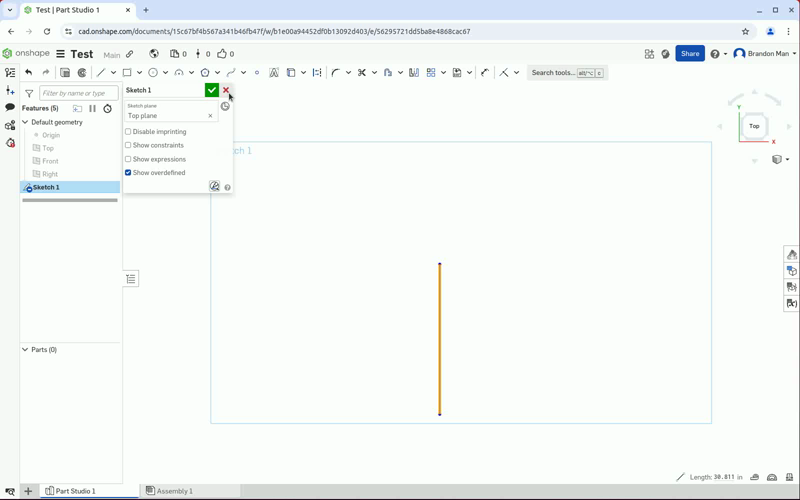
key(shift+h)
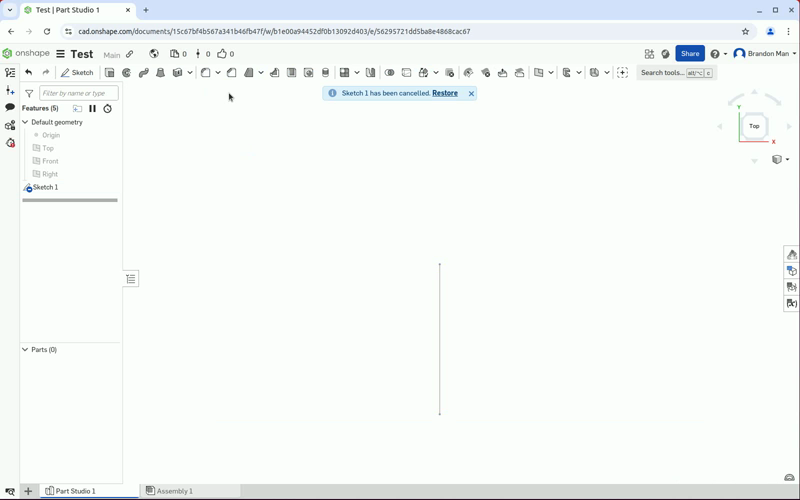
key(shift+s)
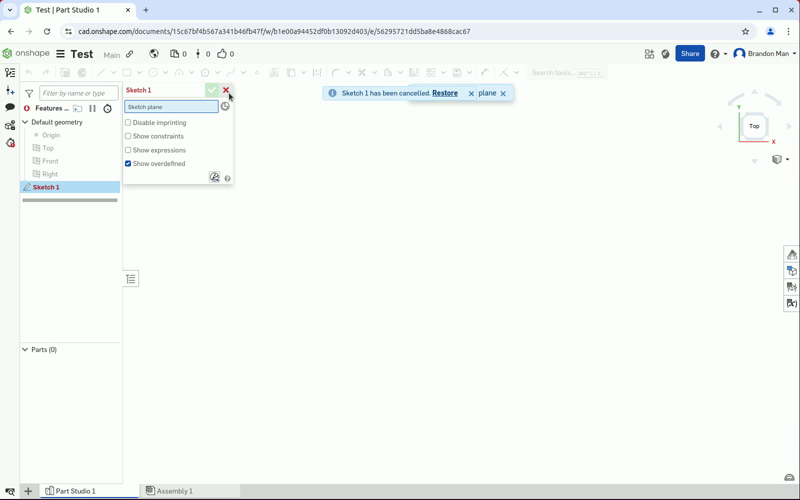
mouse_move(73, 150)
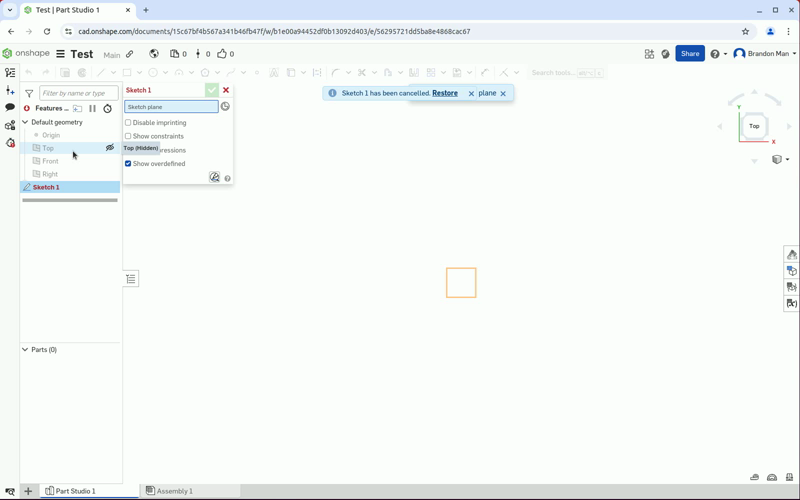
click(73, 150)
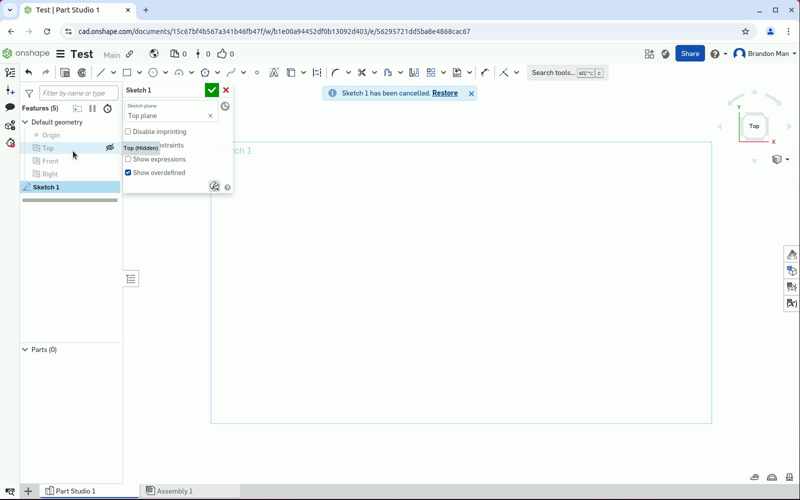
mouse_move(73, 352)
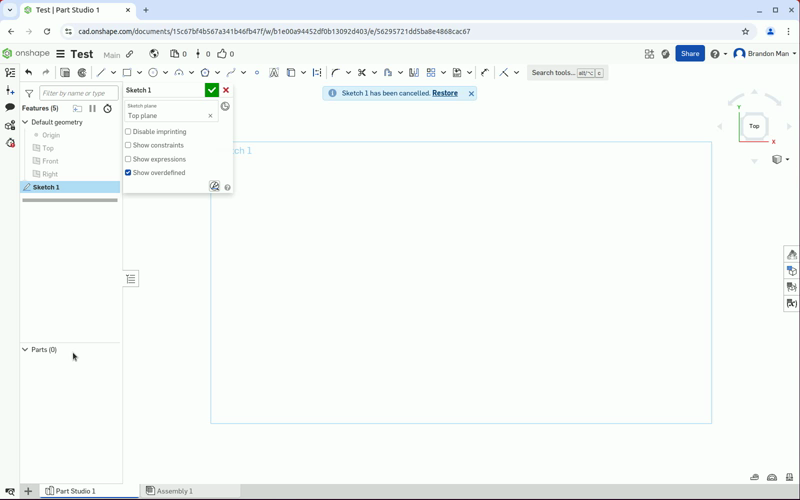
key(y)
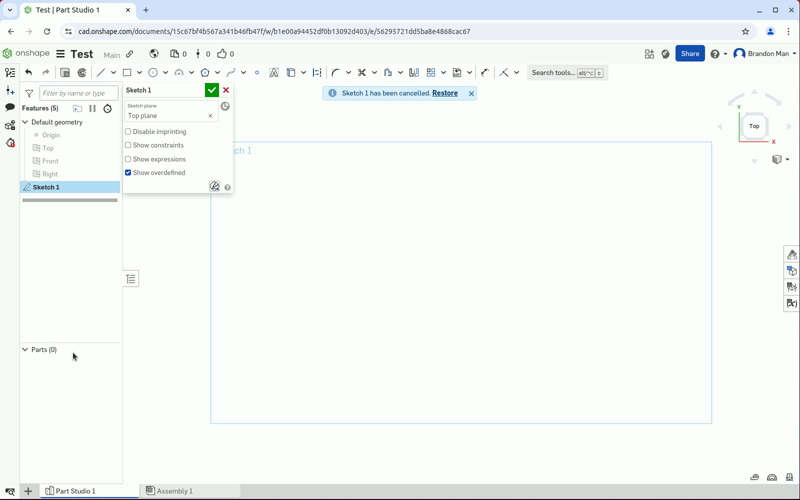
key(l)
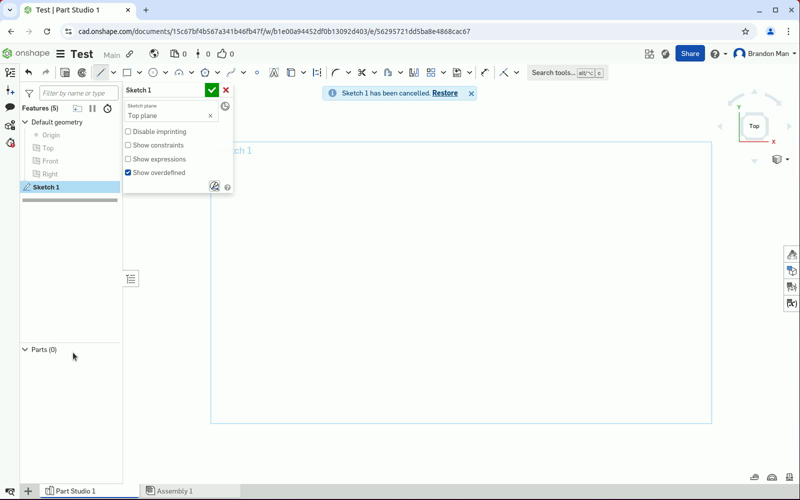
key_down(shift)
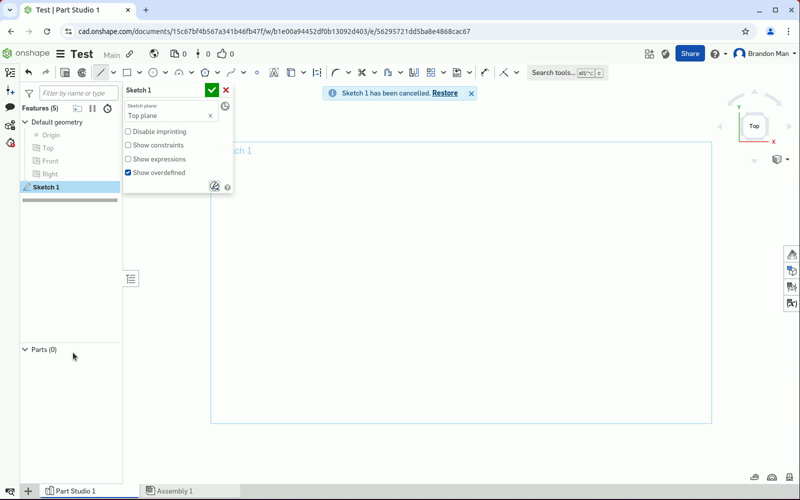
mouse_move(348, 272)
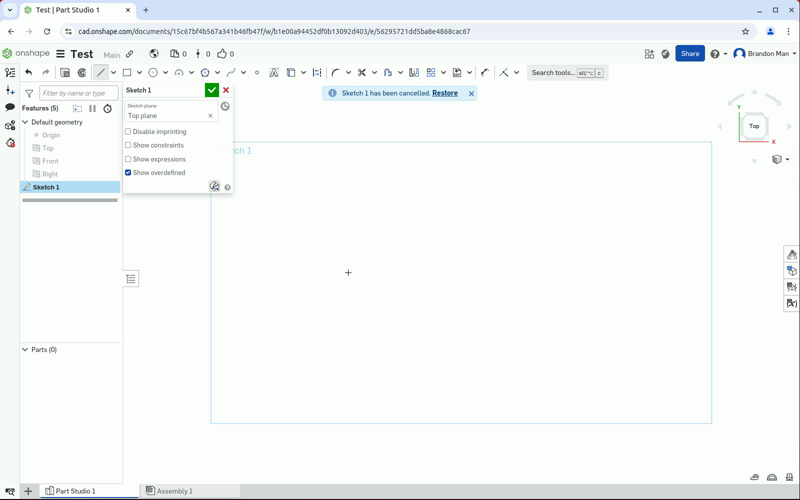
click(348, 272)
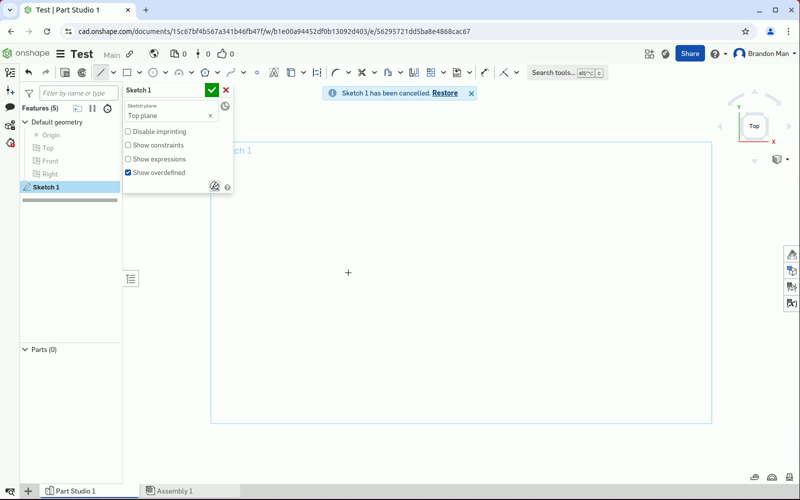
key_up(shift)
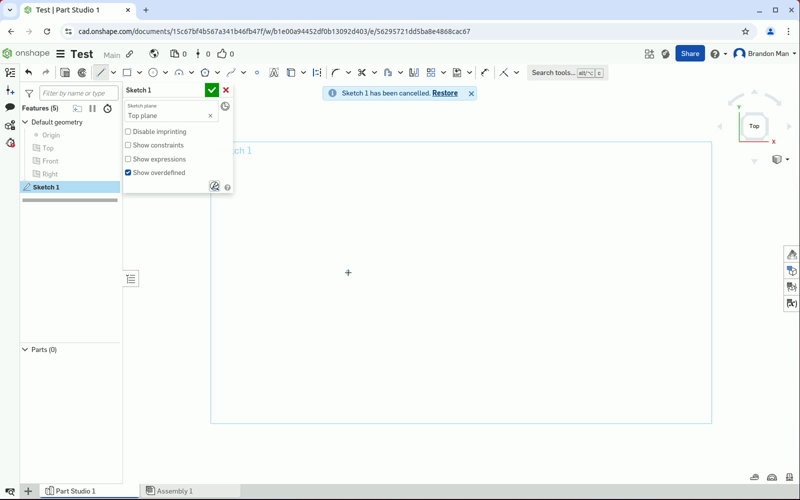
key_down(shift)
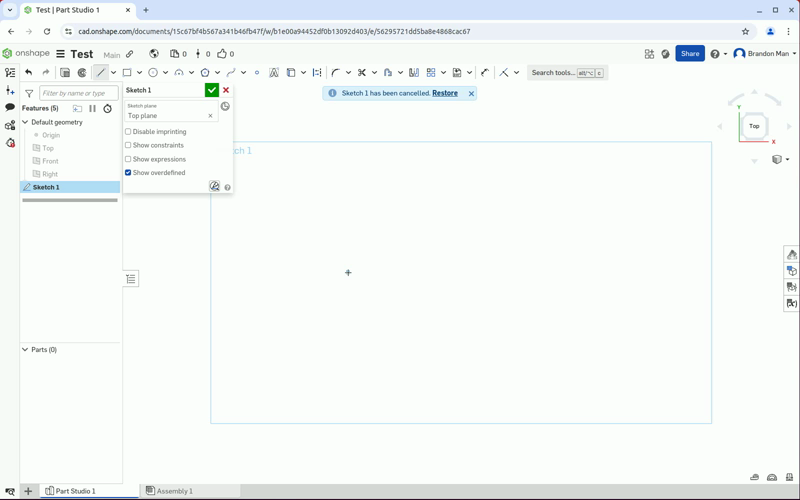
mouse_move(435, 272)
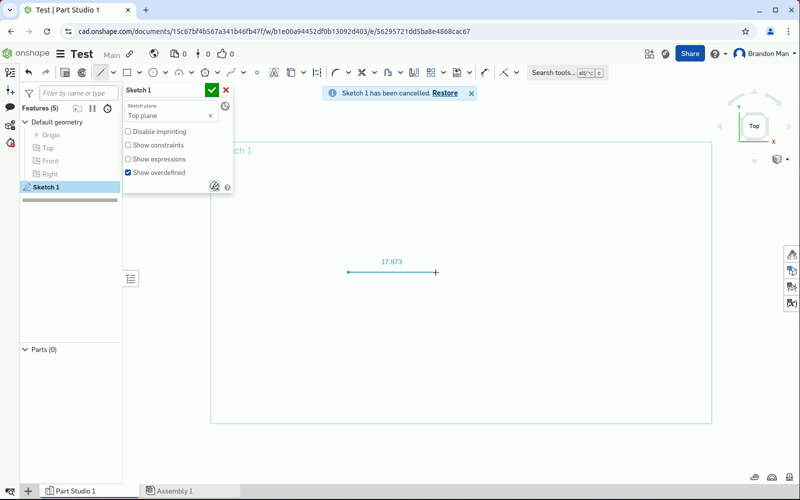
click(435, 272)
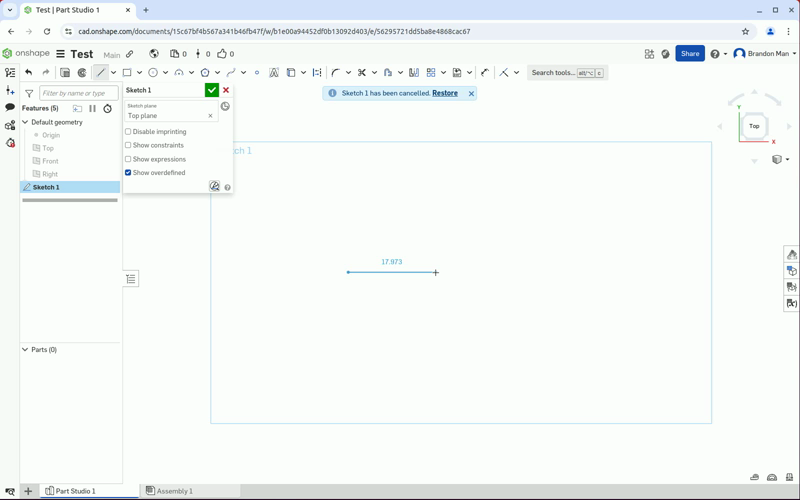
key_up(shift)
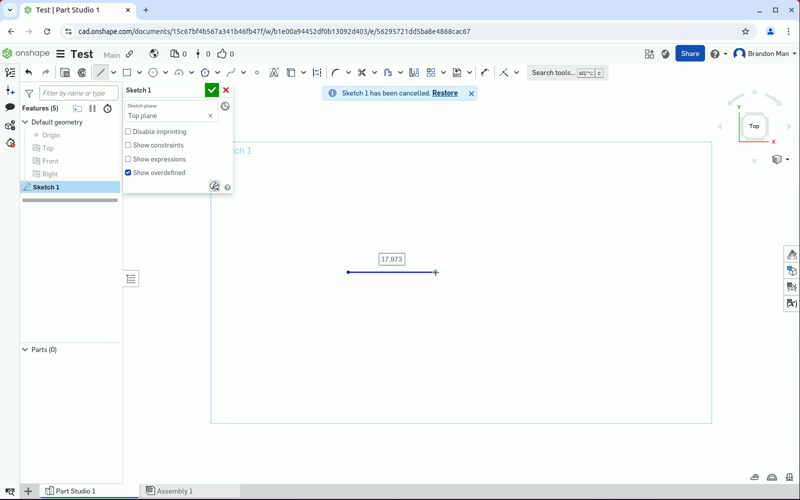
key_down(shift)
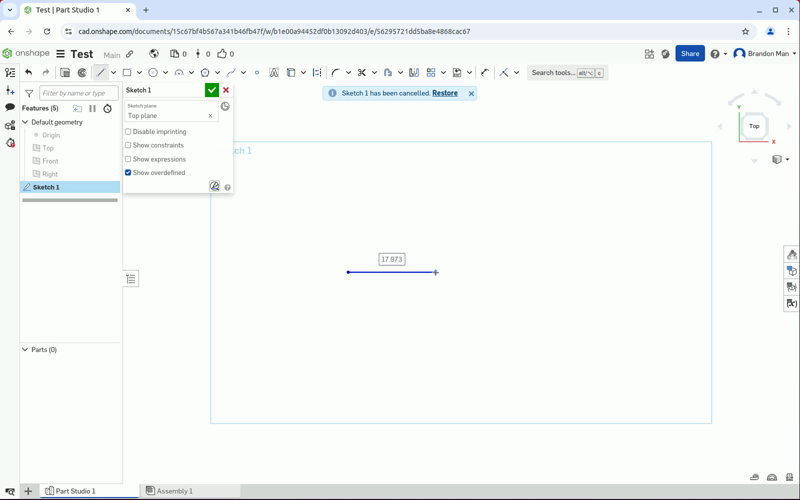
mouse_move(465, 272)
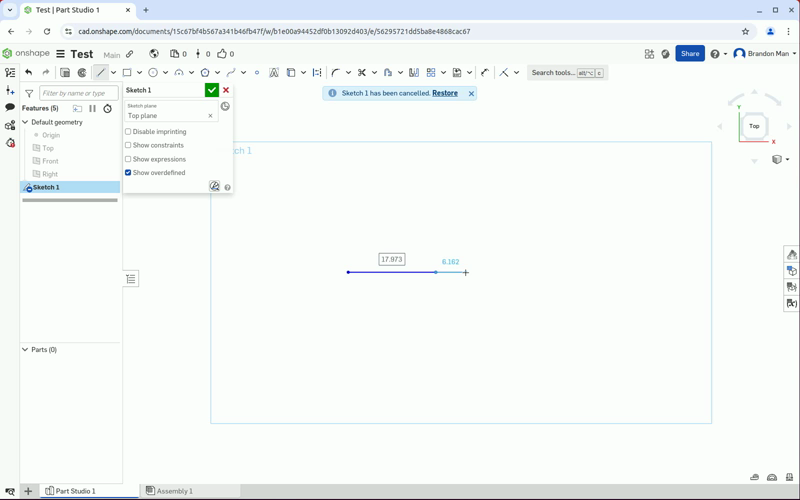
mouse_move(484, 272)
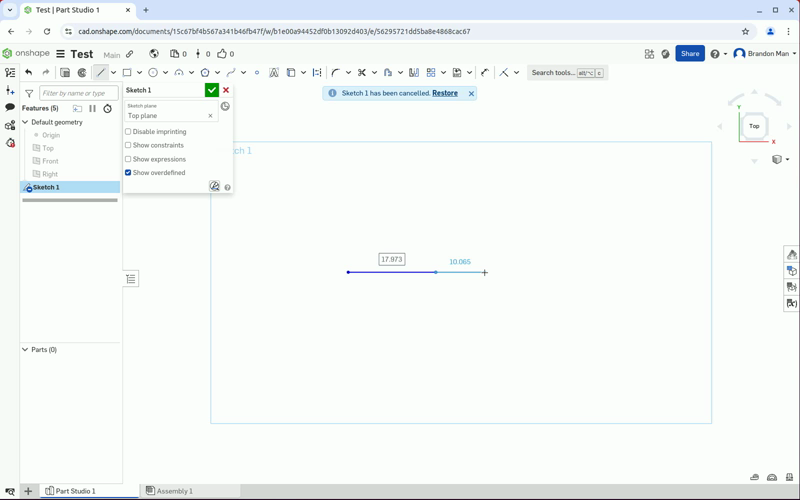
click(484, 272)
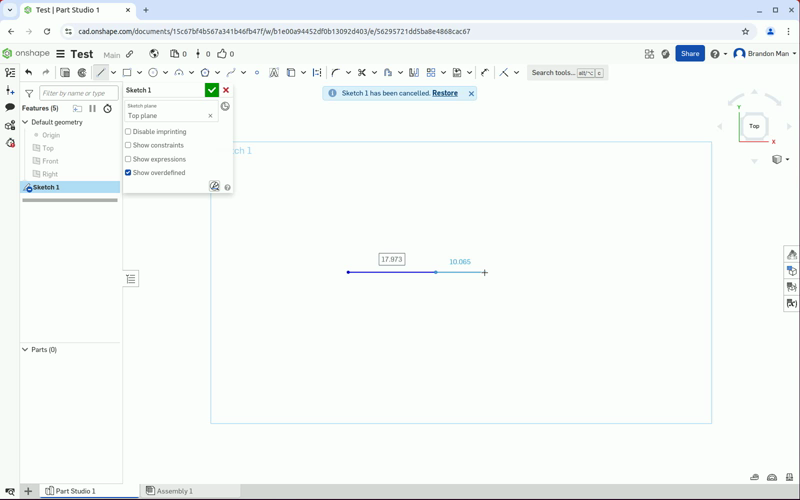
key_up(shift)
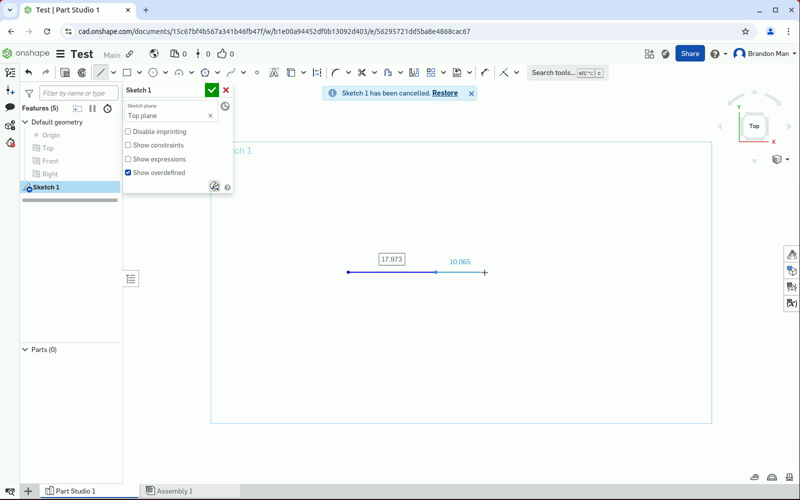
key_down(shift)
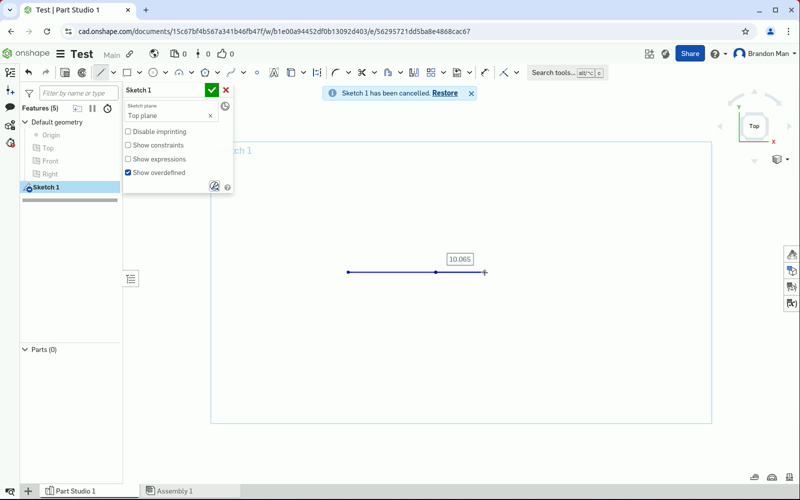
mouse_move(572, 272)
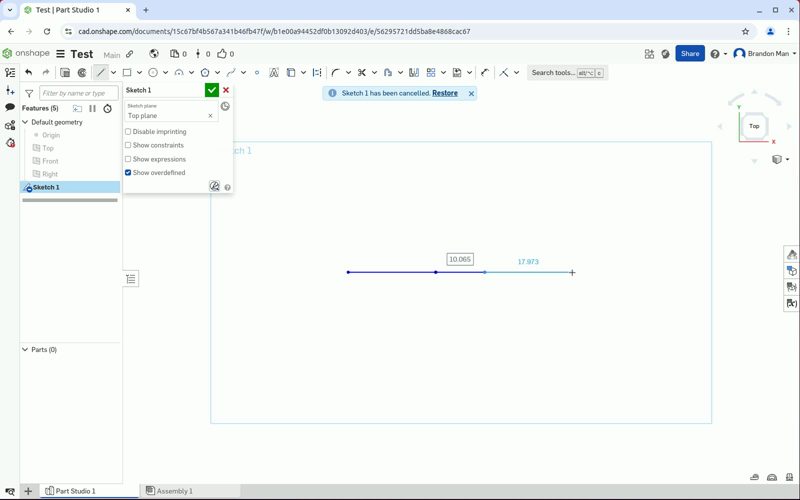
click(572, 272)
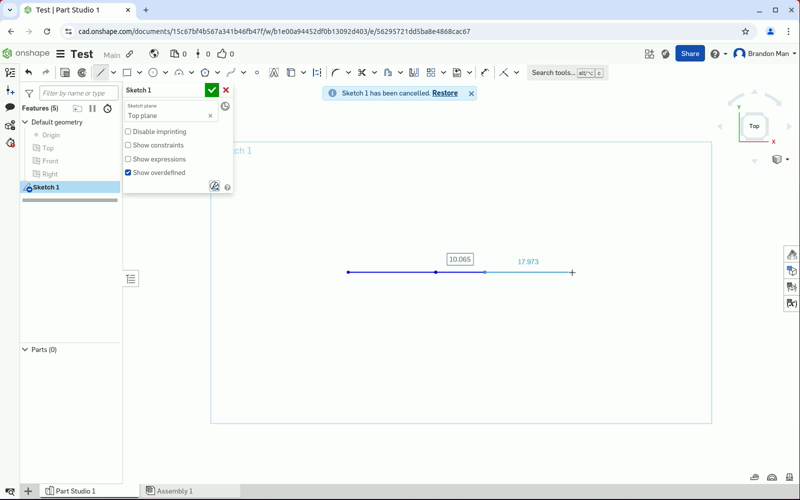
key_up(shift)
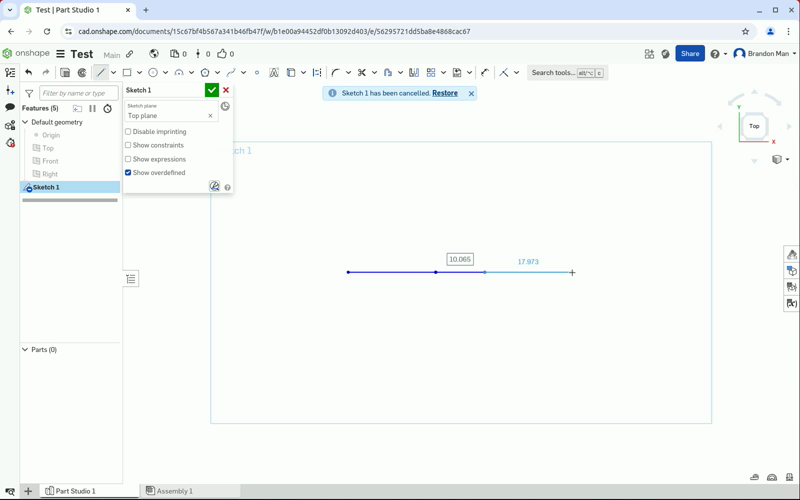
key_down(shift)
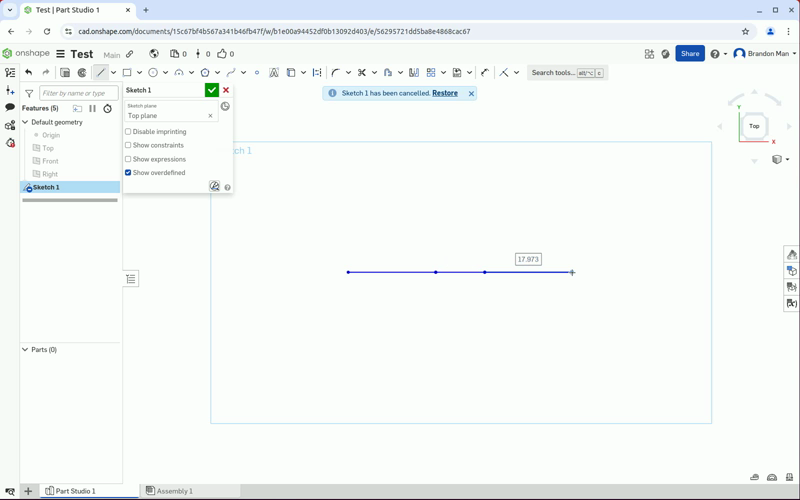
mouse_move(589, 272)
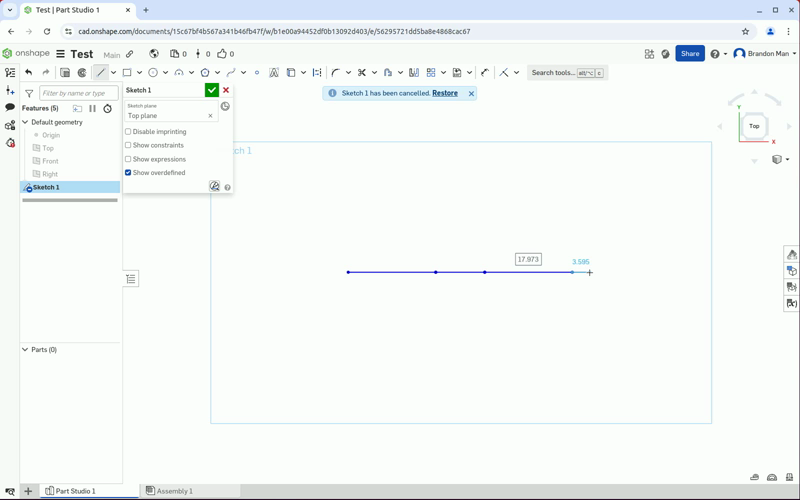
mouse_move(572, 239)
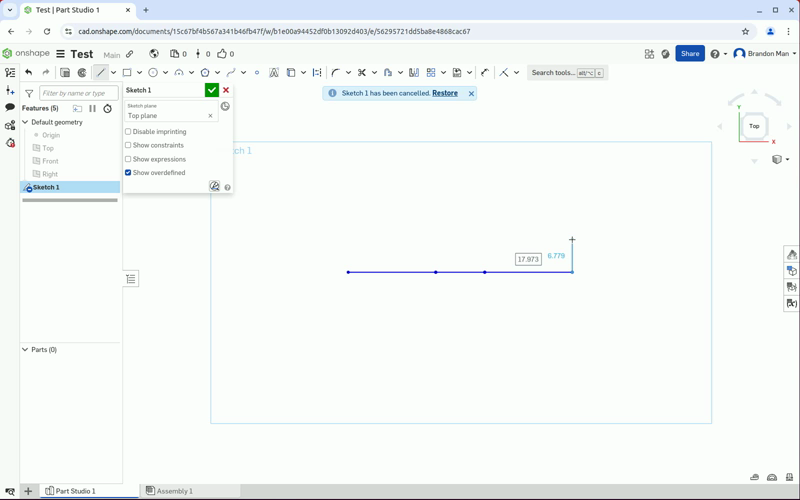
click(572, 239)
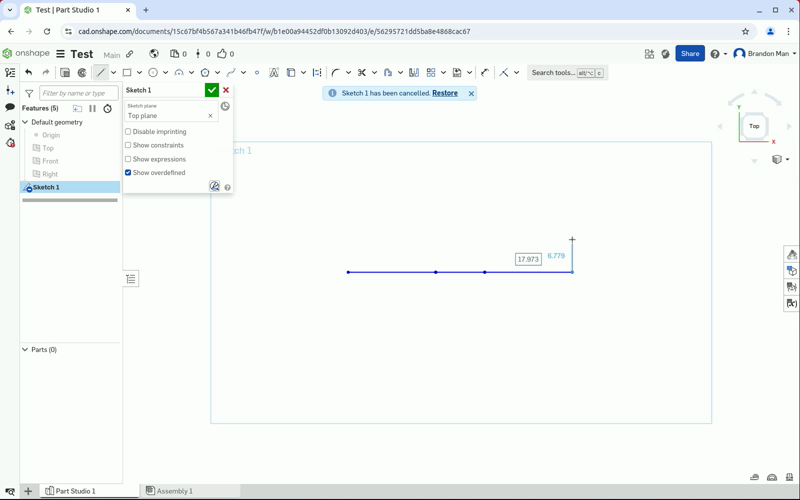
key_up(shift)
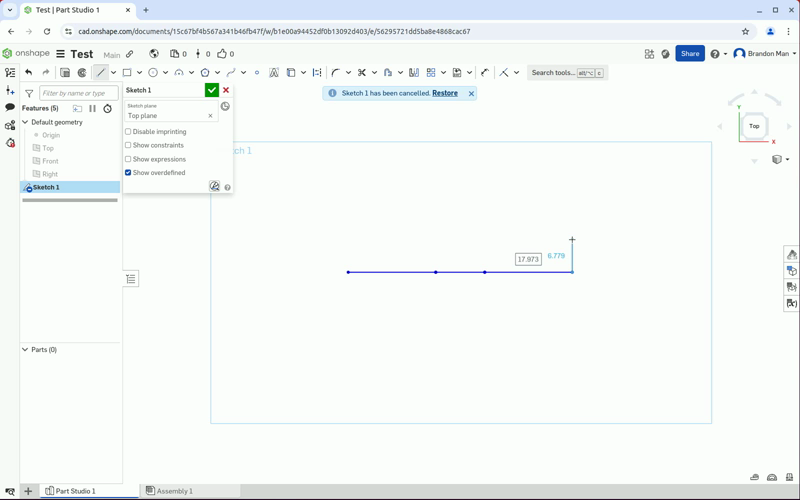
key_down(shift)
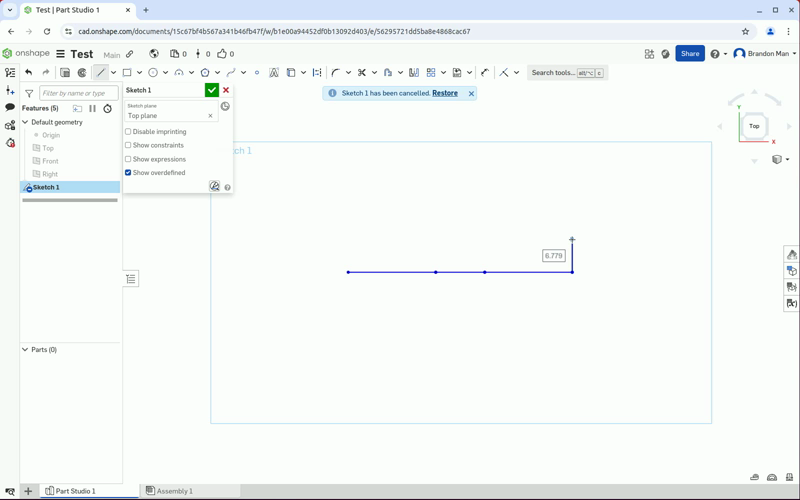
mouse_move(348, 239)
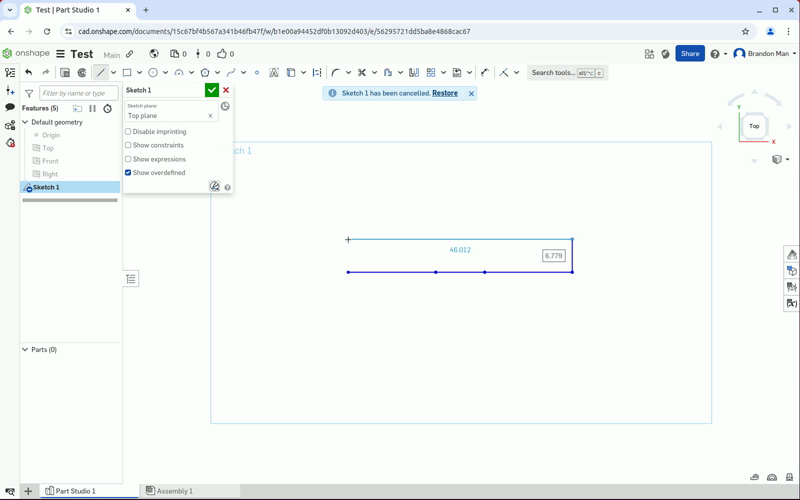
click(348, 239)
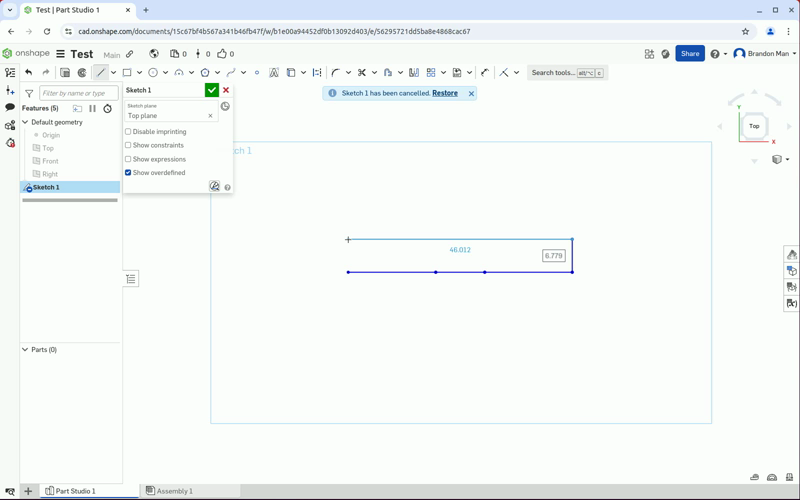
key_up(shift)
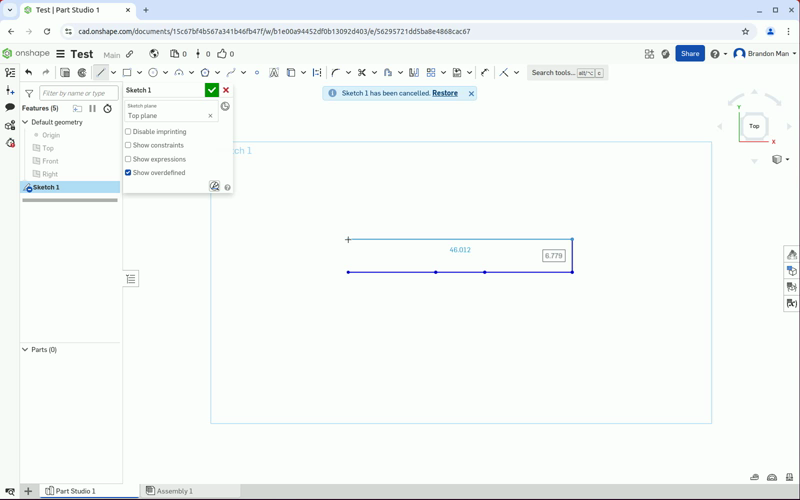
mouse_move(378, 239)
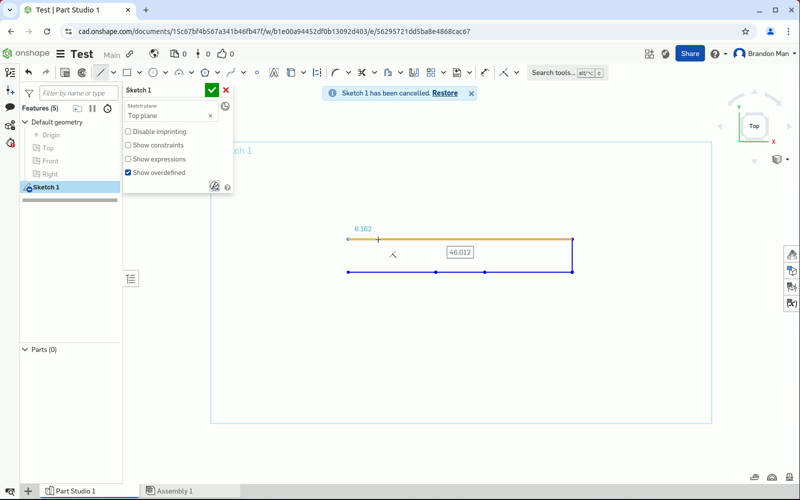
key_down(shift)
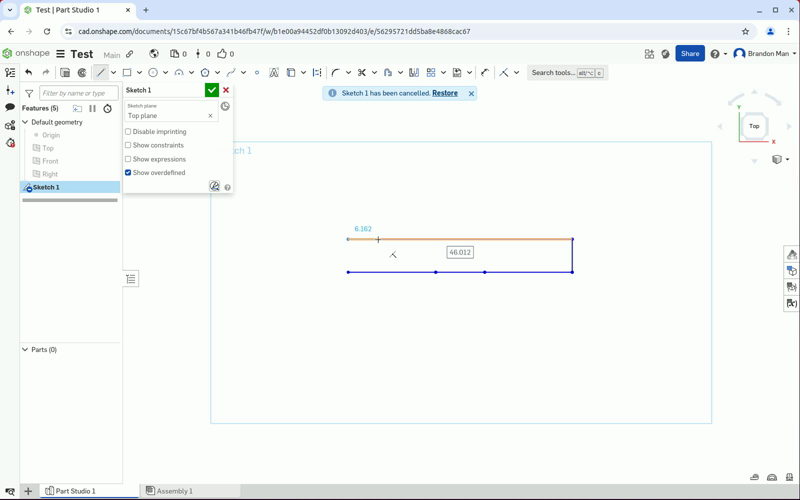
mouse_move(348, 272)
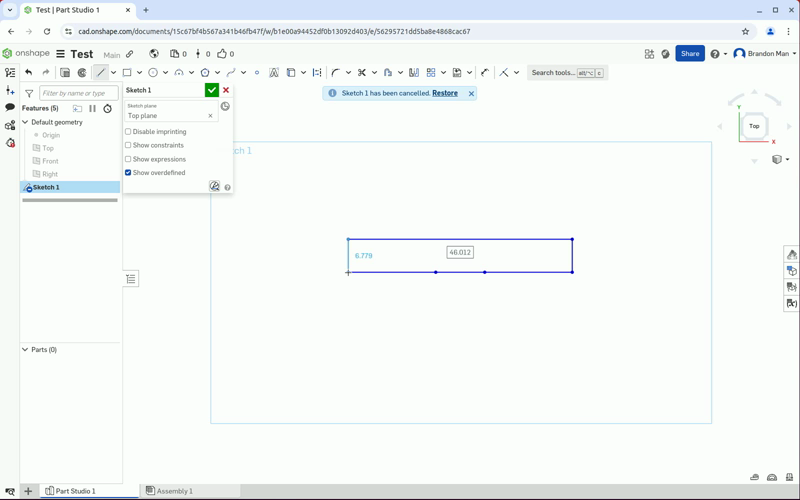
key_up(shift)
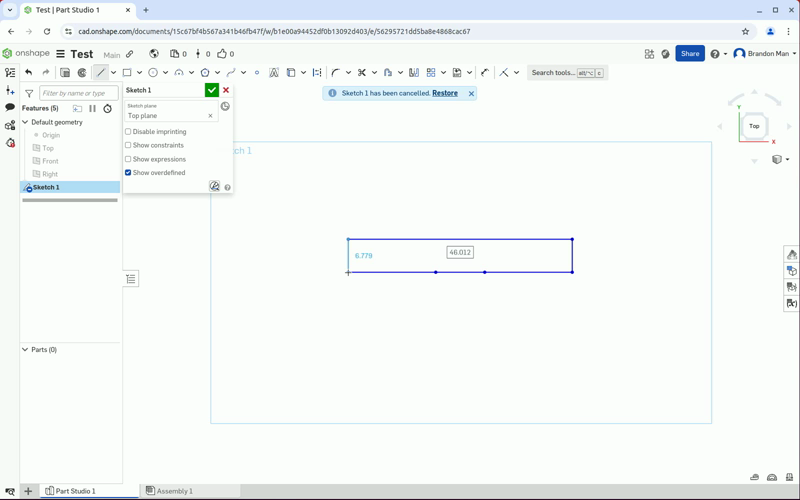
click(348, 272)
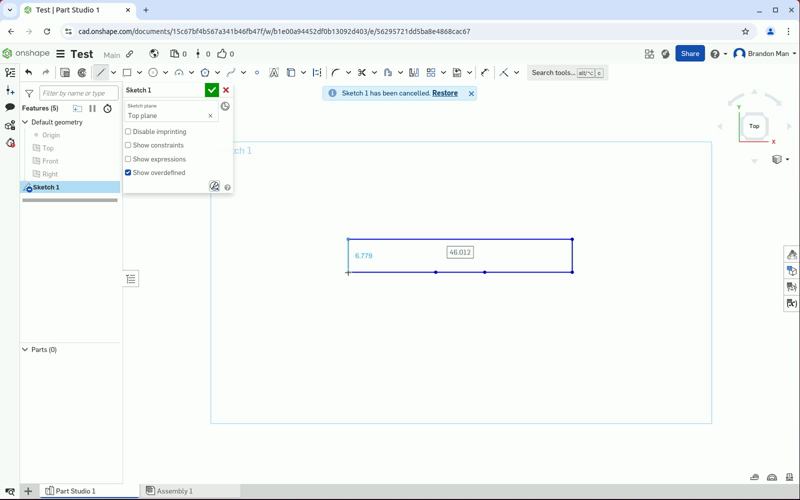
key(esc)
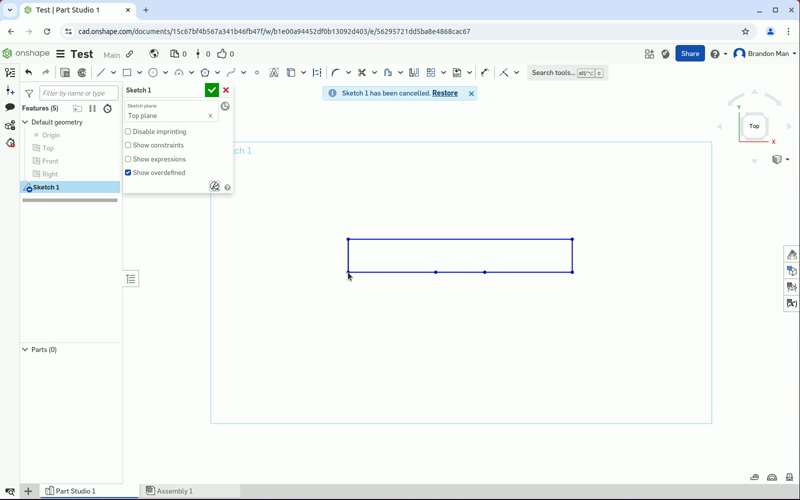
mouse_move(546, 251)
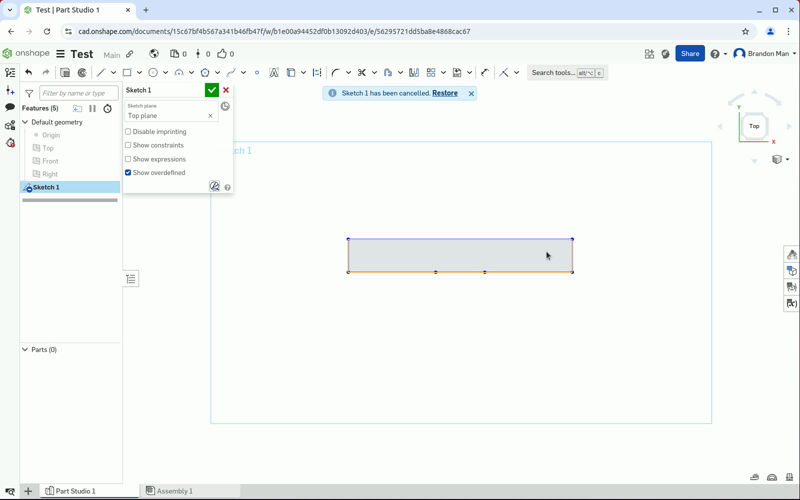
click(546, 251)
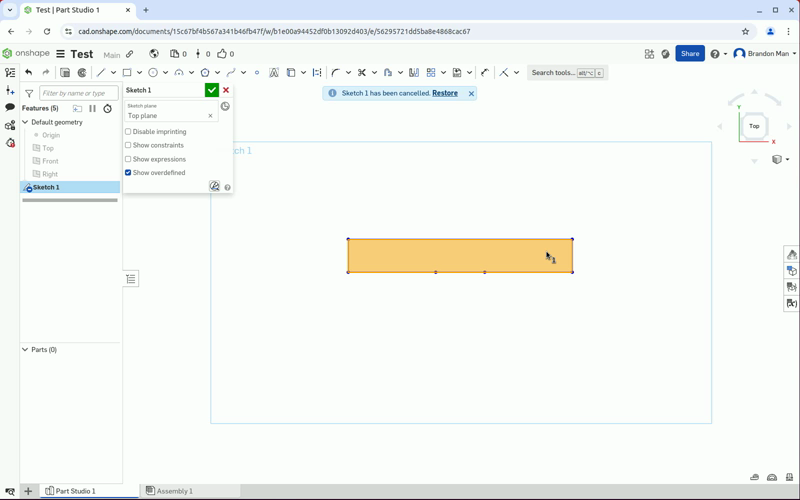
mouse_move(73, 352)
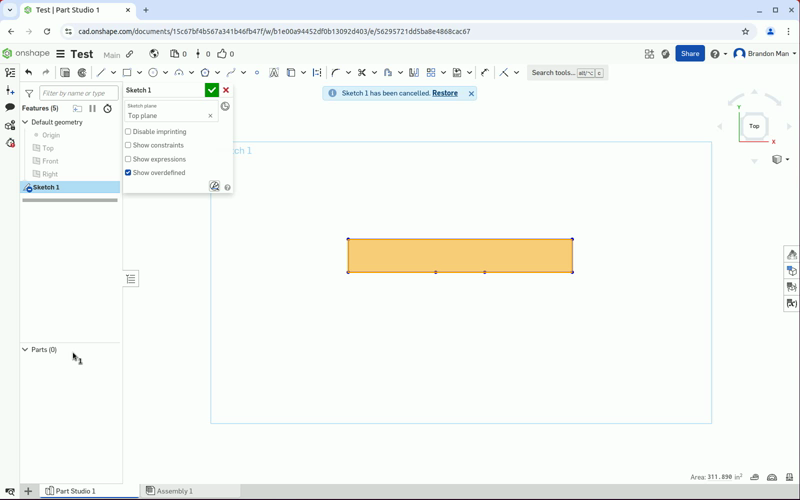
key(shift+y)
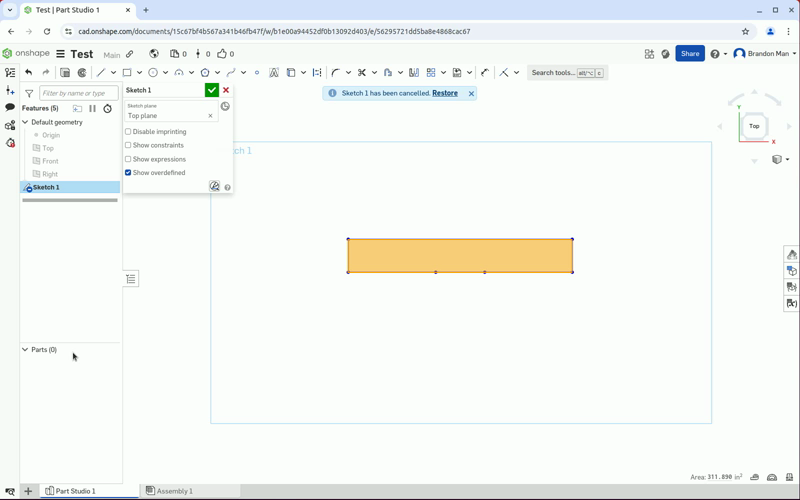
key(shift+e)
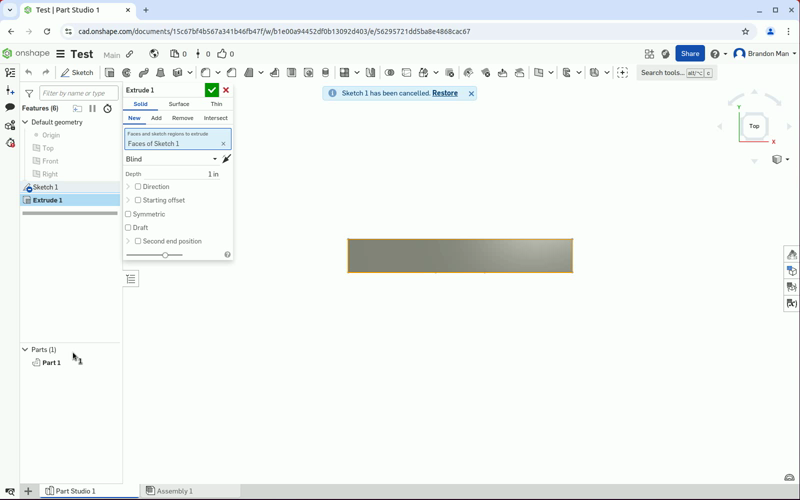
mouse_move(143, 106)
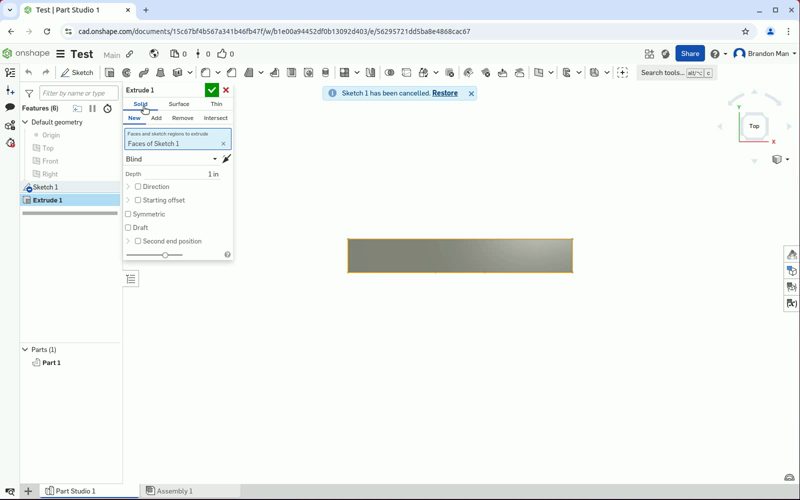
click(143, 106)
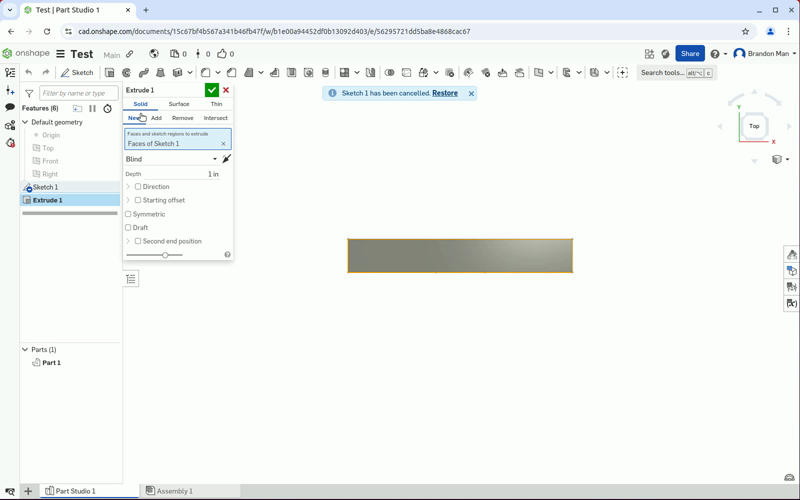
mouse_move(137, 120)
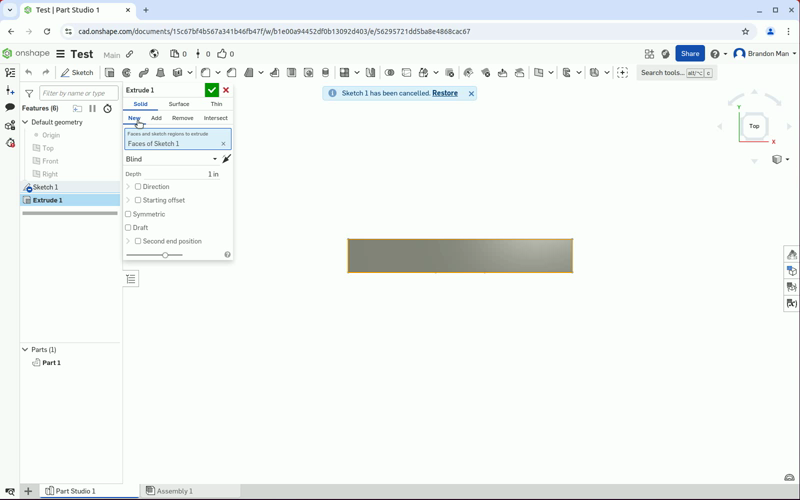
click(137, 120)
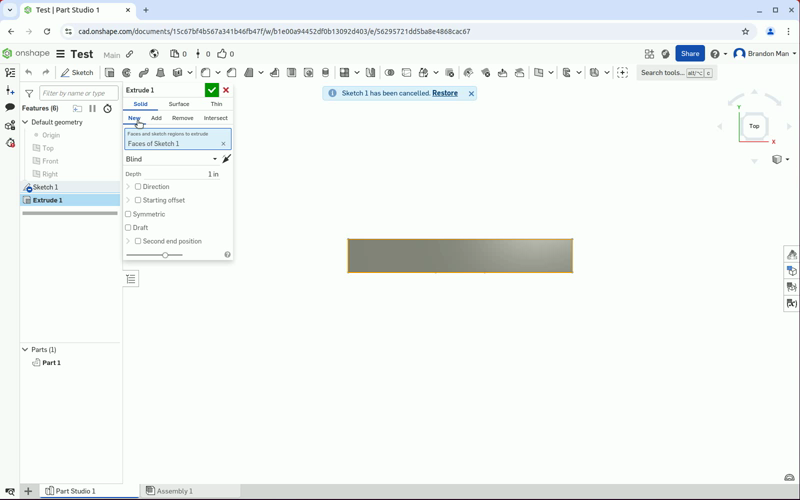
key(tab, 4)
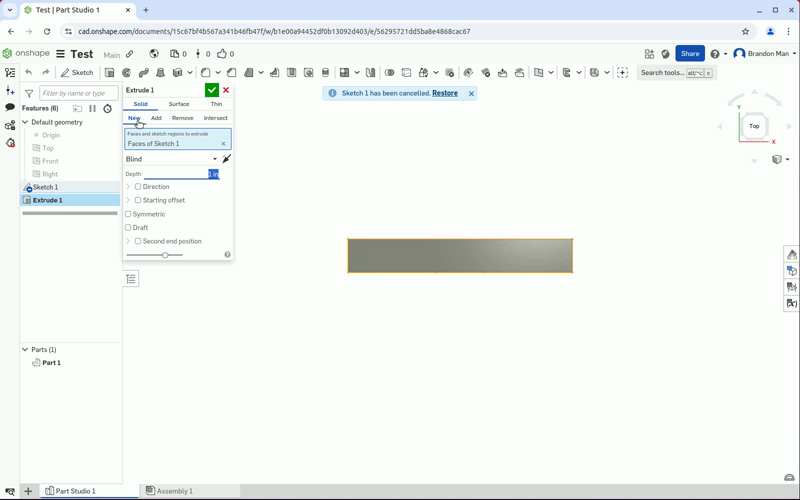
text(3.611)
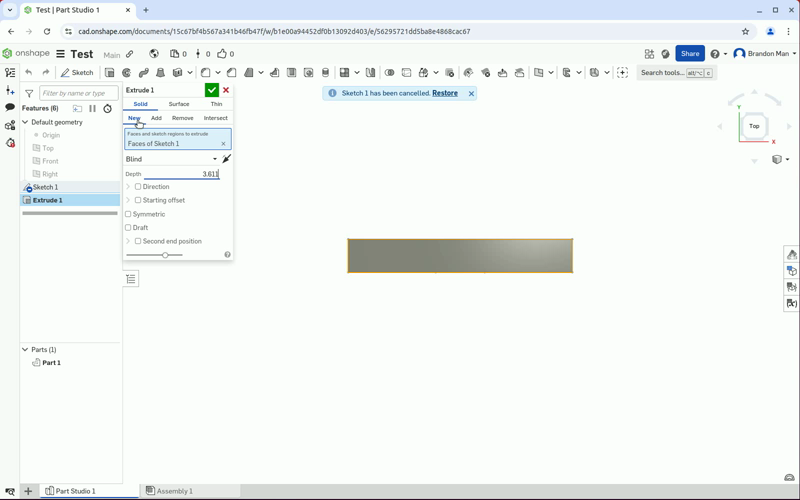
key(enter)
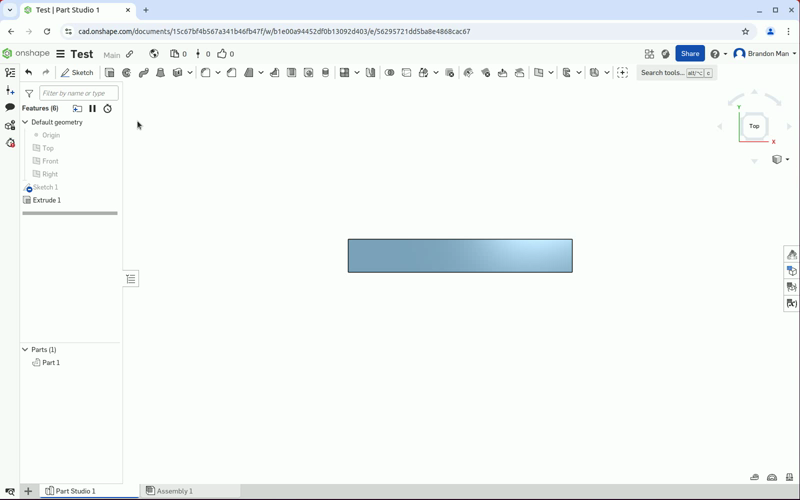
key(shift+h)
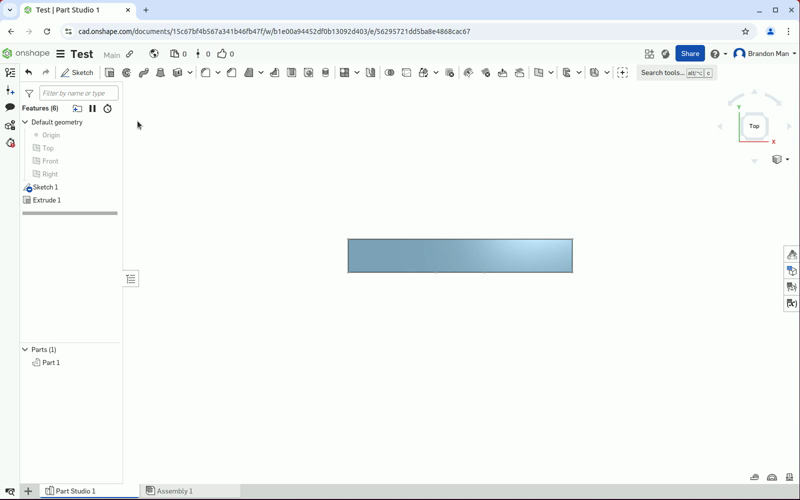
key(shift+h)
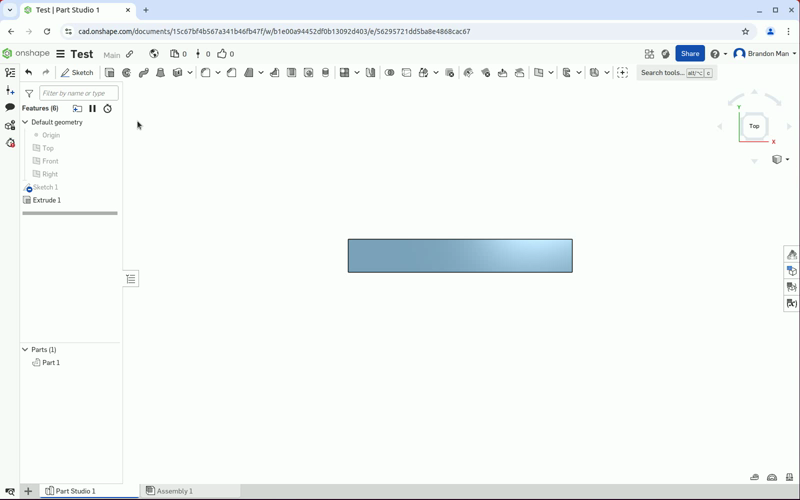
mouse_move(73, 189)
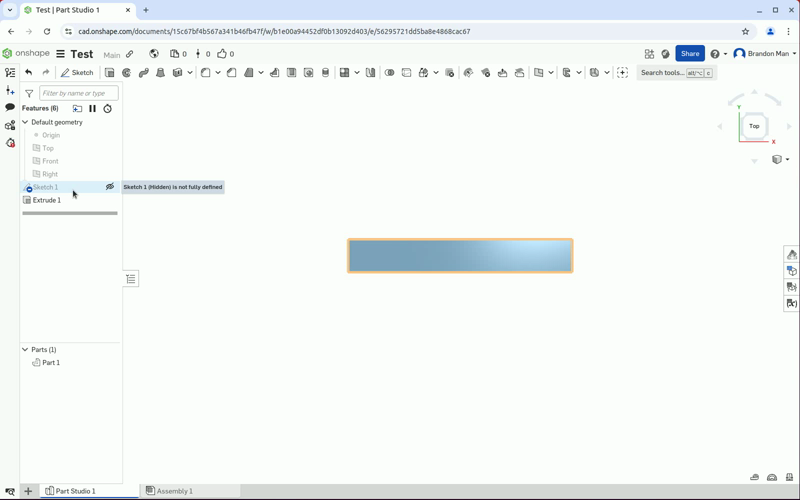
click(73, 189)
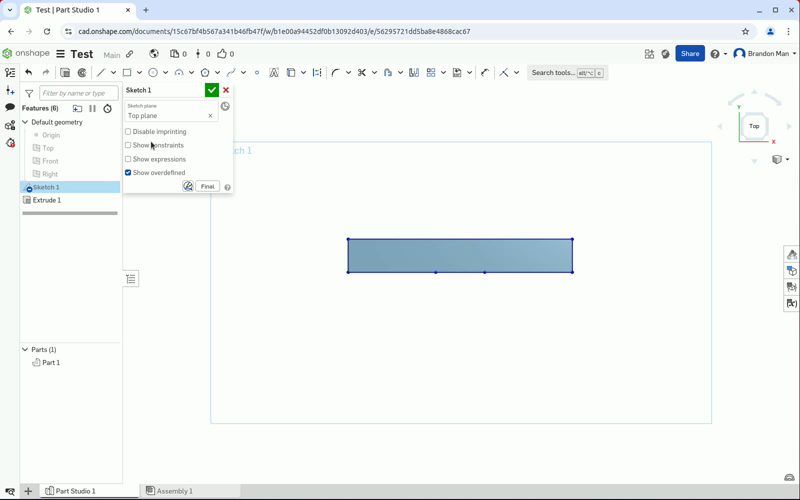
mouse_move(229, 92)
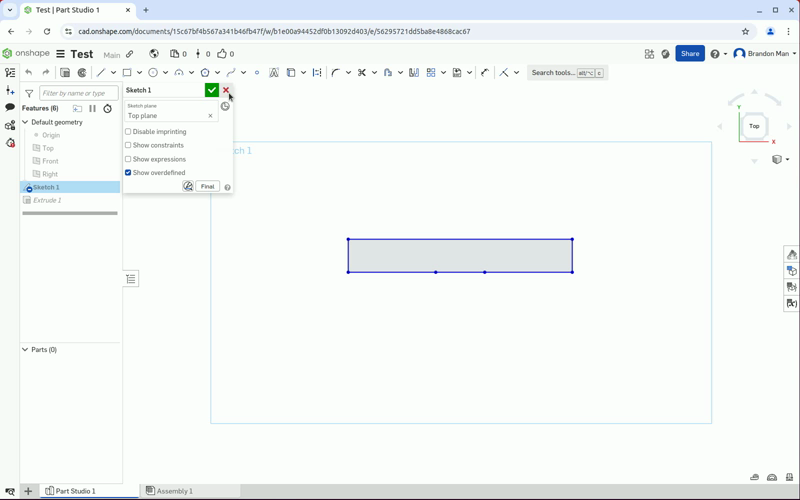
click(229, 92)
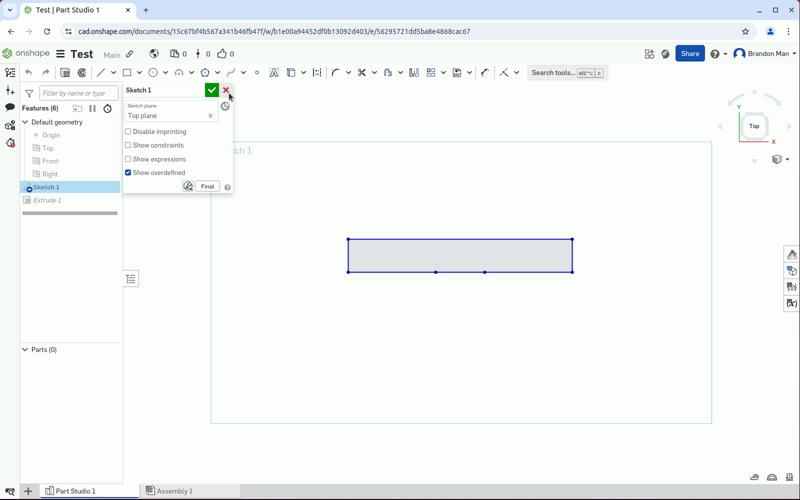
key(shift+s)
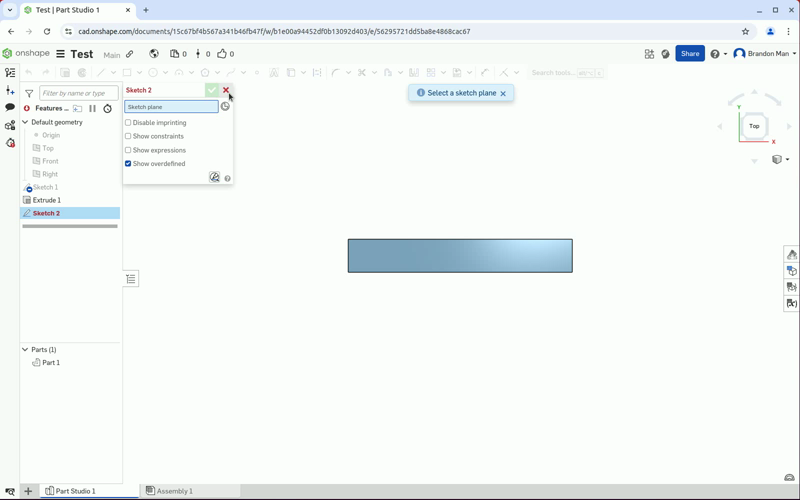
mouse_move(73, 150)
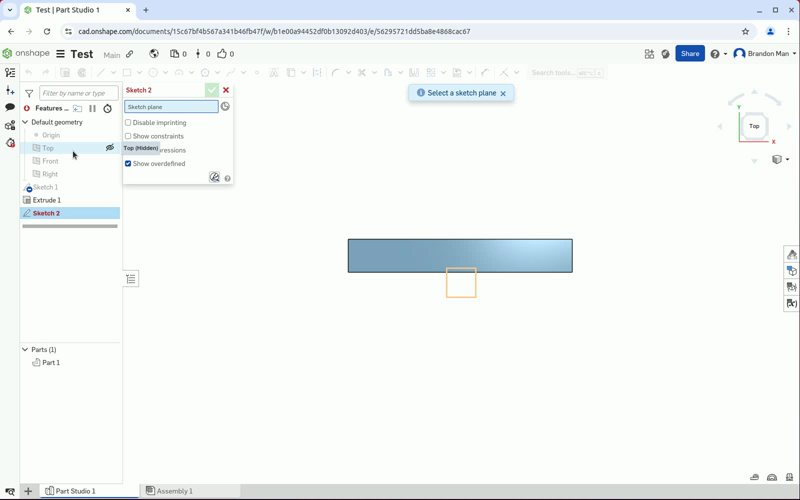
click(73, 150)
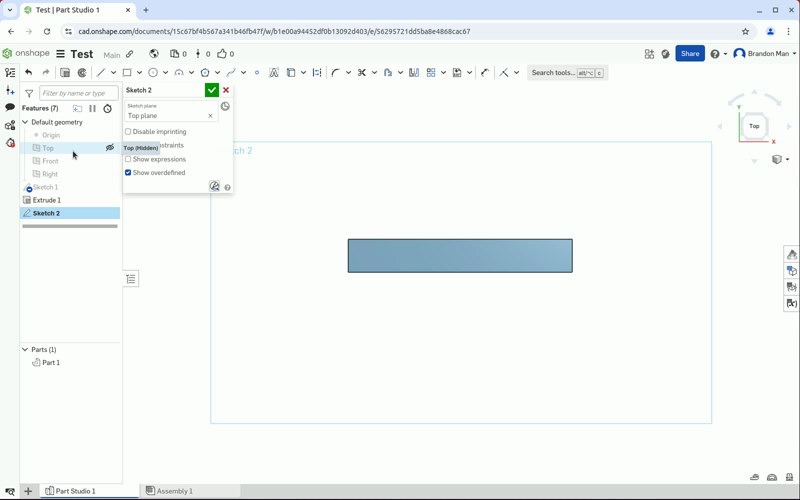
mouse_move(73, 352)
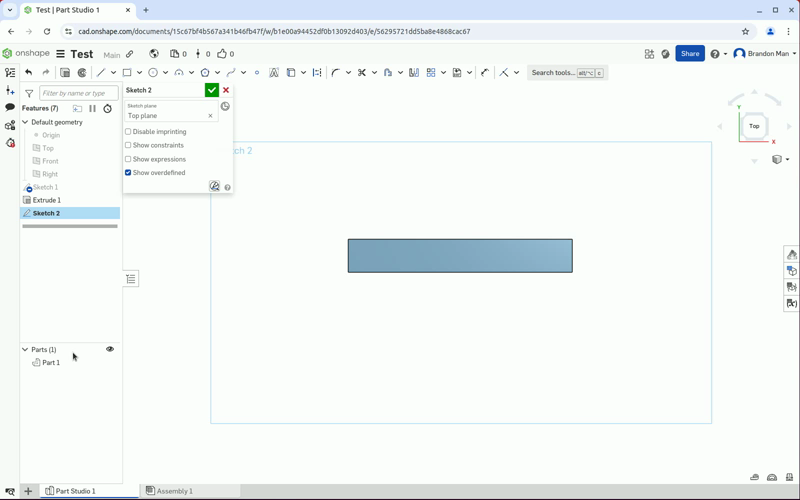
key(y)
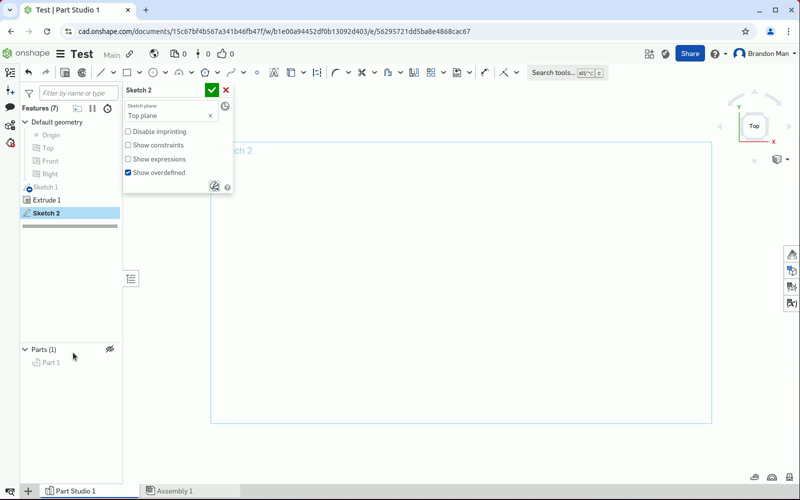
key(a)
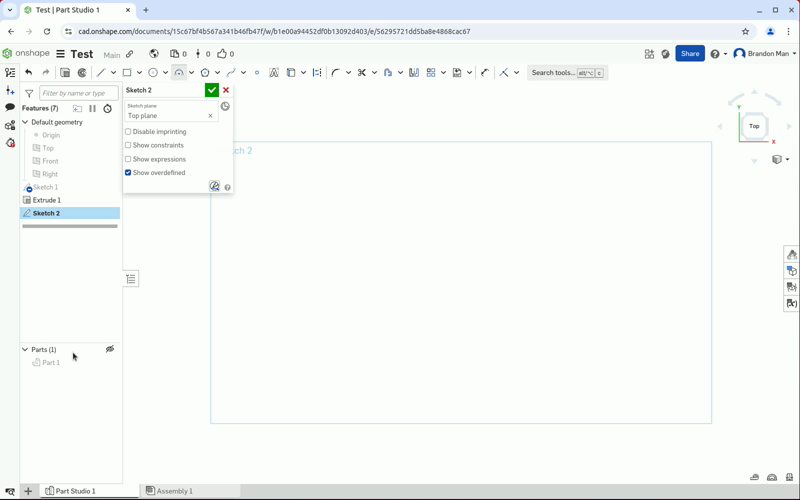
key_down(shift)
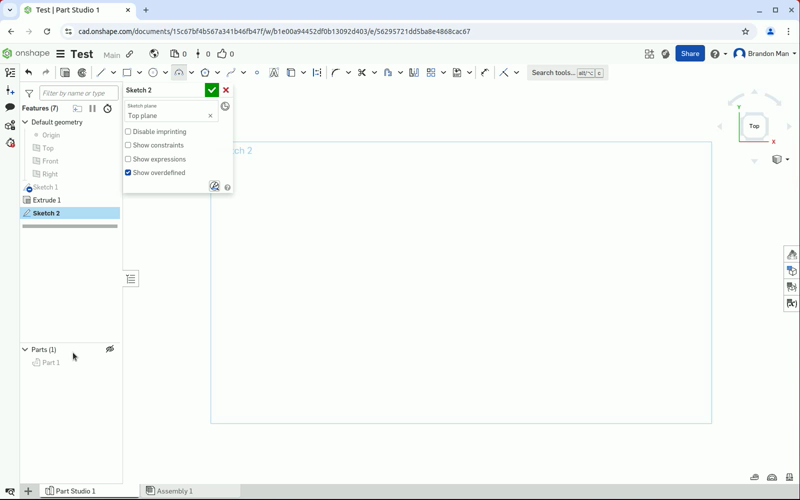
mouse_move(348, 321)
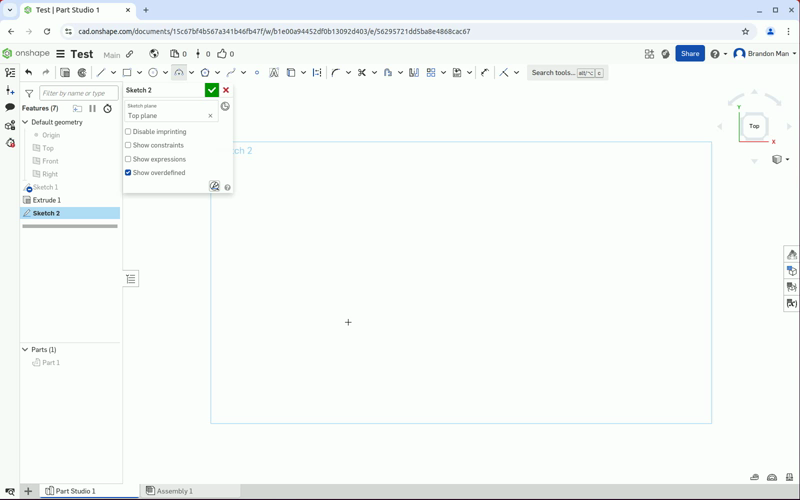
click(348, 321)
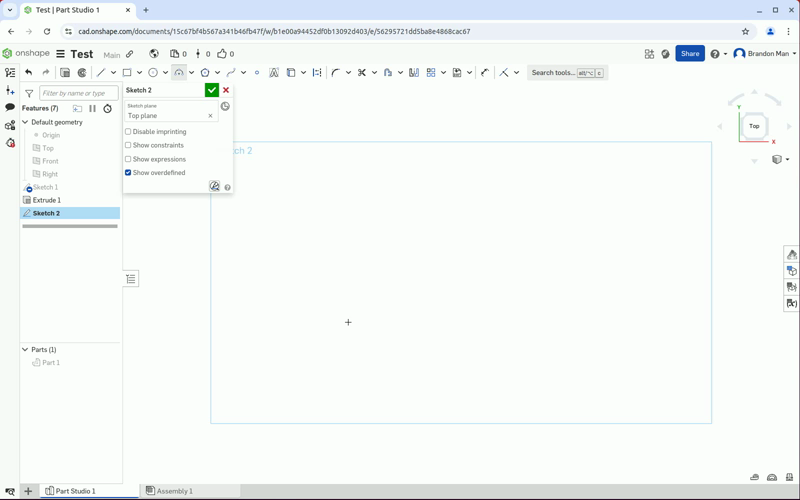
key_up(shift)
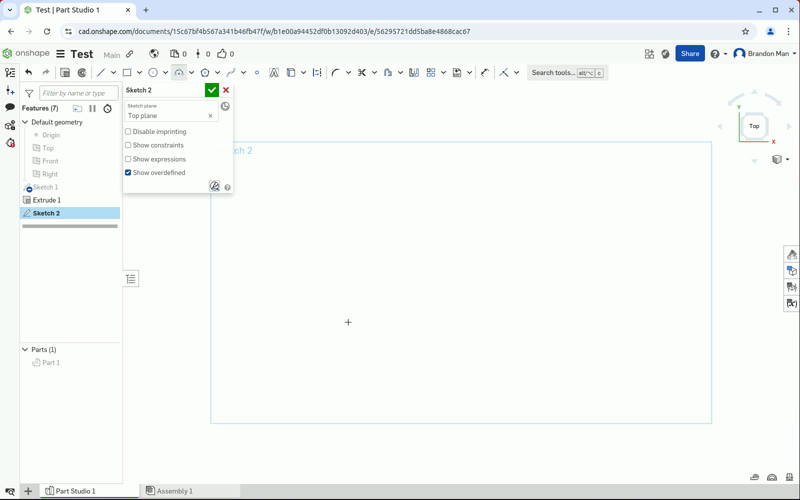
key_down(shift)
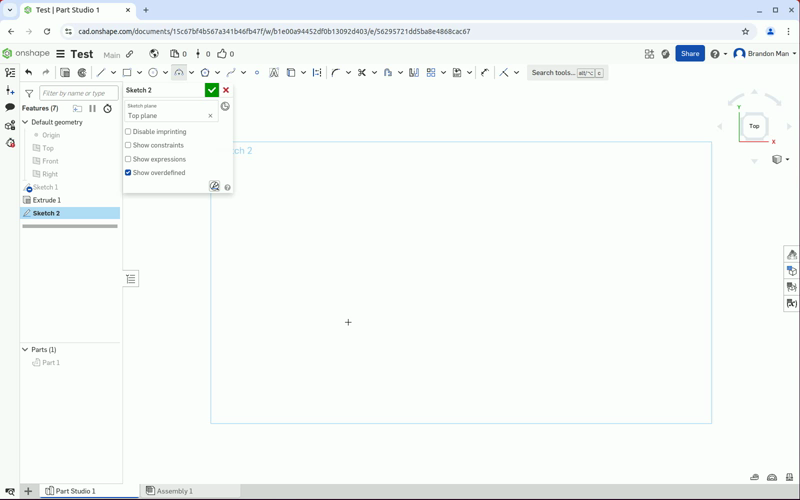
mouse_move(366, 282)
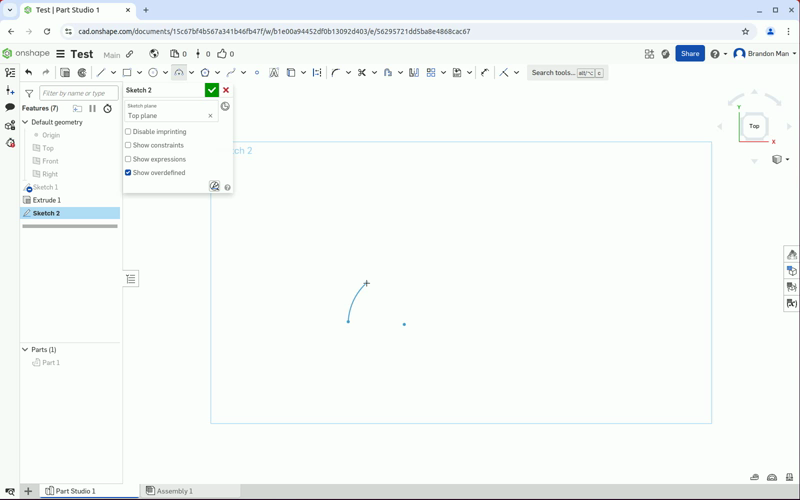
click(366, 282)
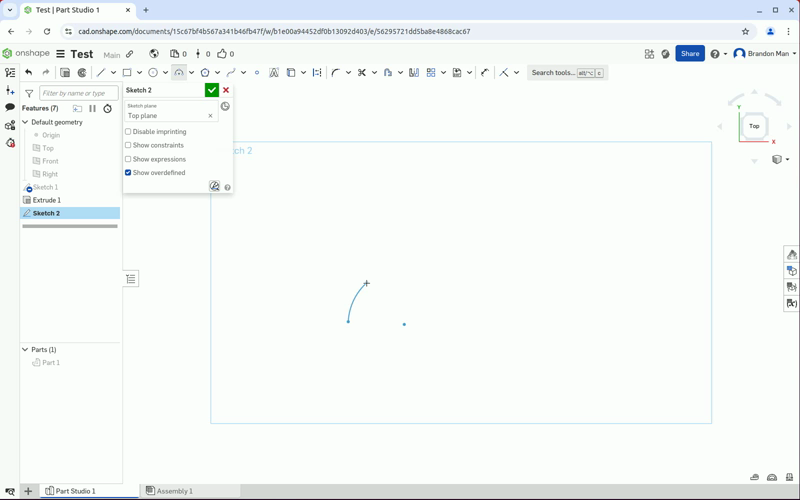
mouse_move(367, 306)
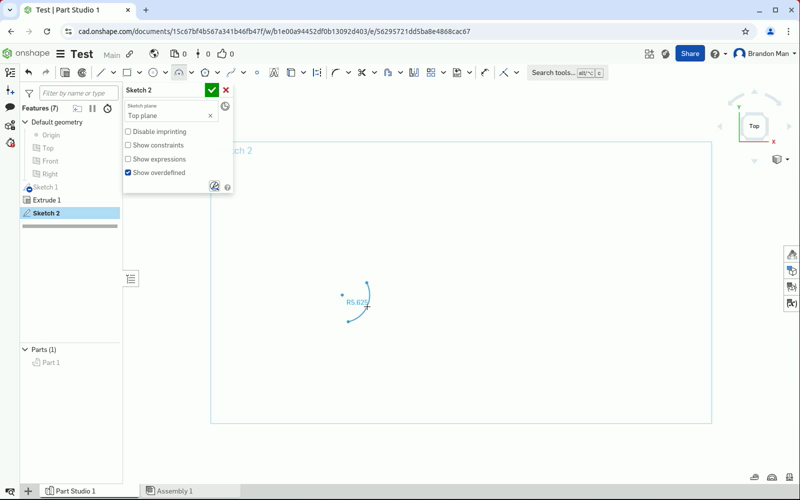
click(367, 306)
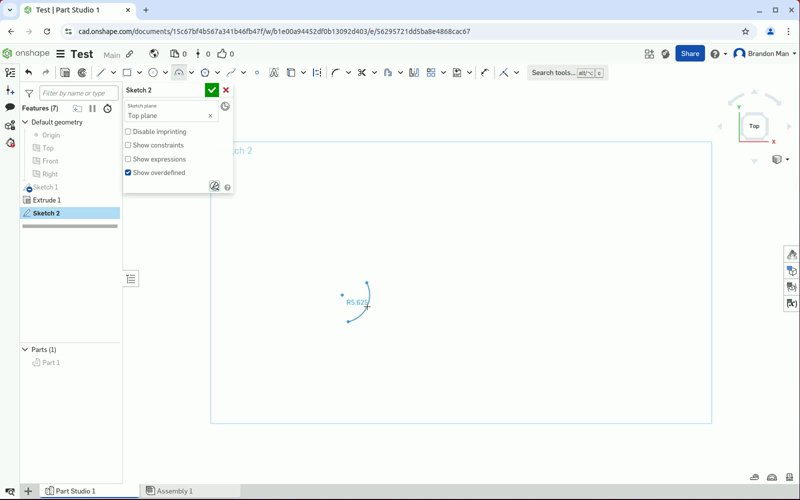
key_up(shift)
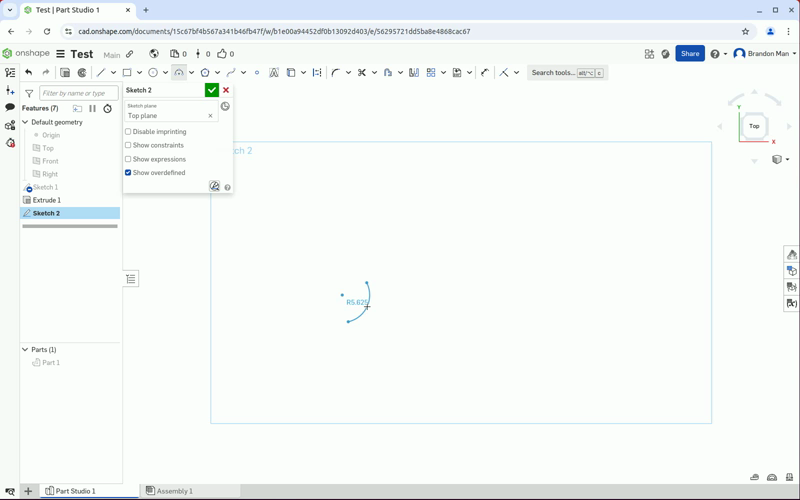
key(esc)
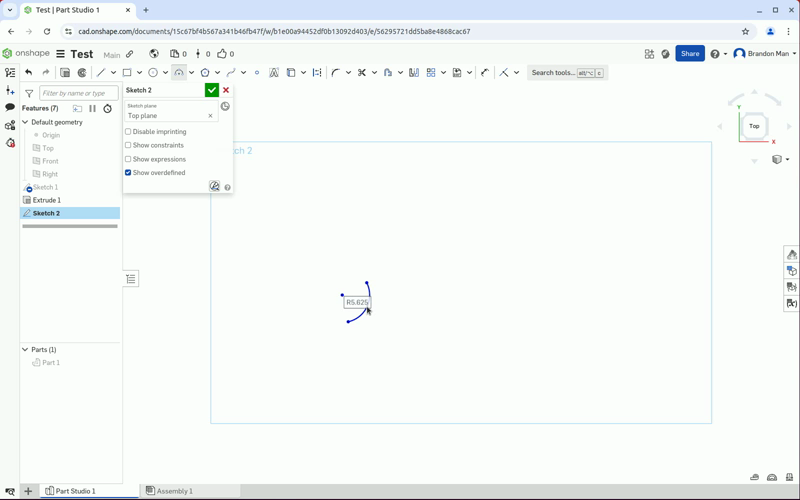
key(l)
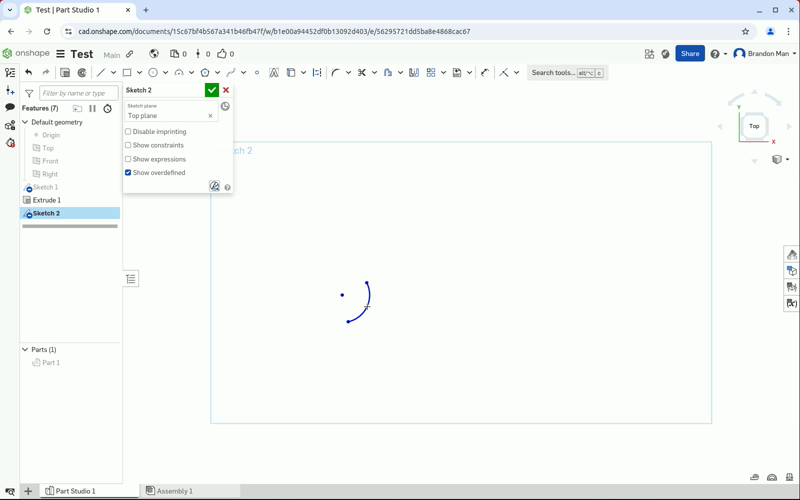
mouse_move(366, 282)
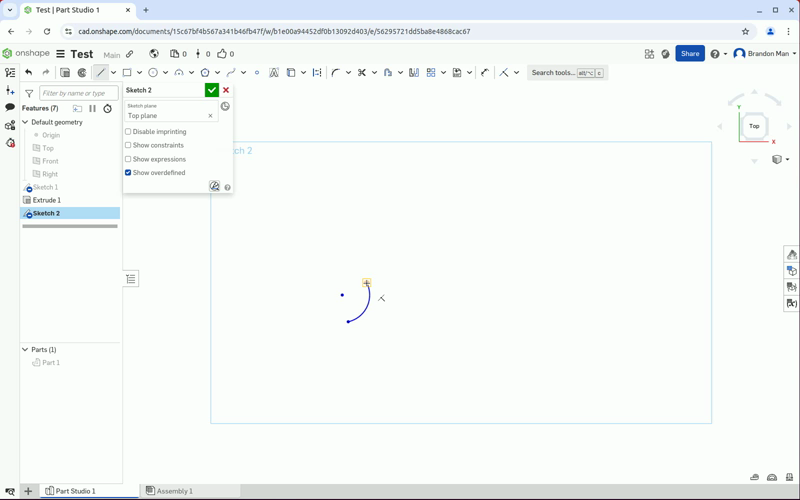
click(366, 282)
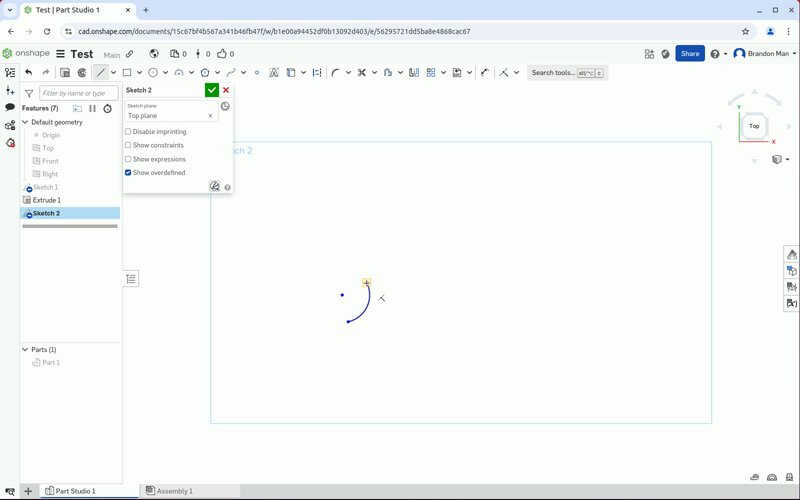
key_down(shift)
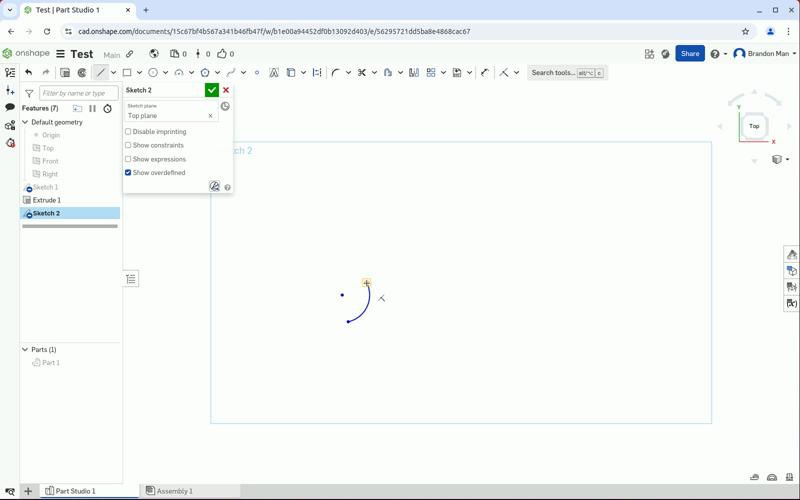
mouse_move(436, 282)
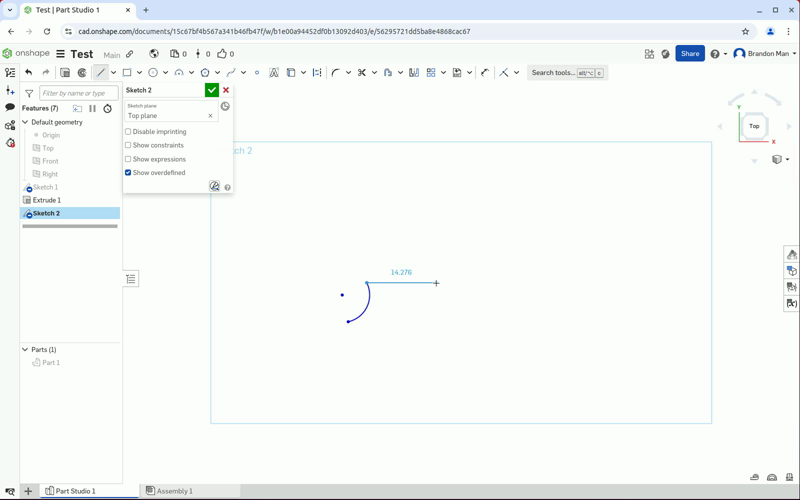
click(436, 282)
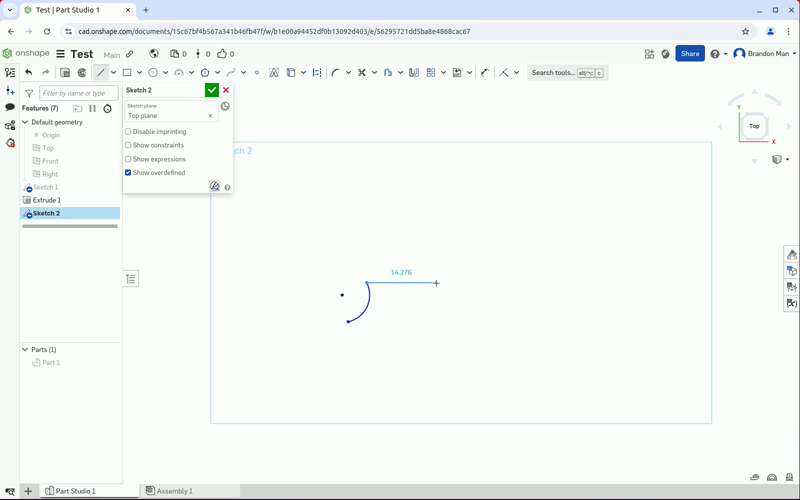
key_up(shift)
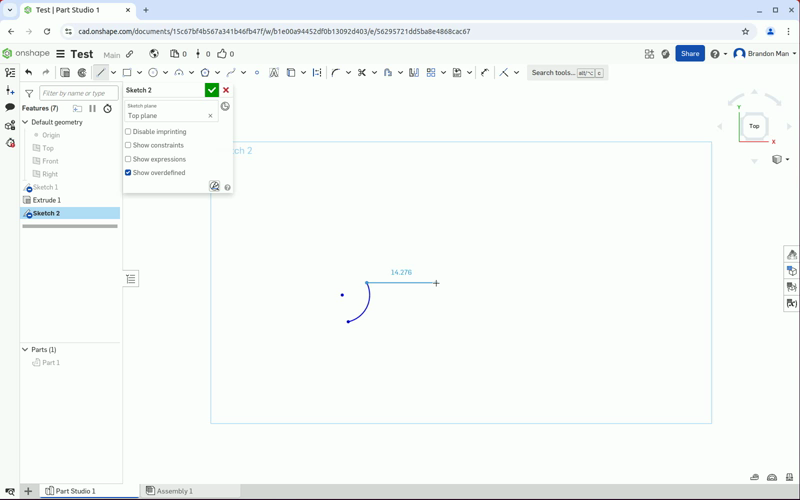
key_down(shift)
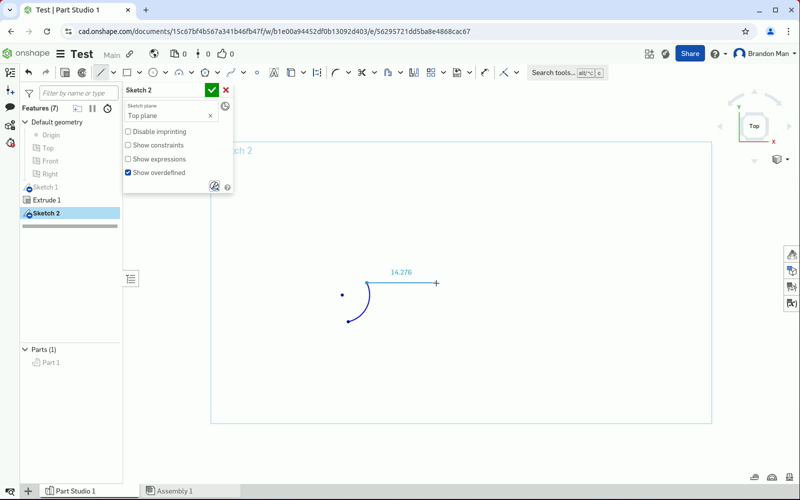
mouse_move(466, 282)
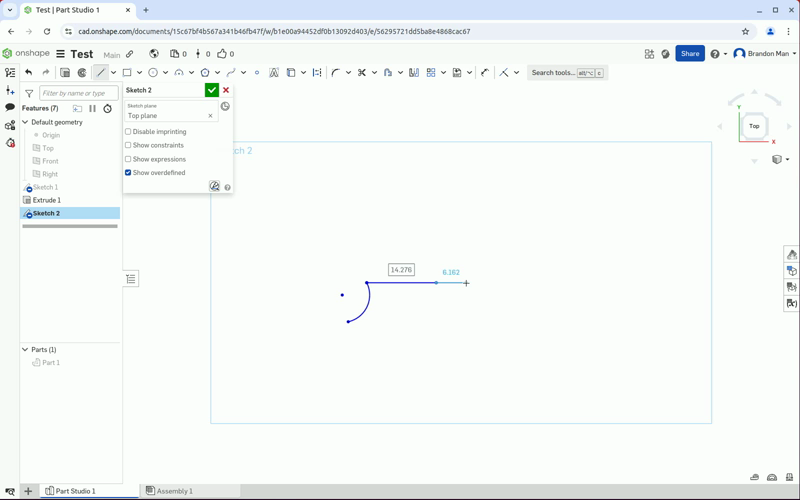
mouse_move(436, 272)
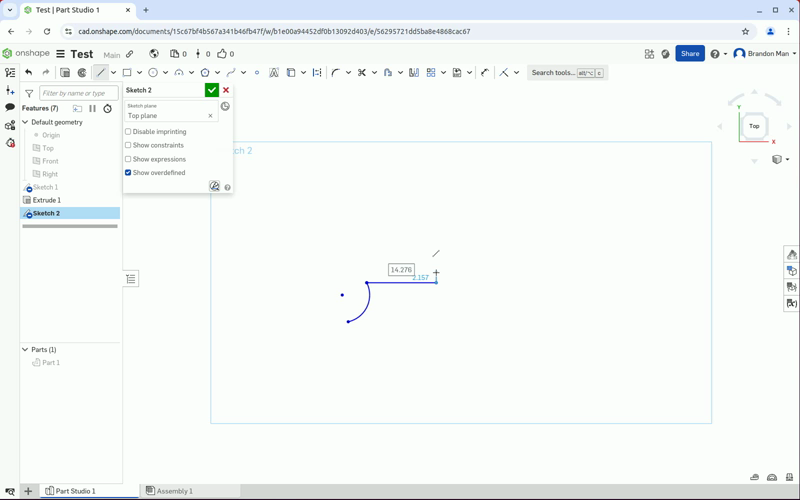
click(436, 272)
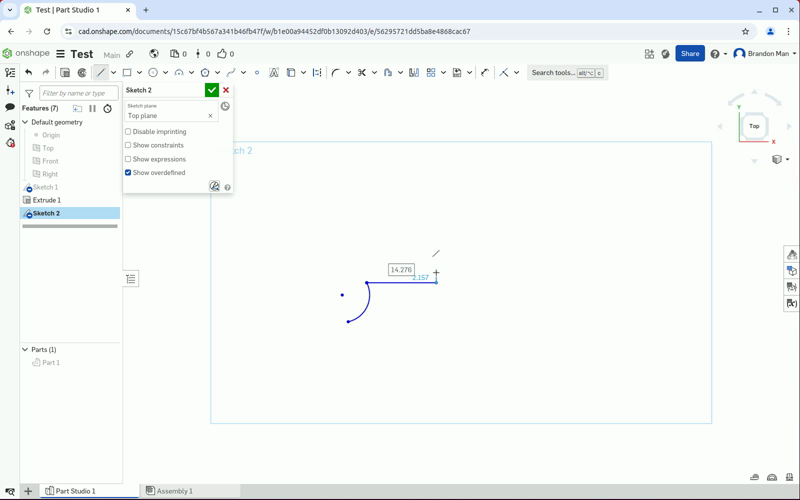
key_up(shift)
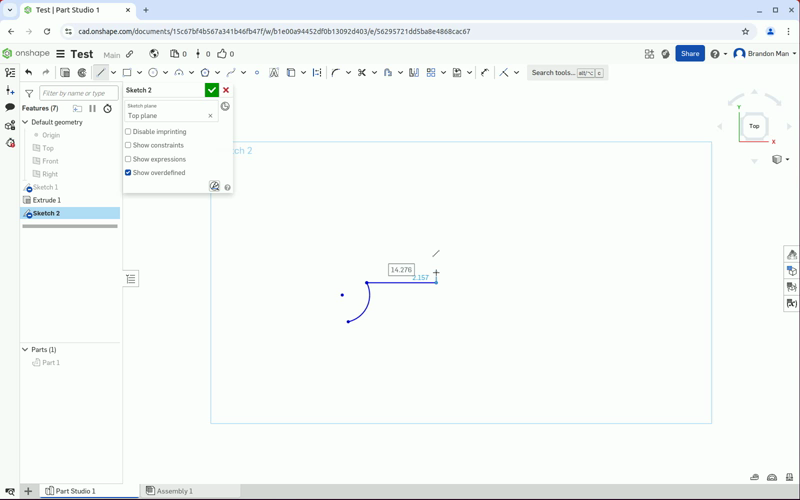
key_down(shift)
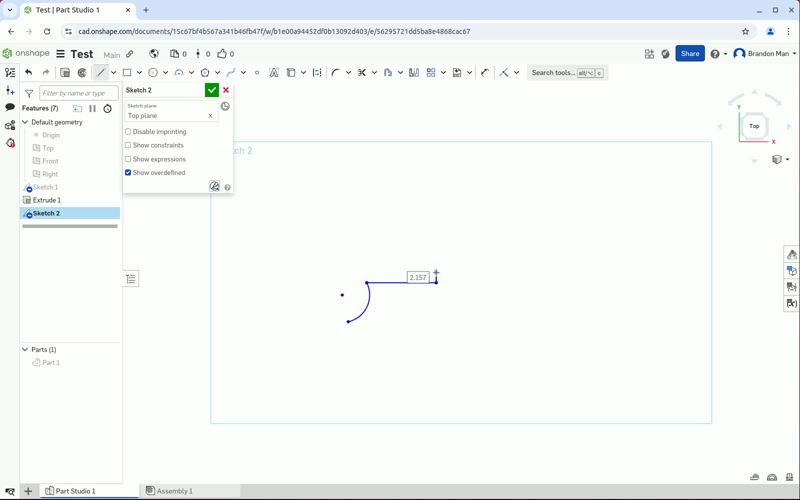
mouse_move(348, 272)
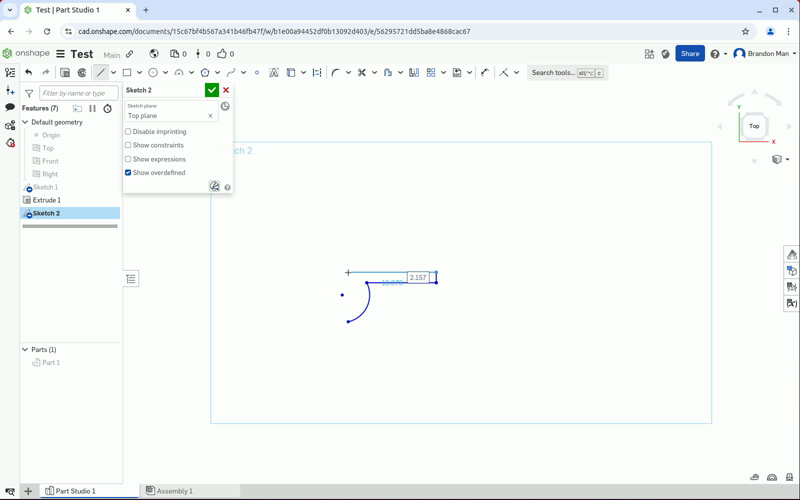
click(348, 272)
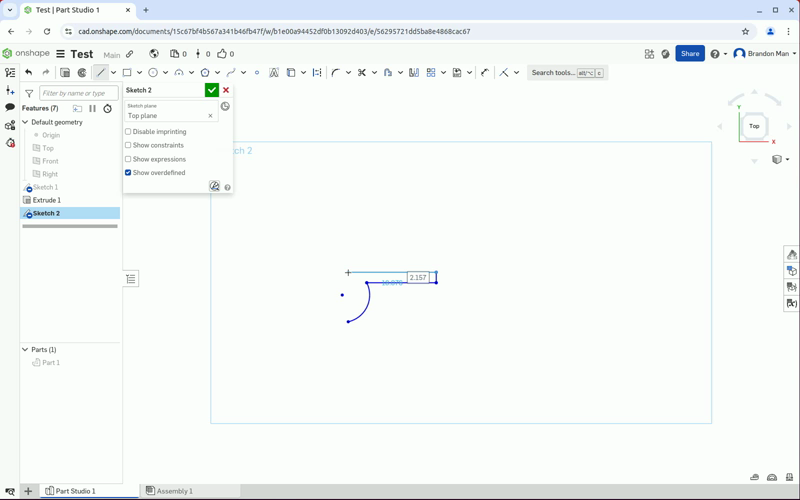
key_up(shift)
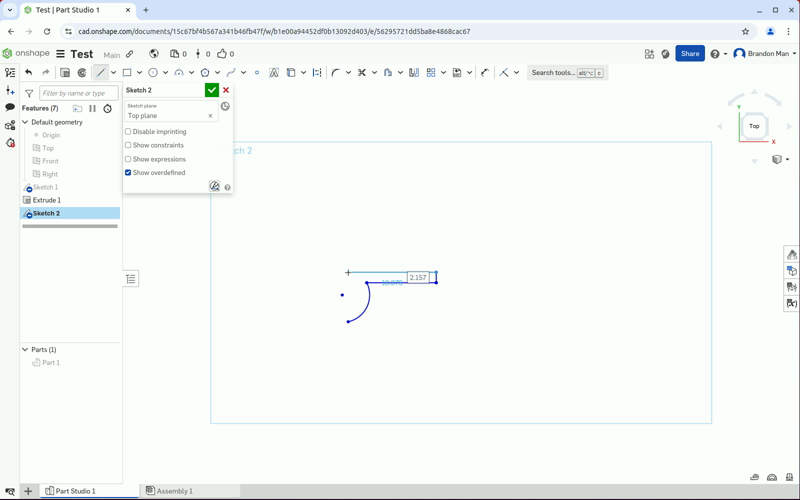
key(esc)
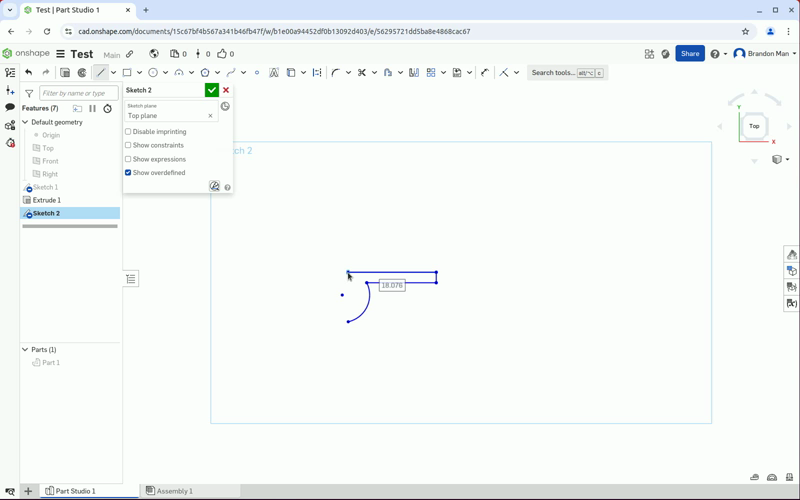
key(a)
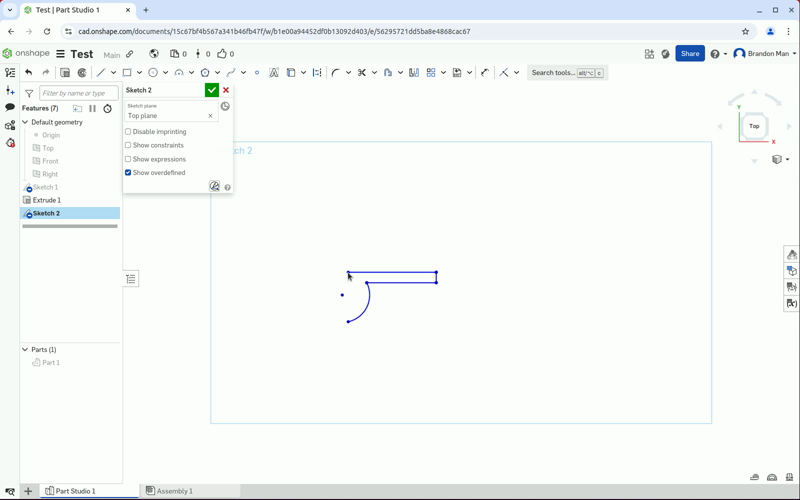
mouse_move(348, 272)
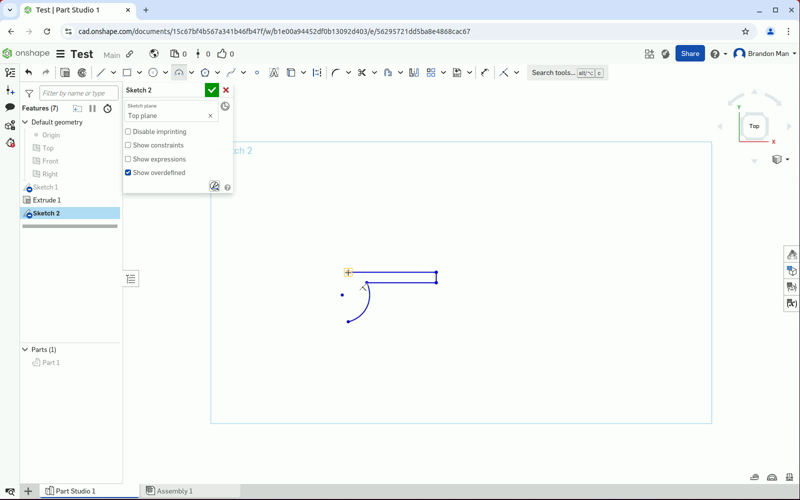
click(348, 272)
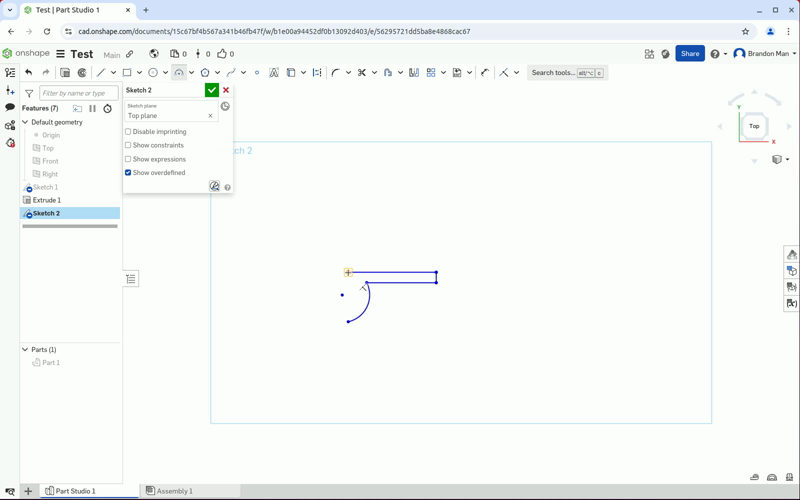
key_down(shift)
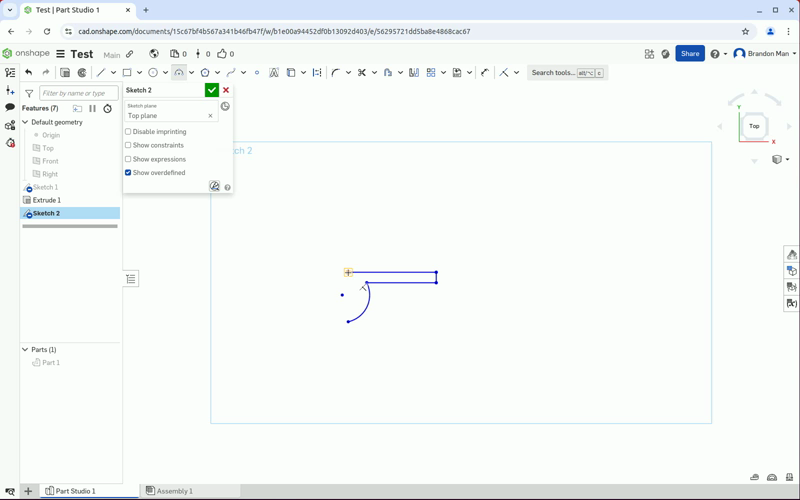
mouse_move(348, 315)
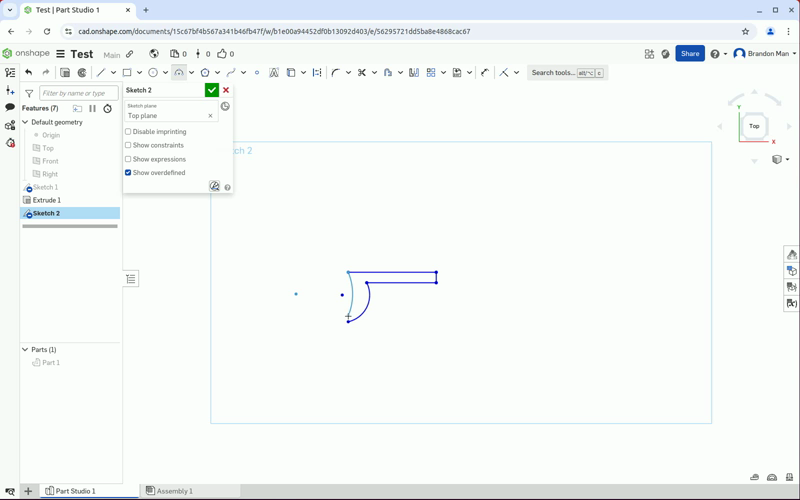
click(348, 315)
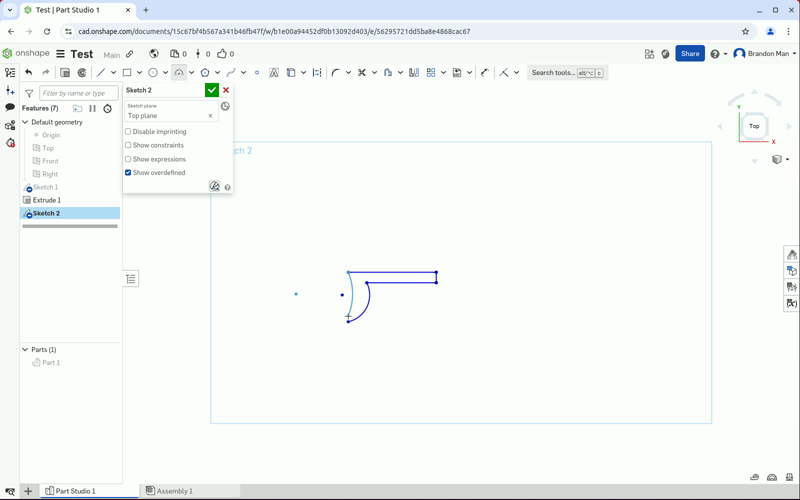
mouse_move(364, 294)
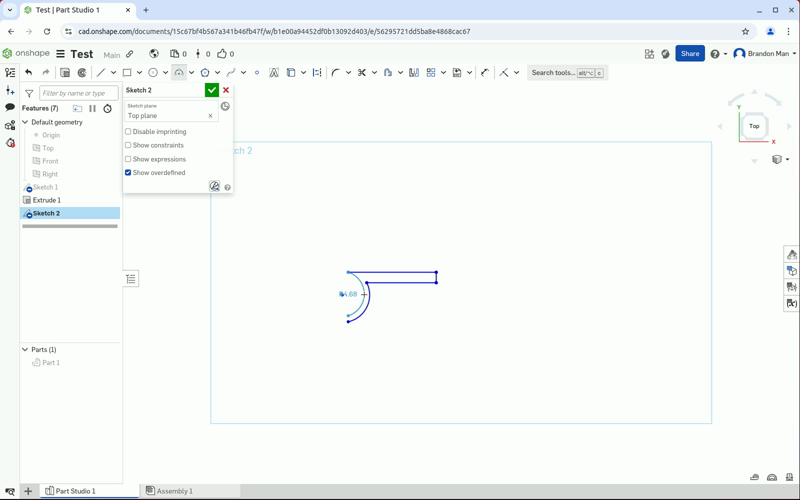
click(364, 294)
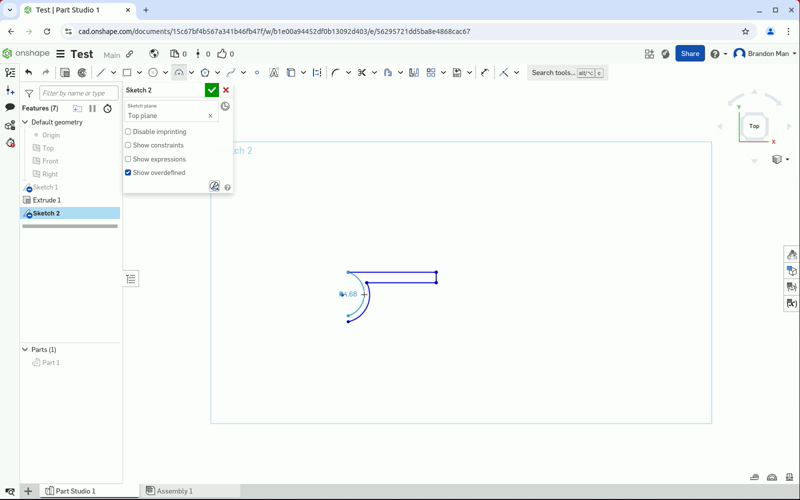
key_up(shift)
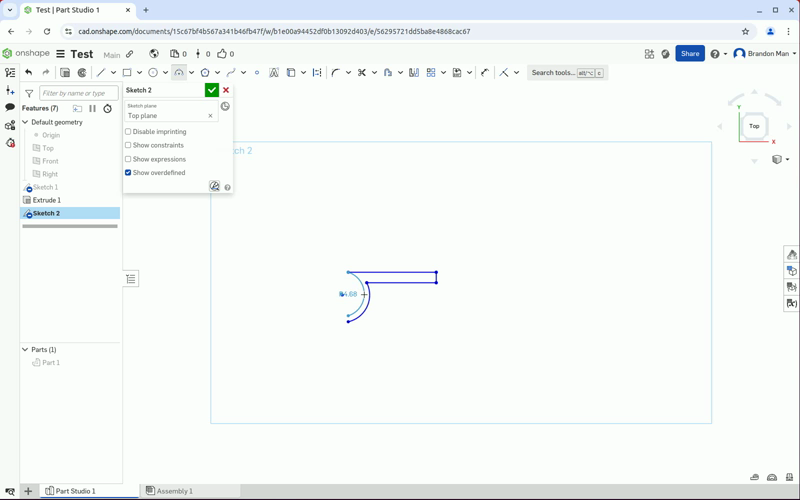
key(esc)
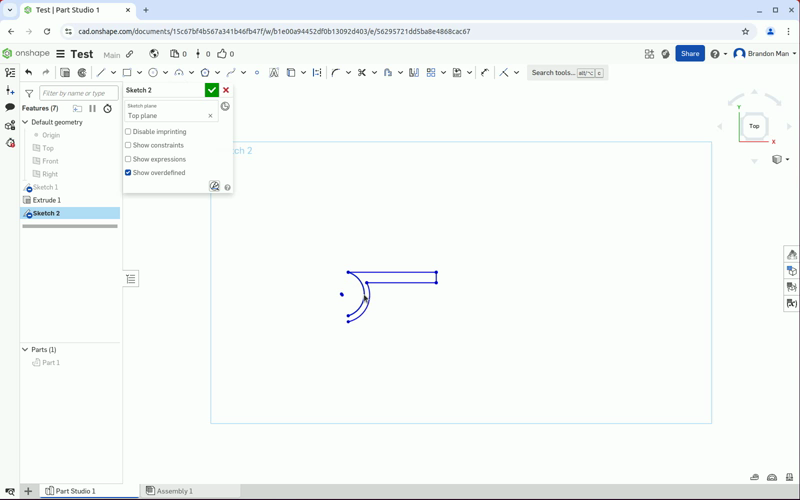
key(l)
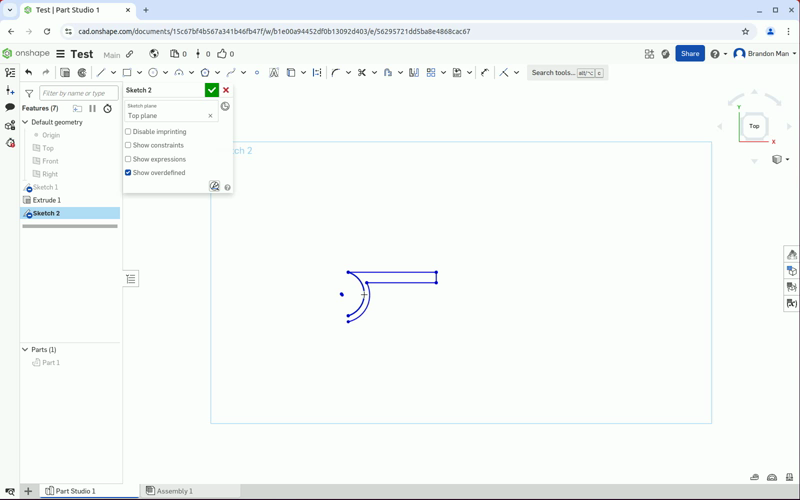
mouse_move(348, 315)
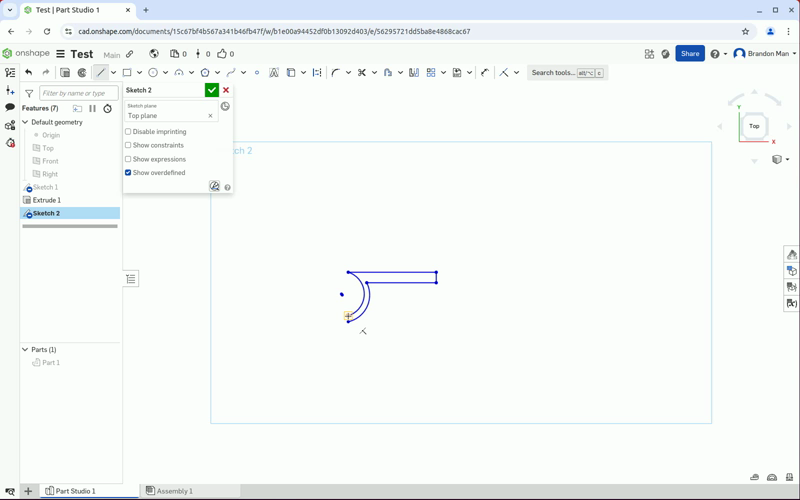
click(348, 315)
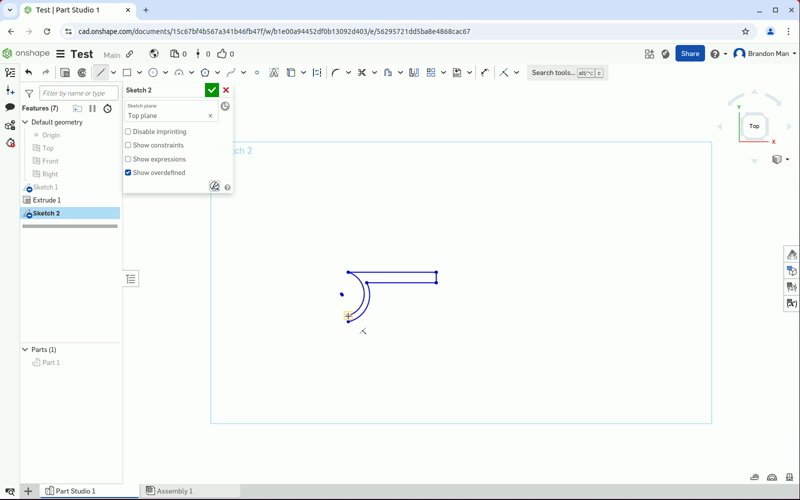
mouse_move(378, 315)
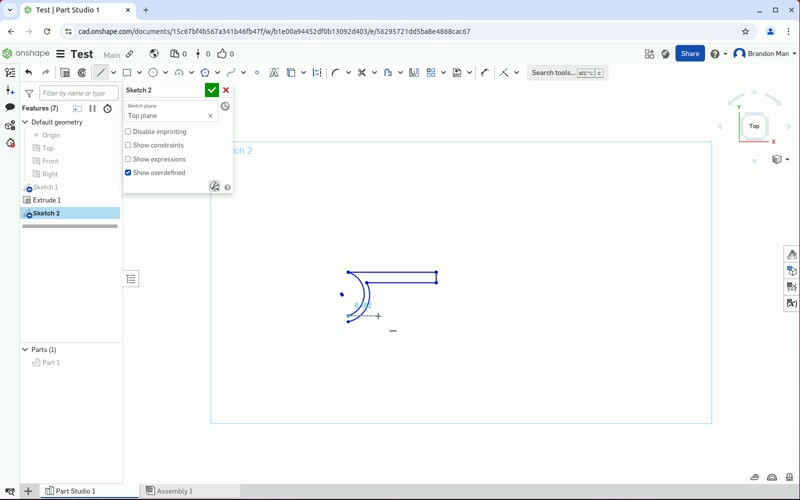
key_down(shift)
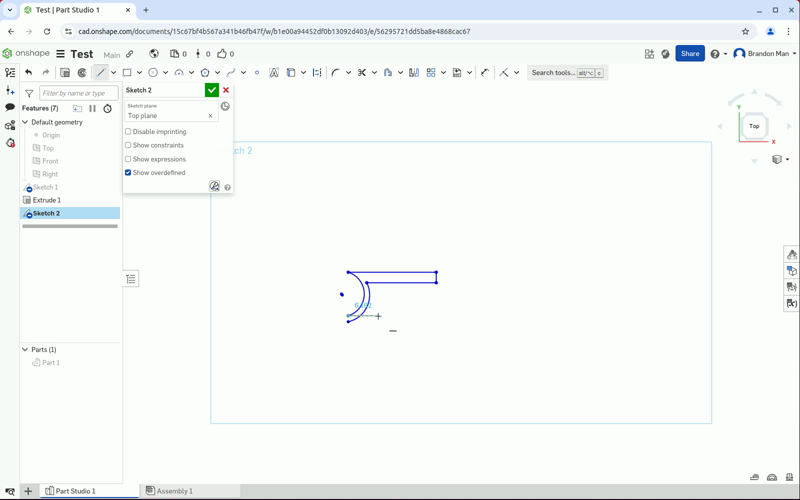
mouse_move(348, 321)
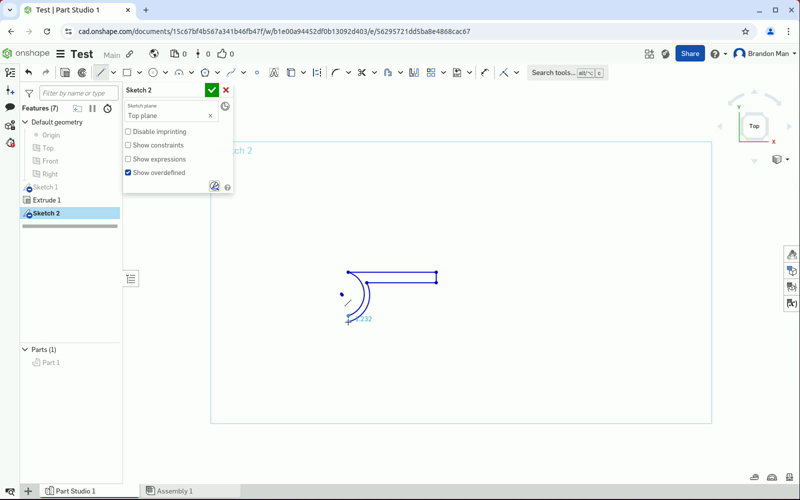
scroll(6)
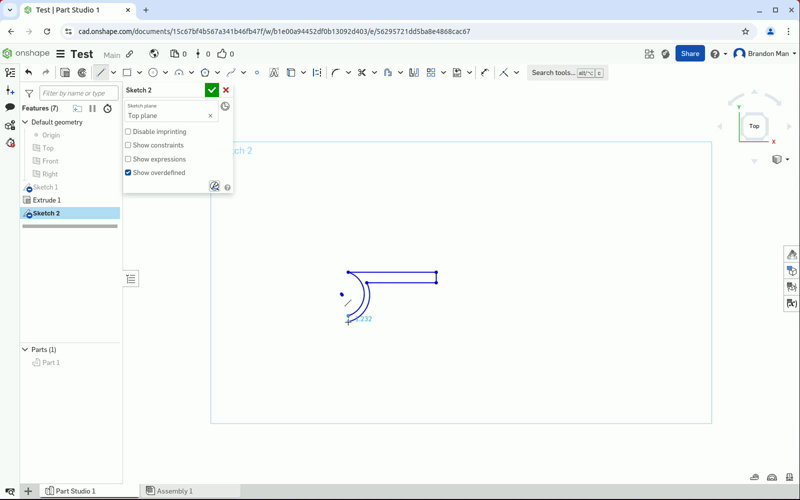
scroll(6)
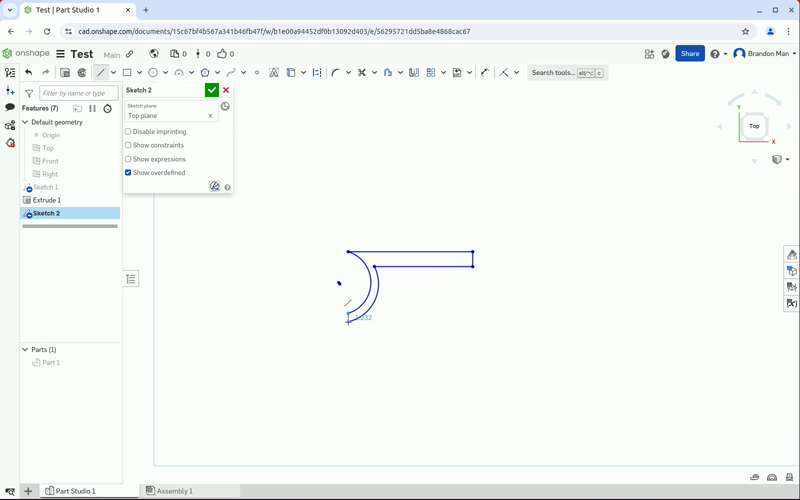
scroll(6)
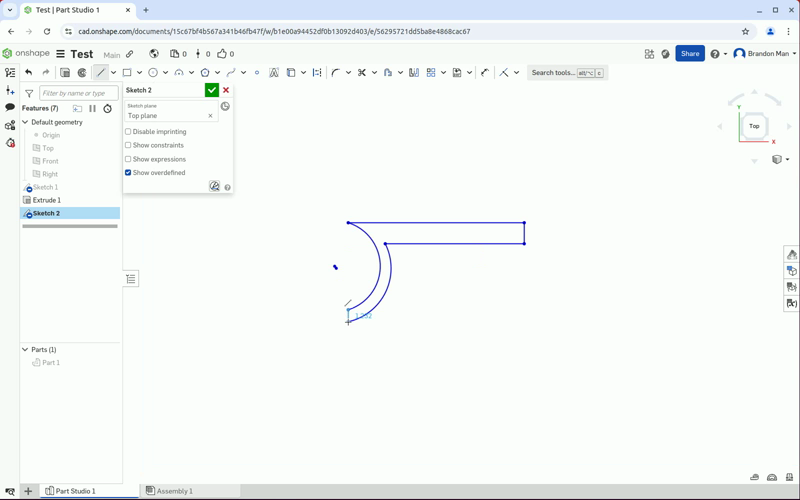
scroll(6)
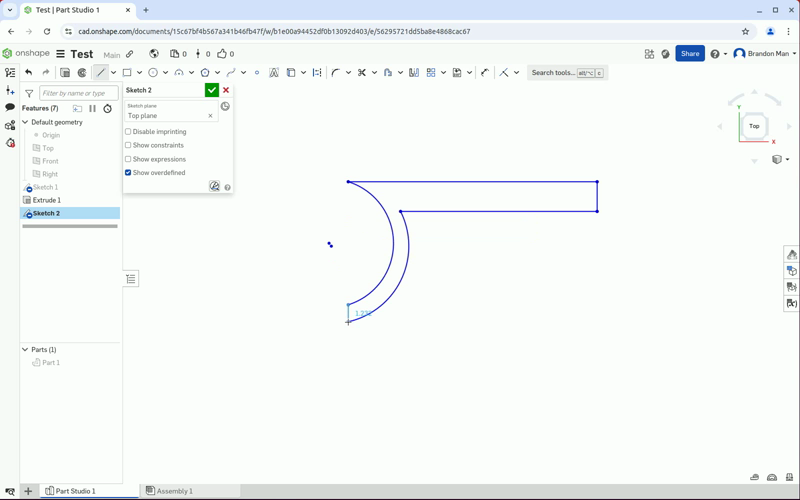
scroll(6)
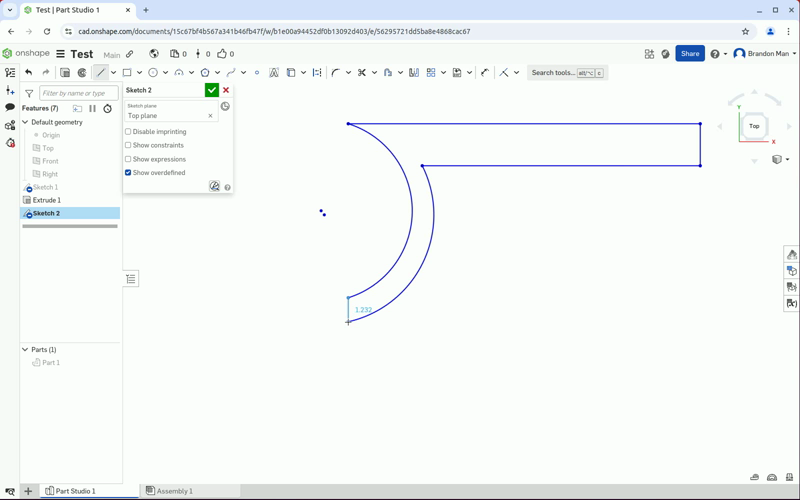
scroll(6)
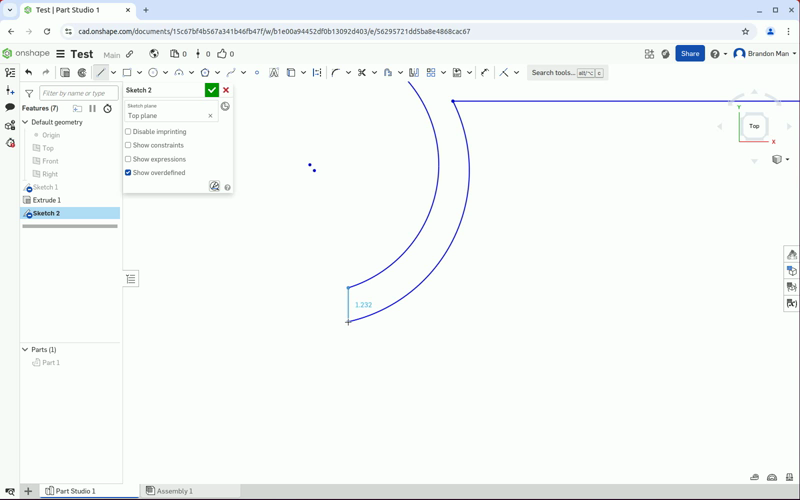
scroll(6)
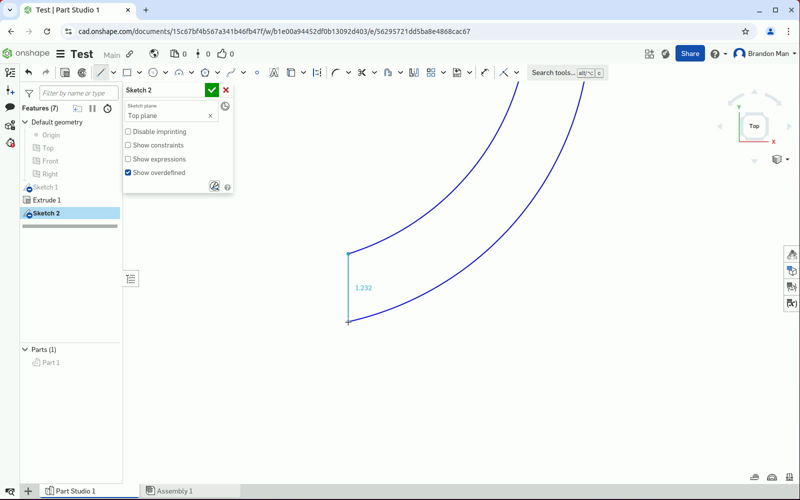
key_up(shift)
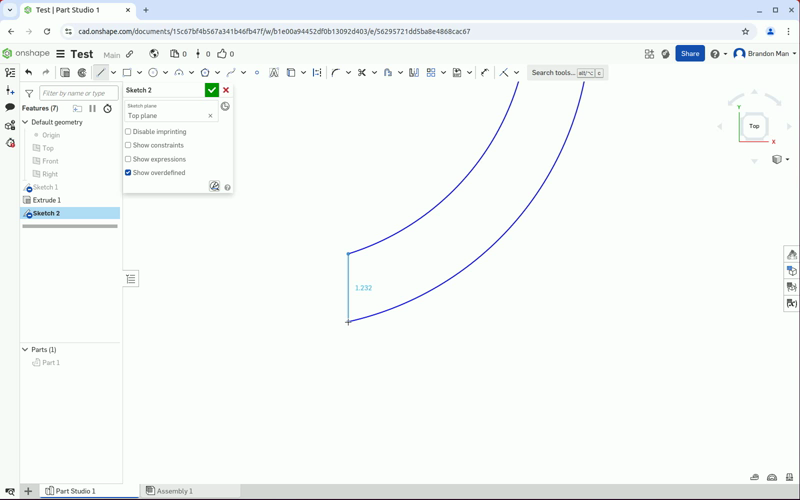
click(348, 321)
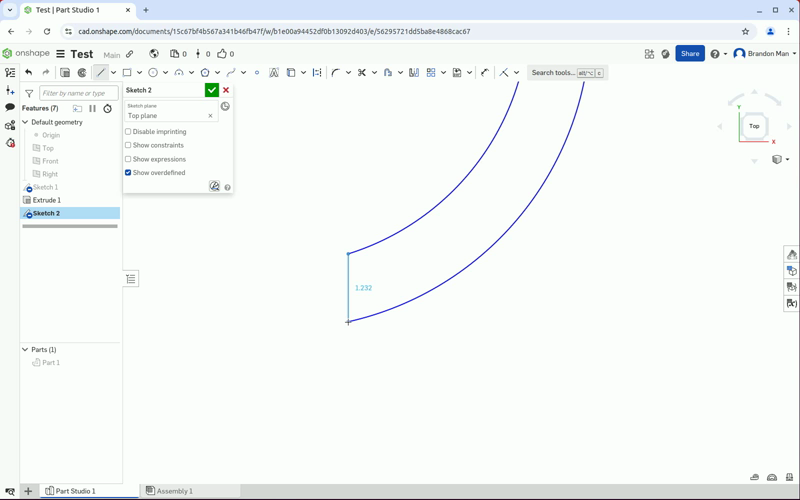
scroll(-6)
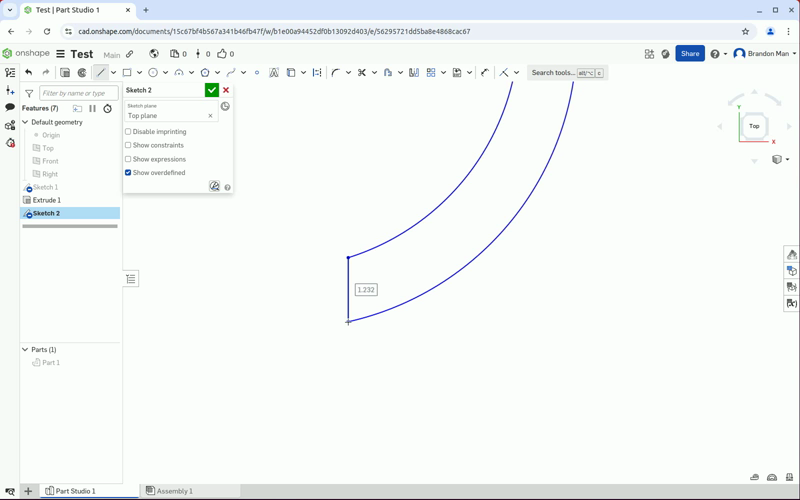
scroll(-6)
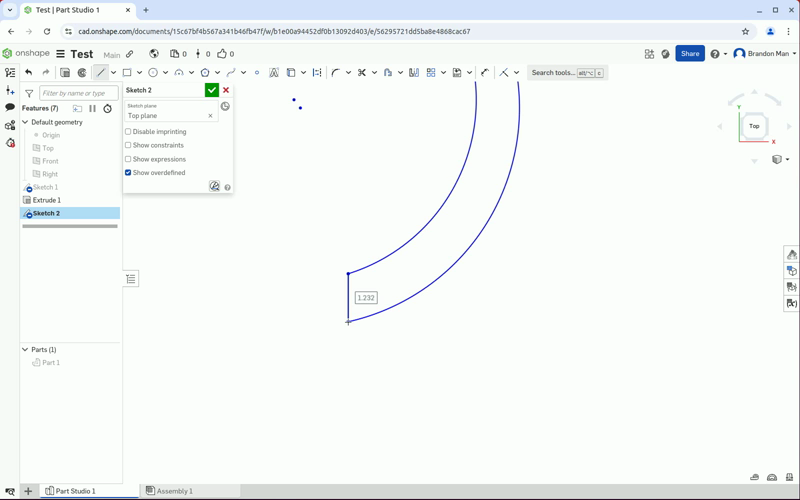
scroll(-6)
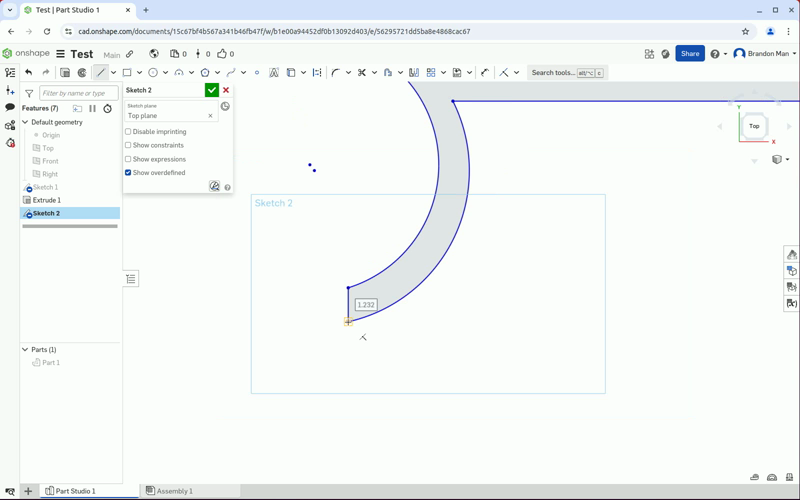
scroll(-6)
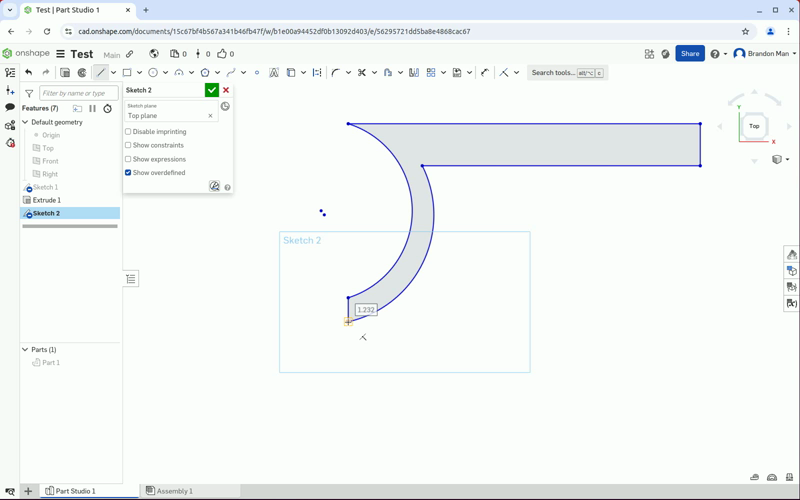
scroll(-6)
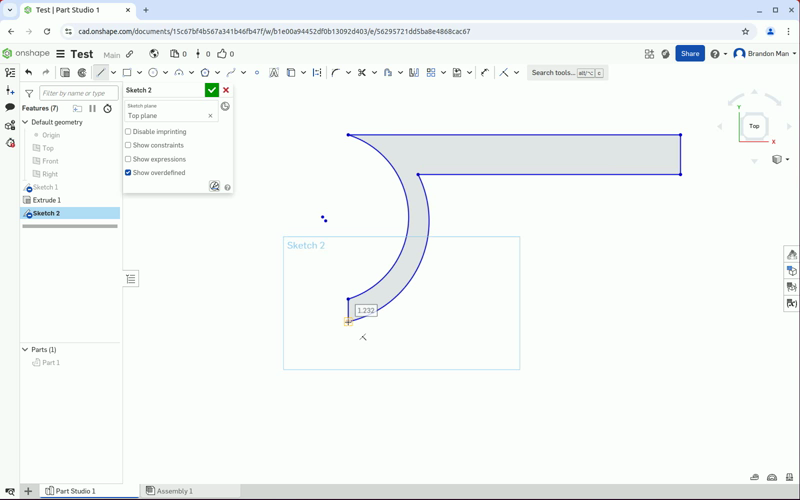
scroll(-6)
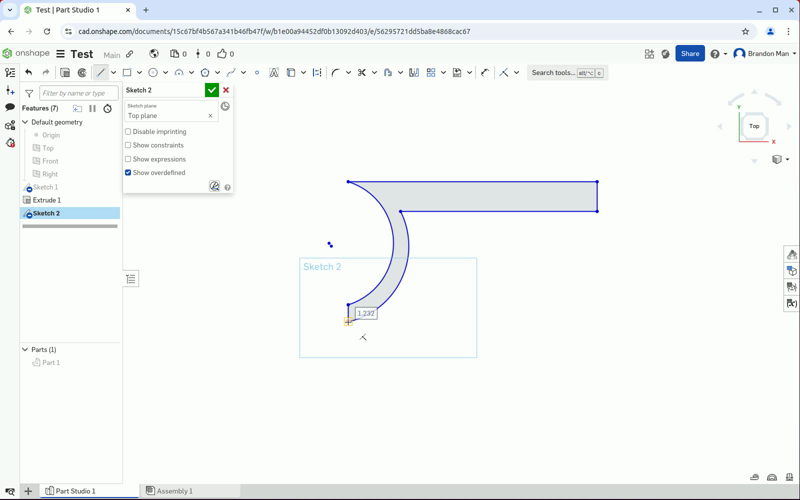
scroll(-6)
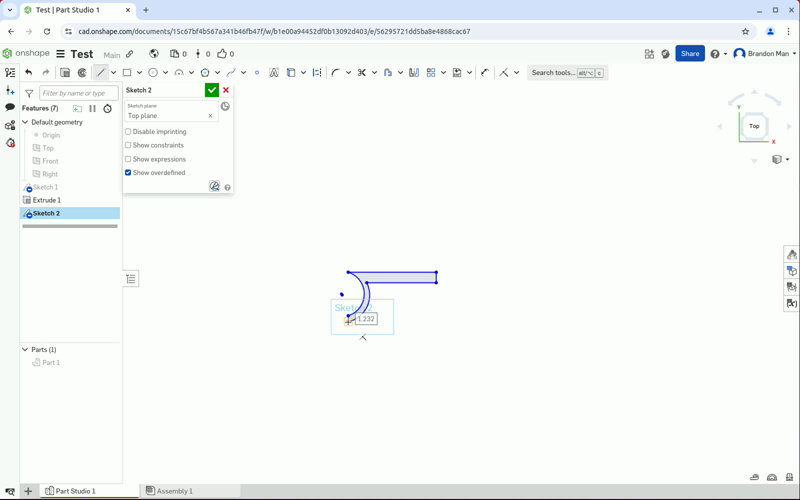
key(esc)
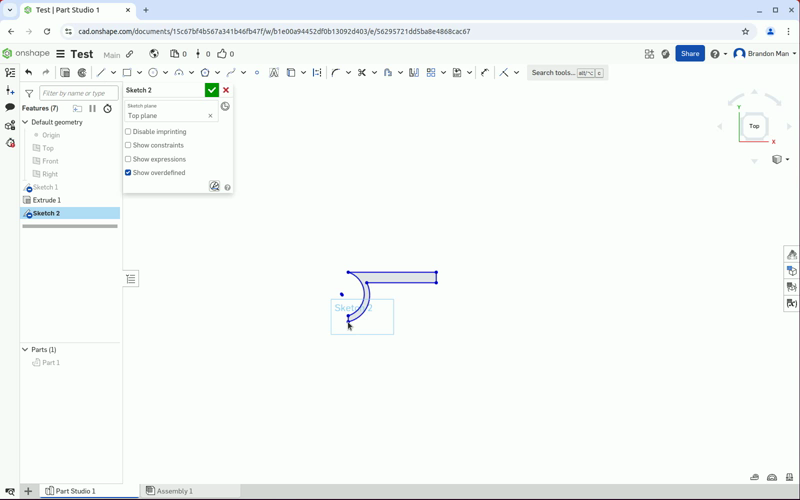
mouse_move(358, 315)
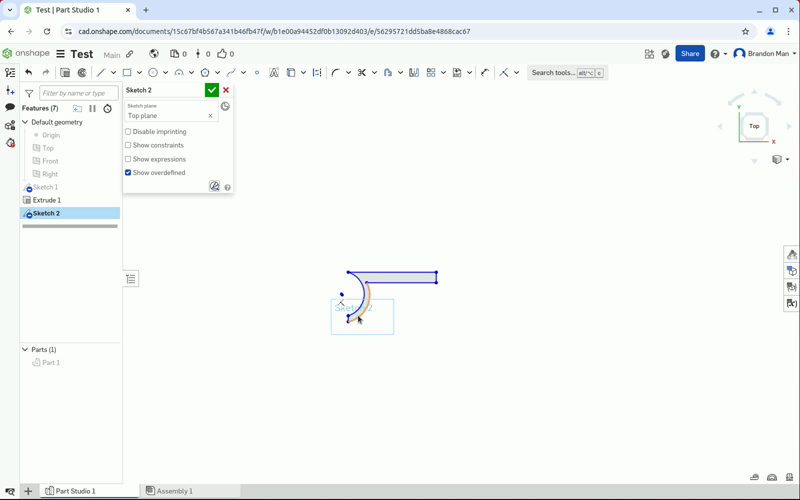
scroll(6)
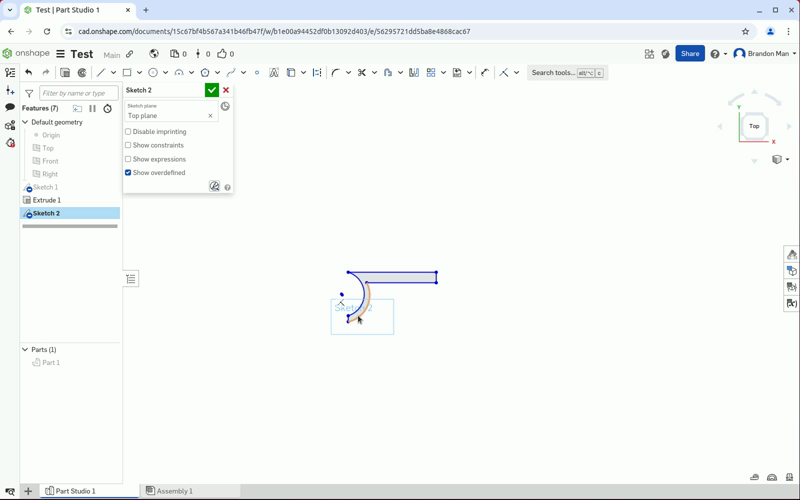
scroll(6)
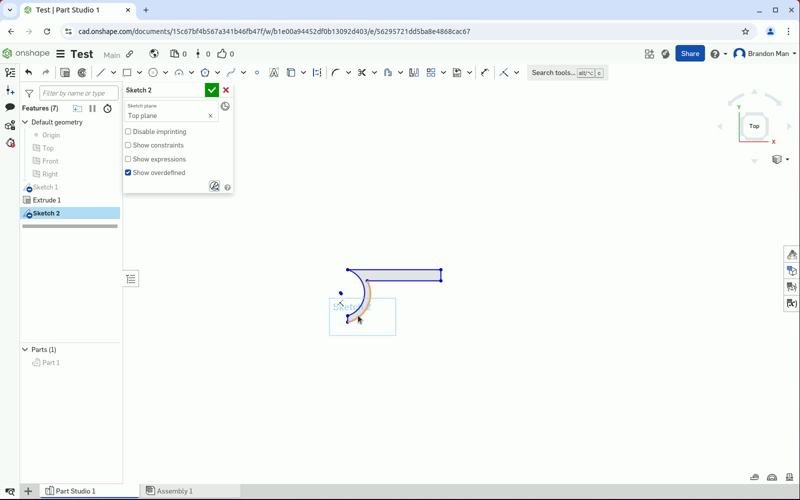
scroll(6)
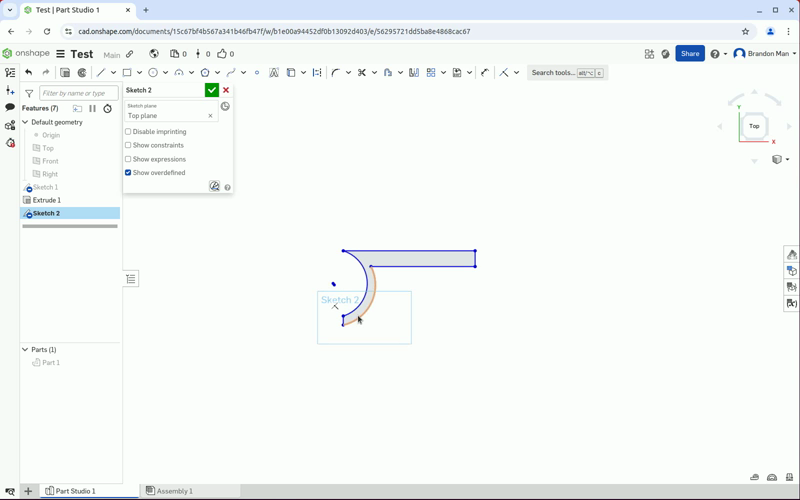
scroll(6)
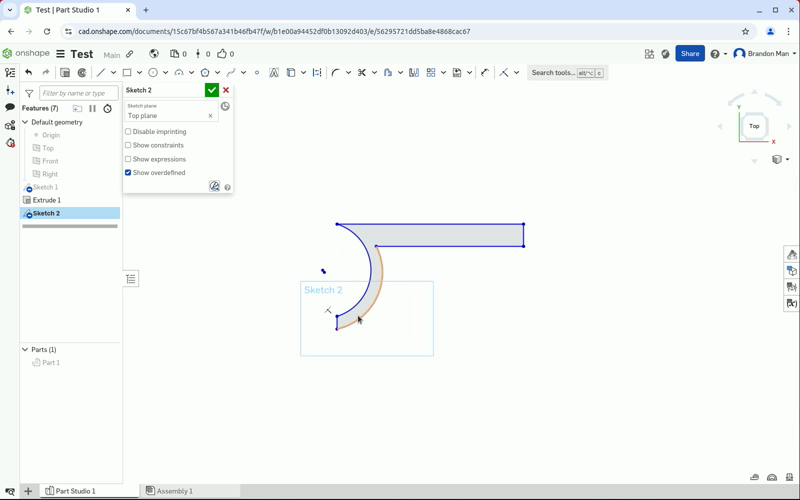
scroll(6)
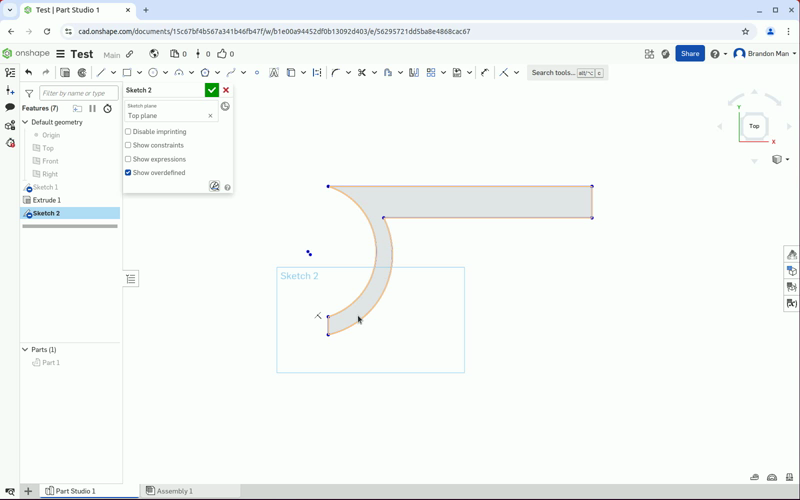
scroll(6)
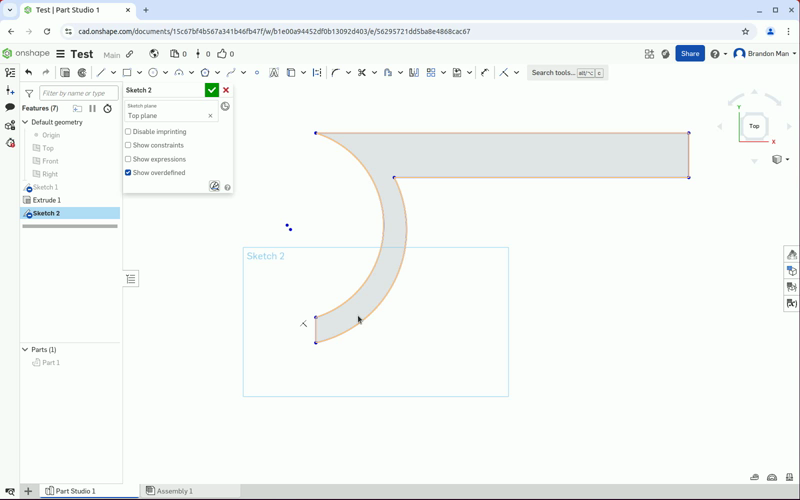
scroll(6)
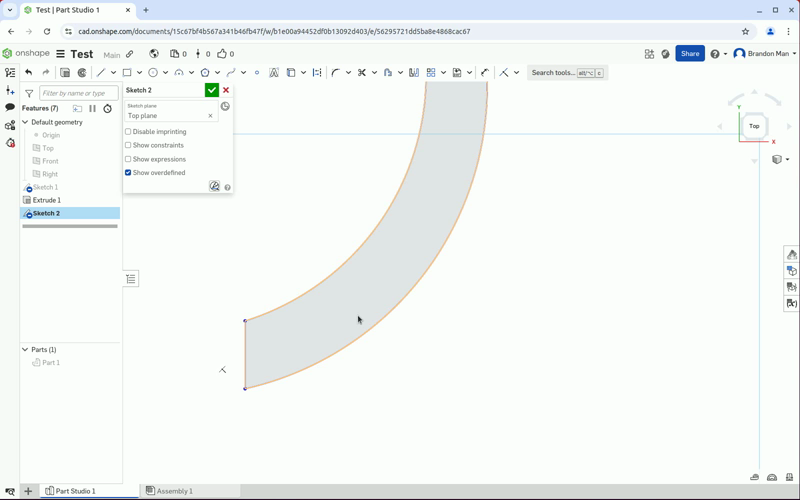
click(358, 315)
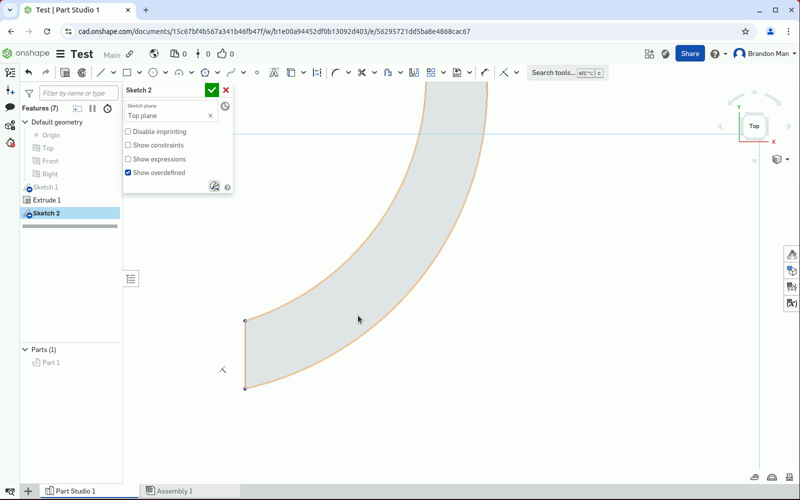
scroll(-6)
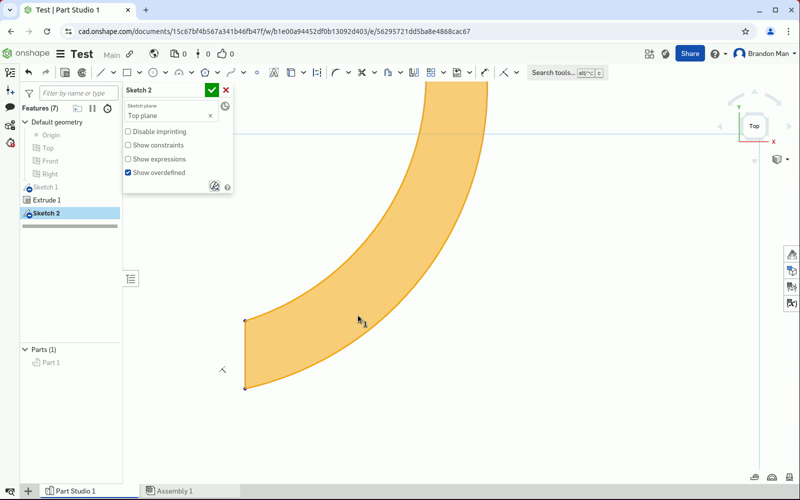
scroll(-6)
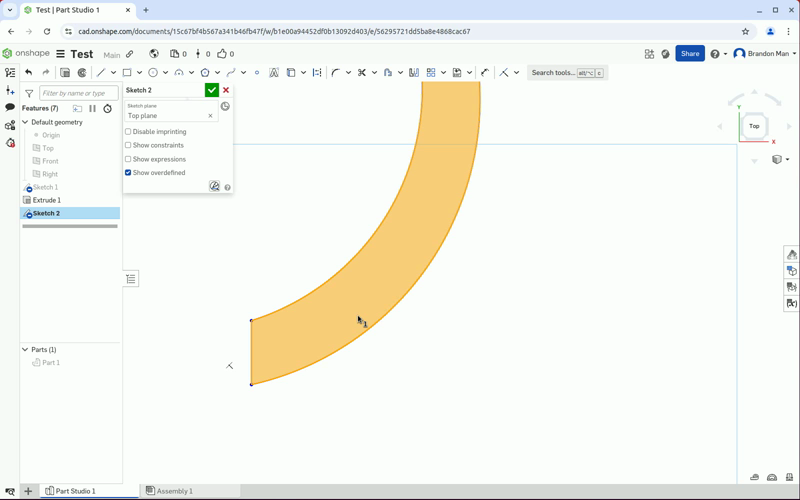
scroll(-6)
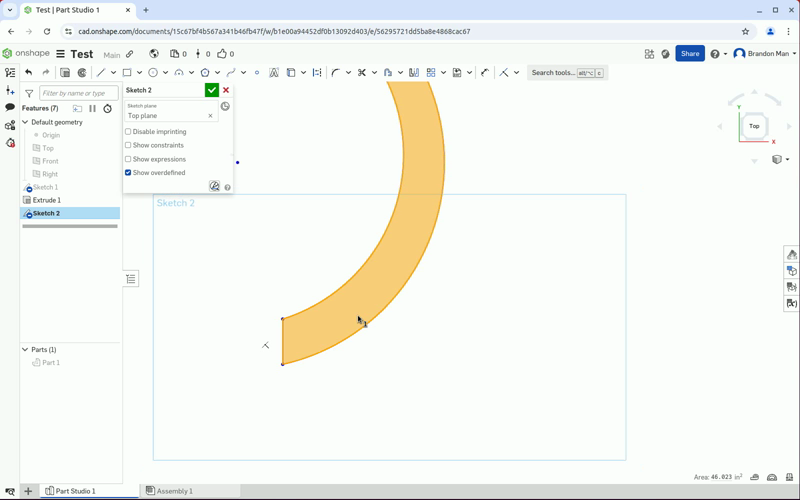
scroll(-6)
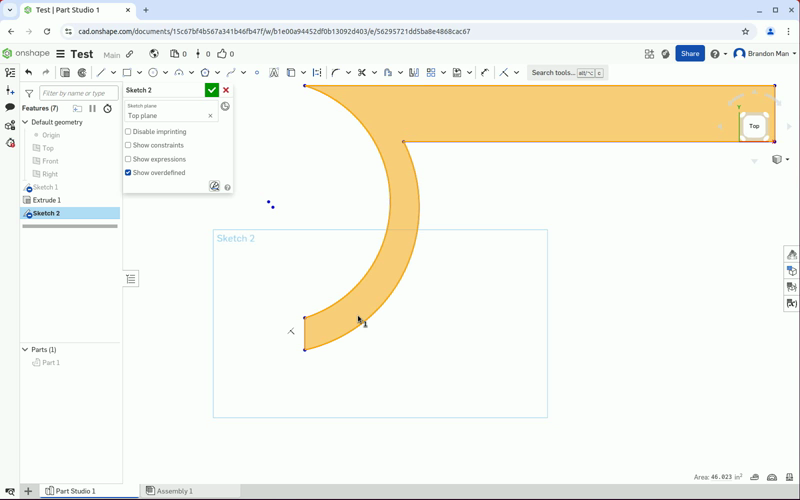
scroll(-6)
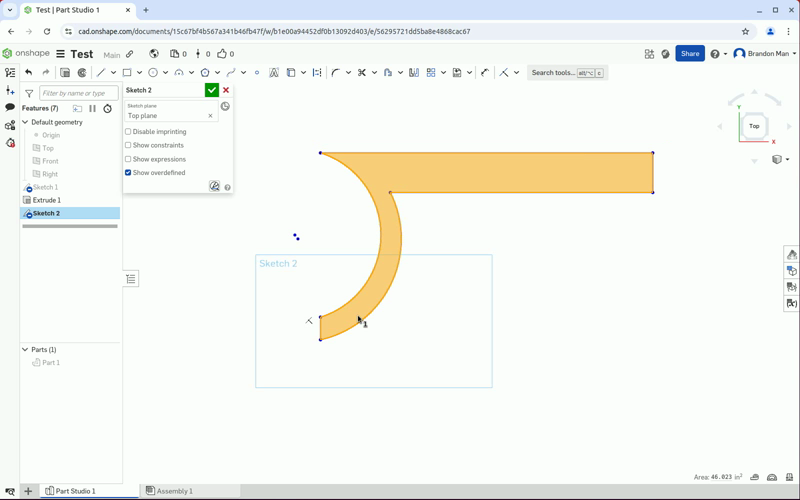
scroll(-6)
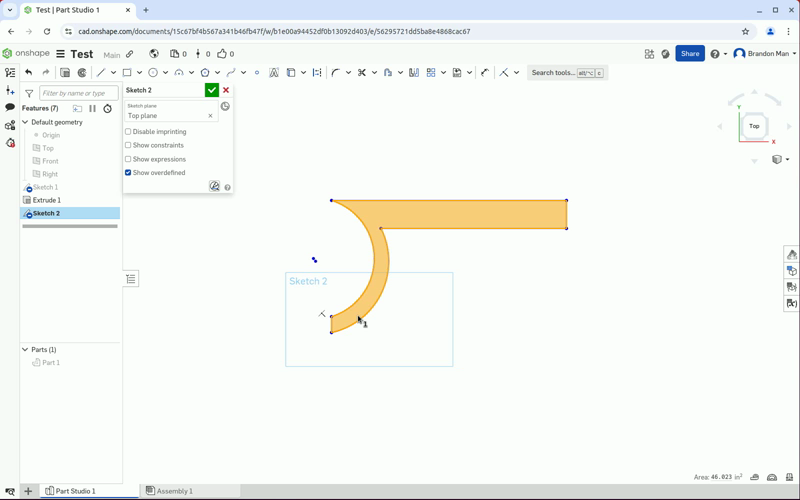
scroll(-6)
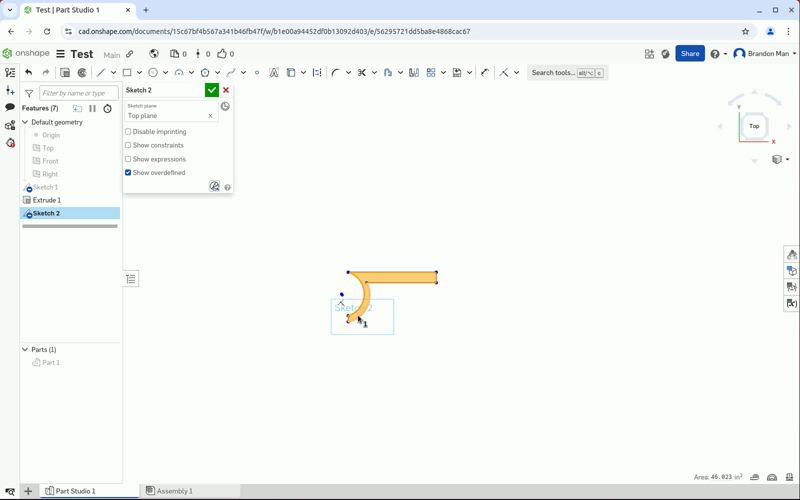
mouse_move(73, 352)
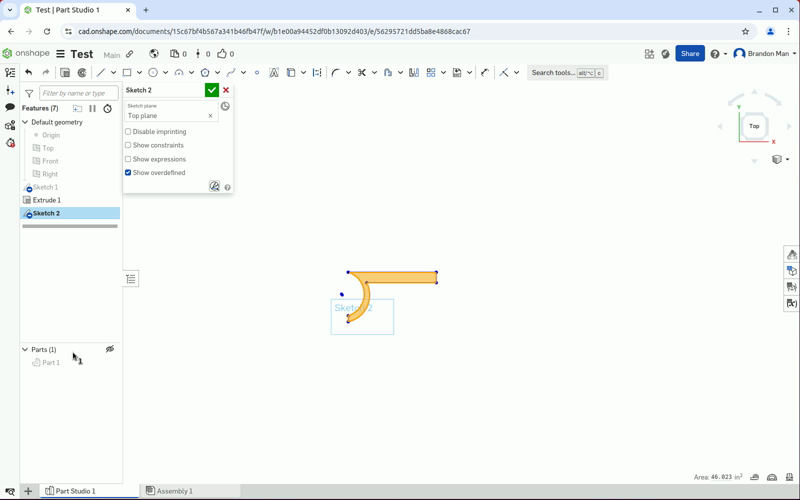
key(shift+y)
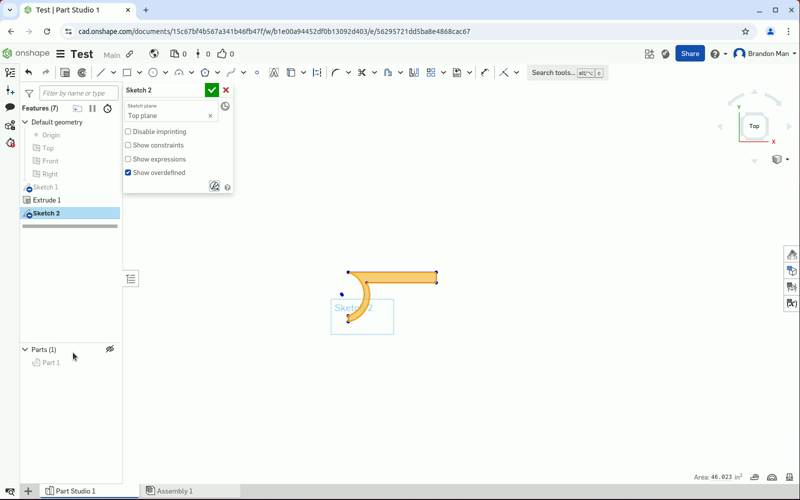
key(shift+e)
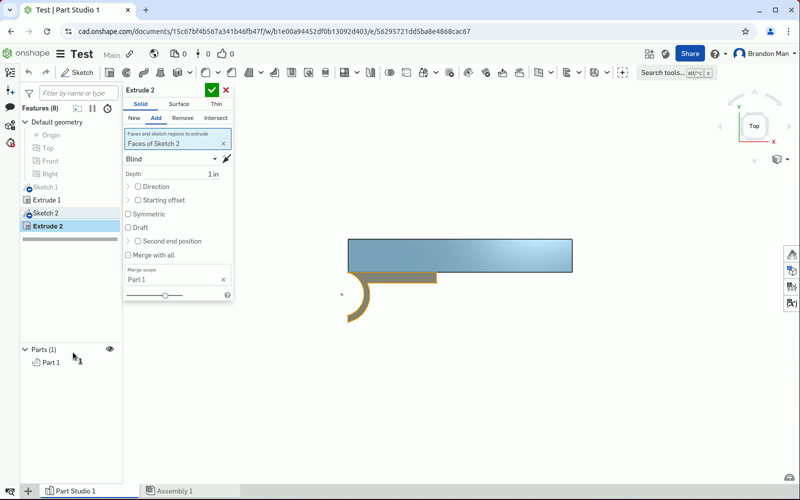
mouse_move(143, 106)
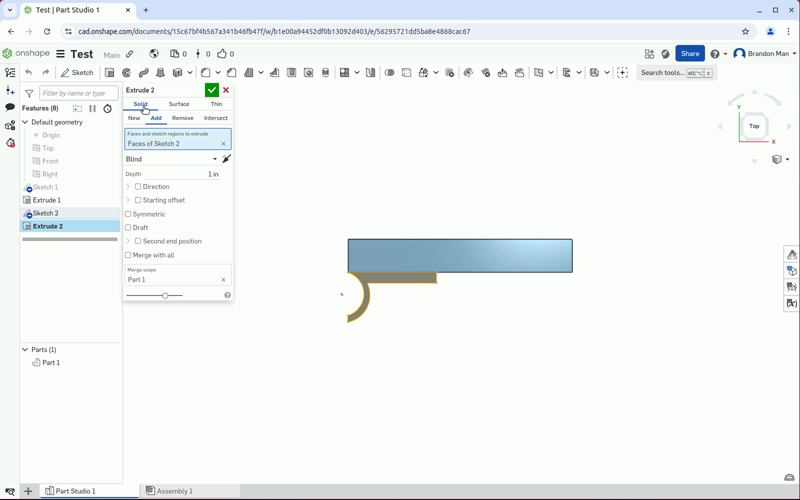
click(143, 106)
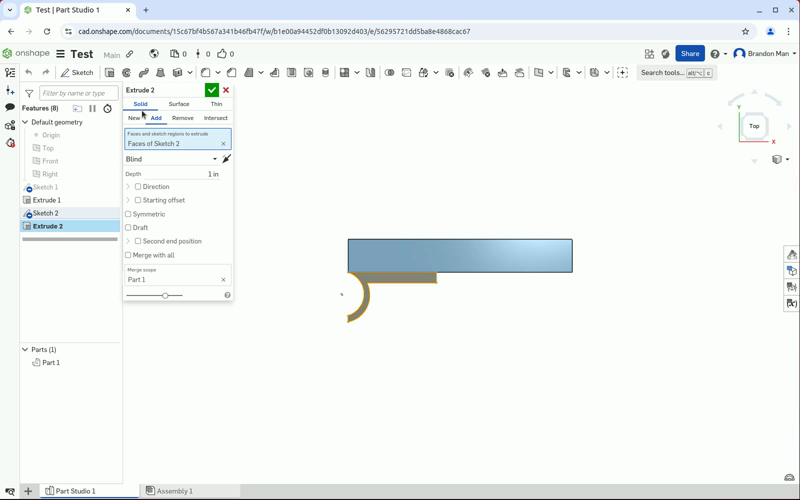
mouse_move(137, 120)
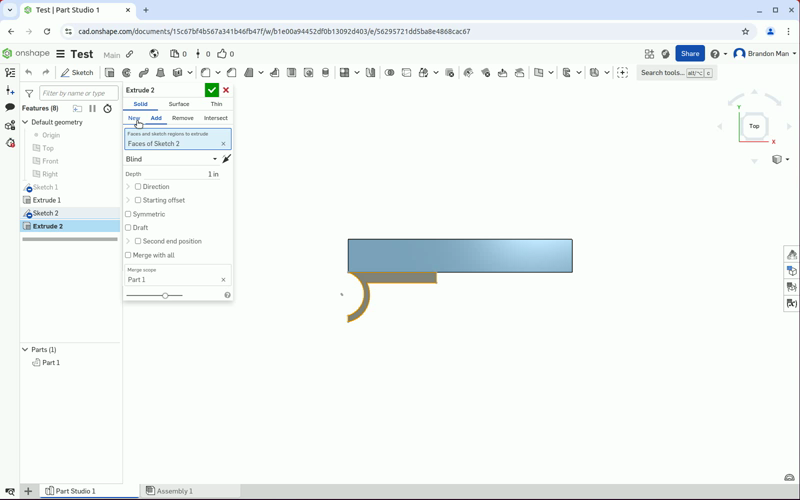
click(137, 120)
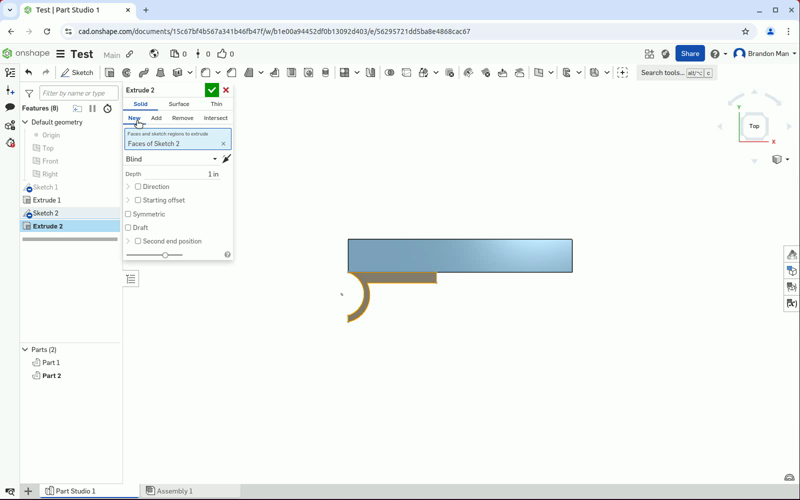
key(tab, 4)
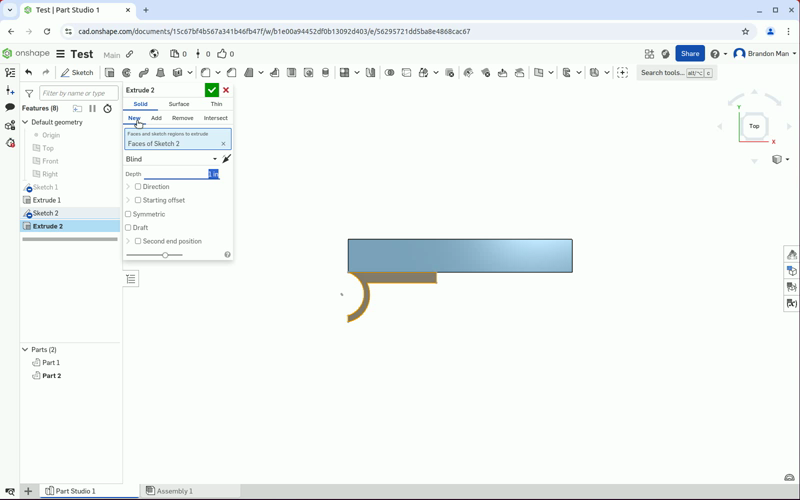
text(1.685)
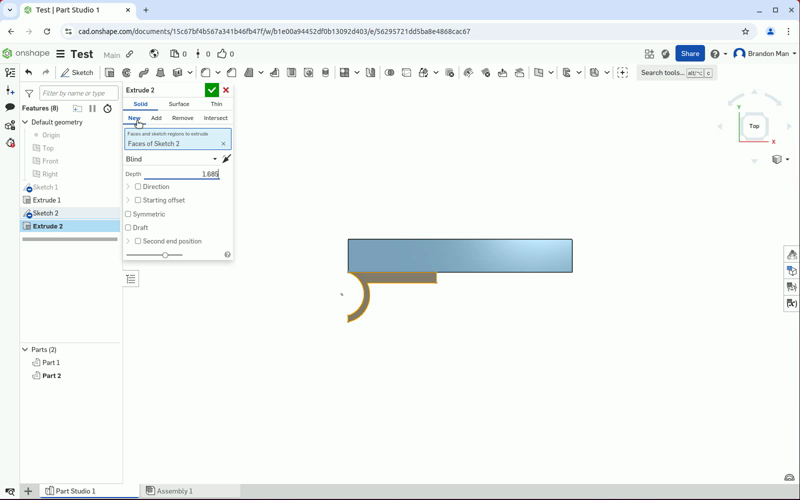
key(enter)
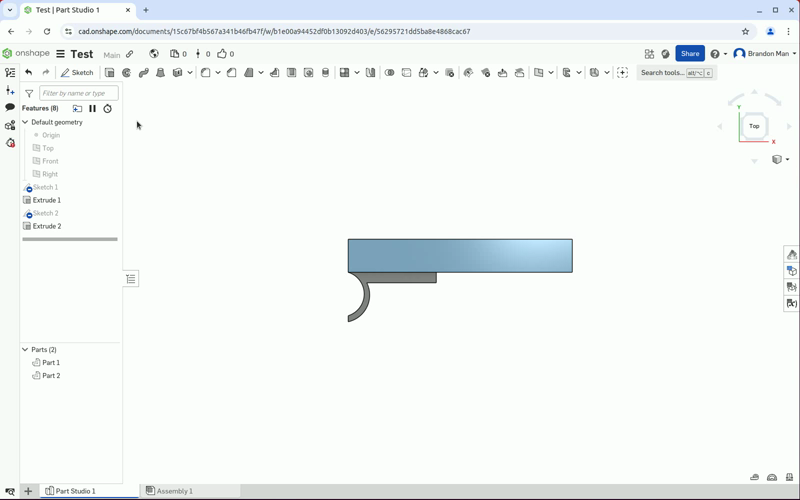
key(shift+h)
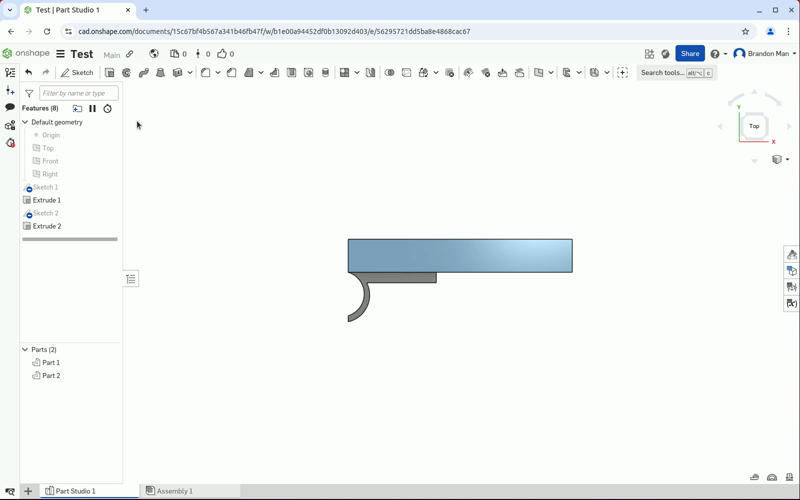
key(shift+h)
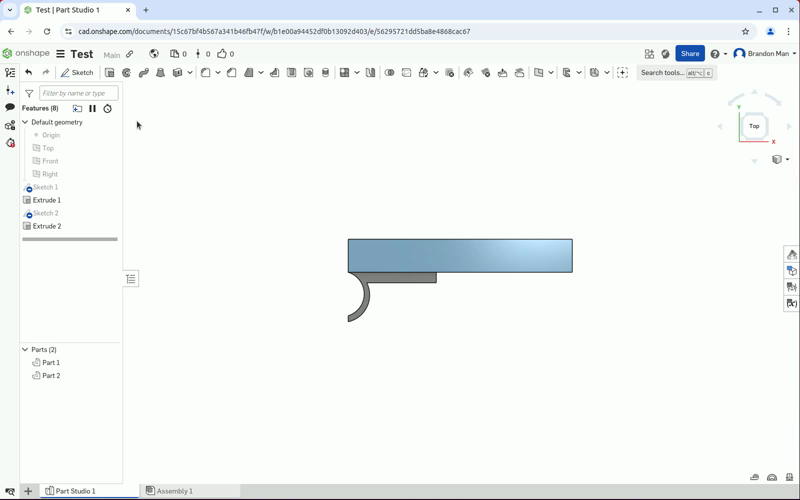
mouse_move(73, 189)
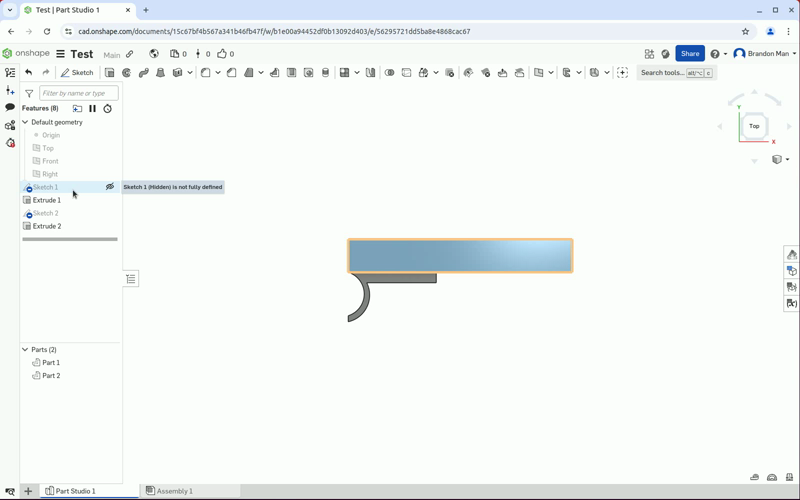
click(73, 189)
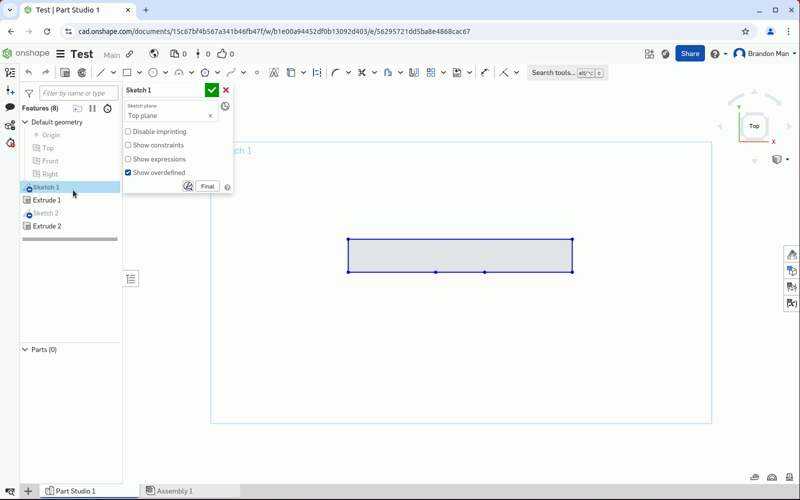
mouse_move(229, 92)
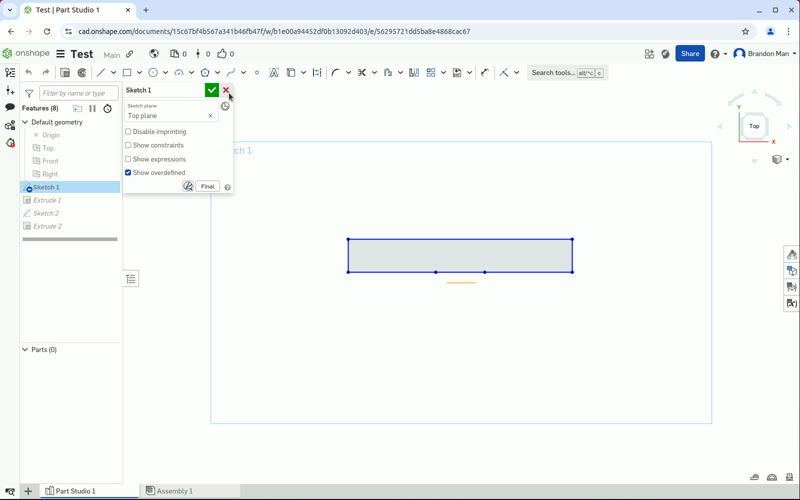
click(229, 92)
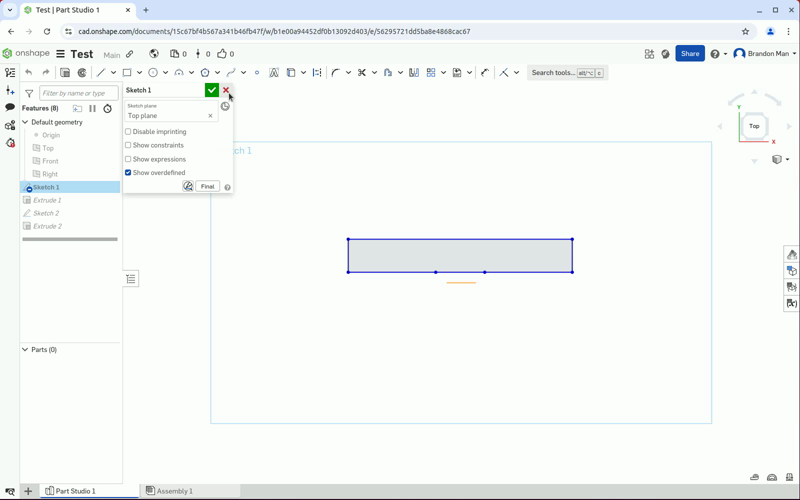
key(shift+s)
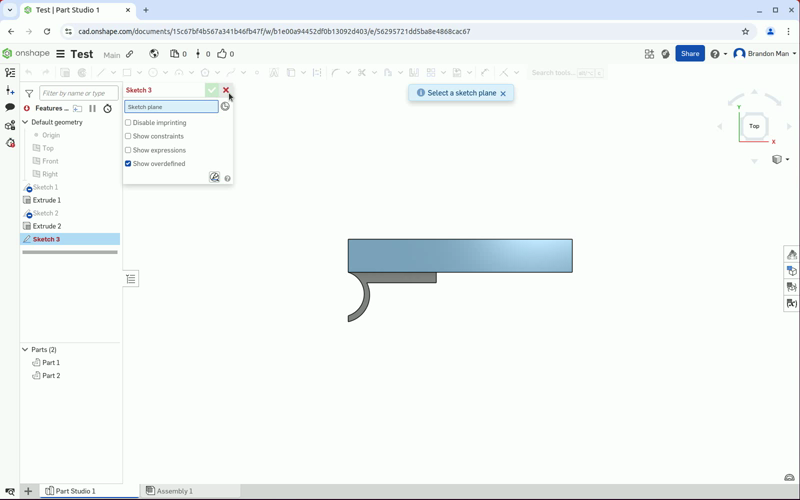
mouse_move(73, 150)
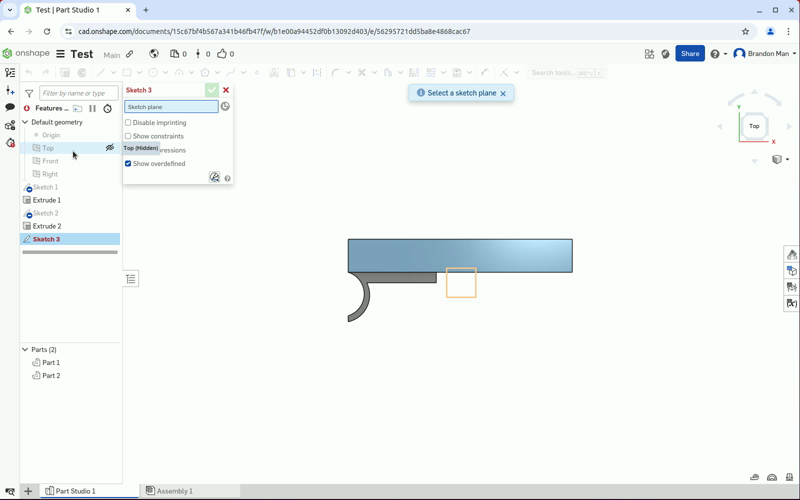
click(73, 150)
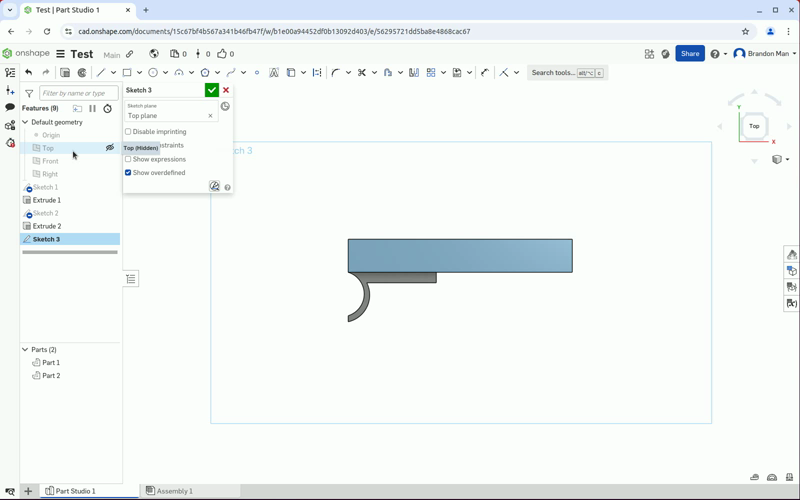
mouse_move(73, 352)
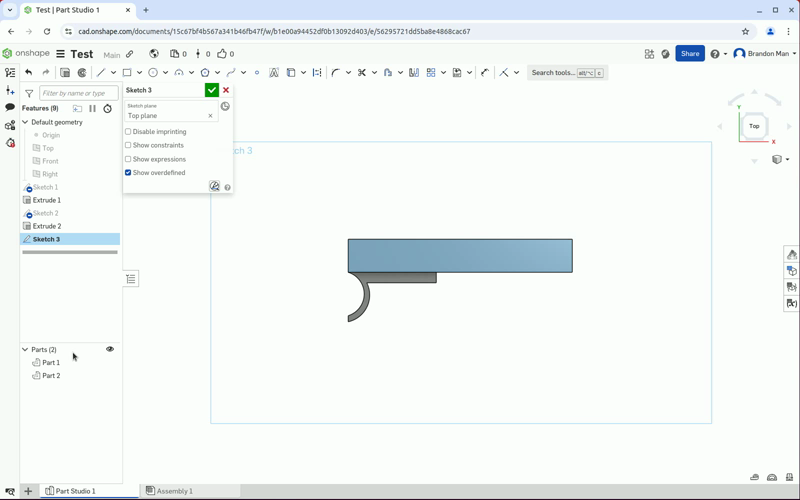
key(y)
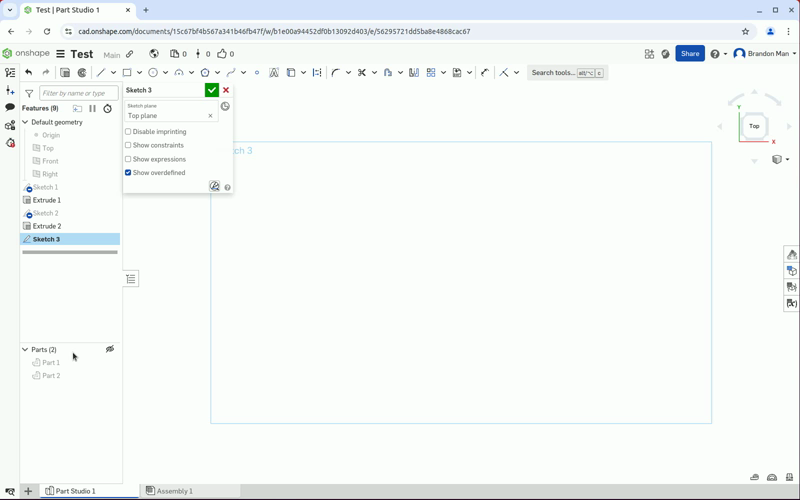
key(l)
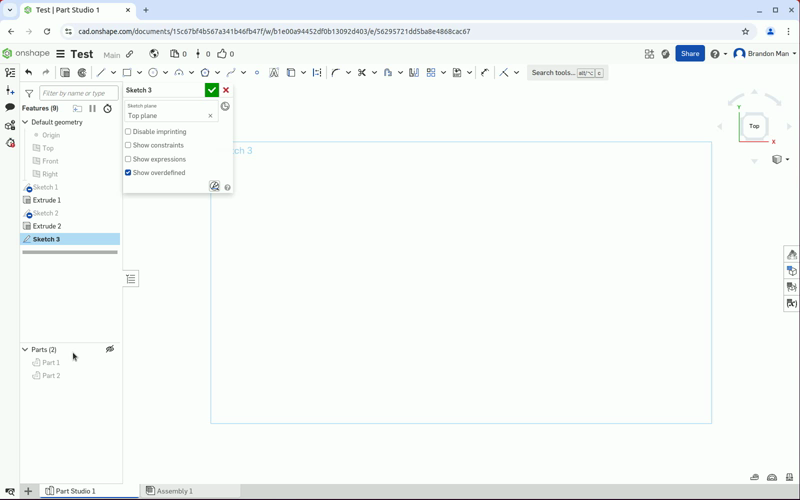
key_down(shift)
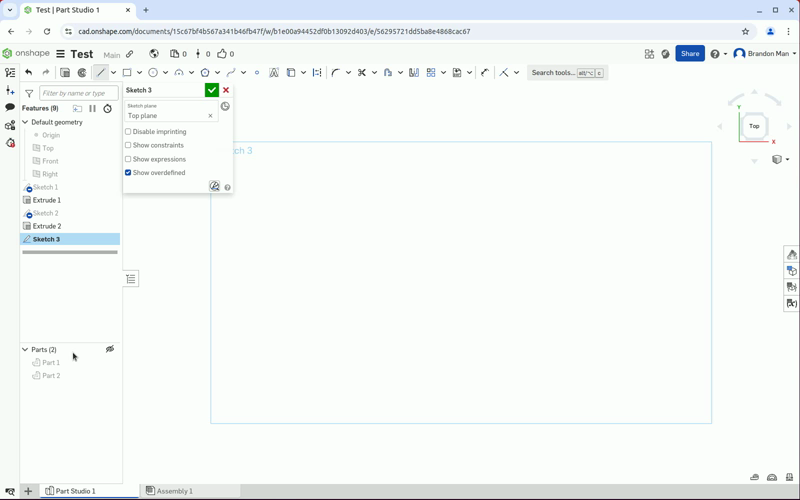
mouse_move(485, 282)
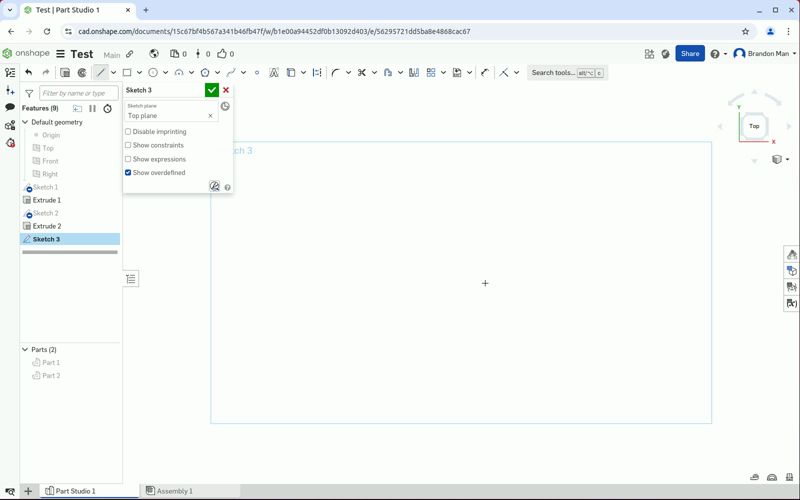
click(485, 282)
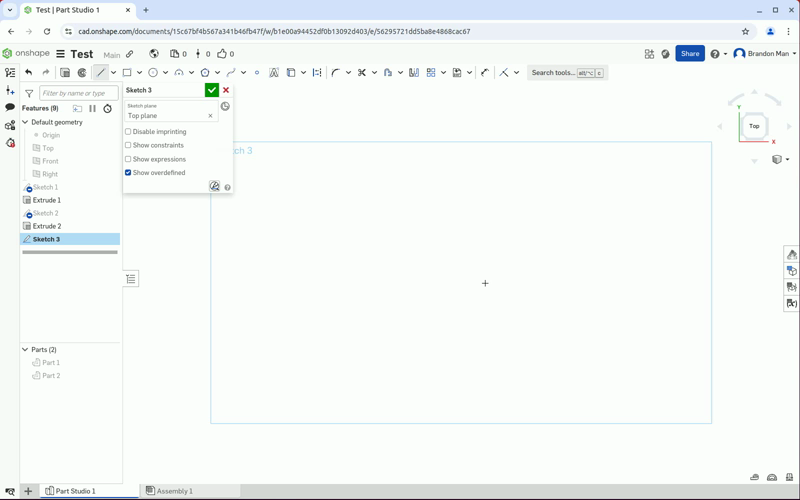
key_up(shift)
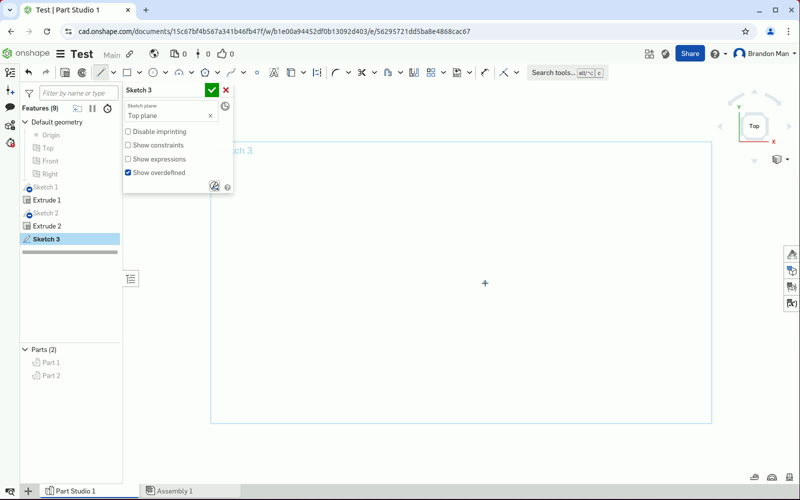
key_down(shift)
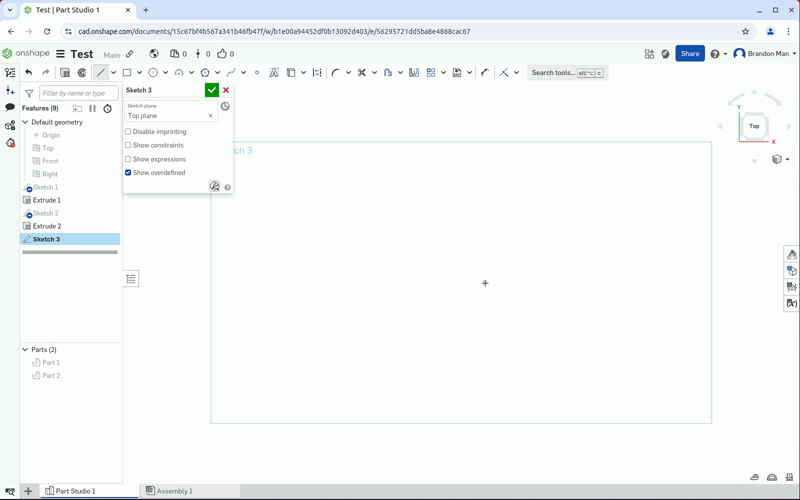
mouse_move(555, 282)
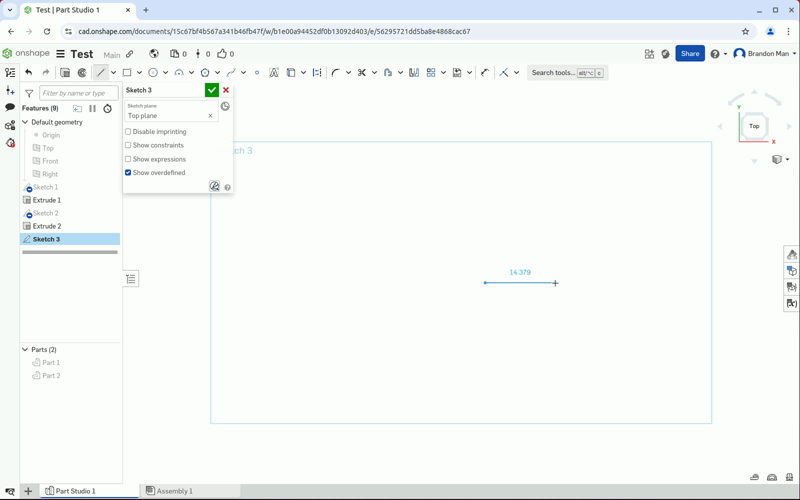
click(555, 282)
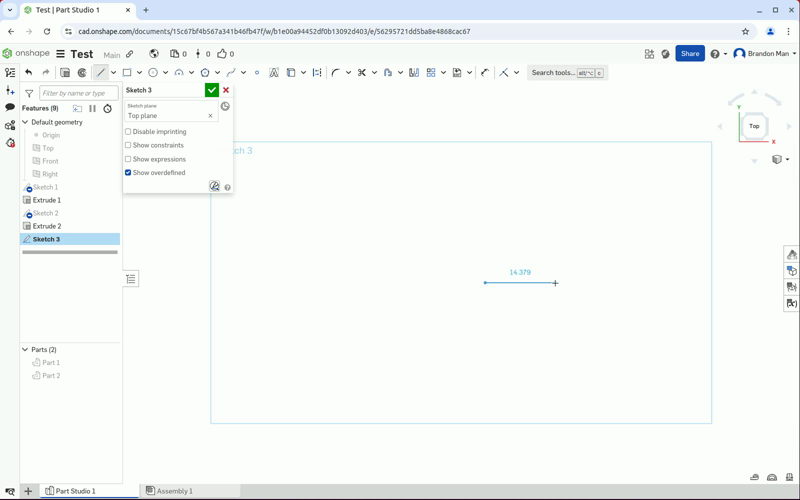
key_up(shift)
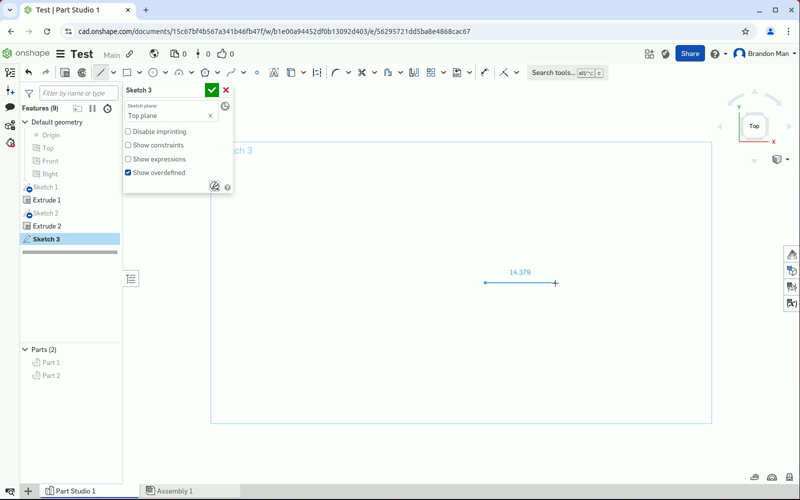
key(esc)
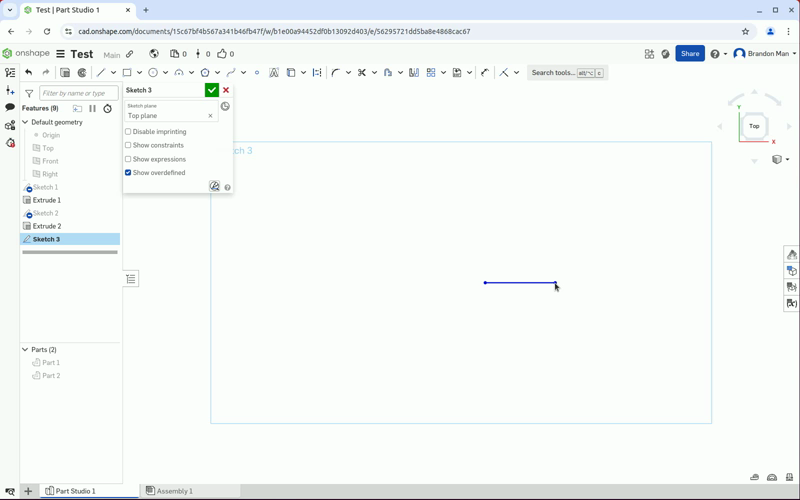
key(a)
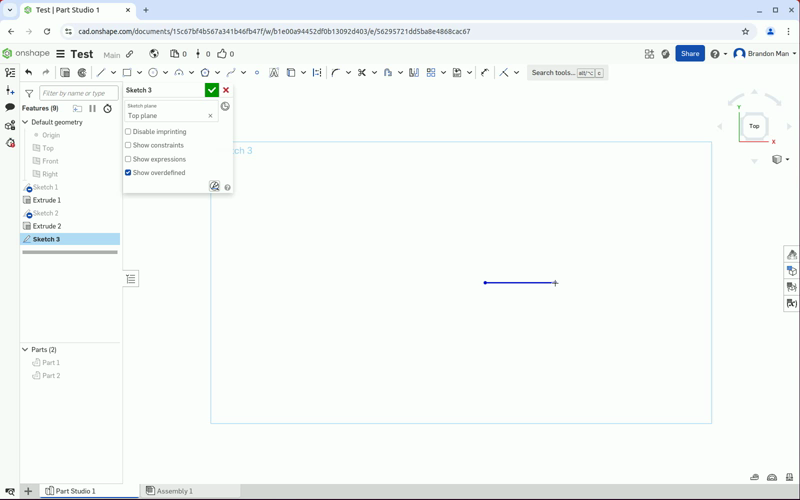
mouse_move(555, 282)
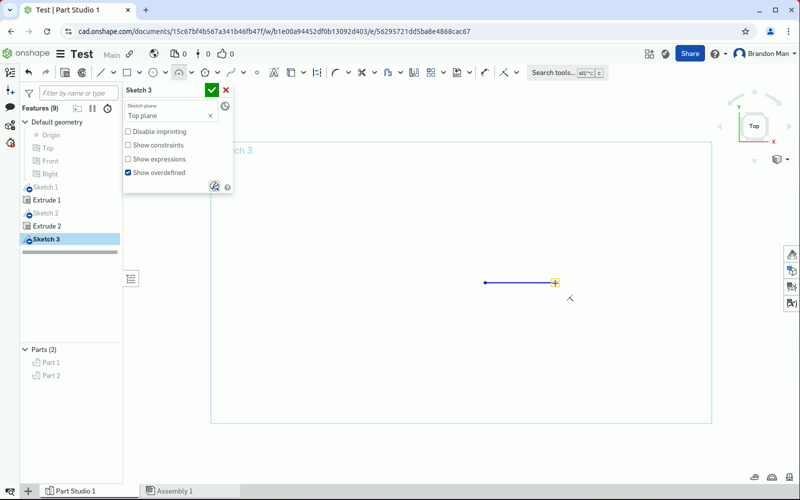
click(555, 282)
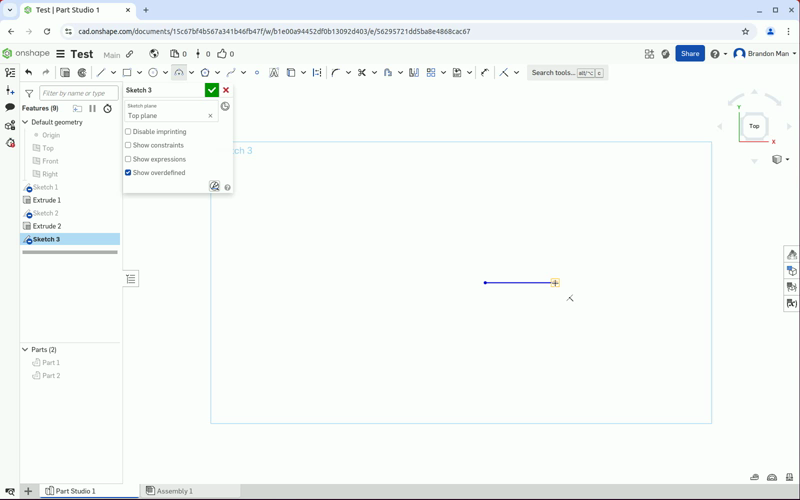
key_down(shift)
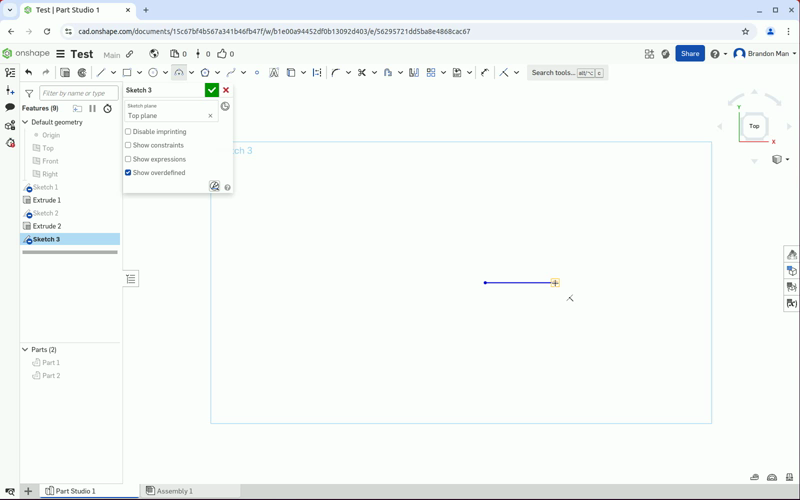
mouse_move(573, 321)
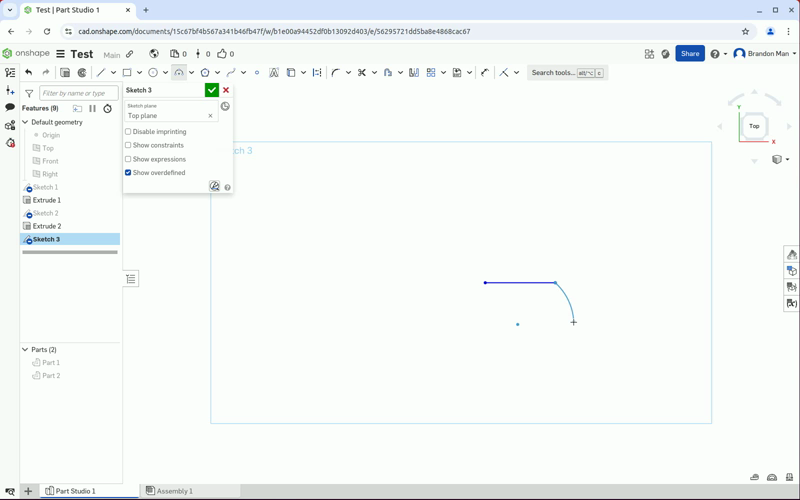
click(573, 321)
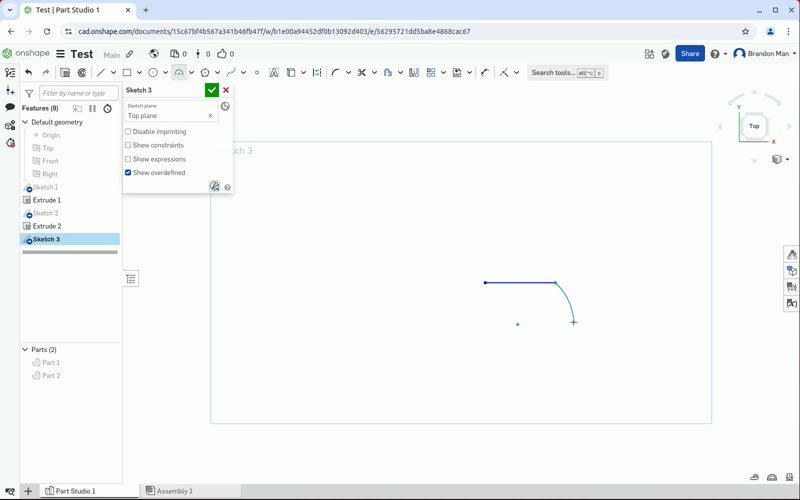
mouse_move(554, 306)
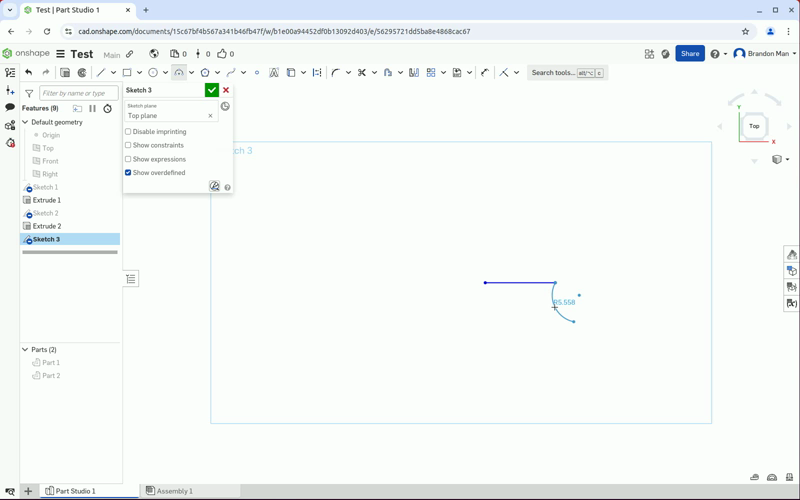
click(554, 306)
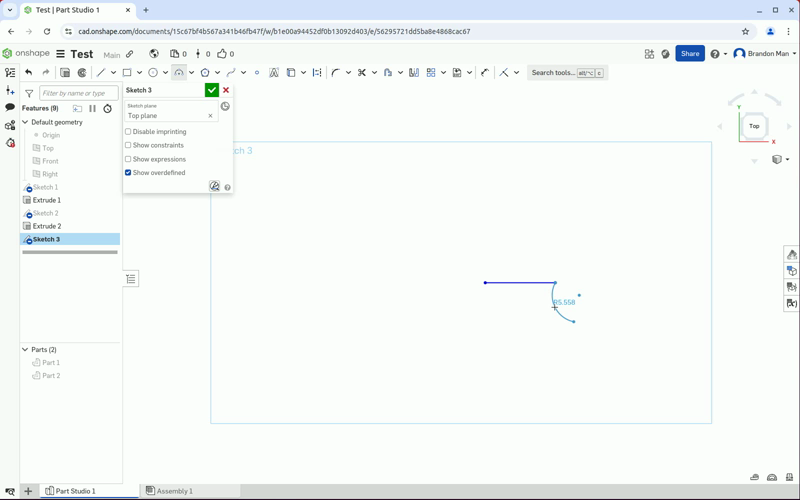
key_up(shift)
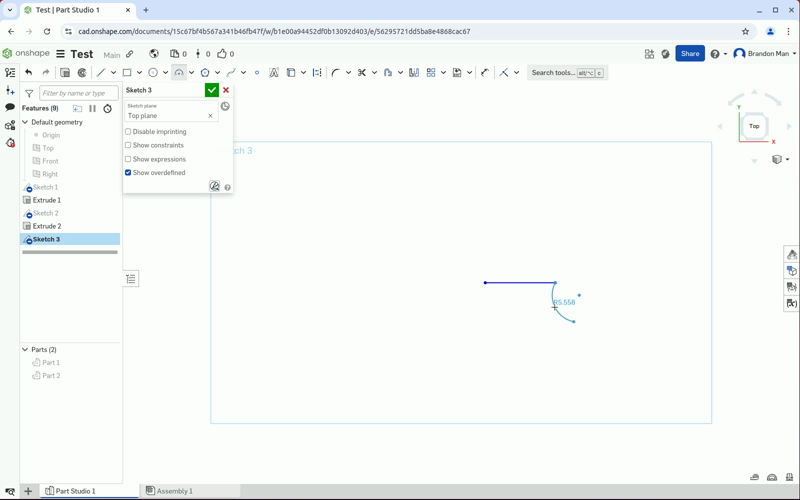
key(esc)
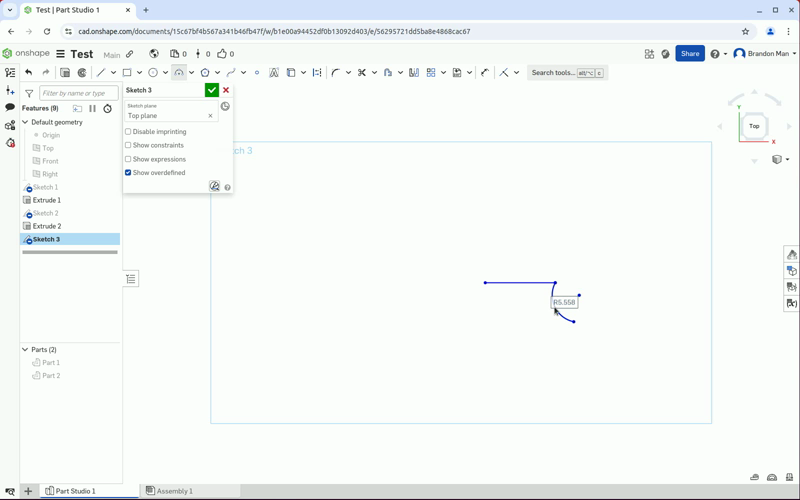
key(l)
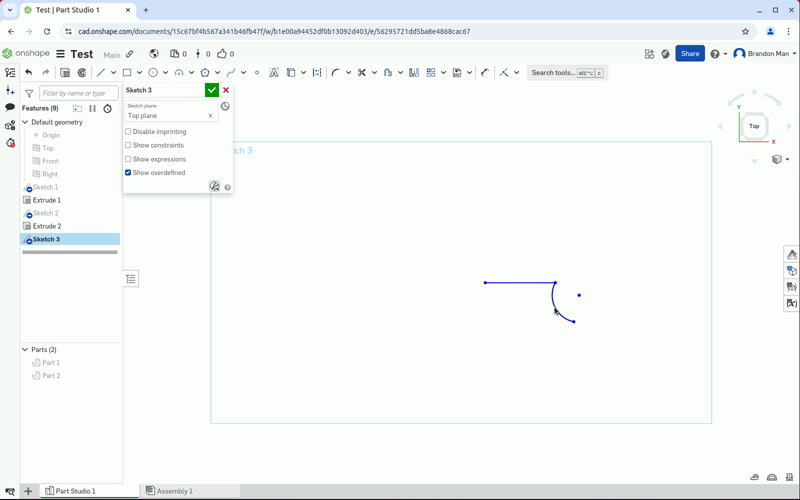
mouse_move(573, 321)
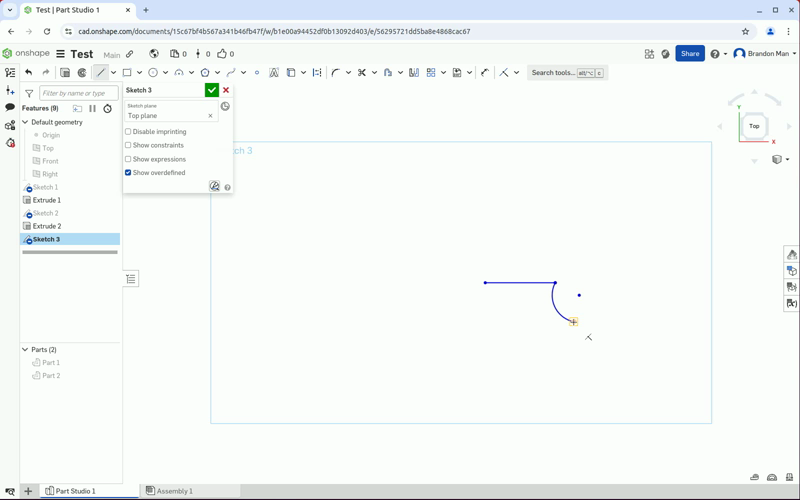
click(573, 321)
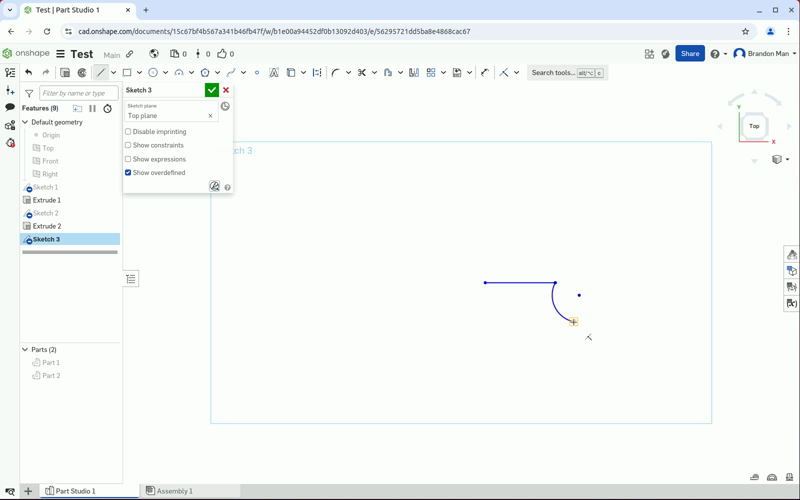
key_down(shift)
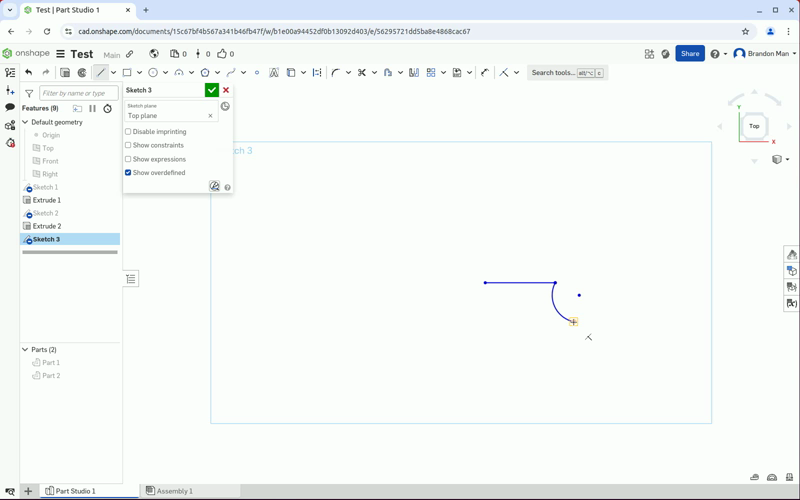
mouse_move(589, 321)
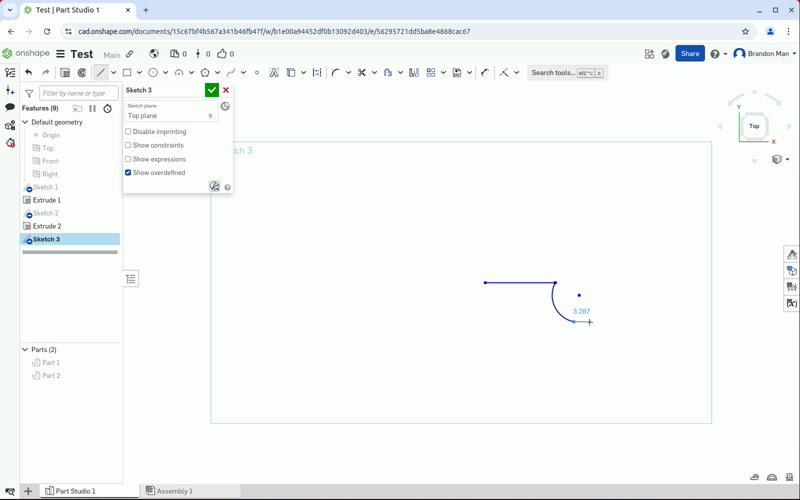
mouse_move(573, 315)
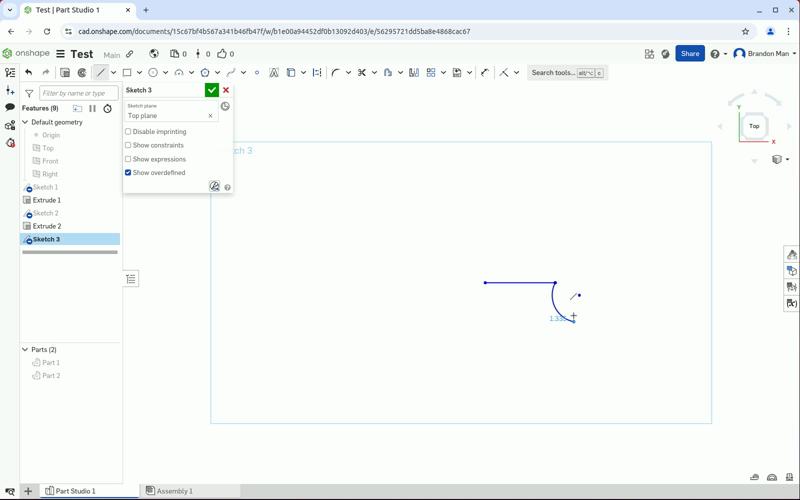
scroll(6)
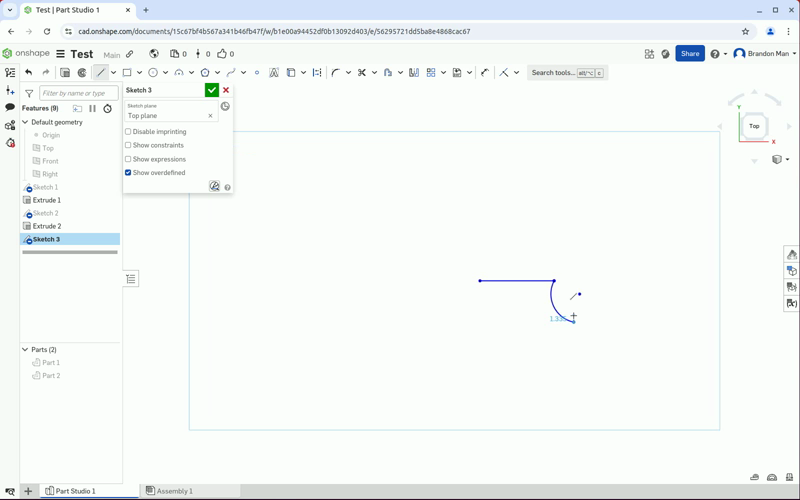
scroll(6)
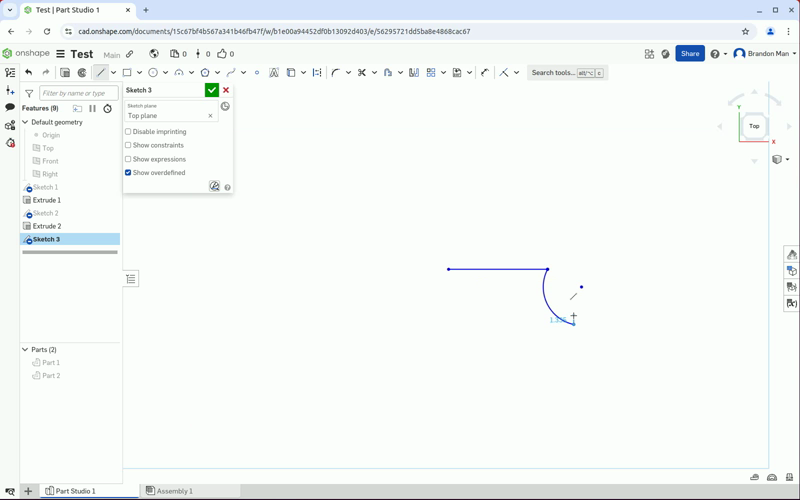
scroll(6)
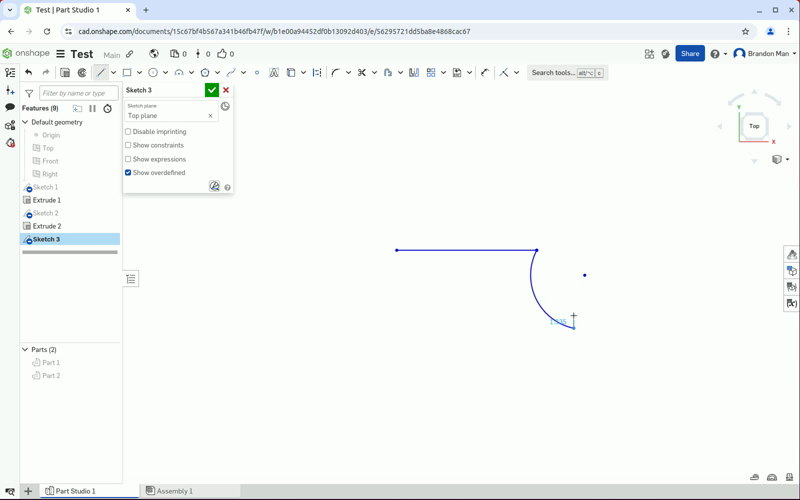
scroll(6)
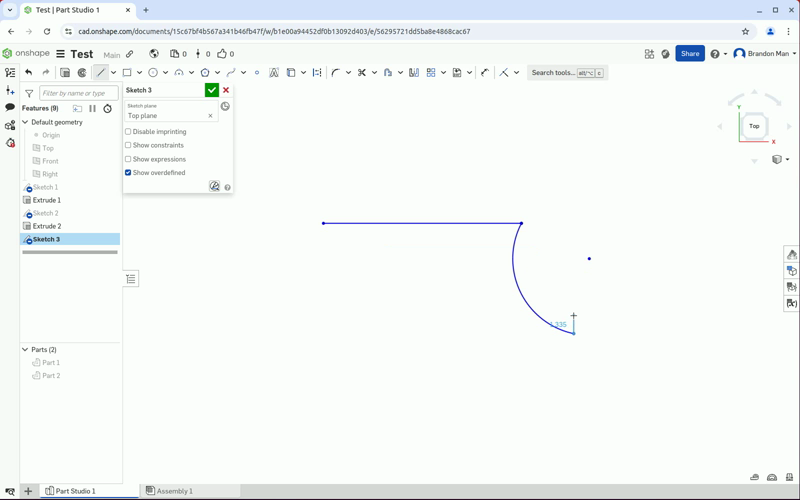
scroll(6)
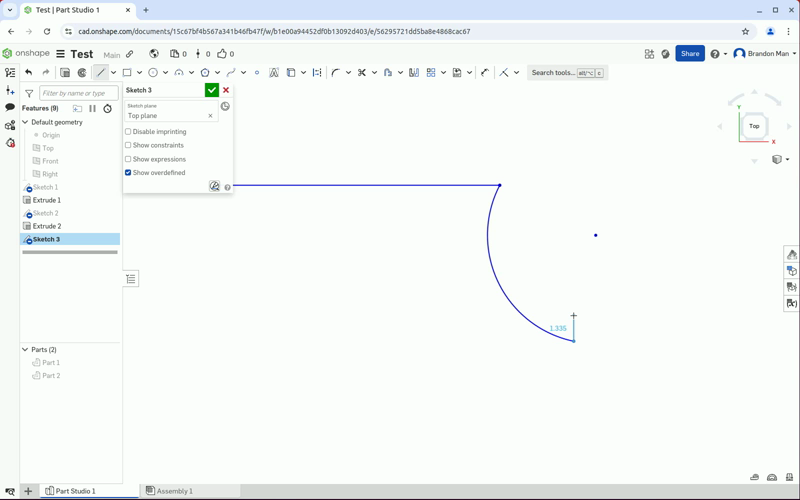
scroll(6)
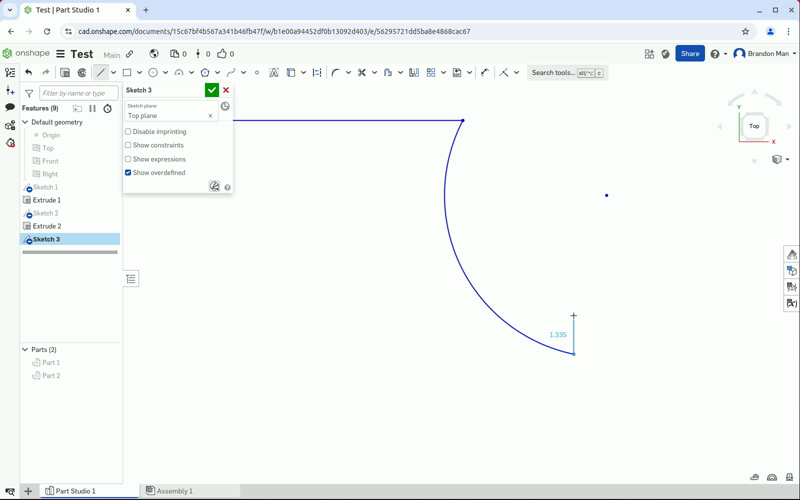
scroll(6)
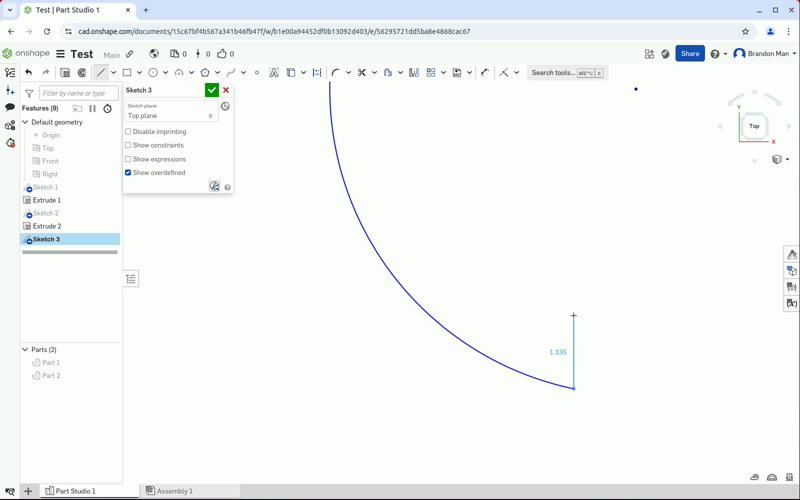
click(573, 315)
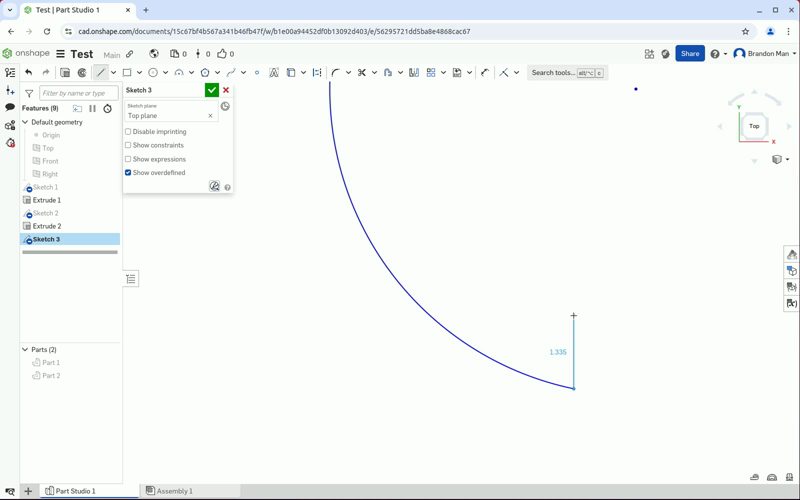
scroll(-6)
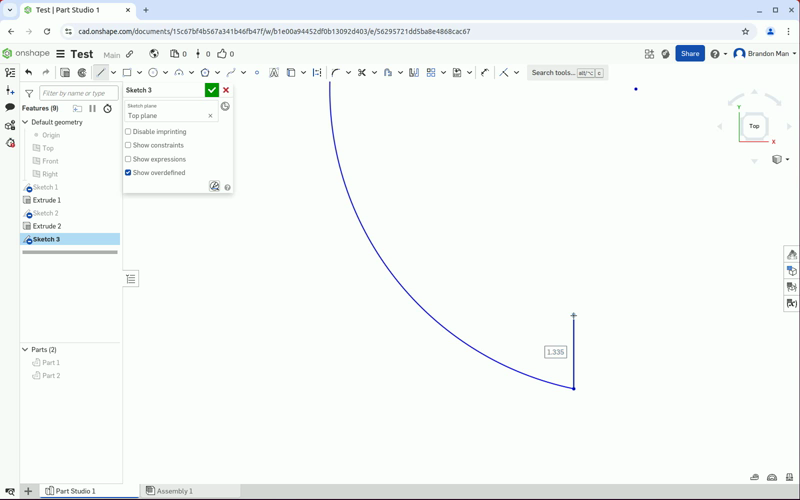
scroll(-6)
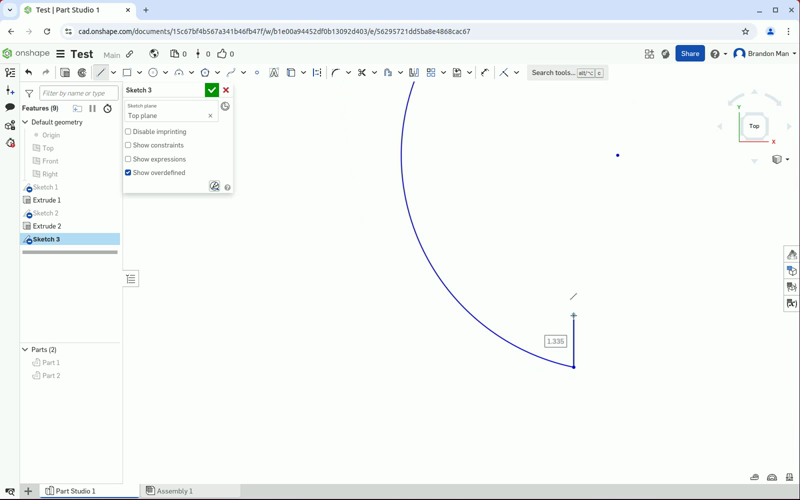
scroll(-6)
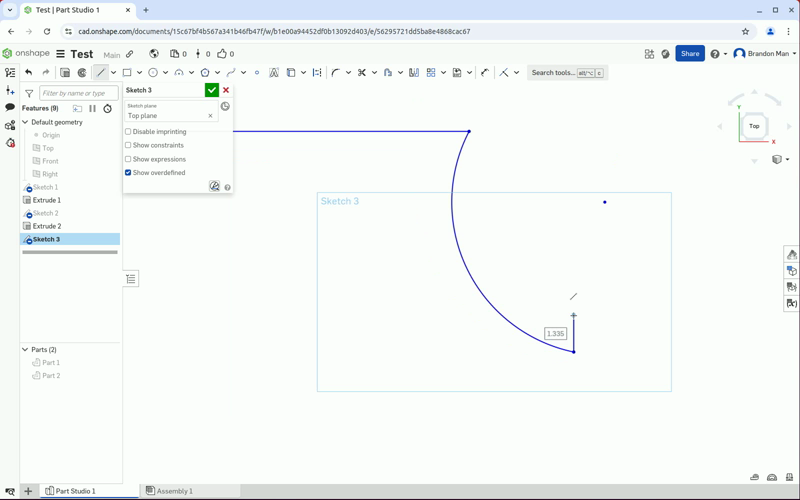
scroll(-6)
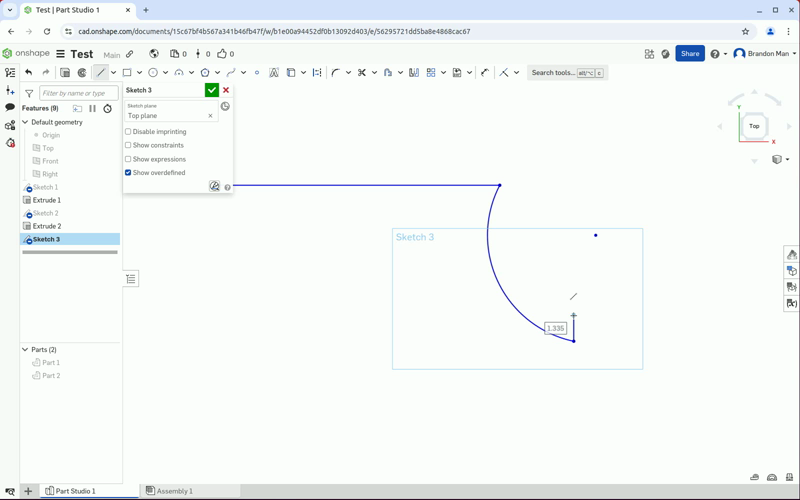
scroll(-6)
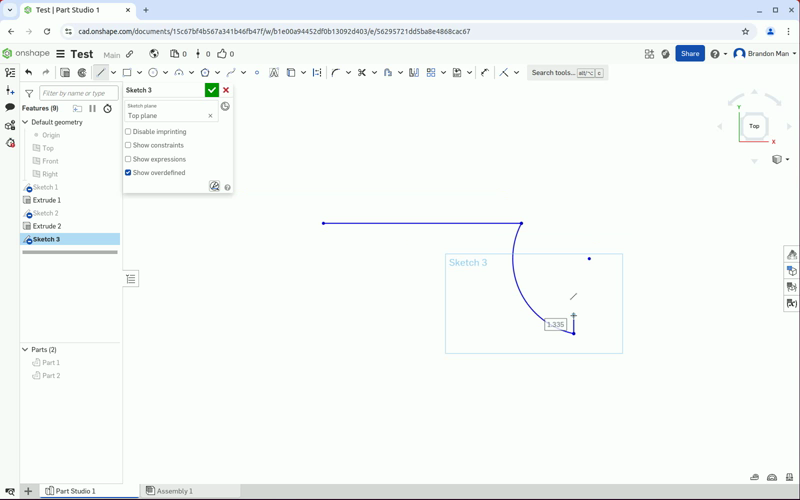
scroll(-6)
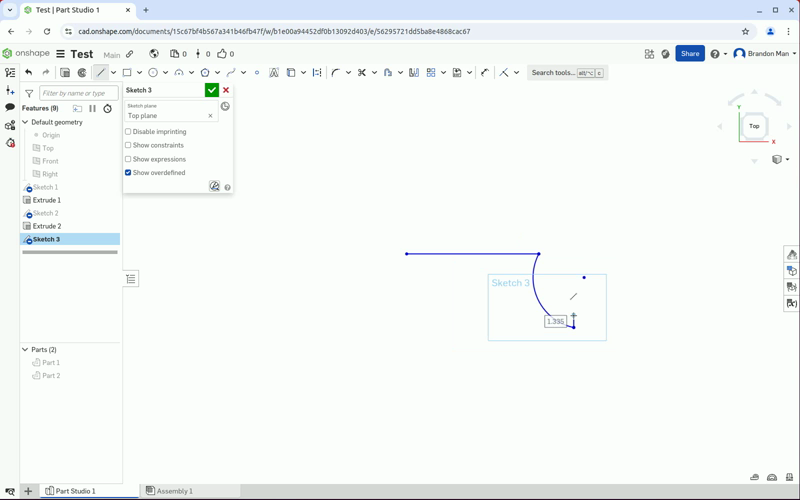
scroll(-6)
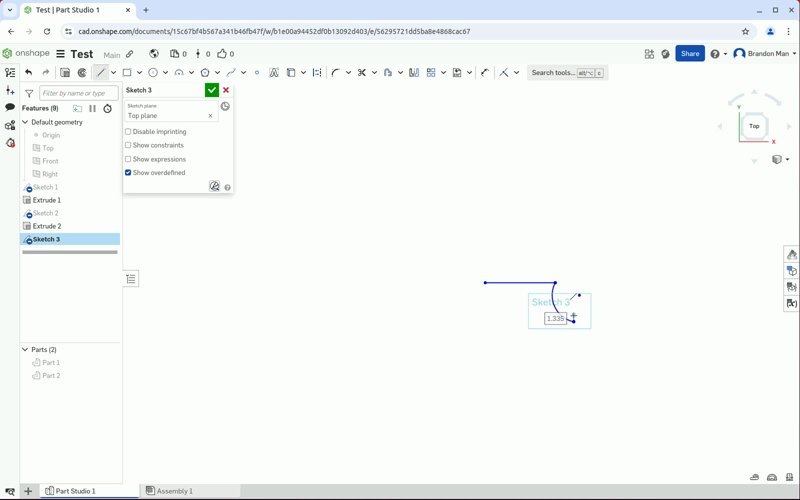
key_up(shift)
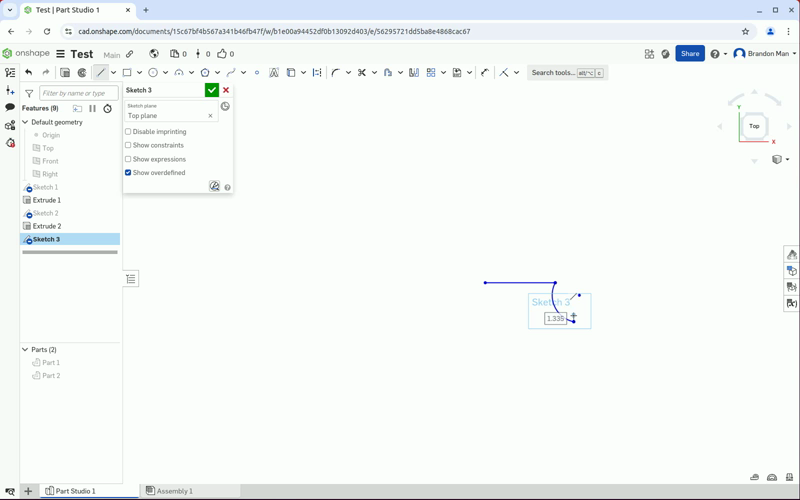
key(esc)
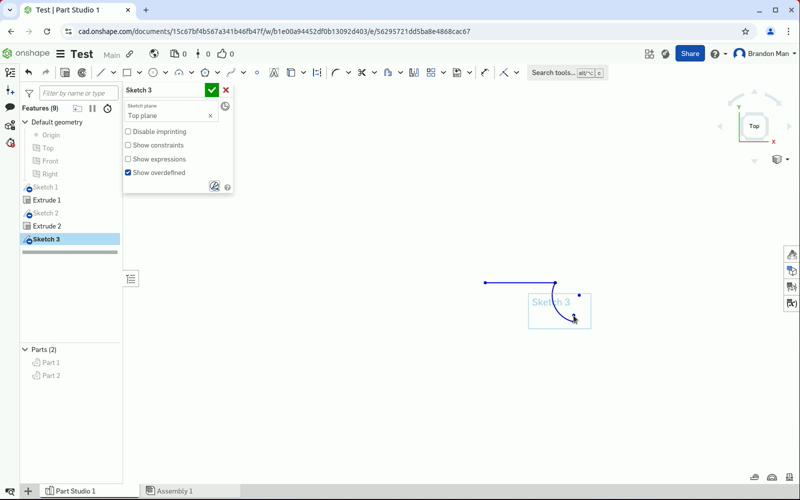
key(a)
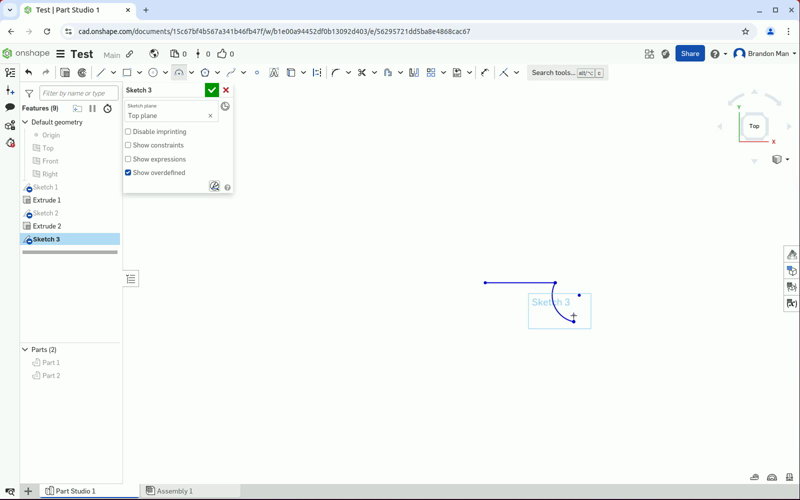
mouse_move(573, 315)
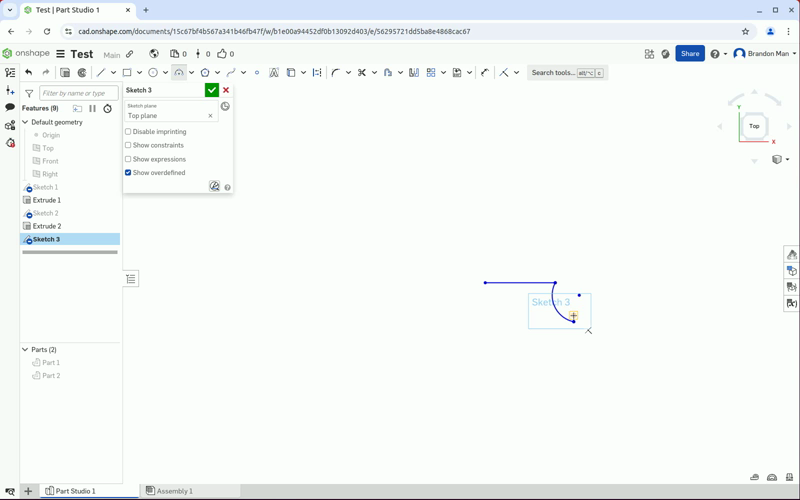
click(573, 315)
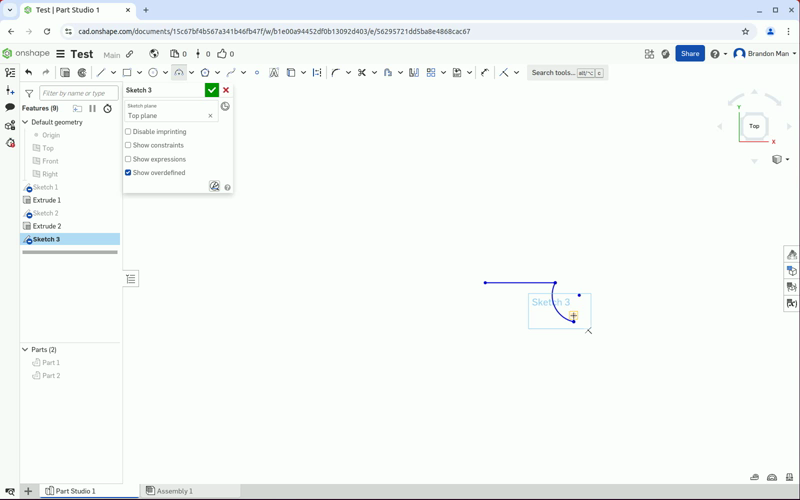
key_down(shift)
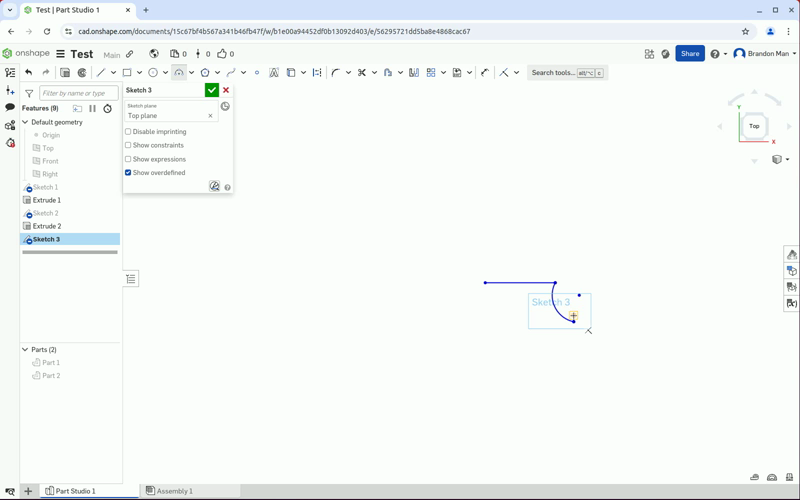
mouse_move(573, 272)
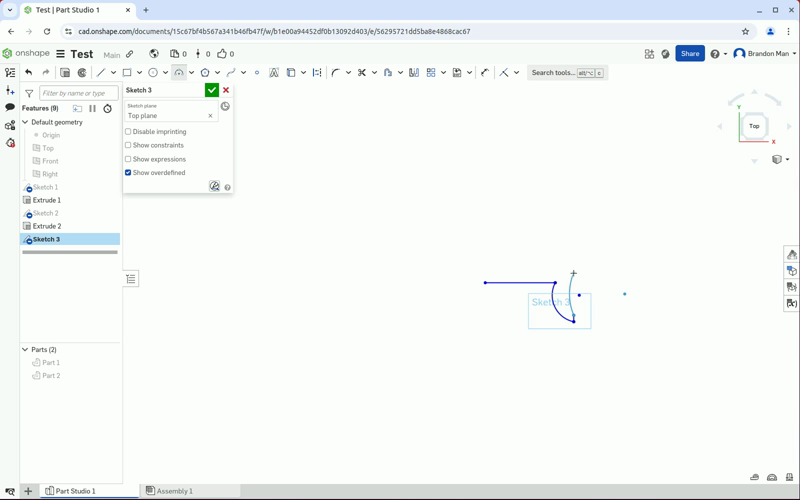
click(573, 272)
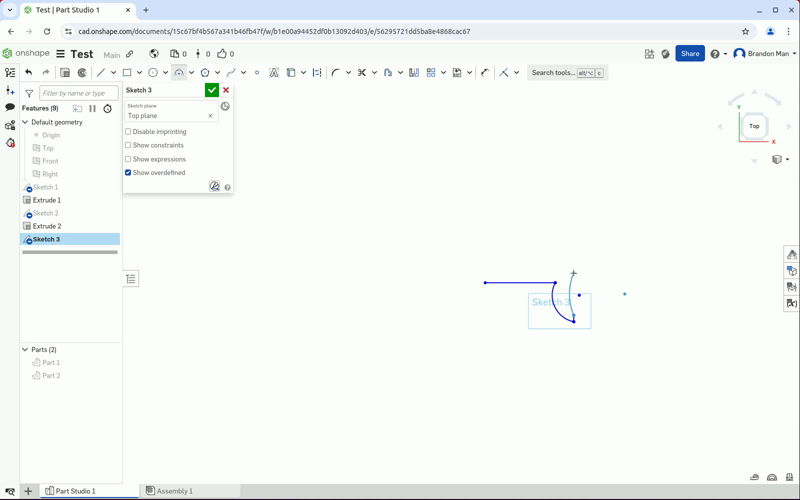
mouse_move(558, 294)
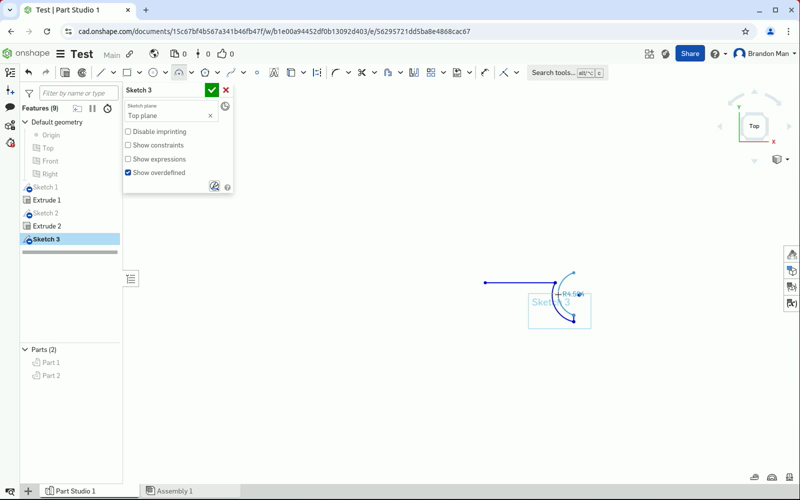
click(558, 294)
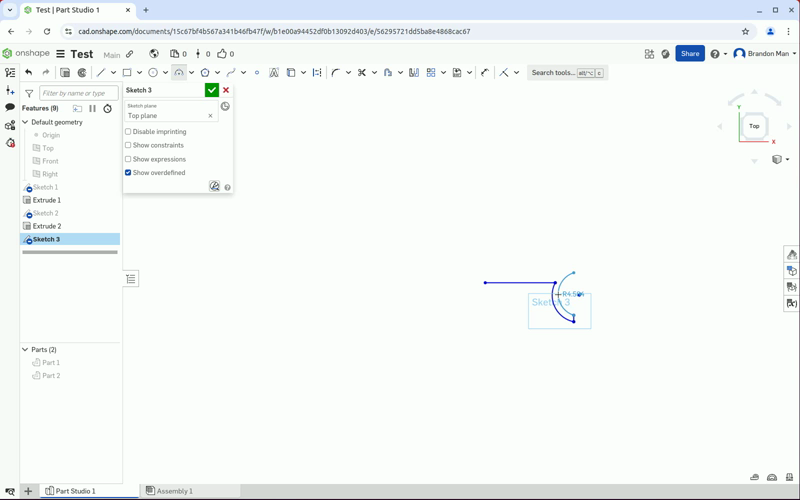
key_up(shift)
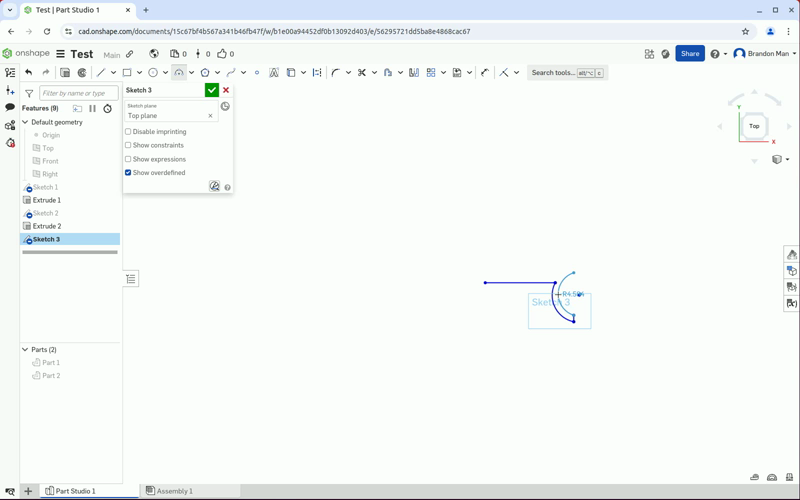
key(esc)
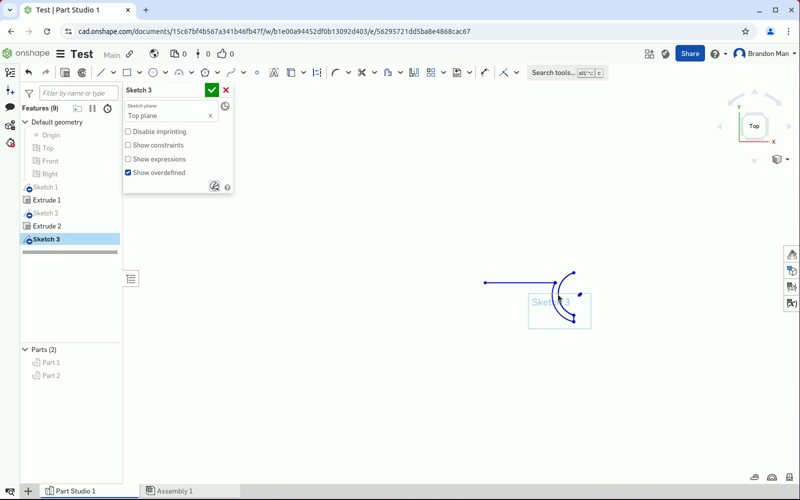
key(l)
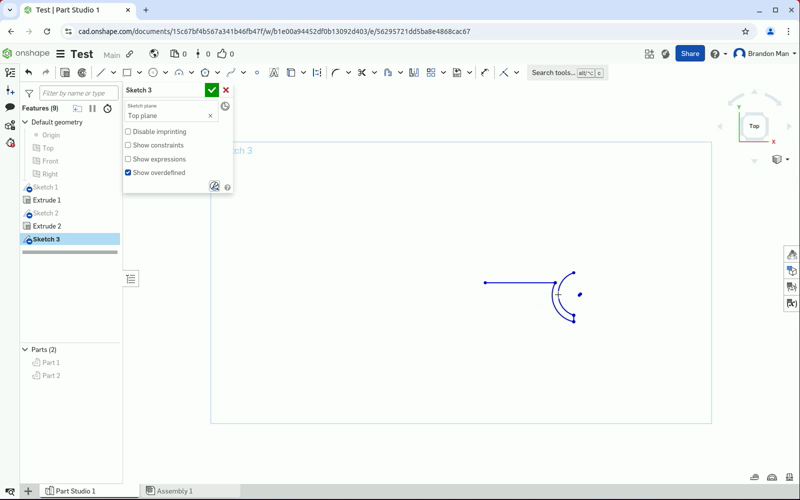
mouse_move(573, 272)
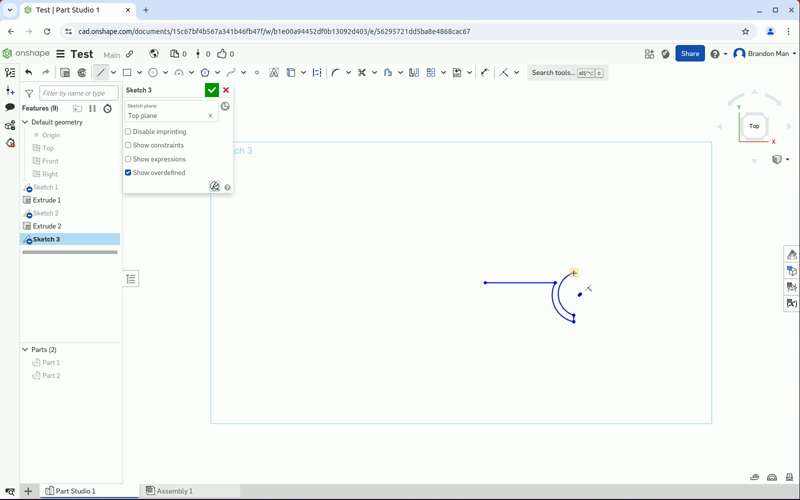
click(573, 272)
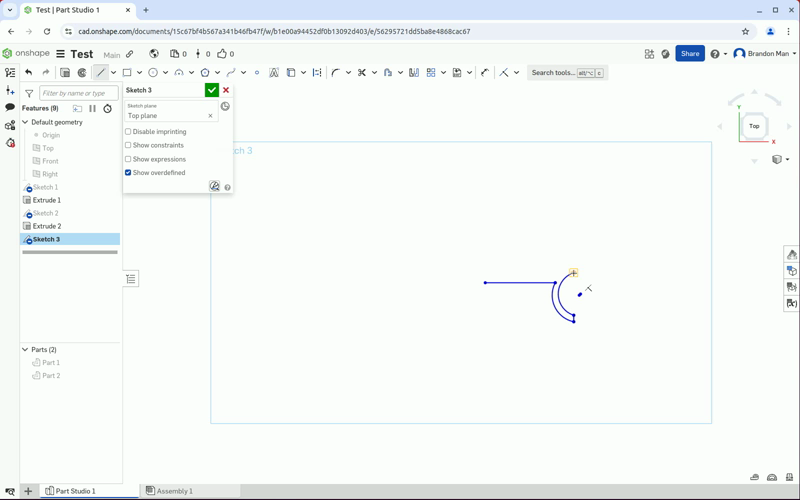
key_down(shift)
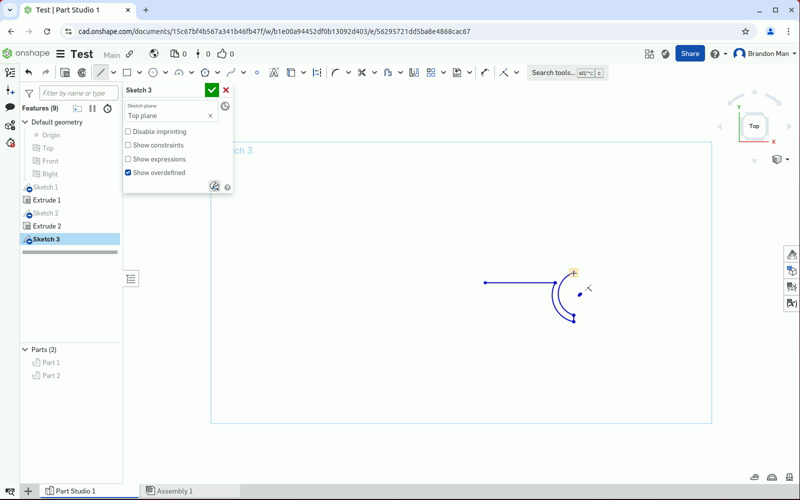
mouse_move(485, 272)
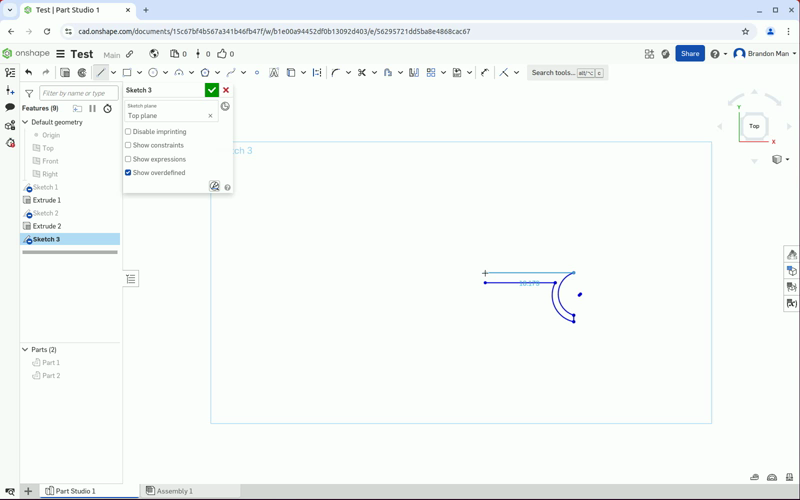
click(485, 272)
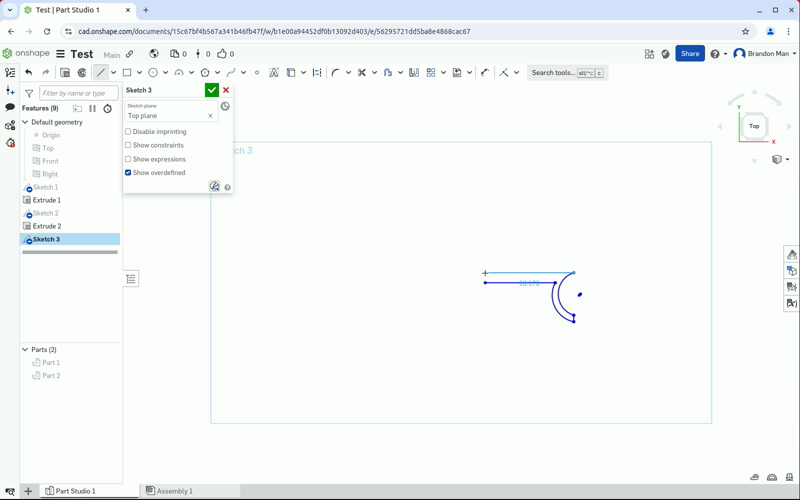
key_up(shift)
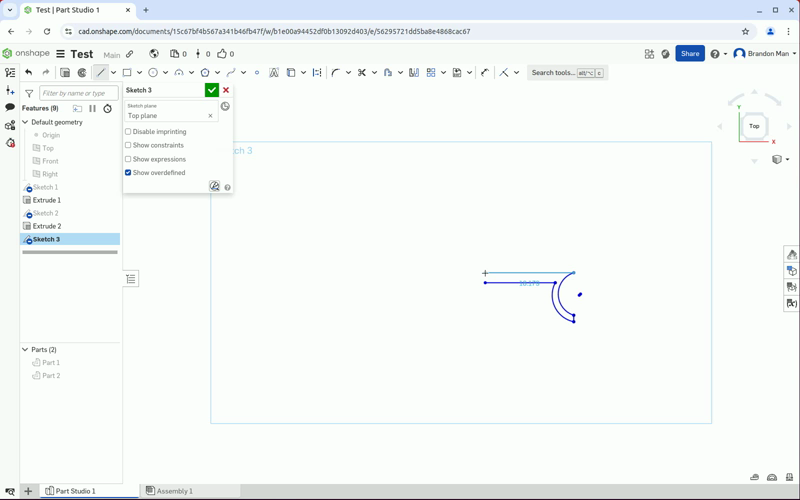
mouse_move(515, 272)
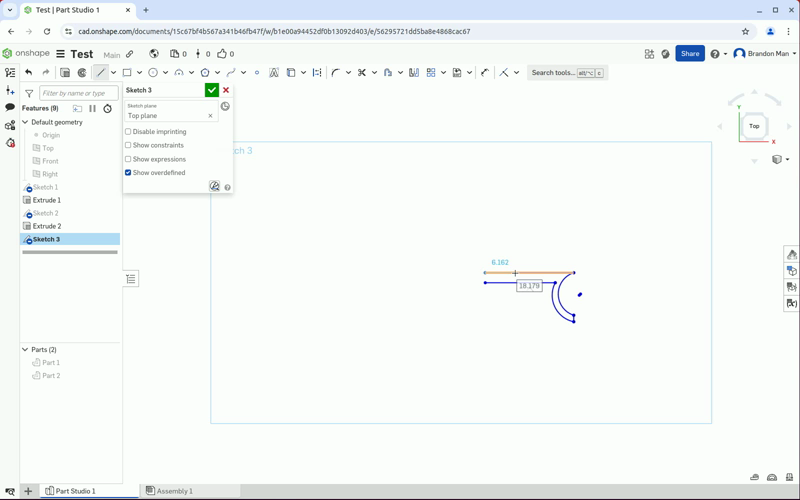
key_down(shift)
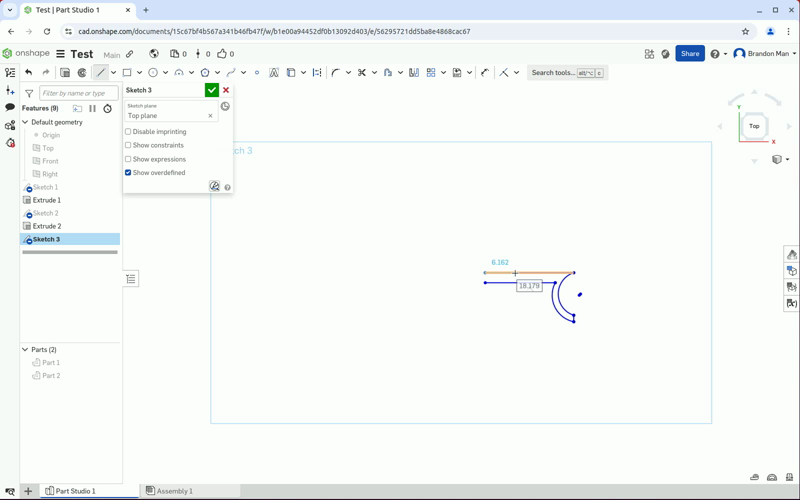
mouse_move(485, 282)
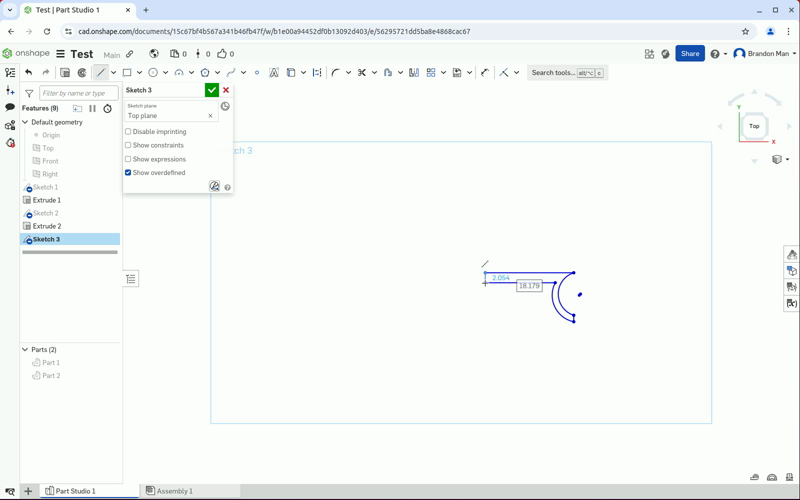
key_up(shift)
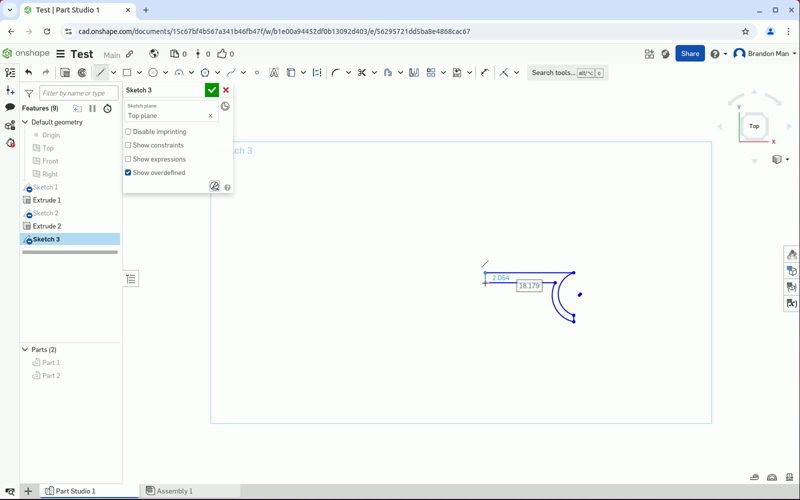
click(485, 282)
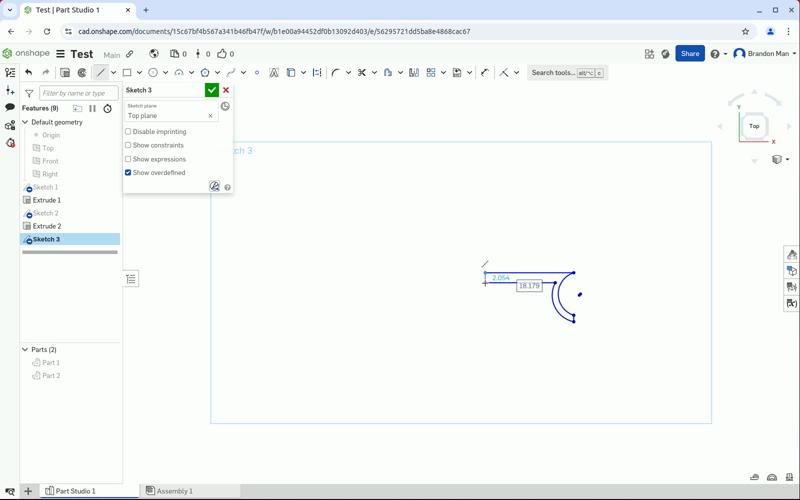
key(esc)
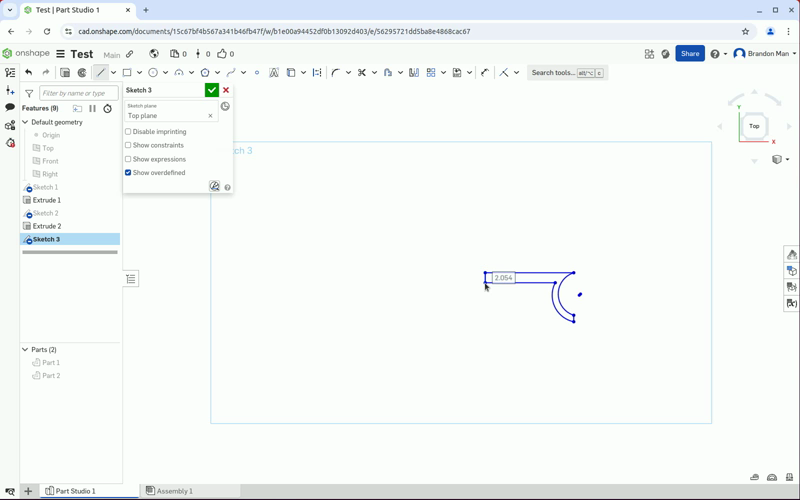
mouse_move(509, 278)
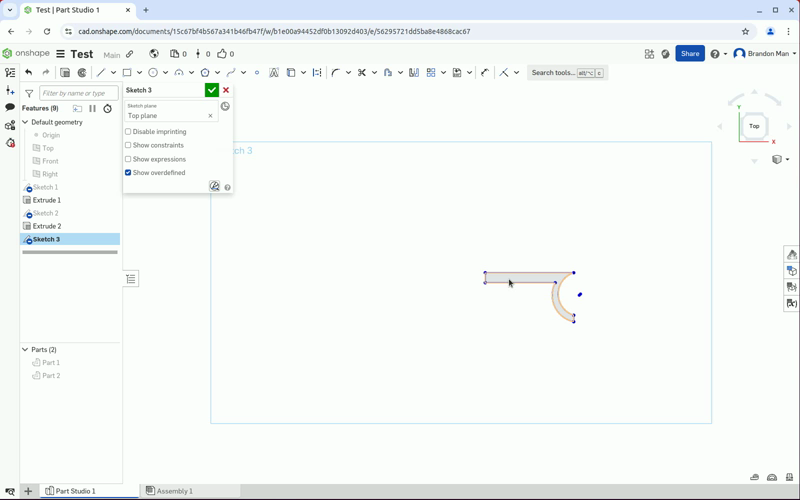
scroll(6)
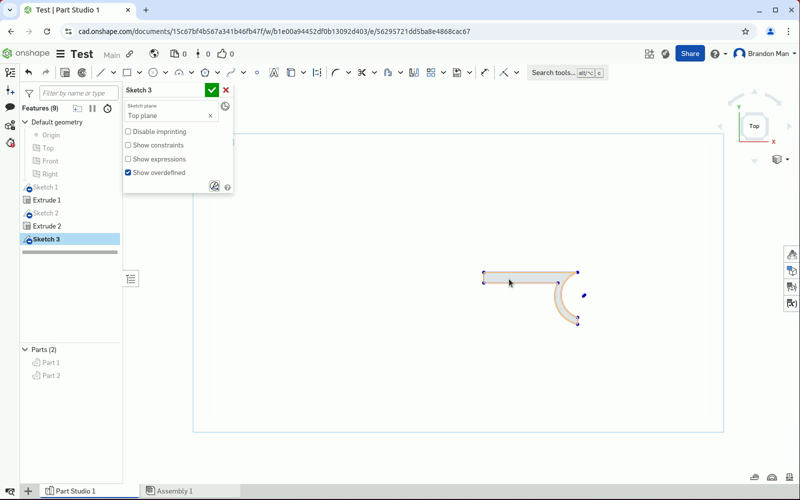
scroll(6)
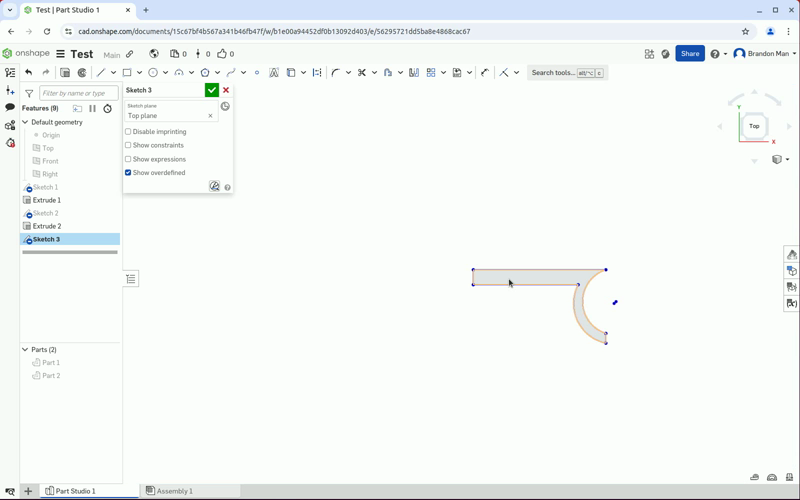
scroll(6)
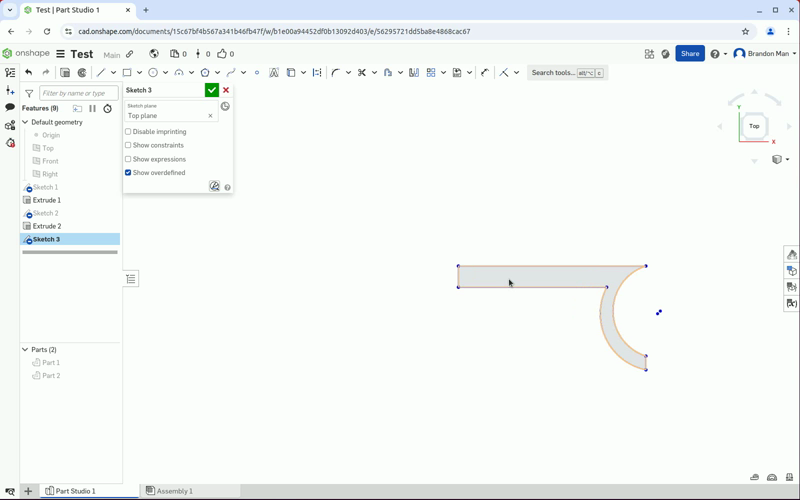
scroll(6)
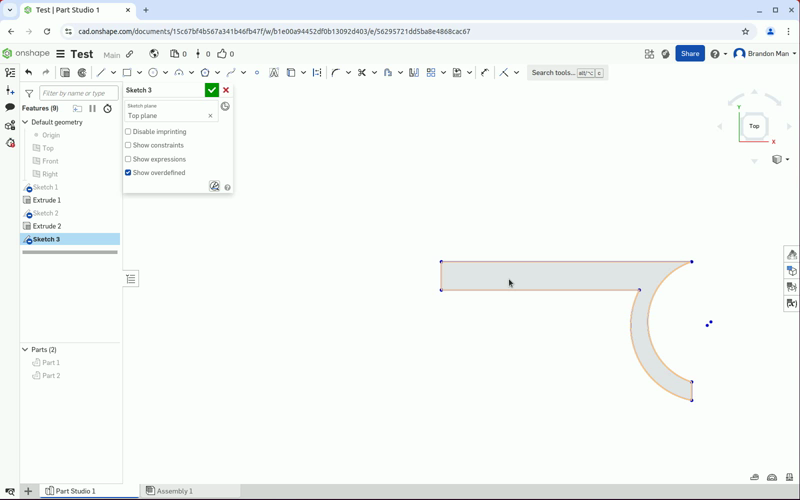
scroll(6)
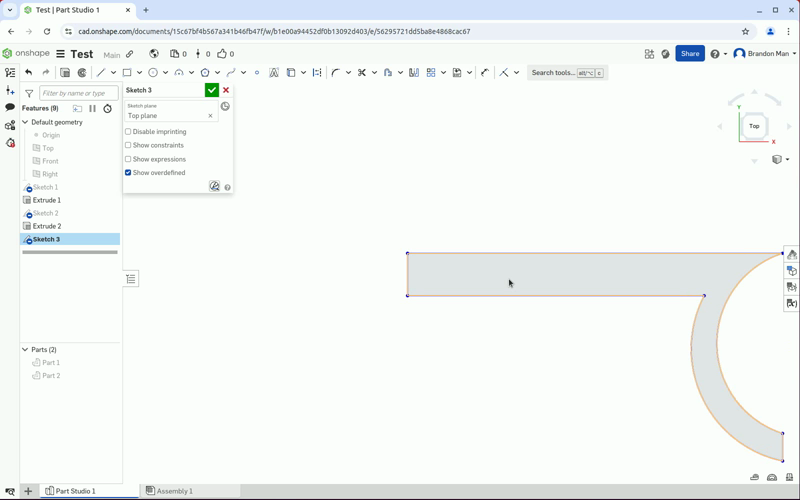
scroll(6)
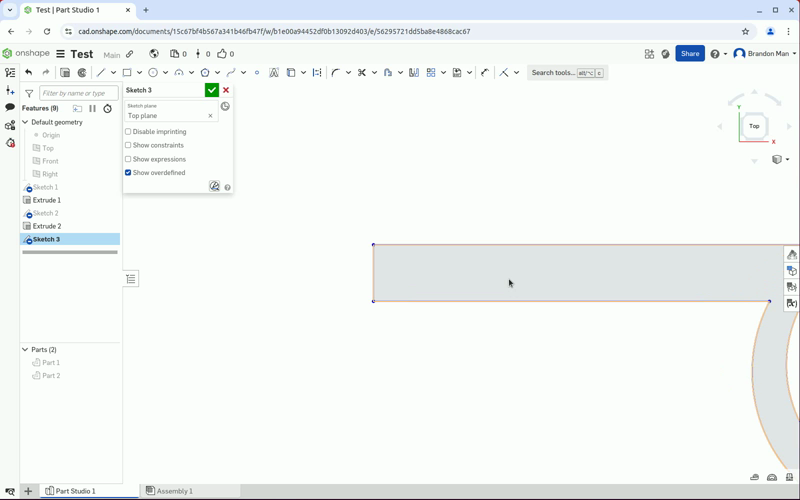
scroll(6)
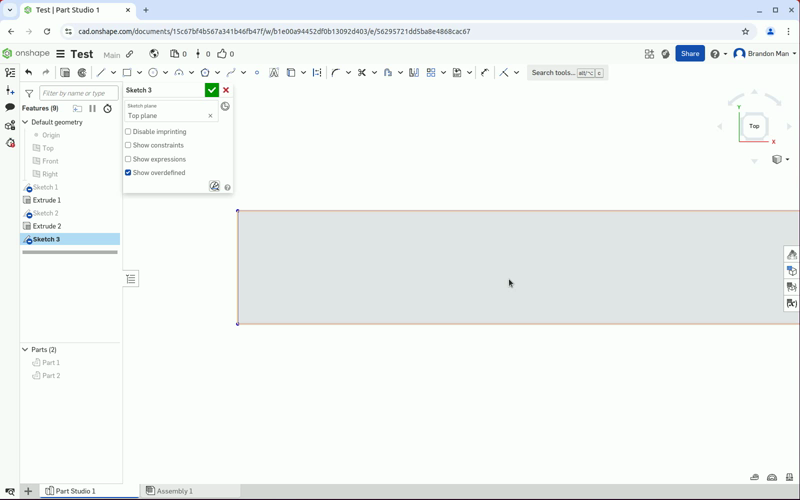
click(509, 278)
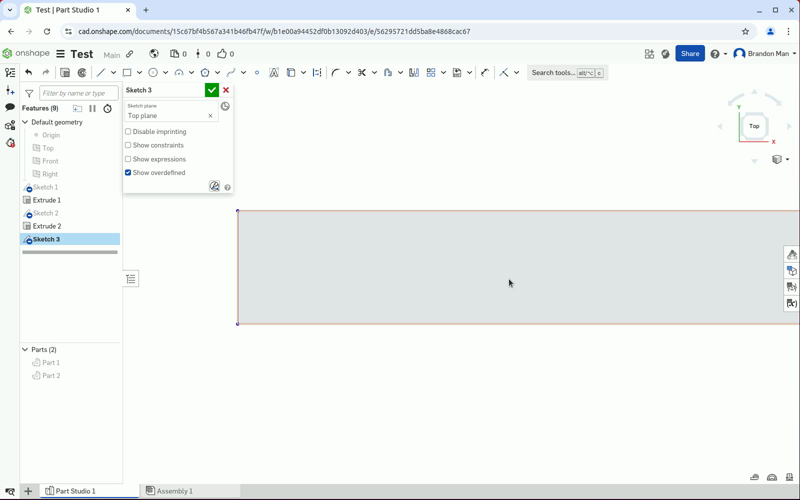
scroll(-6)
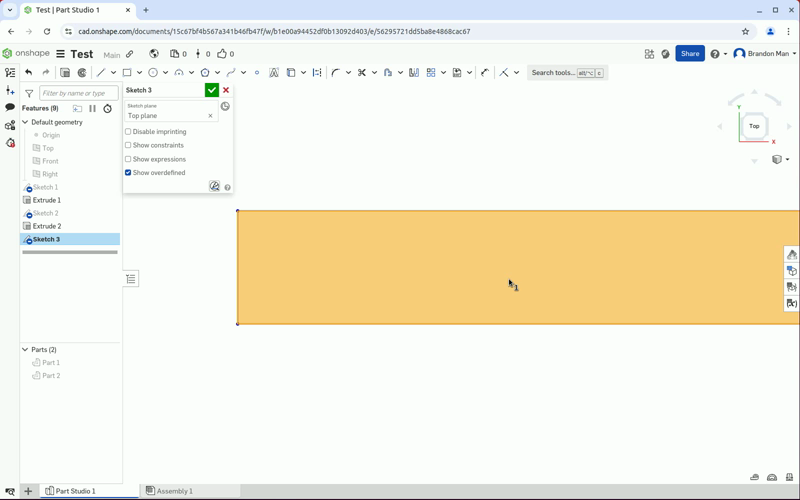
scroll(-6)
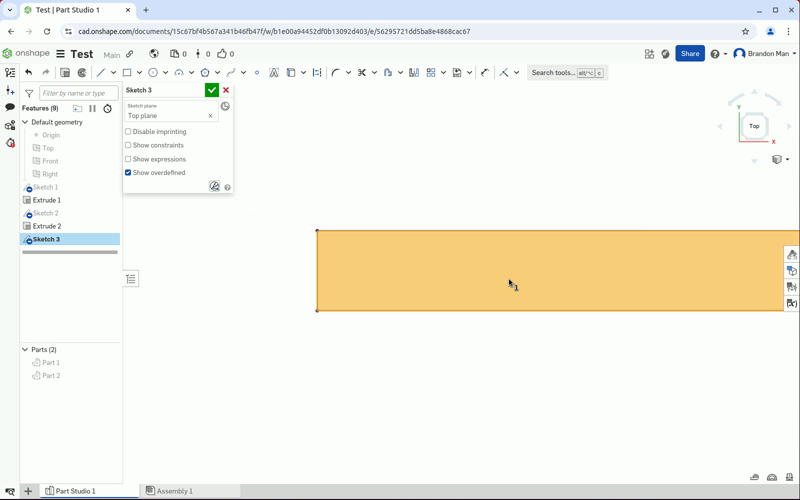
scroll(-6)
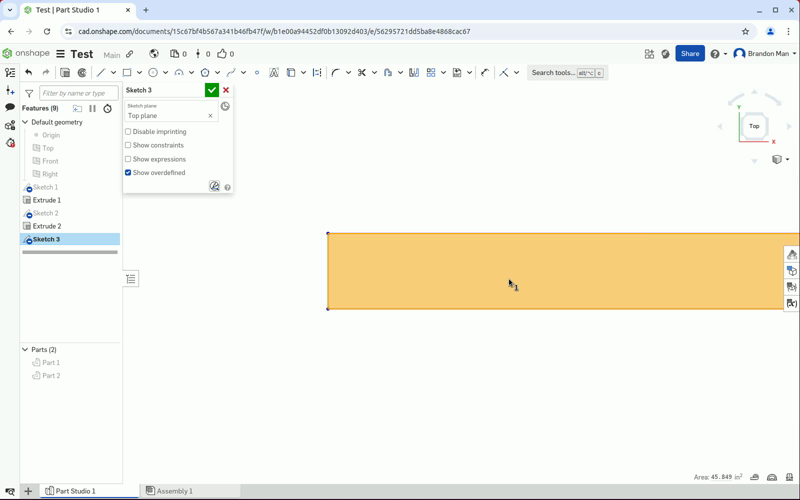
scroll(-6)
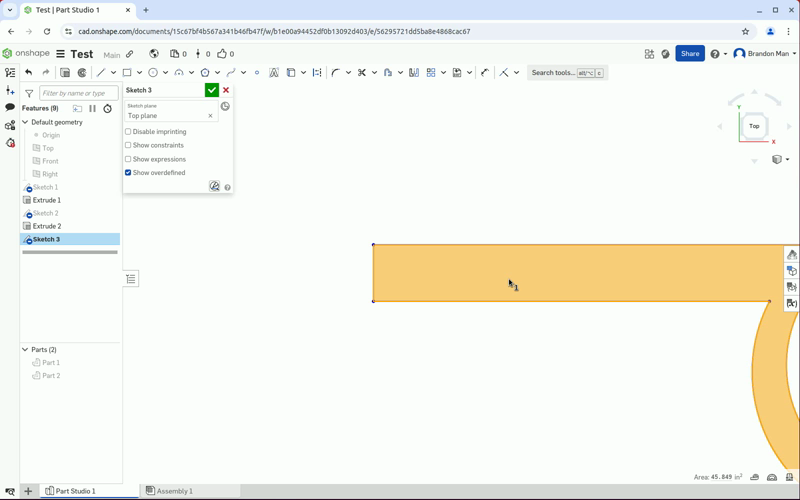
scroll(-6)
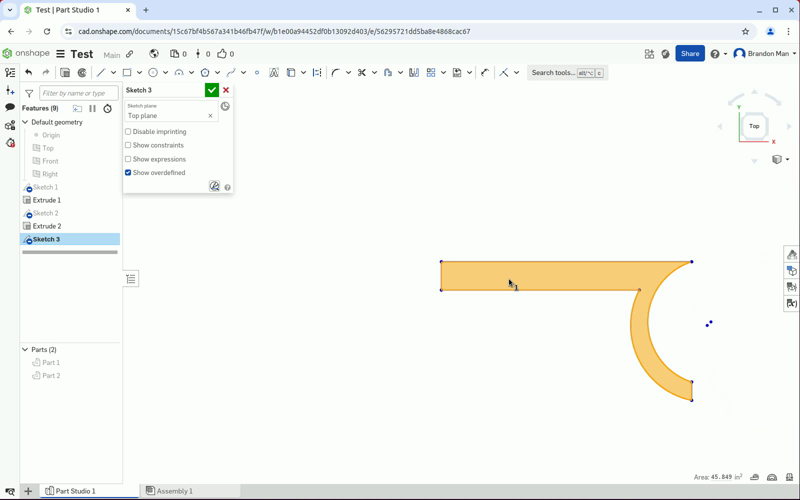
scroll(-6)
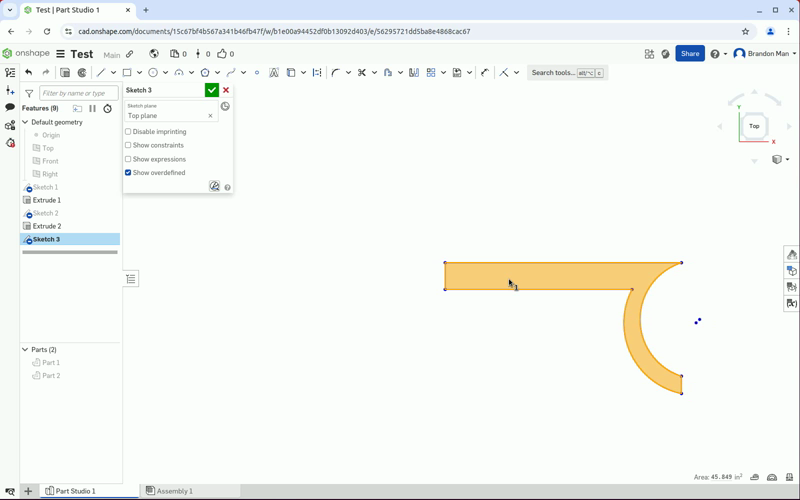
scroll(-6)
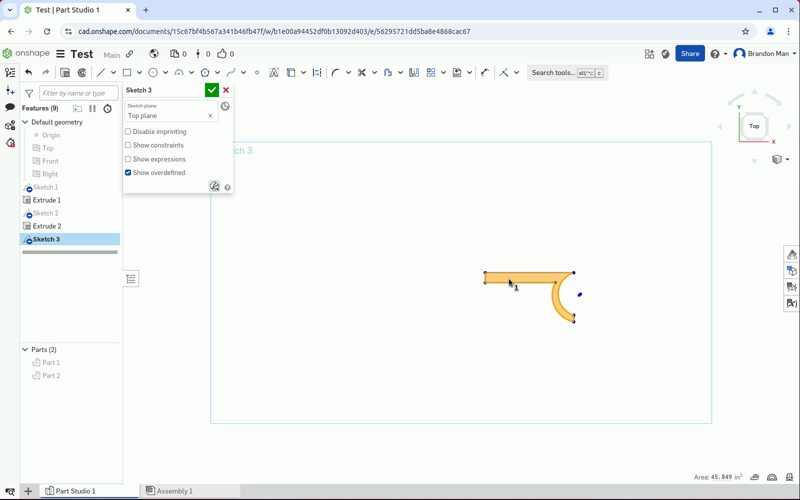
mouse_move(73, 352)
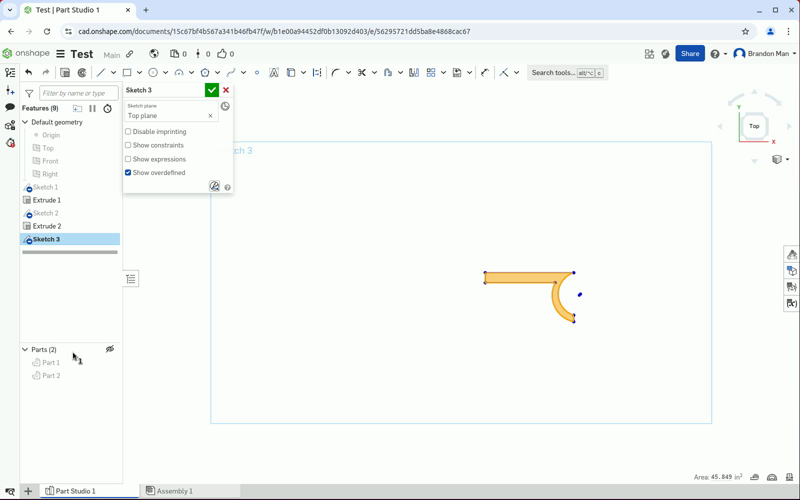
key(shift+y)
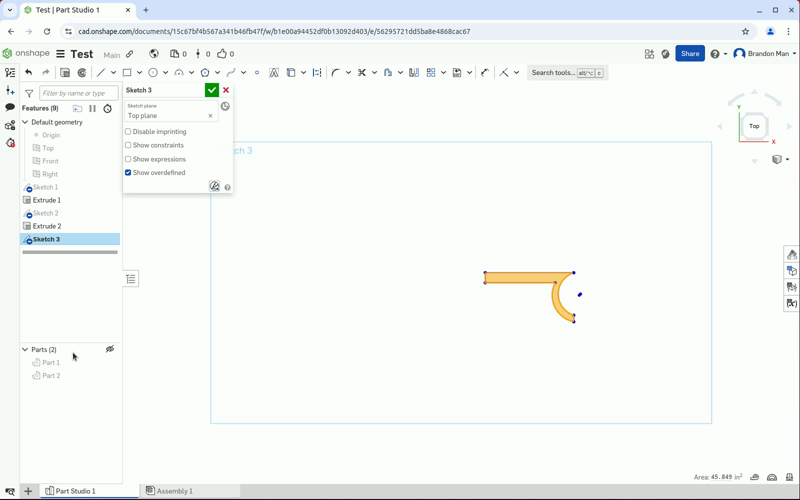
key(shift+e)
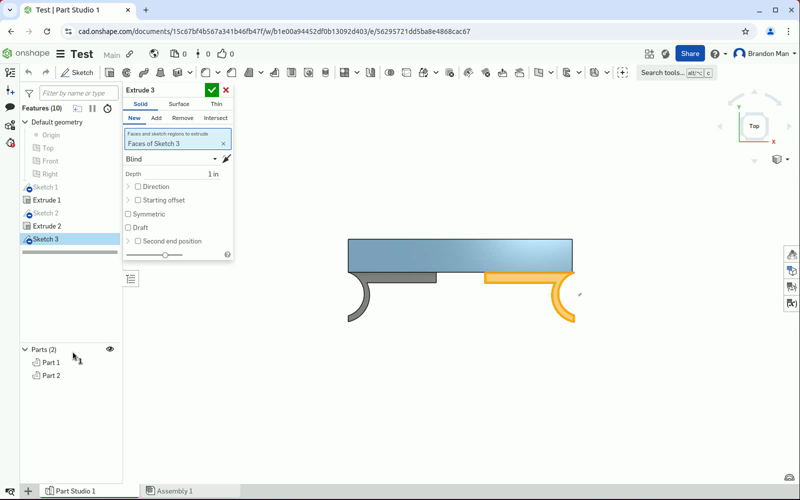
mouse_move(143, 106)
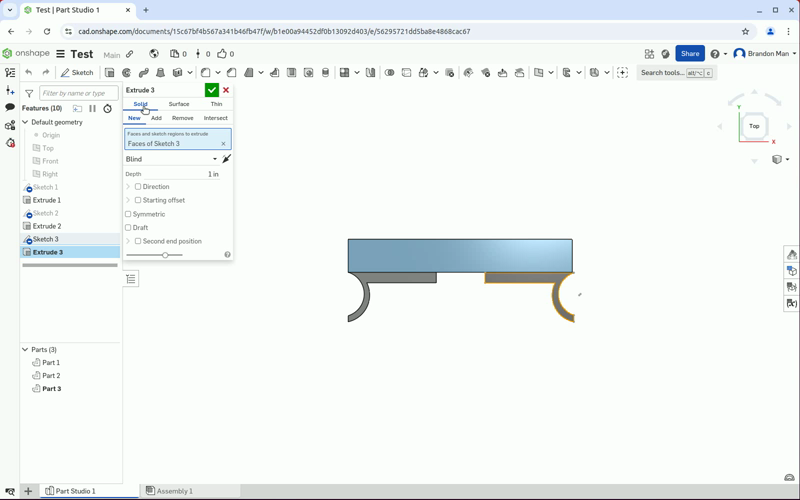
click(143, 106)
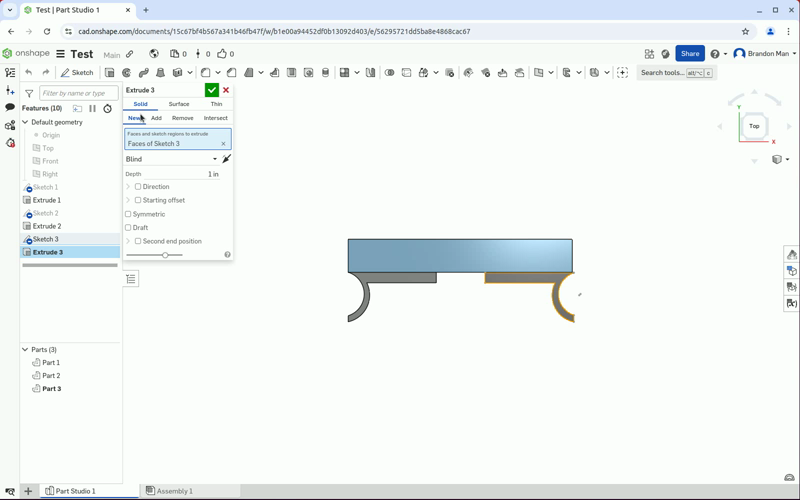
mouse_move(137, 120)
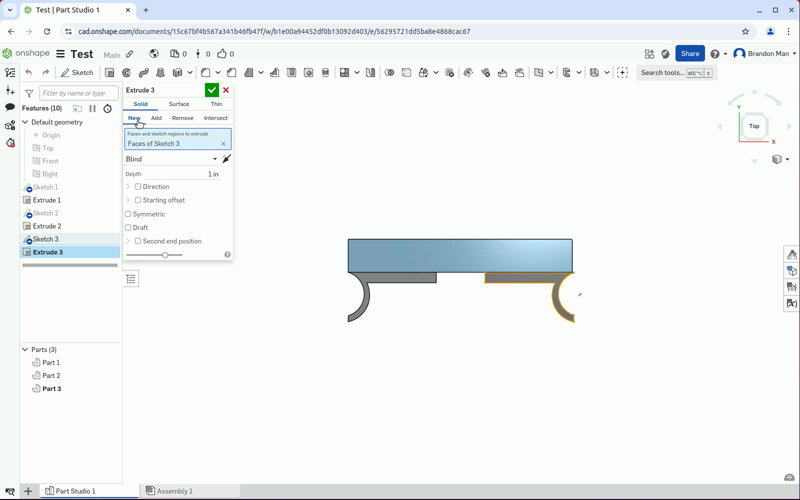
click(137, 120)
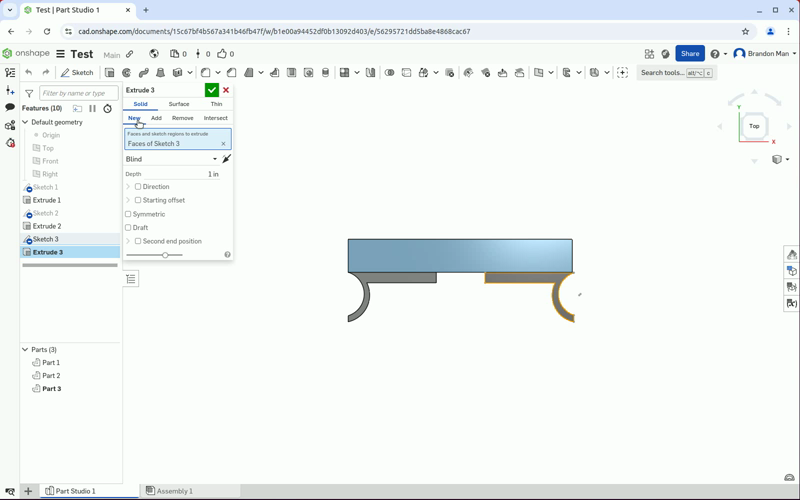
key(tab, 4)
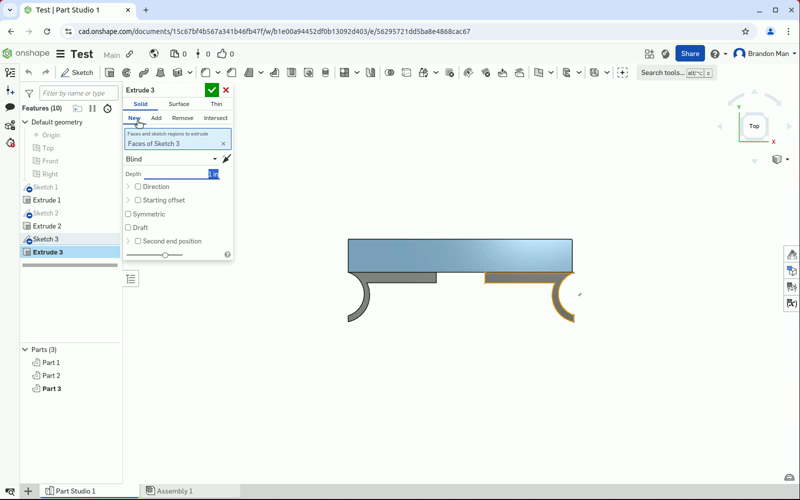
text(1.685)
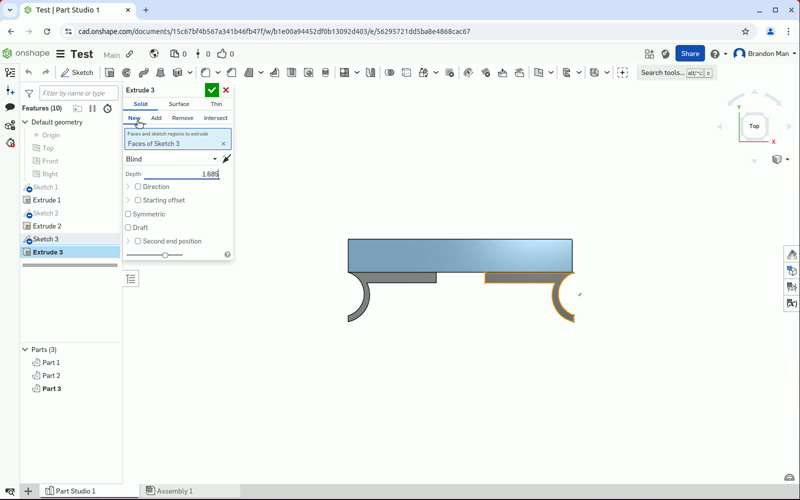
key(enter)
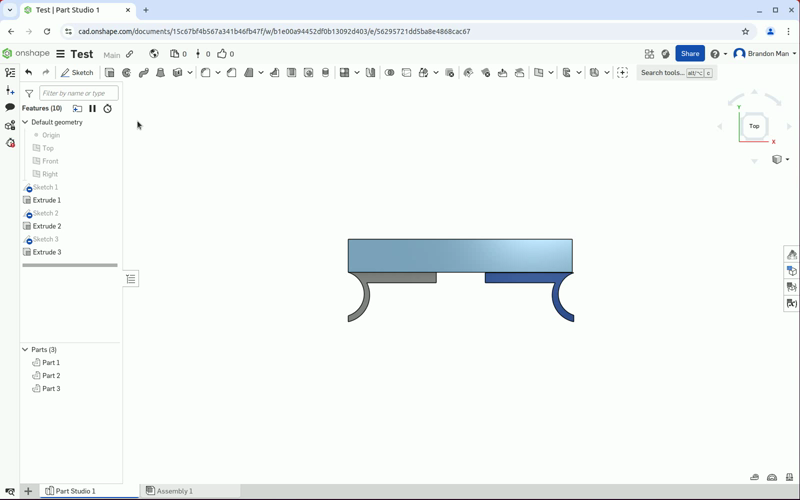
key(shift+h)
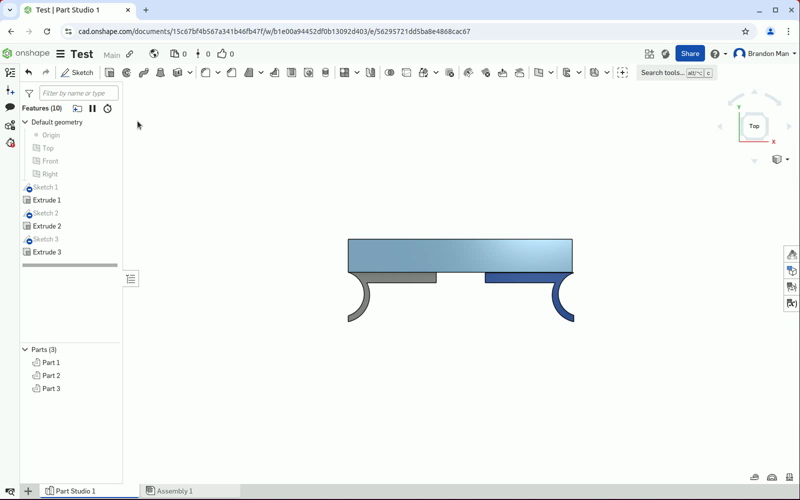
key(shift+h)
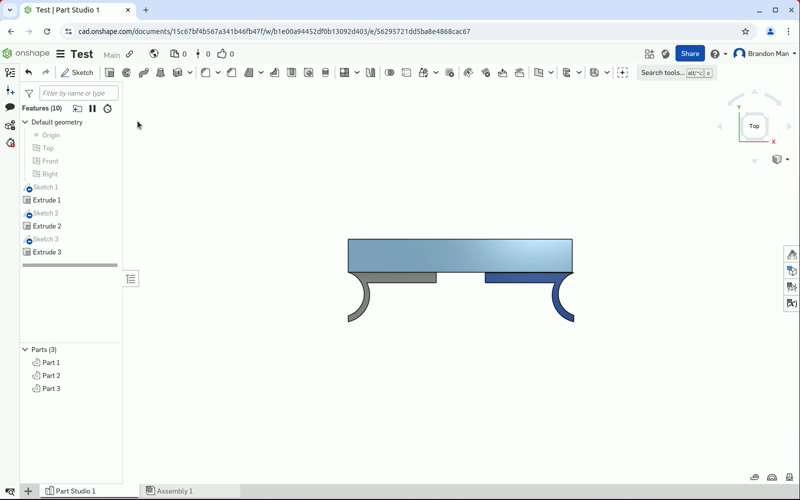
mouse_move(73, 189)
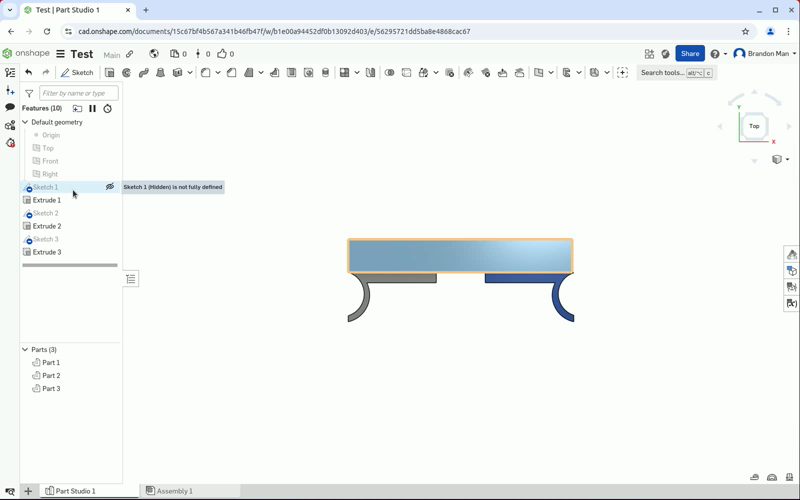
click(73, 189)
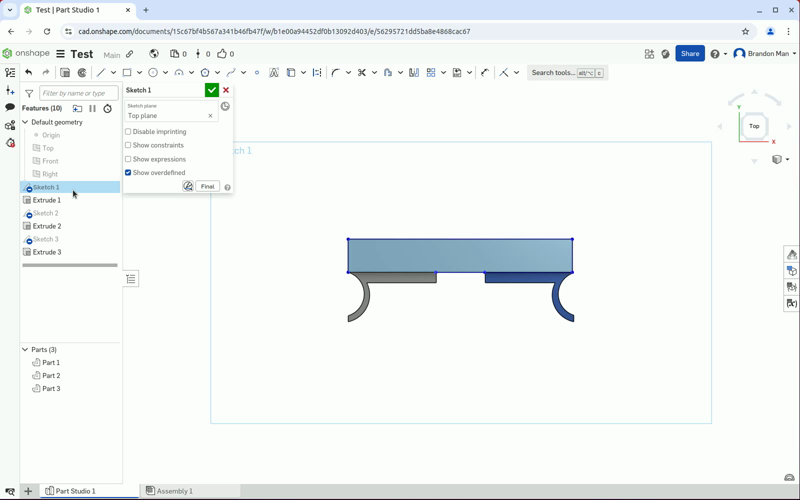
mouse_move(229, 92)
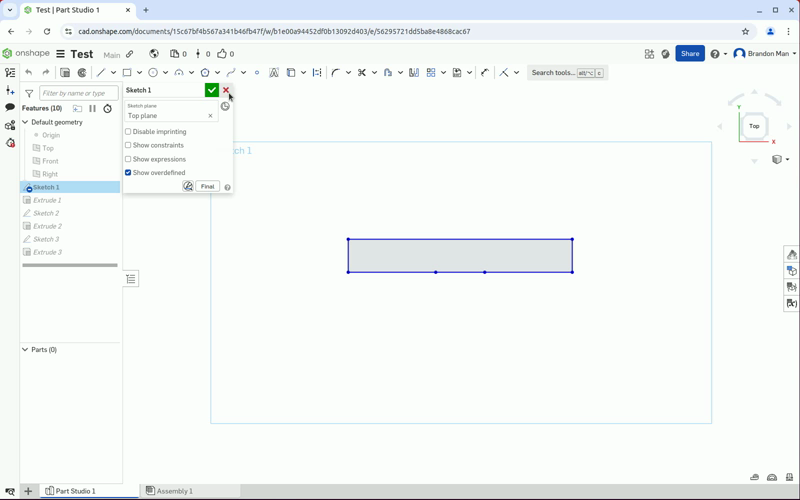
click(229, 92)
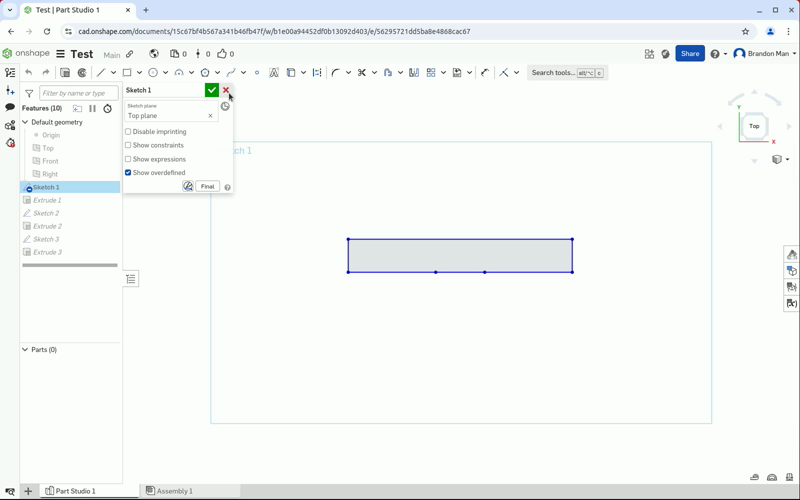
key(shift+s)
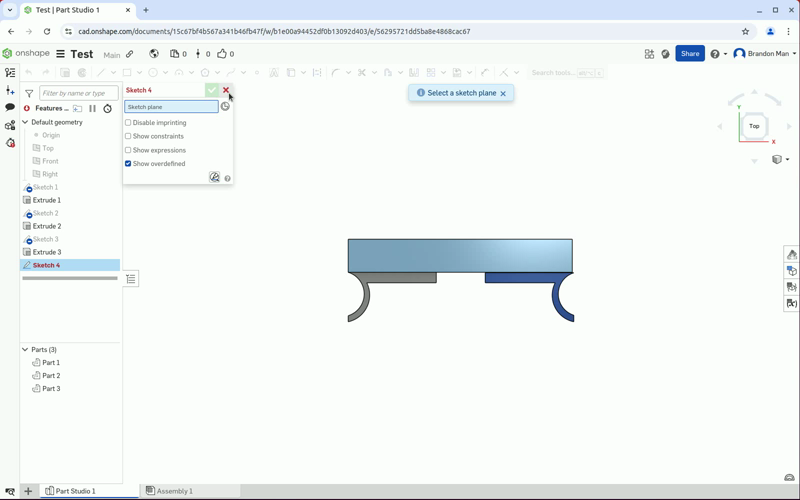
mouse_move(73, 150)
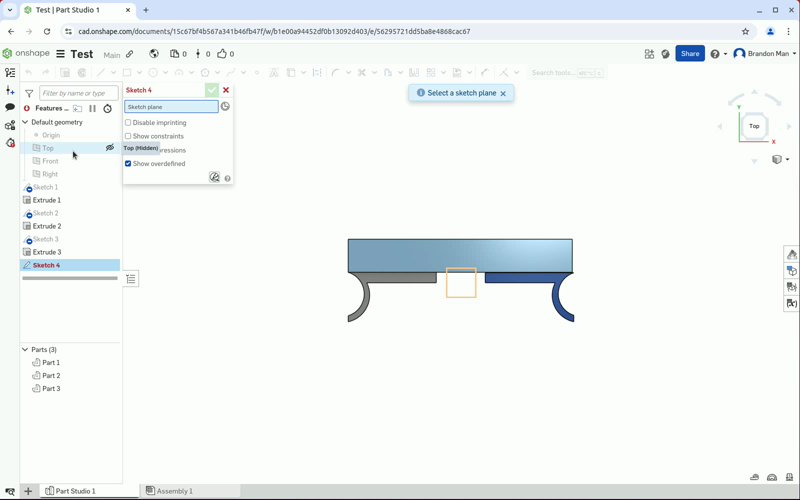
click(73, 150)
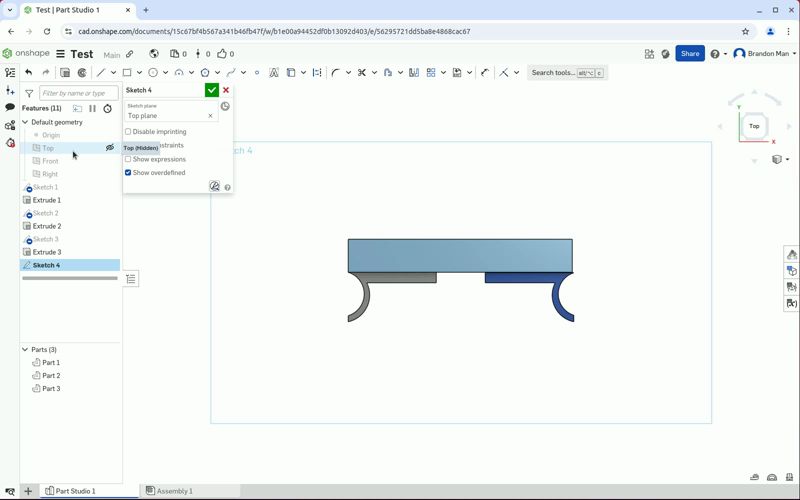
mouse_move(73, 352)
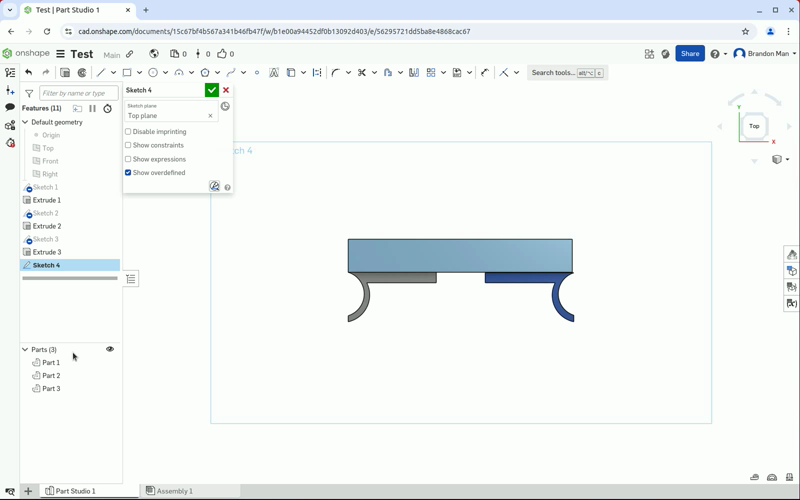
key(y)
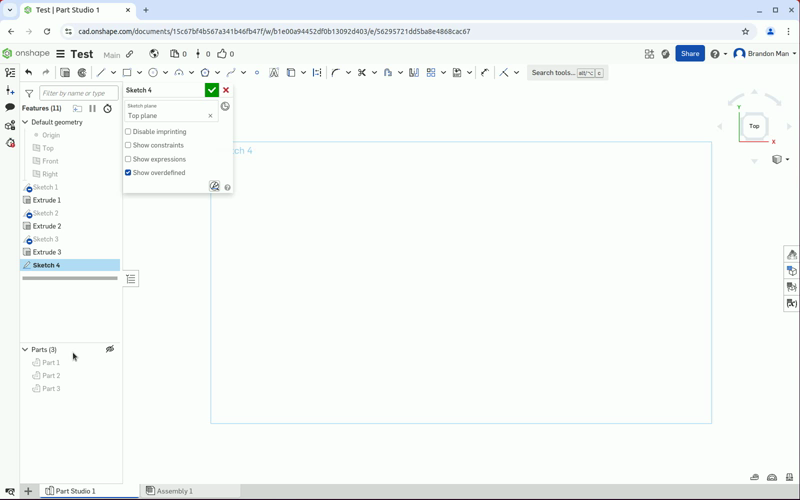
key(a)
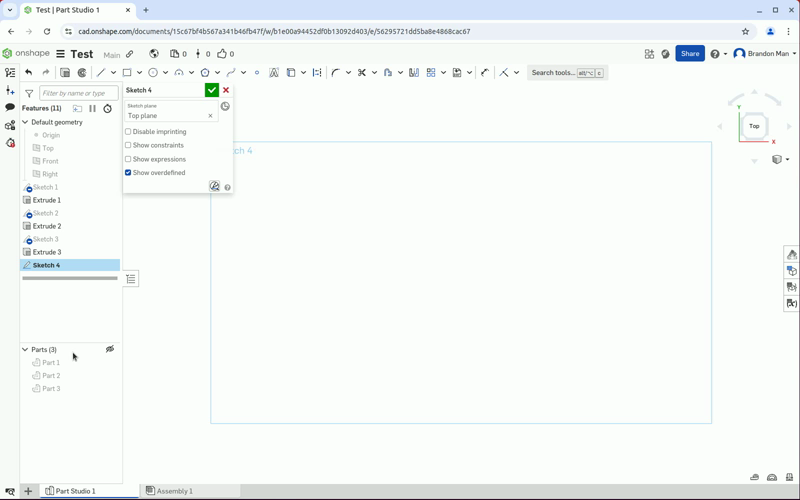
key_down(shift)
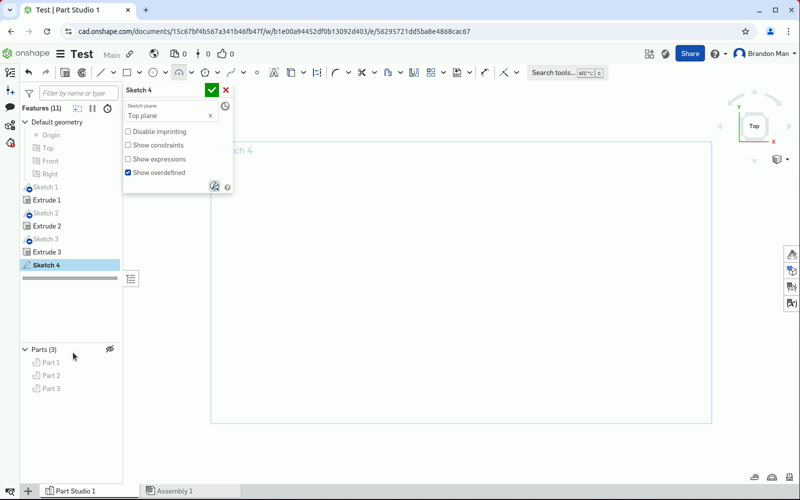
mouse_move(348, 266)
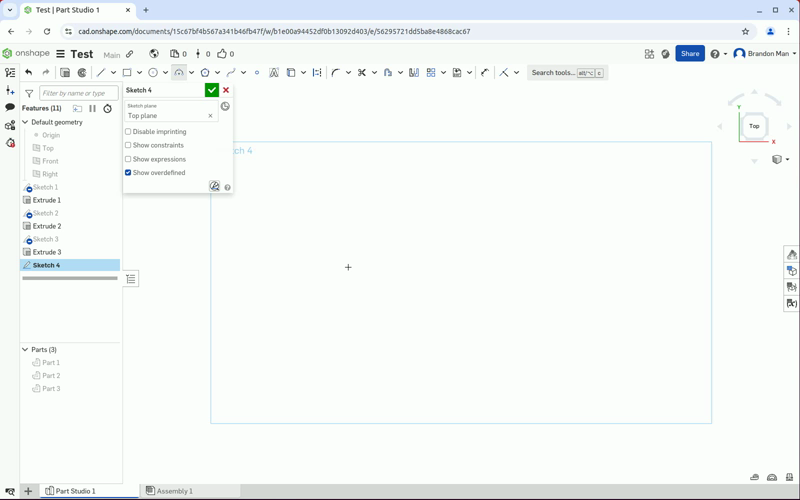
click(348, 266)
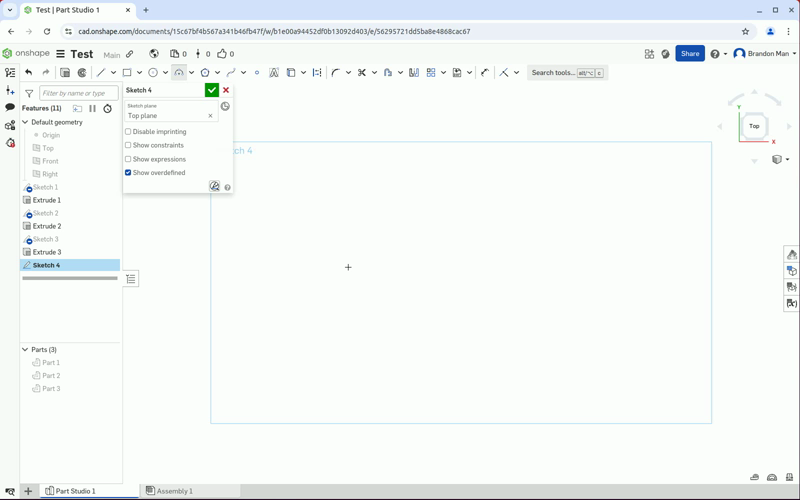
key_up(shift)
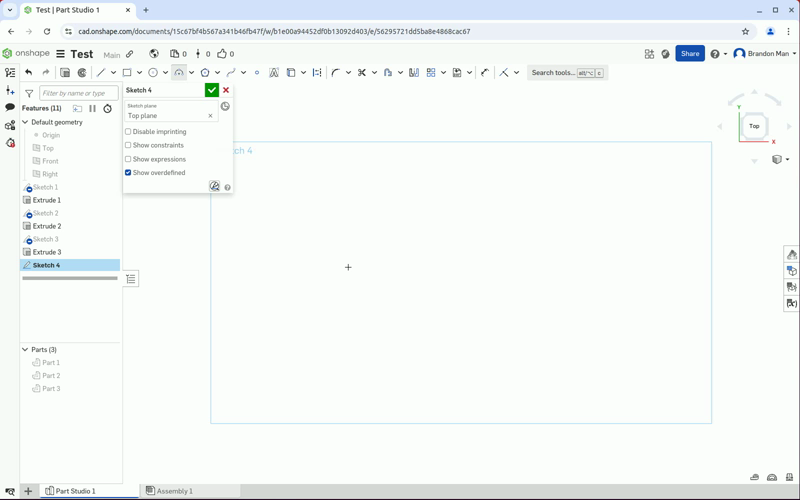
key_down(shift)
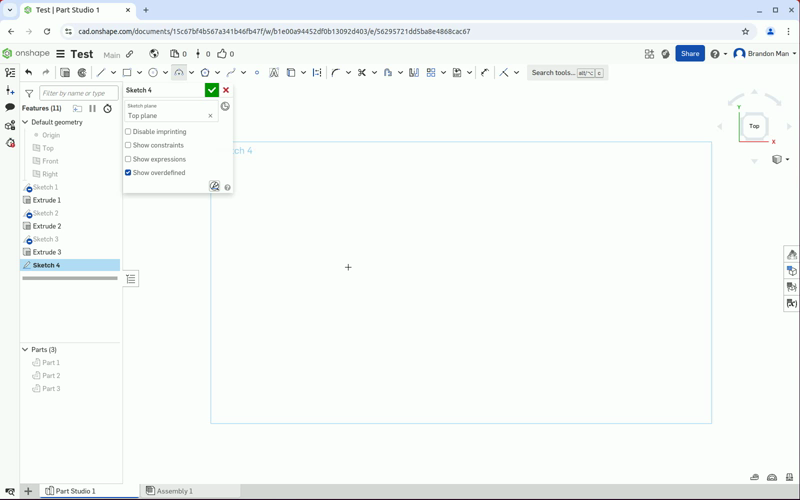
mouse_move(348, 243)
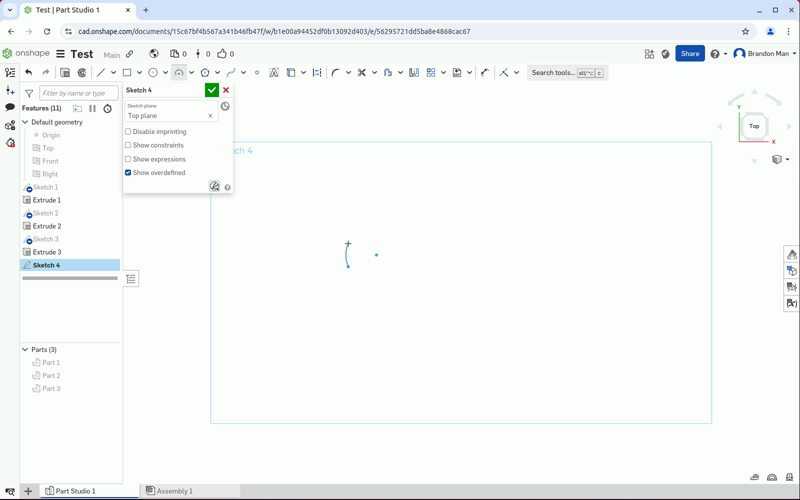
click(348, 243)
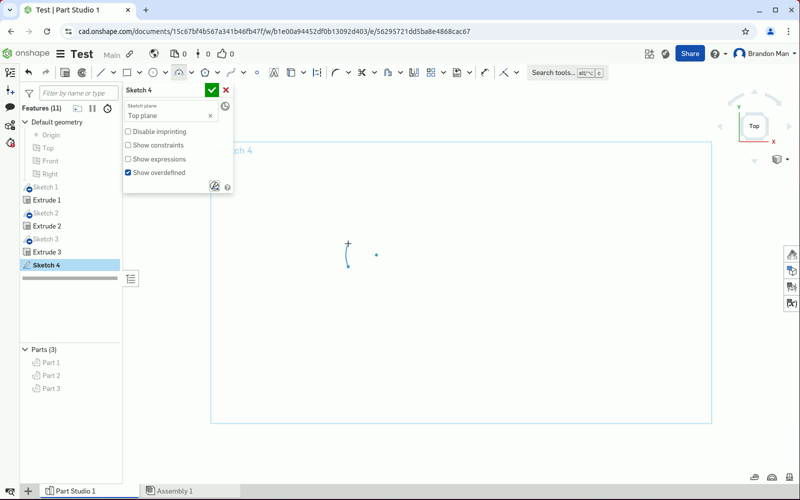
mouse_move(359, 255)
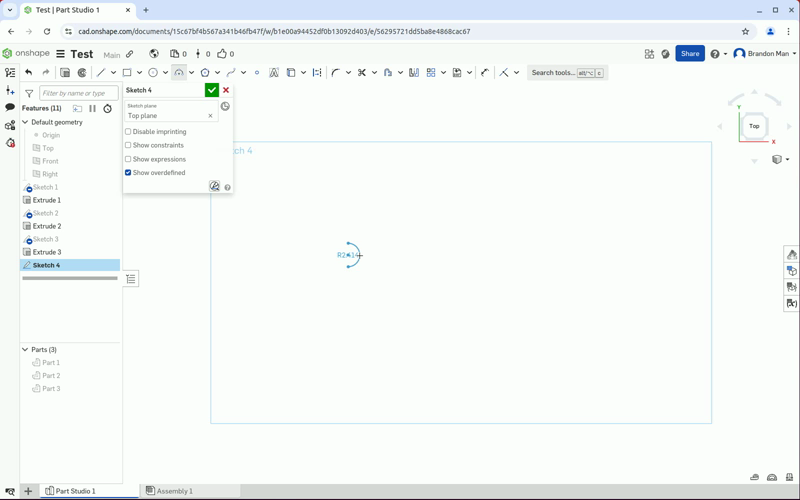
click(359, 255)
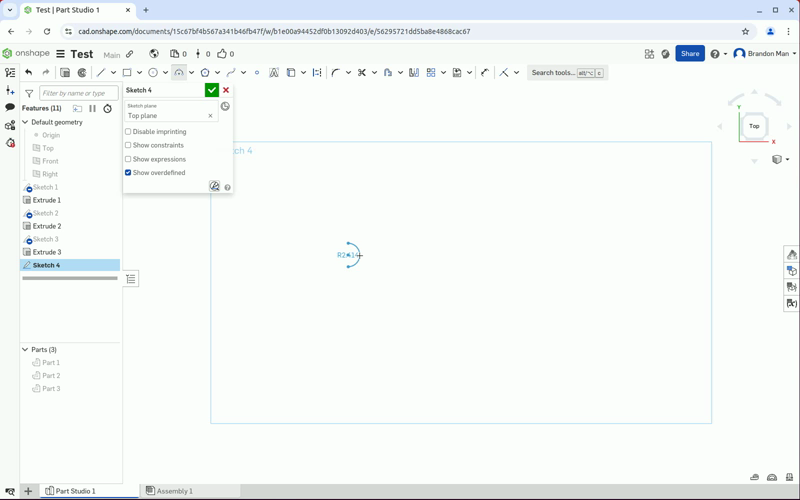
key_up(shift)
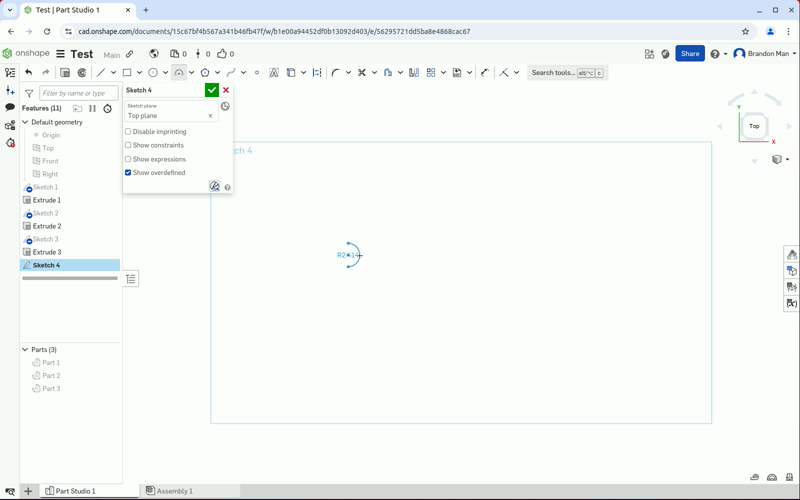
key(esc)
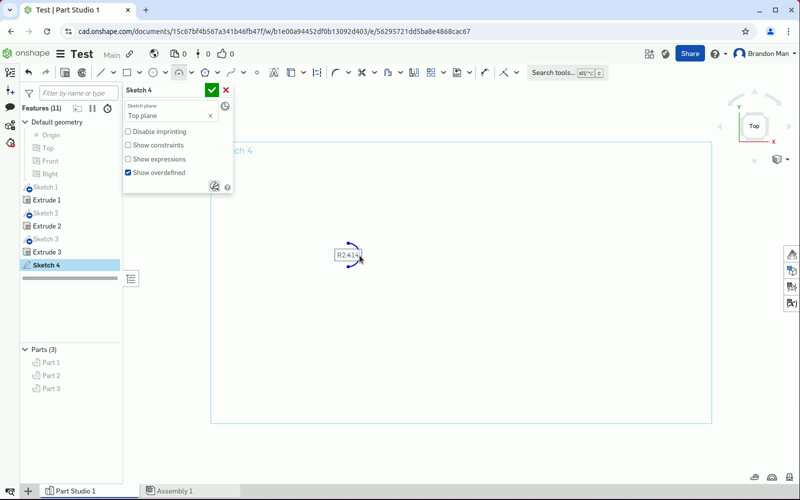
key(l)
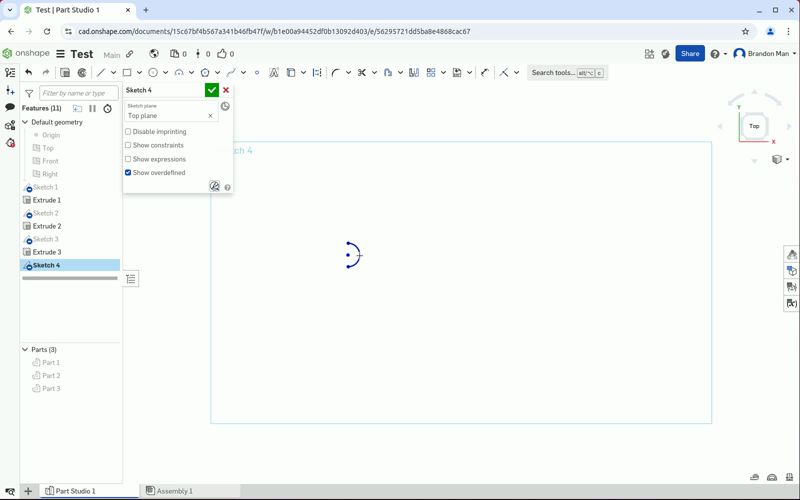
mouse_move(348, 243)
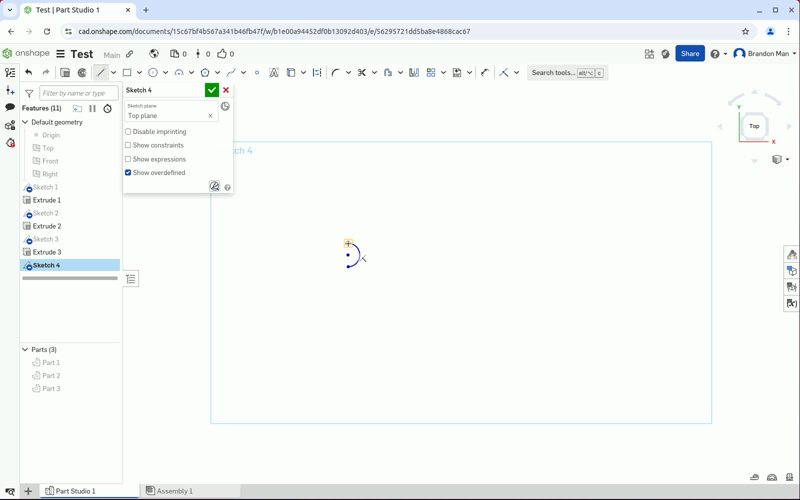
click(348, 243)
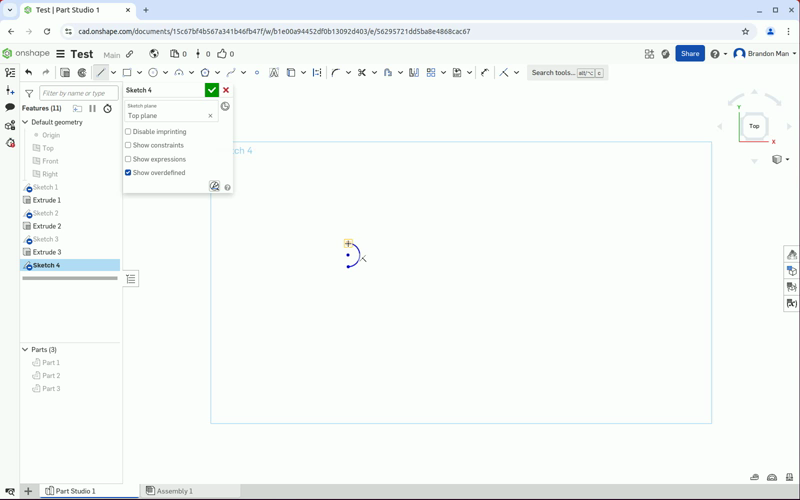
mouse_move(378, 243)
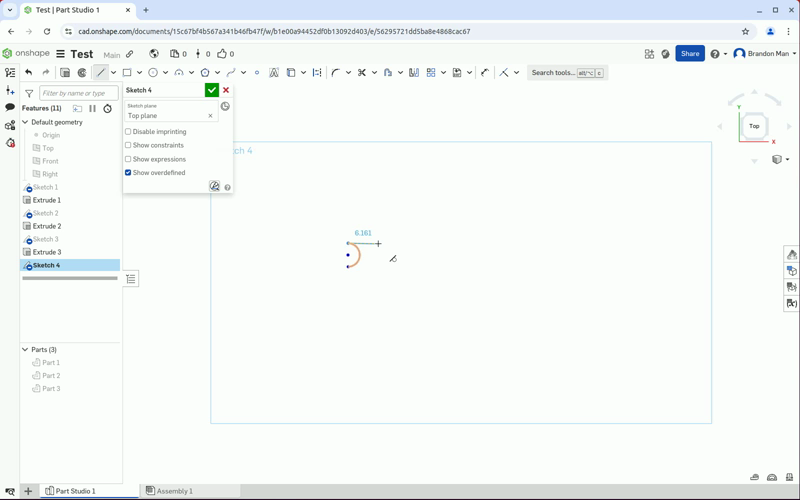
key_down(shift)
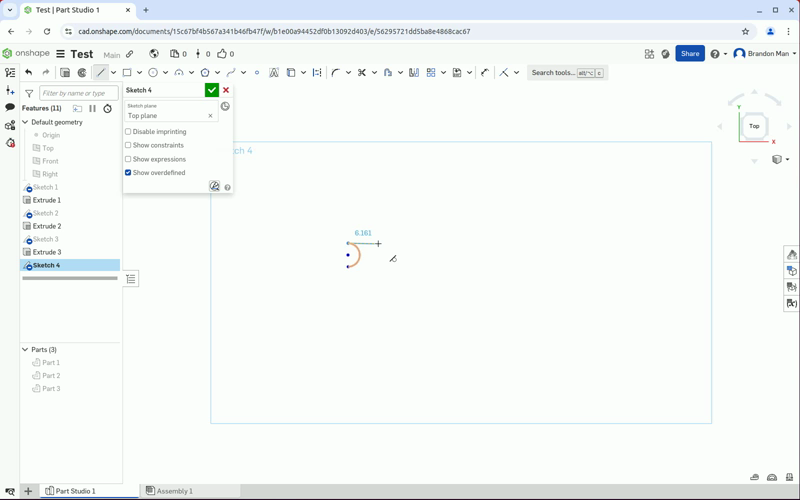
mouse_move(348, 266)
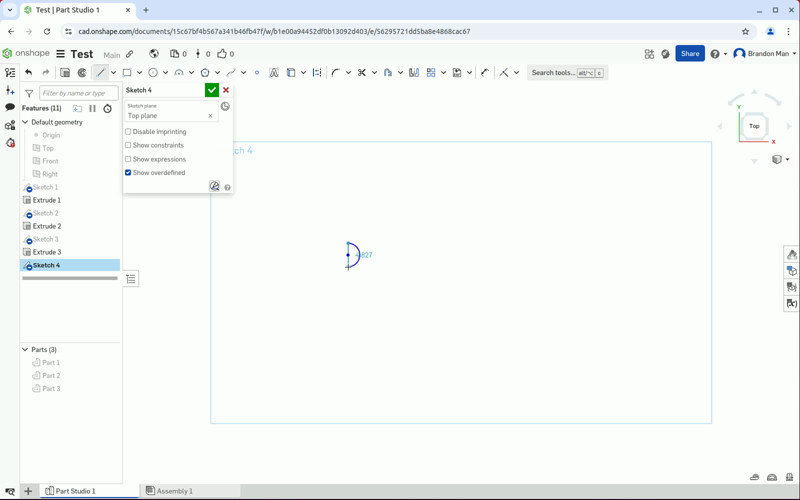
key_up(shift)
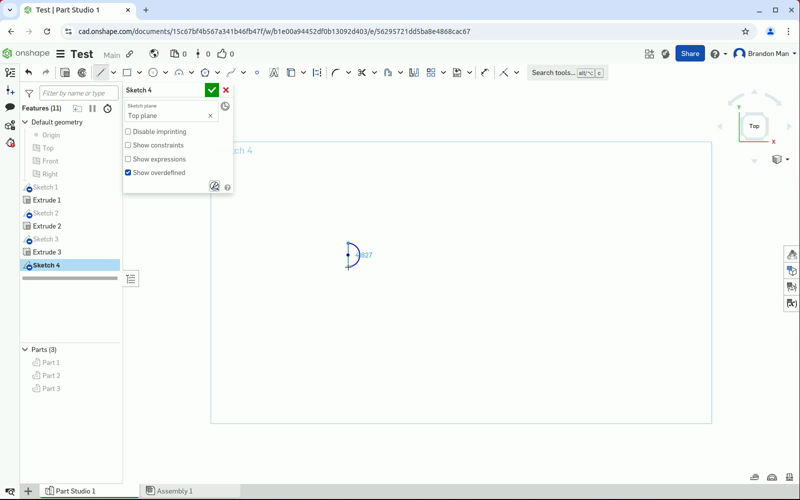
click(348, 266)
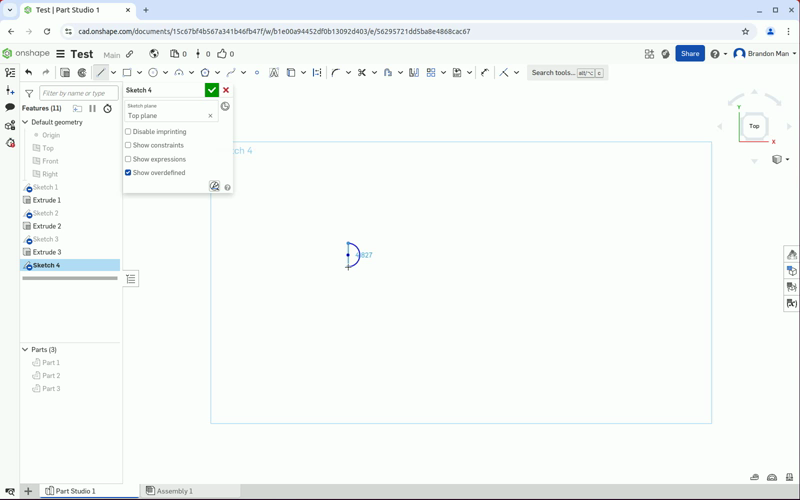
key(esc)
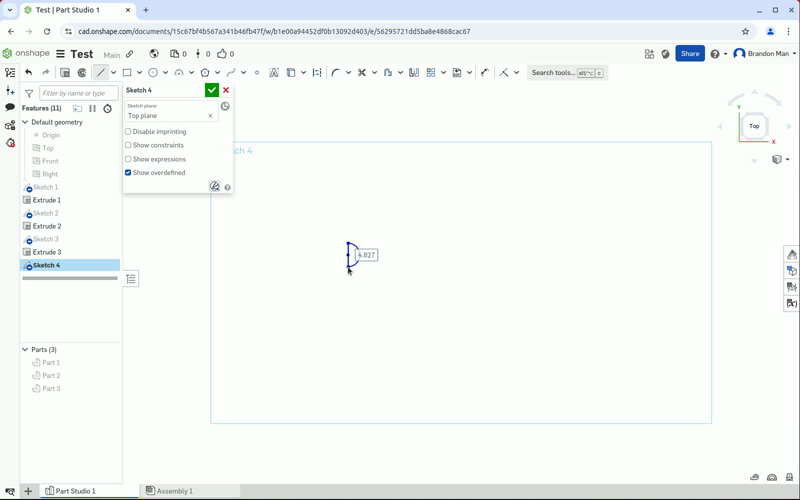
mouse_move(352, 259)
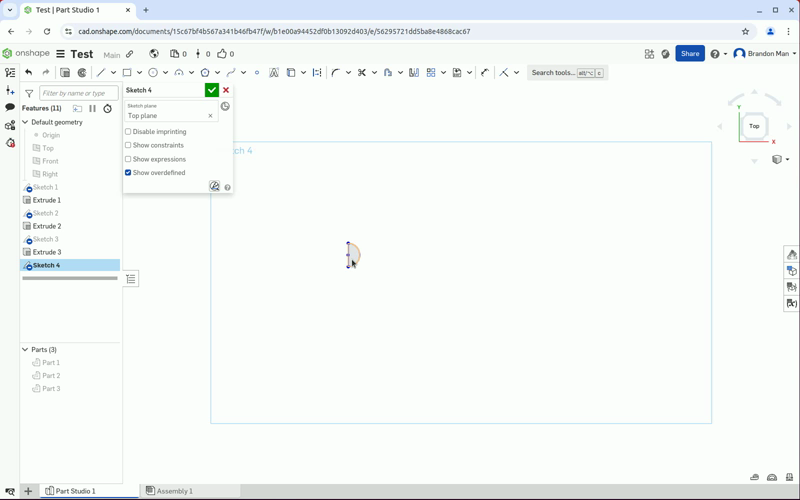
scroll(6)
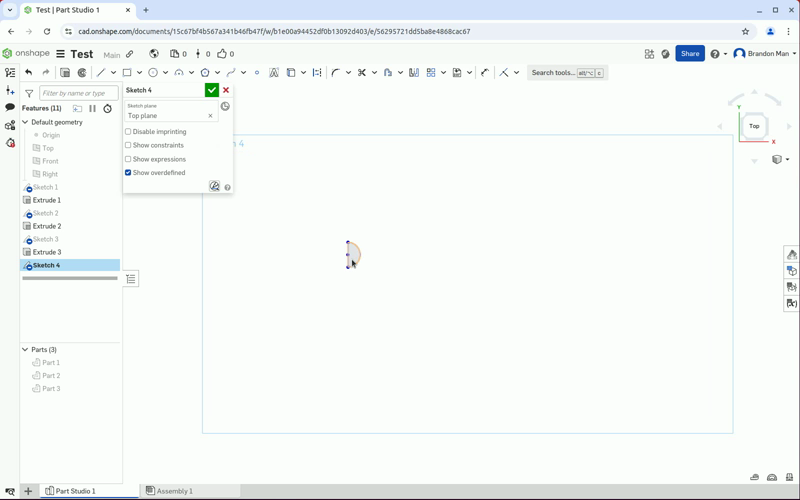
scroll(6)
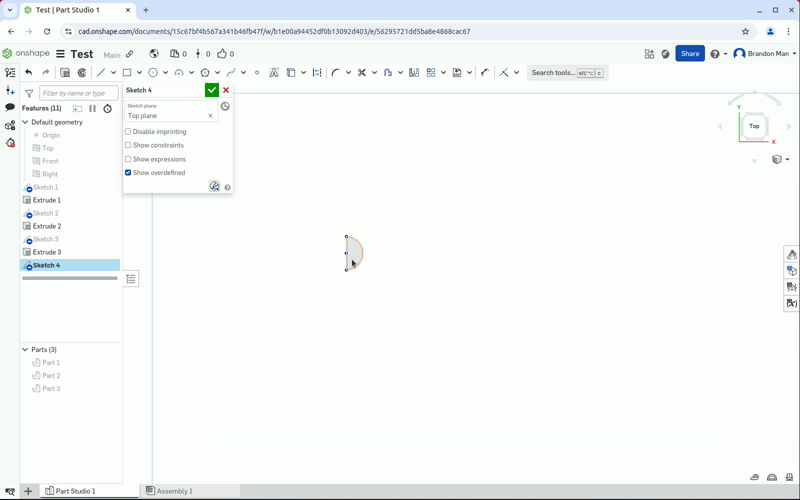
scroll(6)
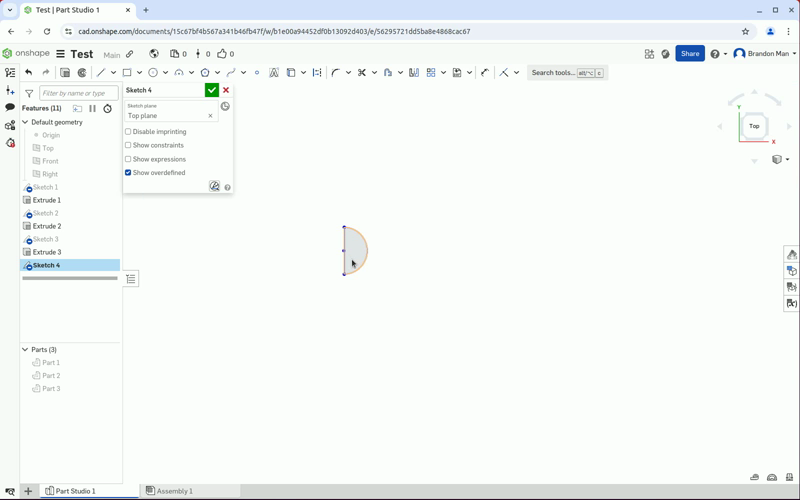
scroll(6)
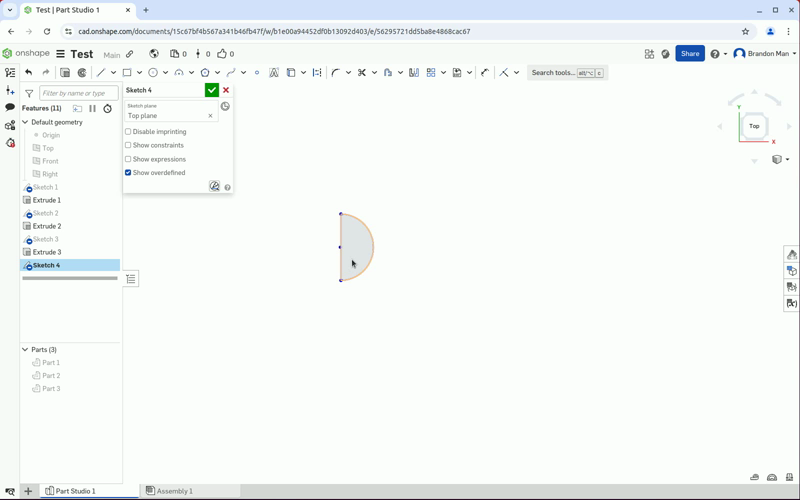
scroll(6)
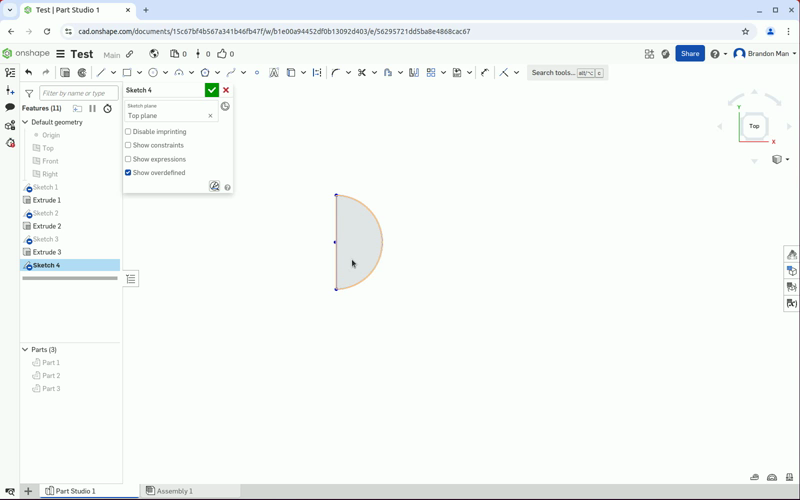
scroll(6)
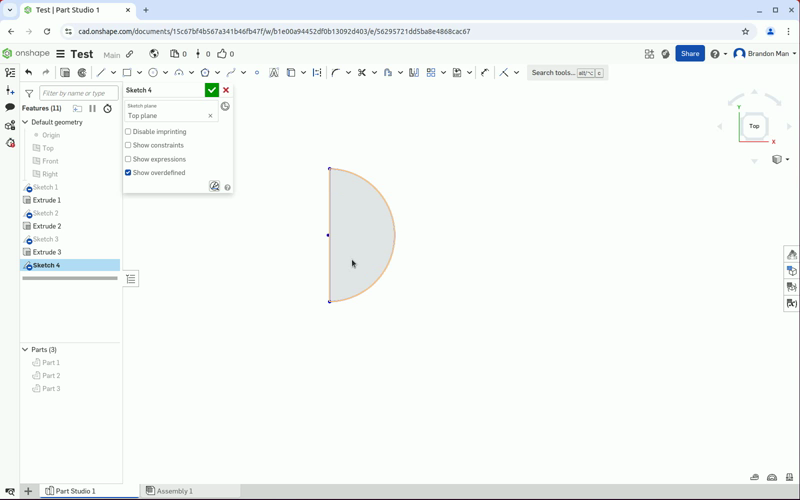
scroll(6)
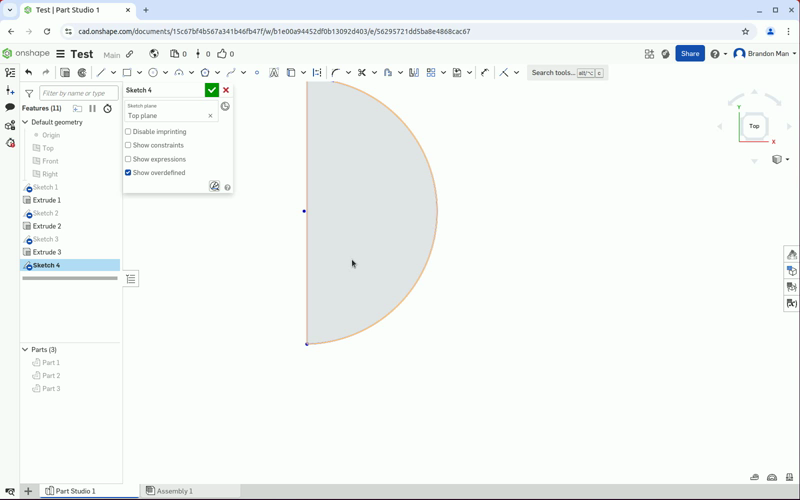
click(352, 259)
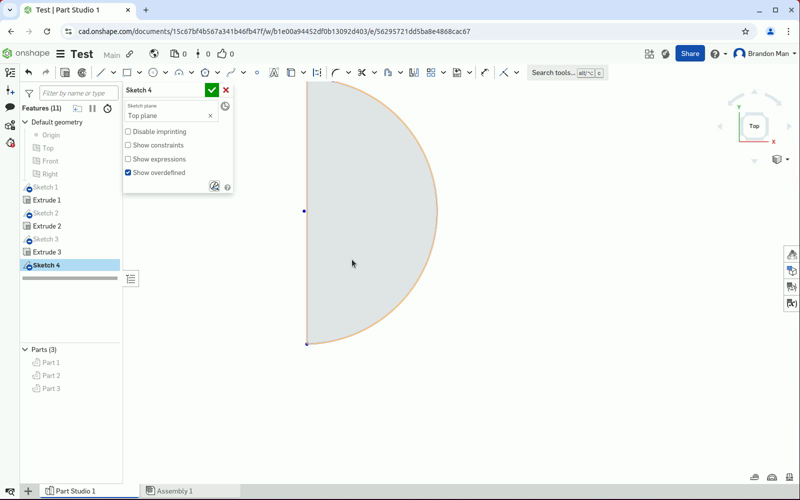
scroll(-6)
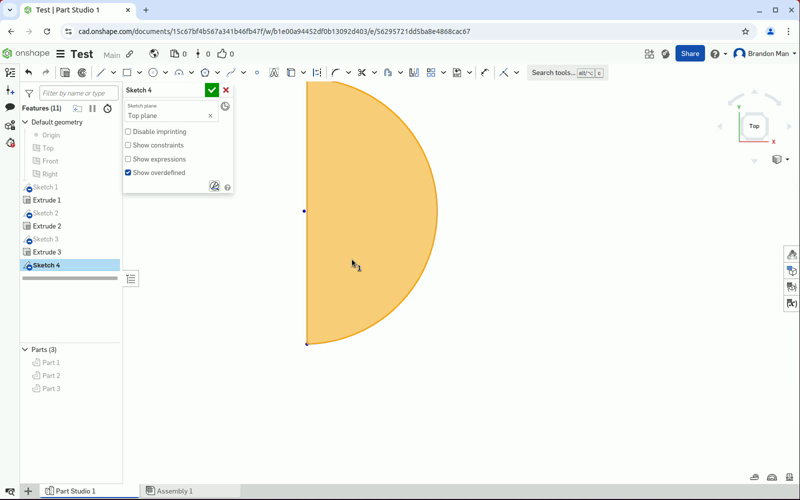
scroll(-6)
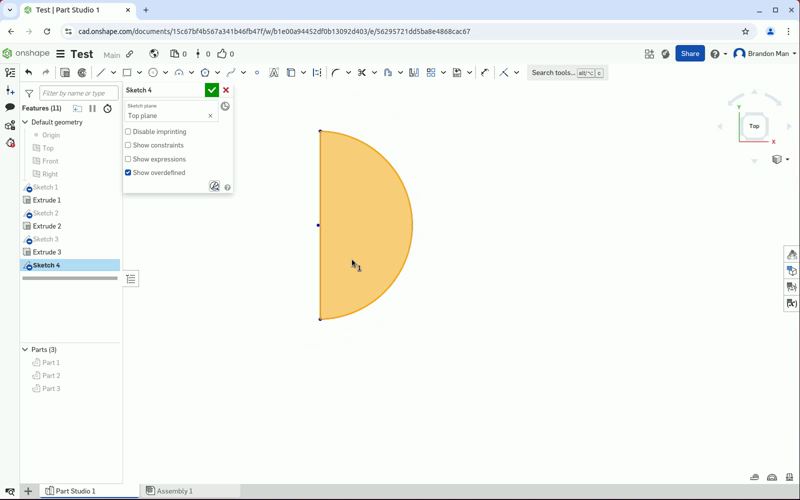
scroll(-6)
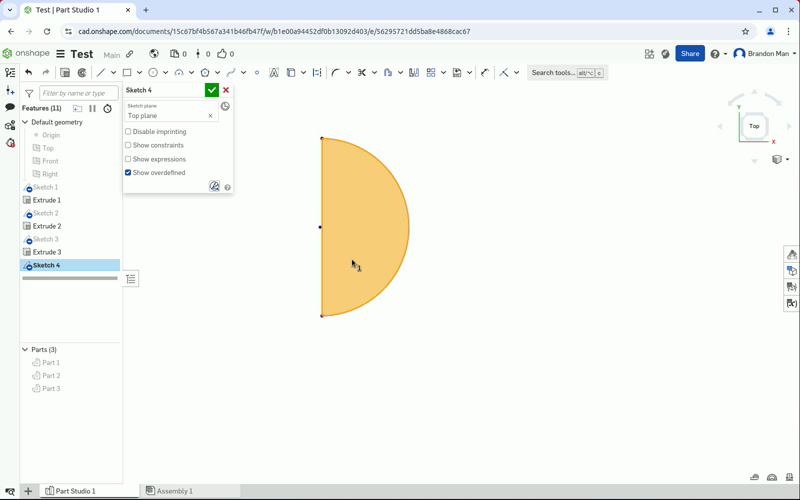
scroll(-6)
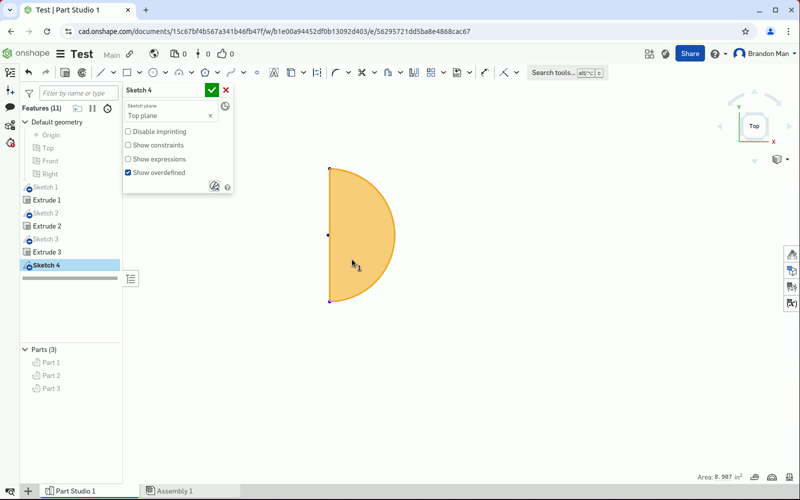
scroll(-6)
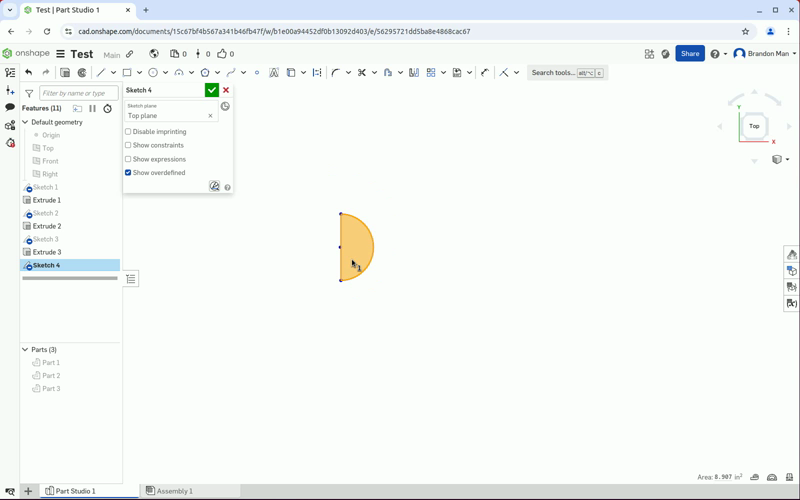
scroll(-6)
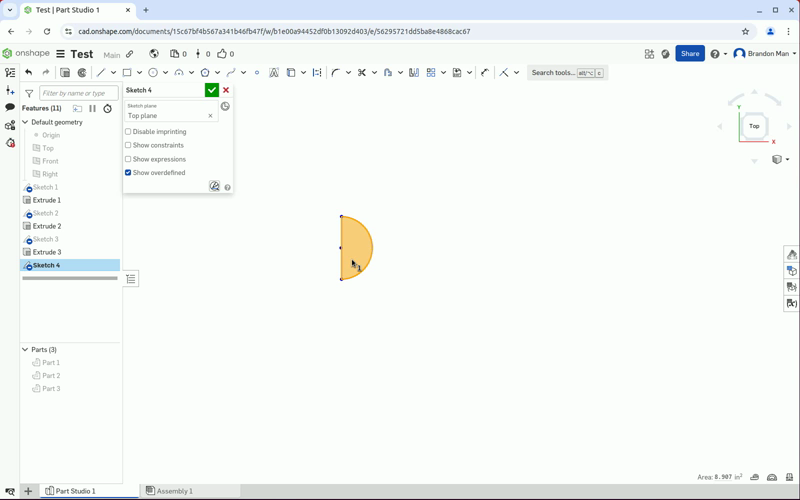
scroll(-6)
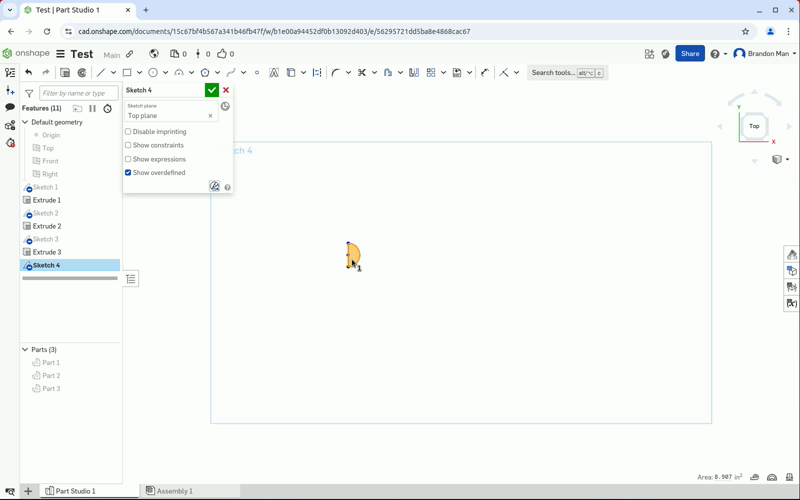
mouse_move(73, 352)
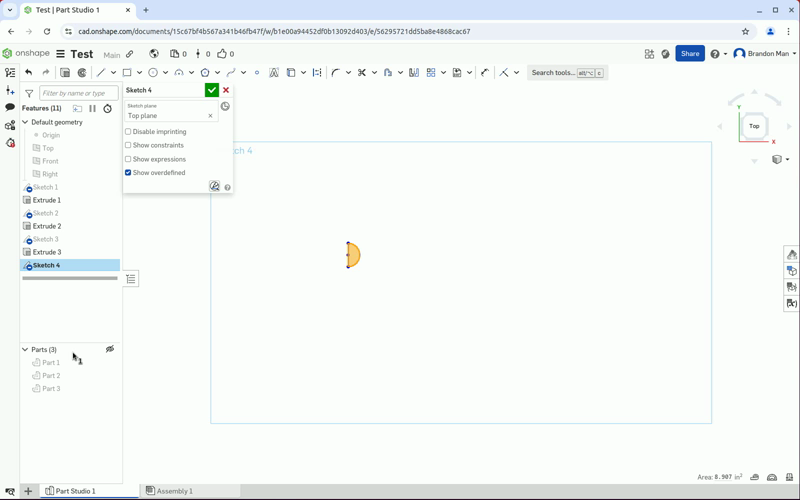
key(shift+y)
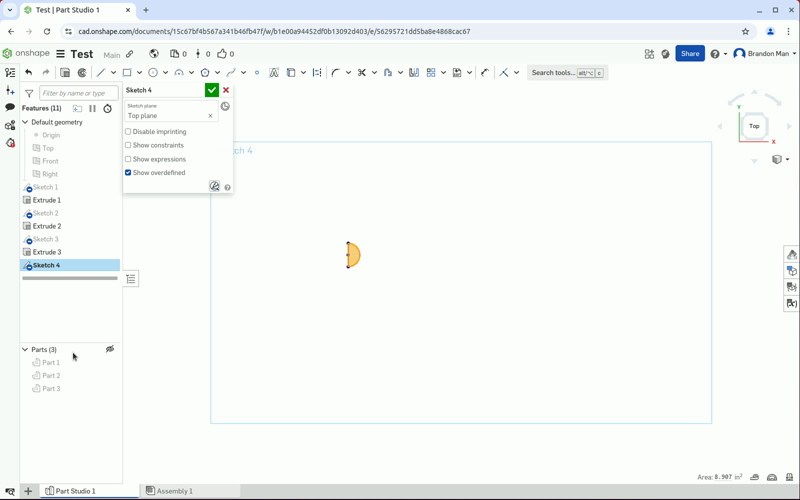
key(shift+e)
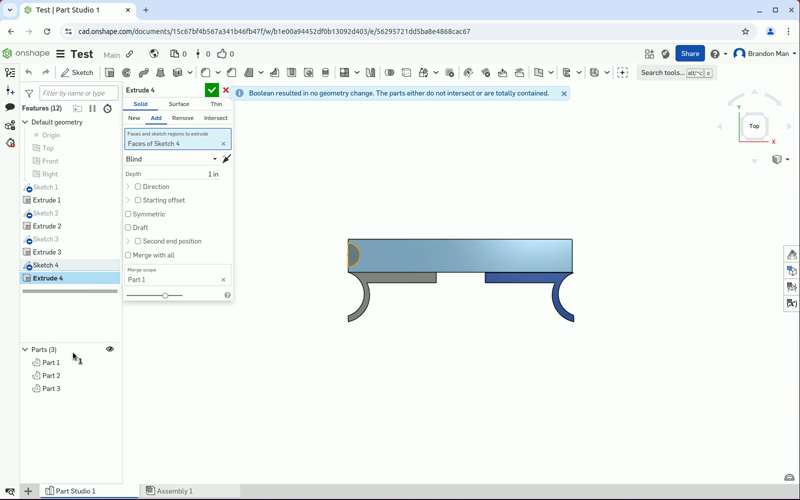
mouse_move(143, 106)
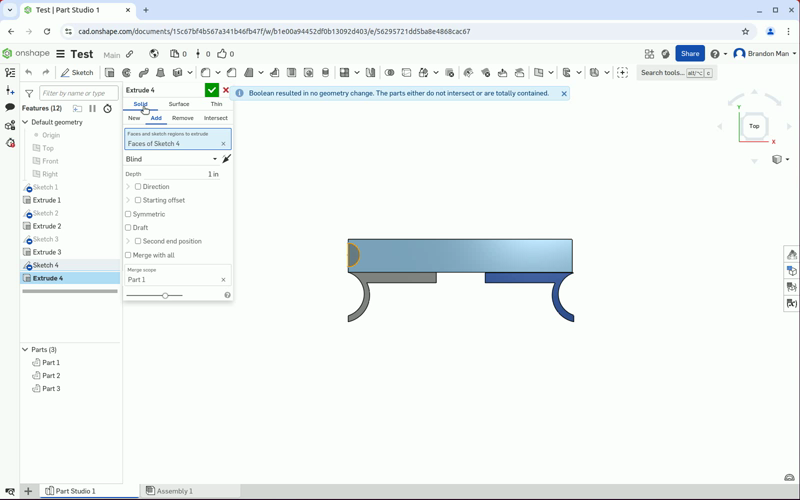
click(143, 106)
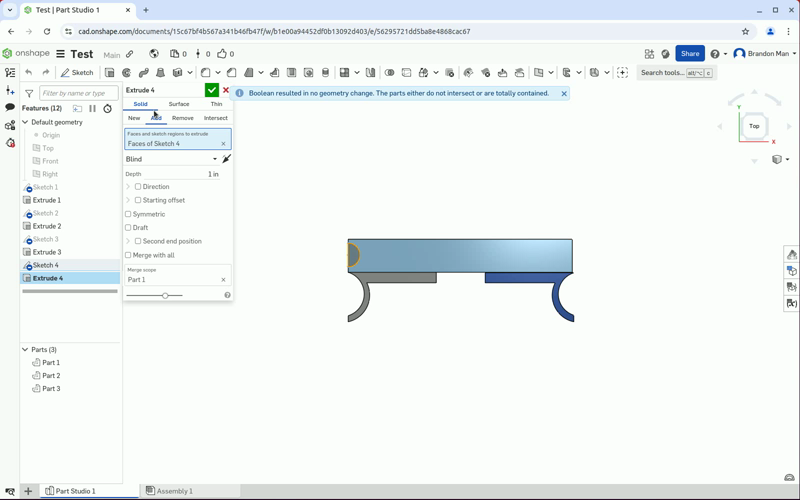
mouse_move(186, 120)
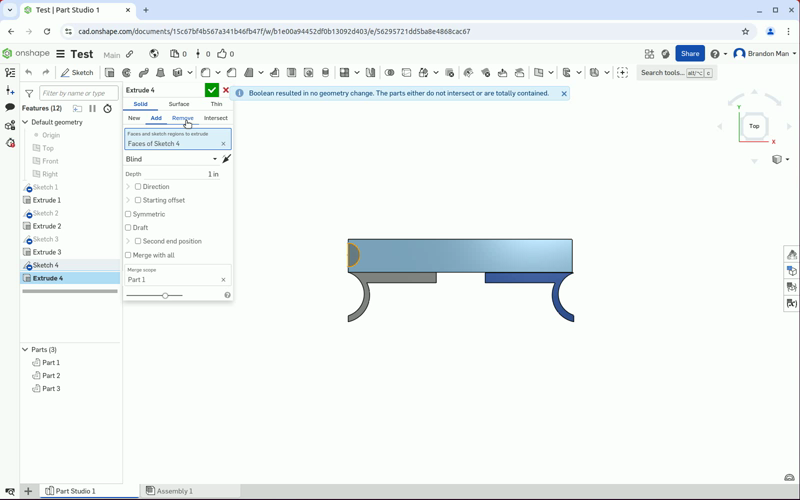
click(186, 120)
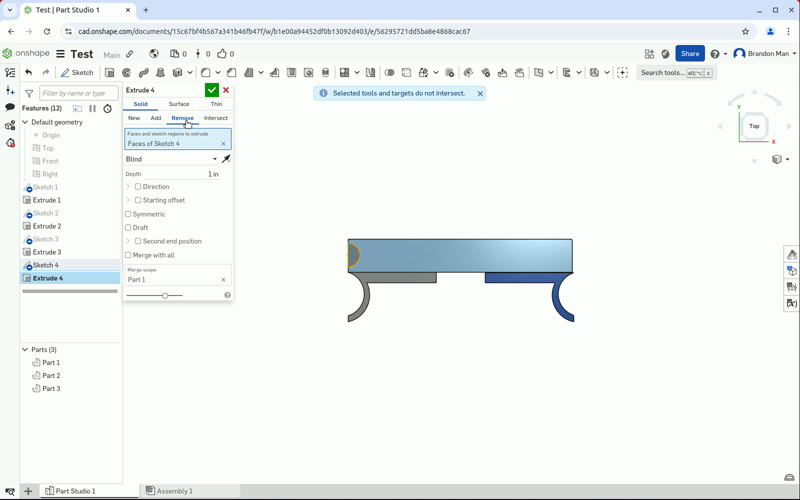
key(tab, 4)
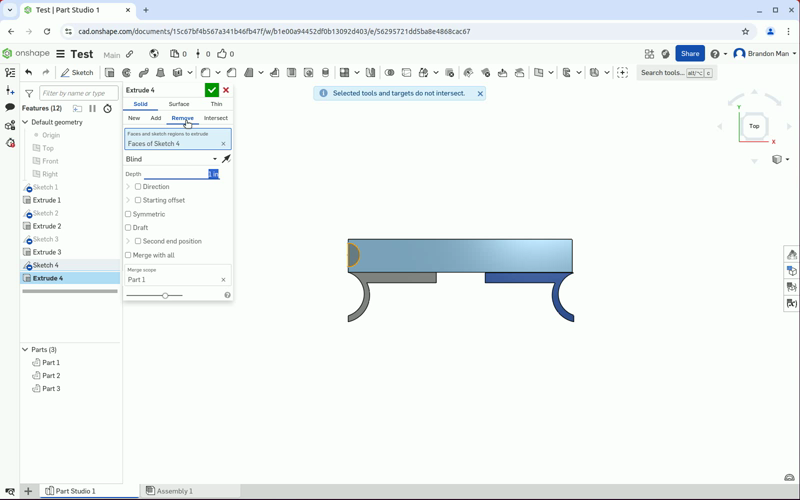
text(-1.204)
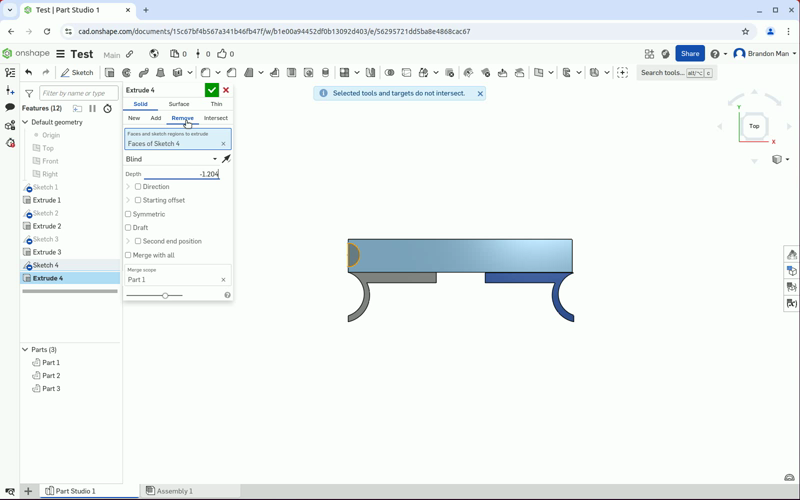
key(tab, 6)
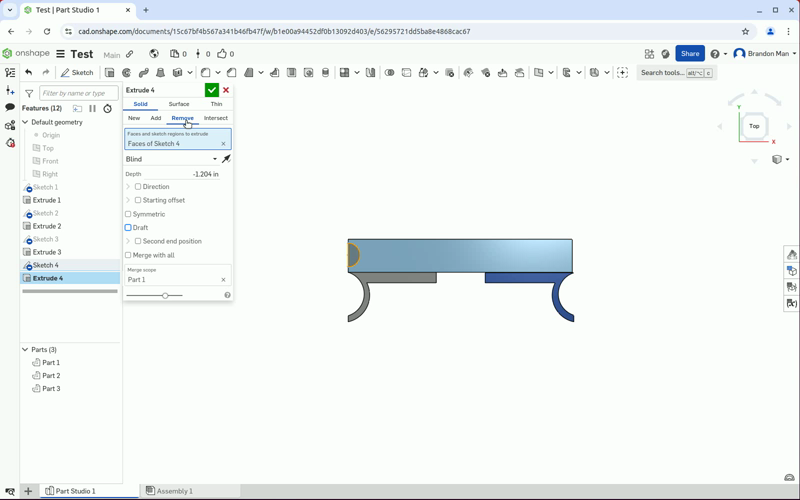
key(space)
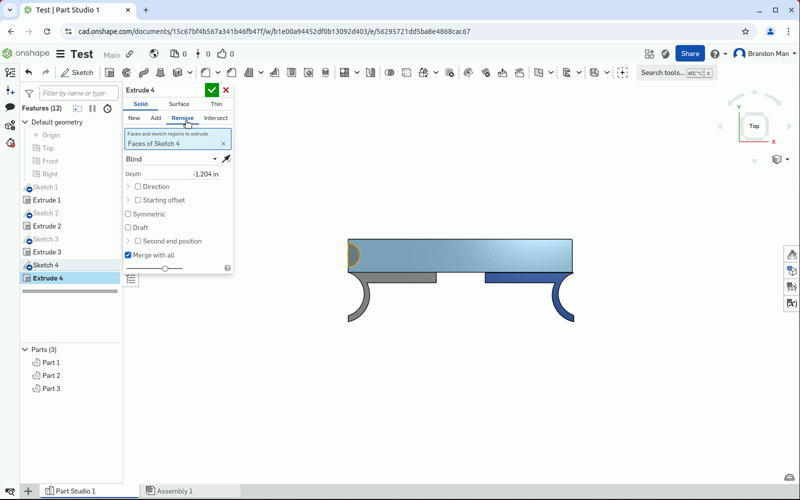
key(enter)
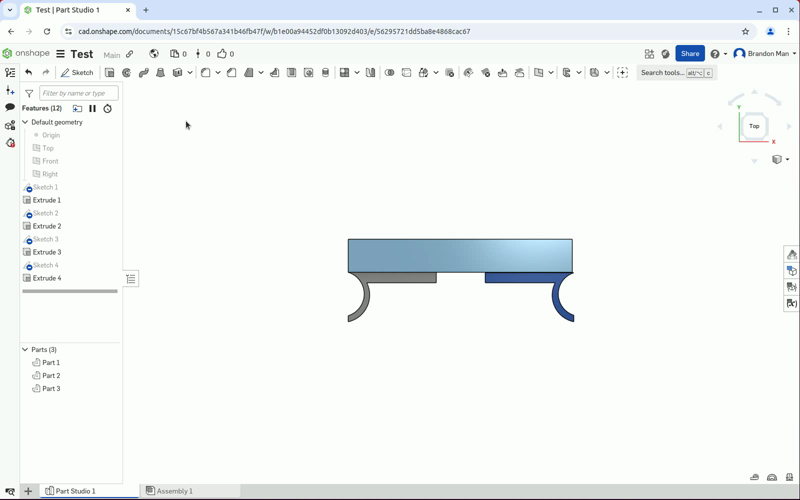
key(shift+h)
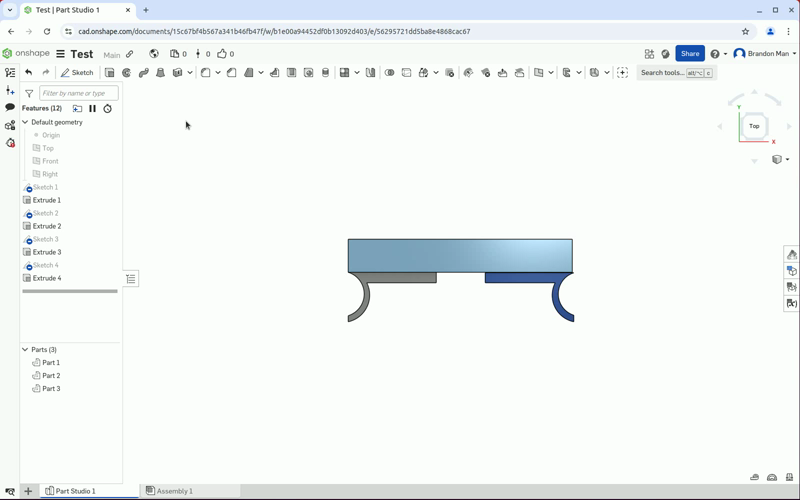
key(shift+h)
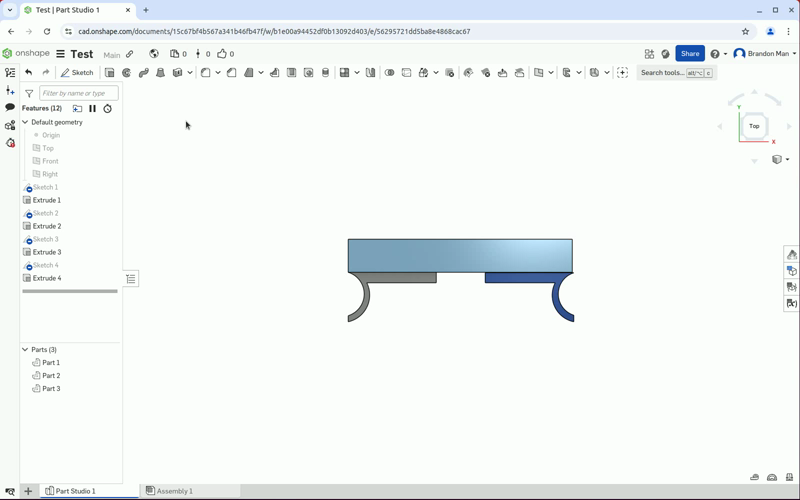
mouse_move(73, 189)
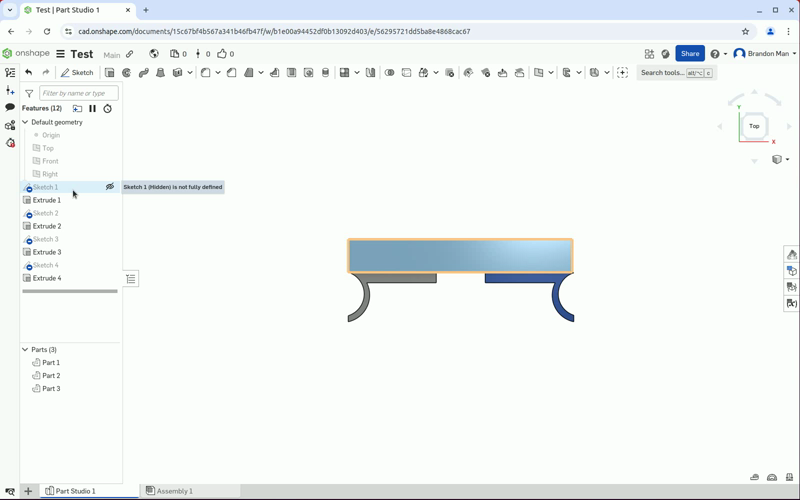
click(73, 189)
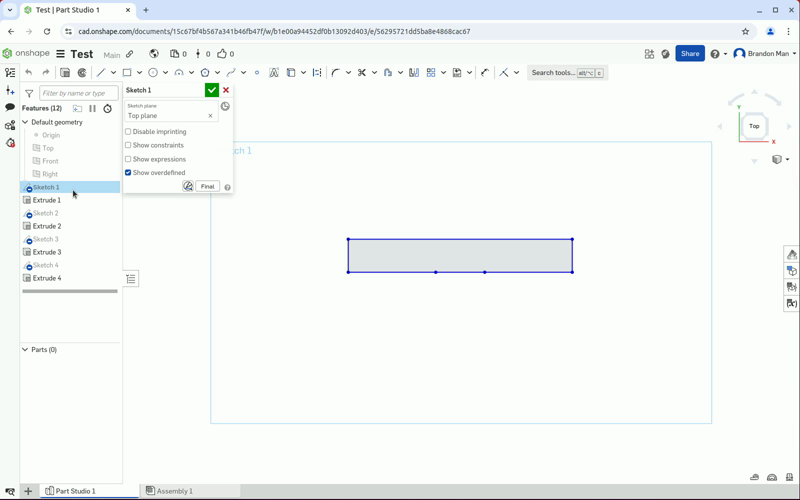
mouse_move(229, 92)
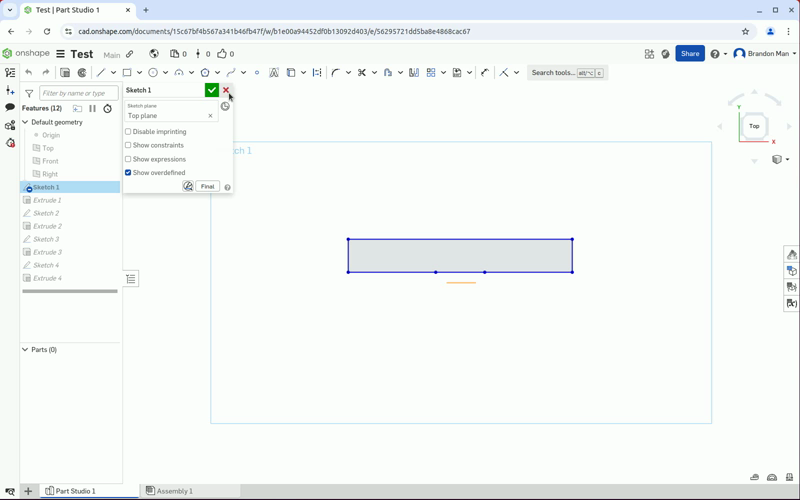
click(229, 92)
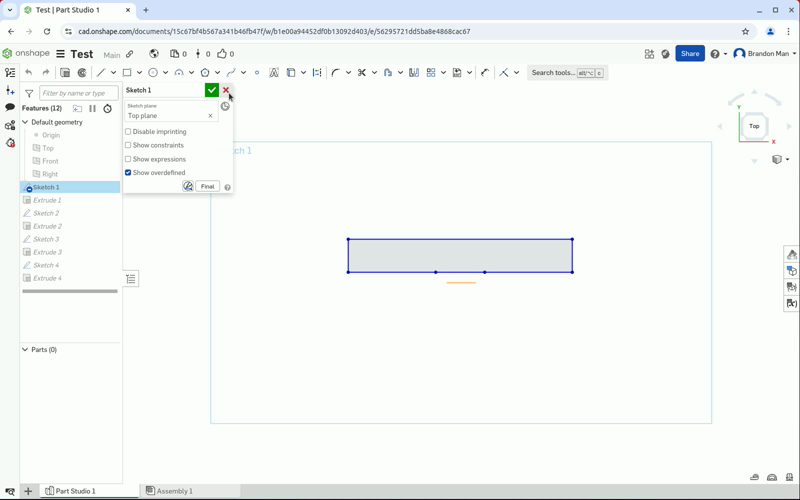
key(shift+s)
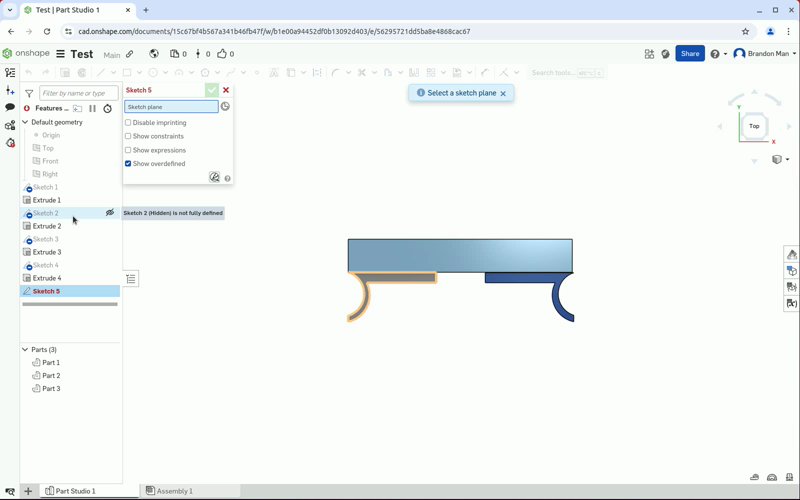
scroll(3)
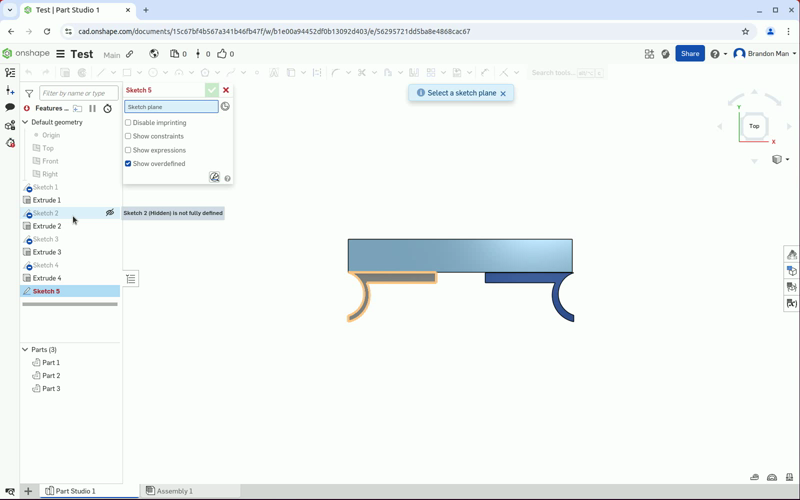
mouse_move(73, 150)
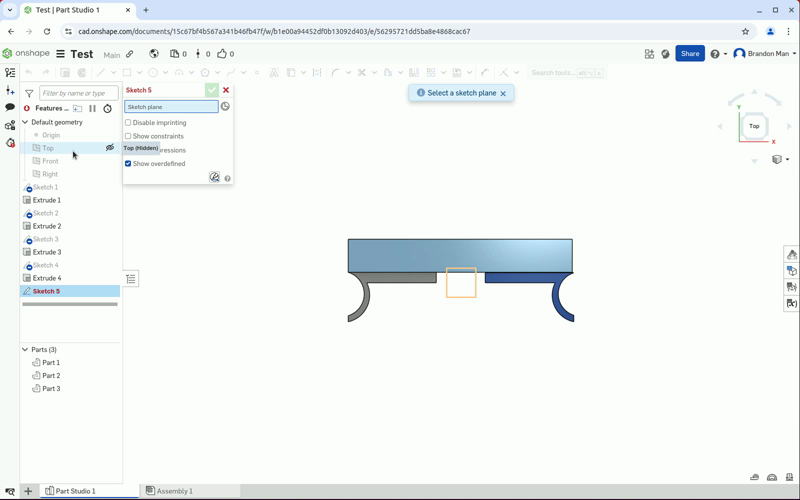
click(73, 150)
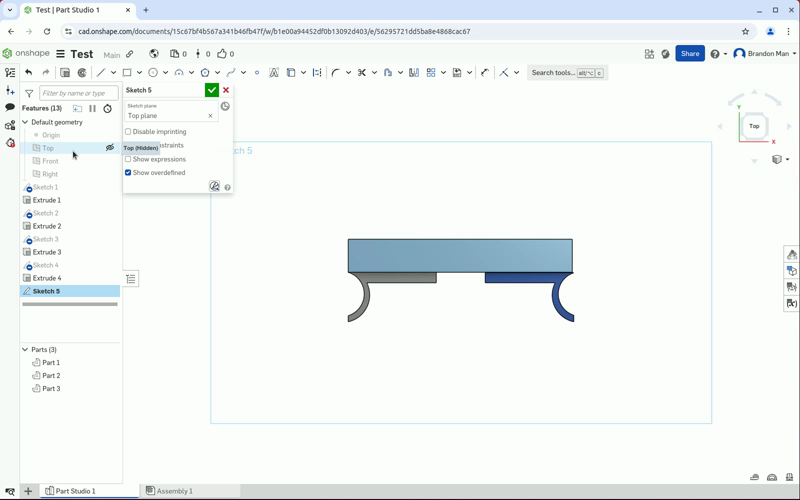
mouse_move(73, 352)
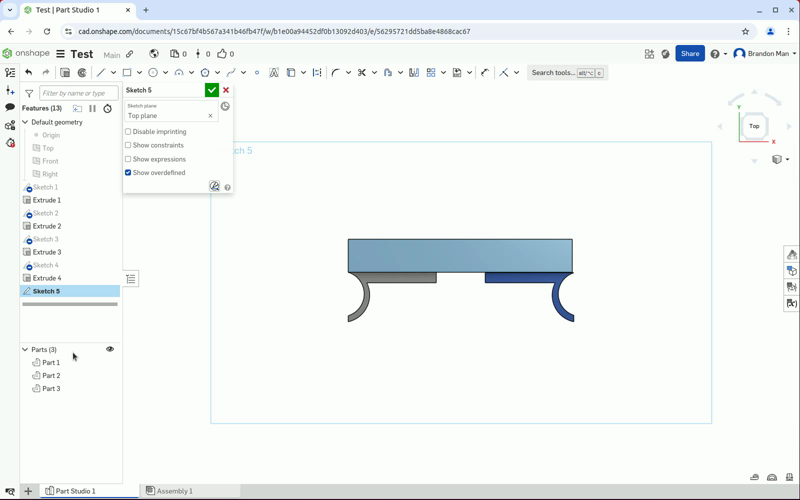
key(y)
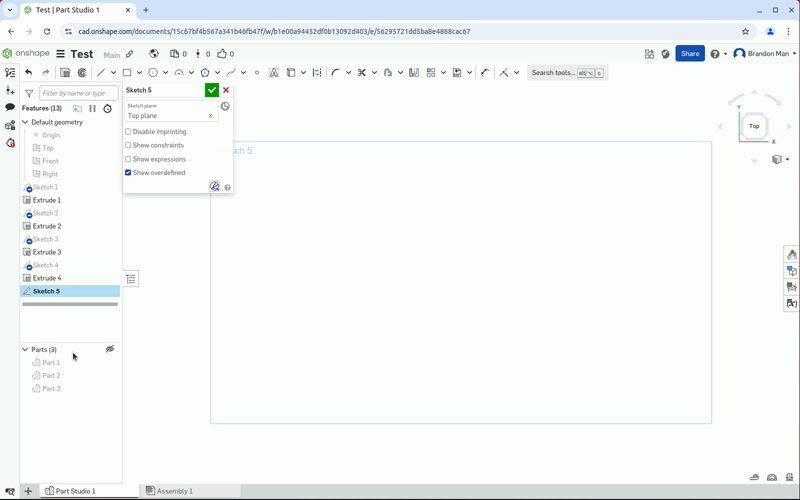
key(a)
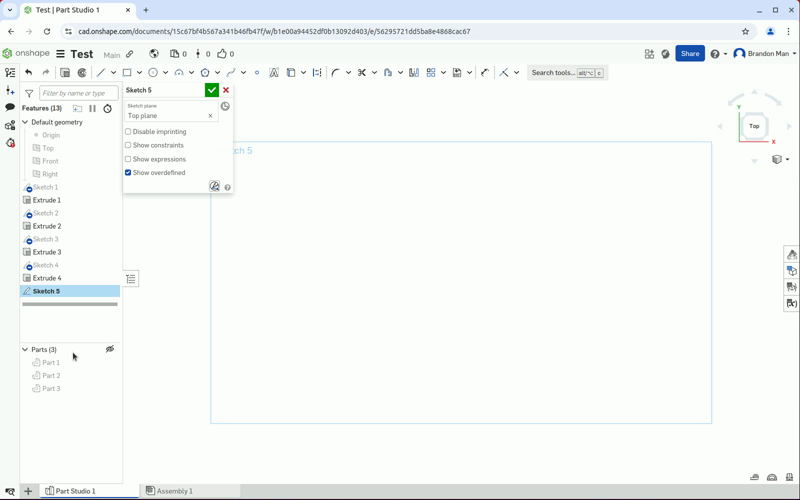
key_down(shift)
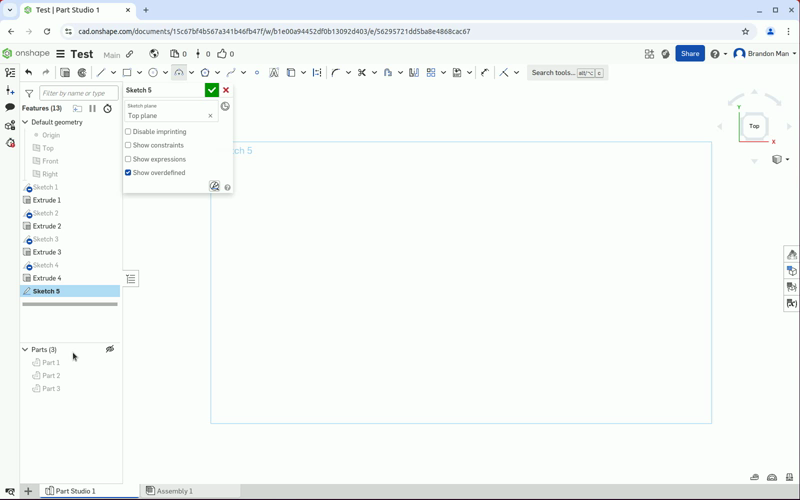
mouse_move(573, 266)
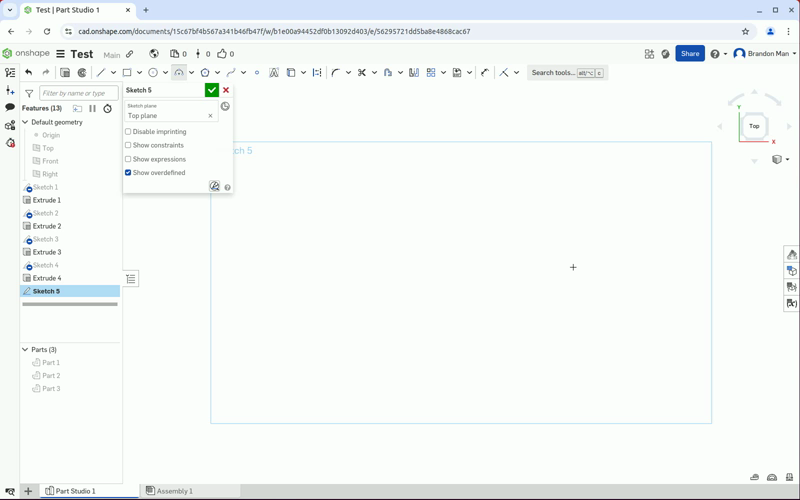
click(573, 266)
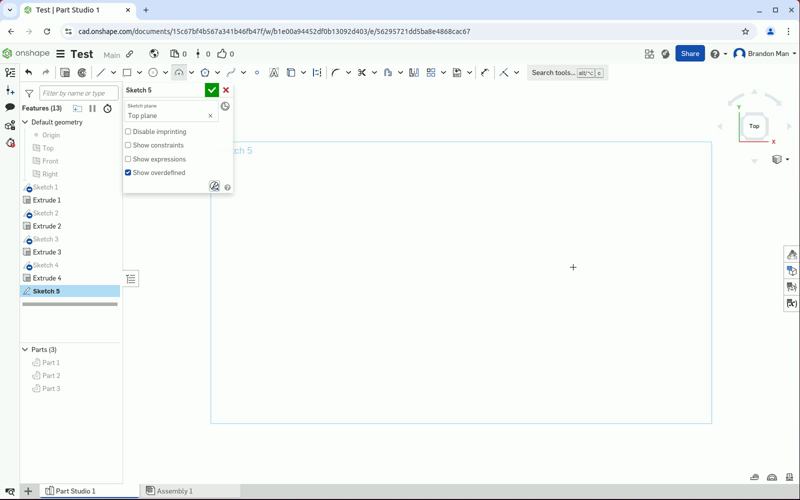
key_up(shift)
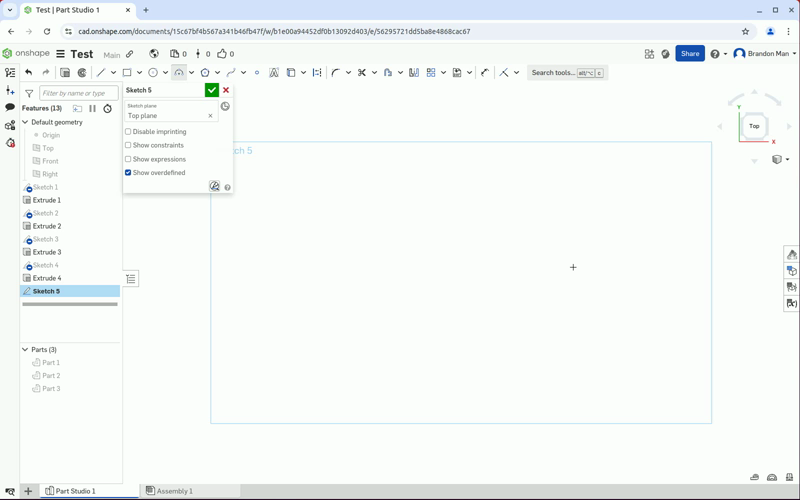
key_down(shift)
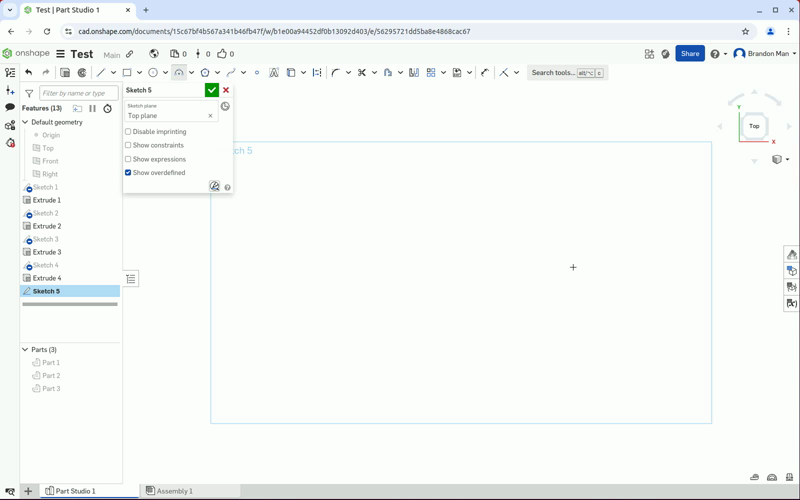
mouse_move(573, 243)
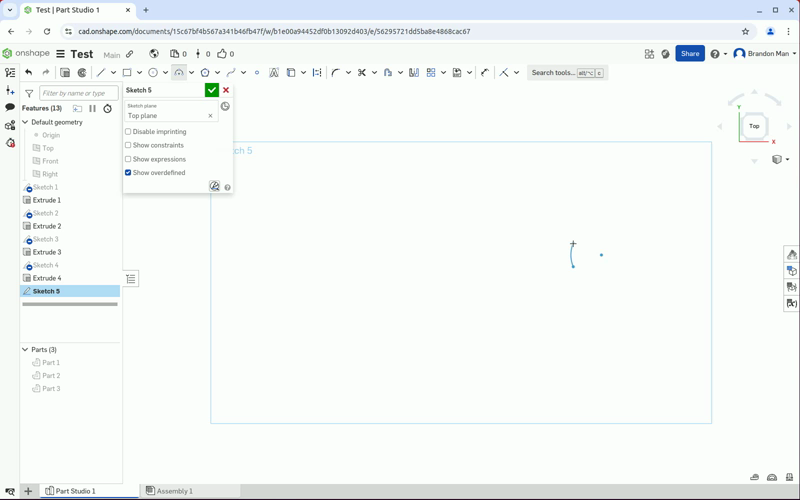
click(573, 243)
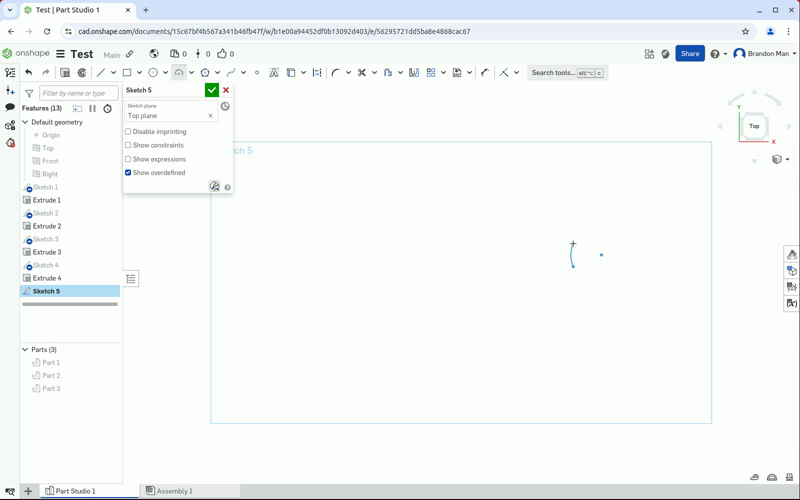
mouse_move(585, 255)
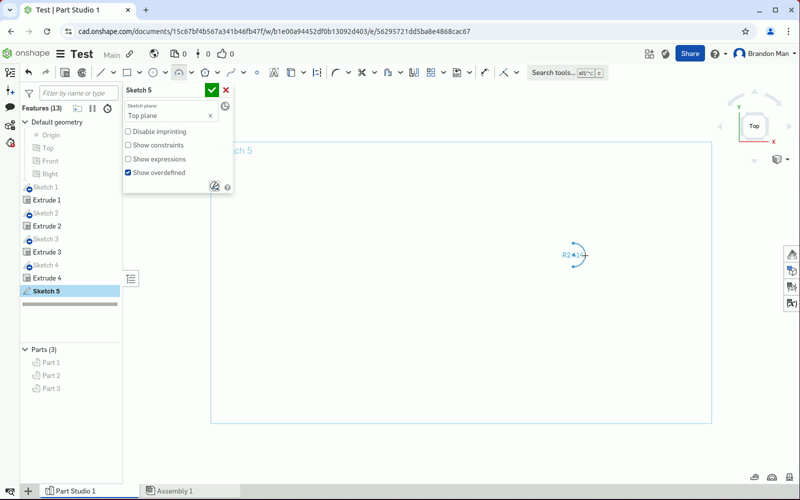
click(585, 255)
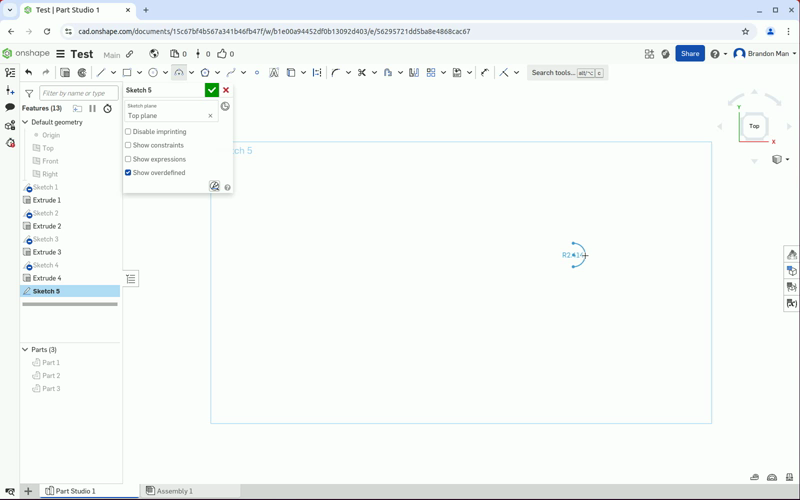
key_up(shift)
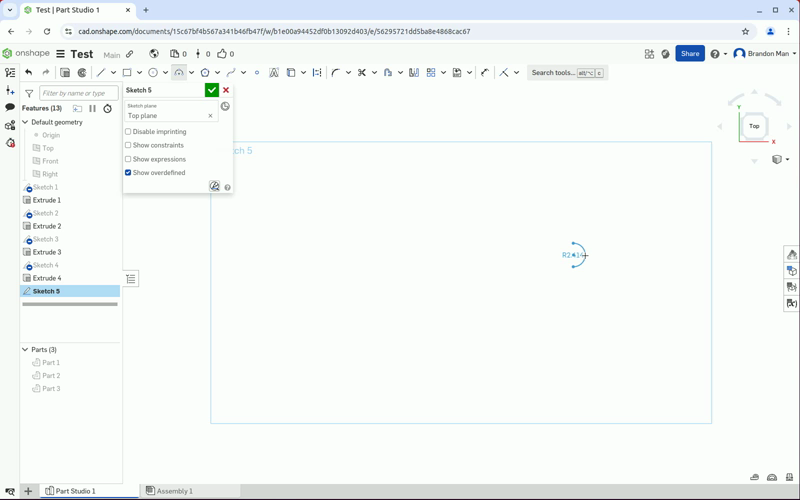
key(esc)
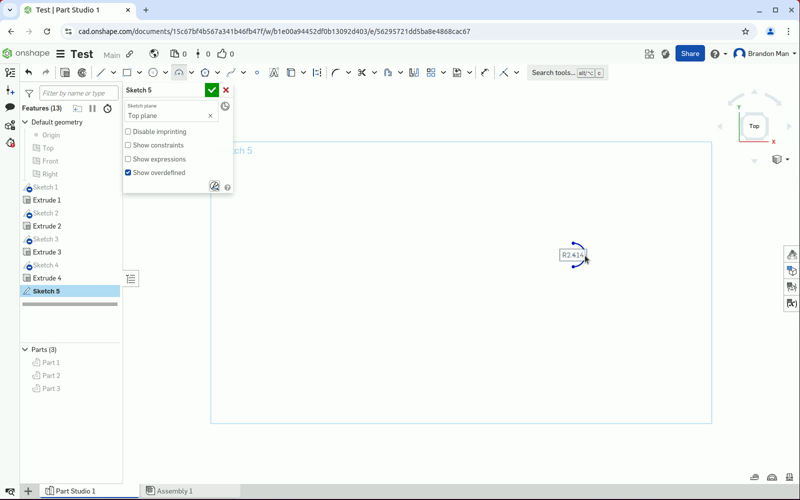
key(l)
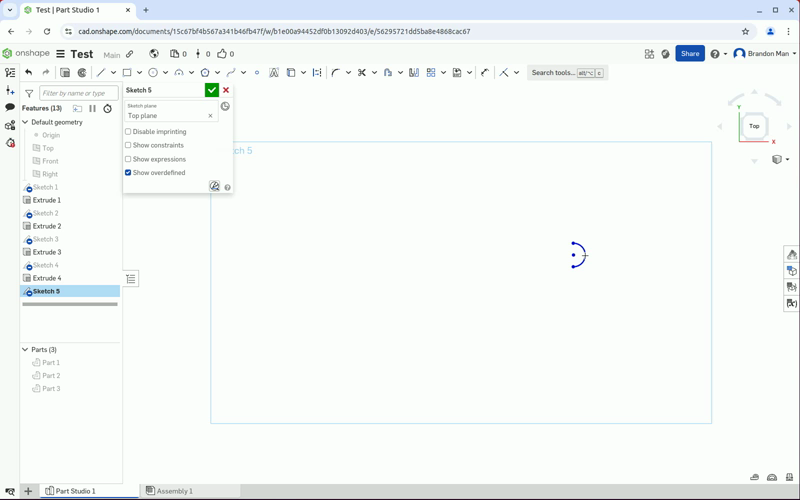
mouse_move(573, 243)
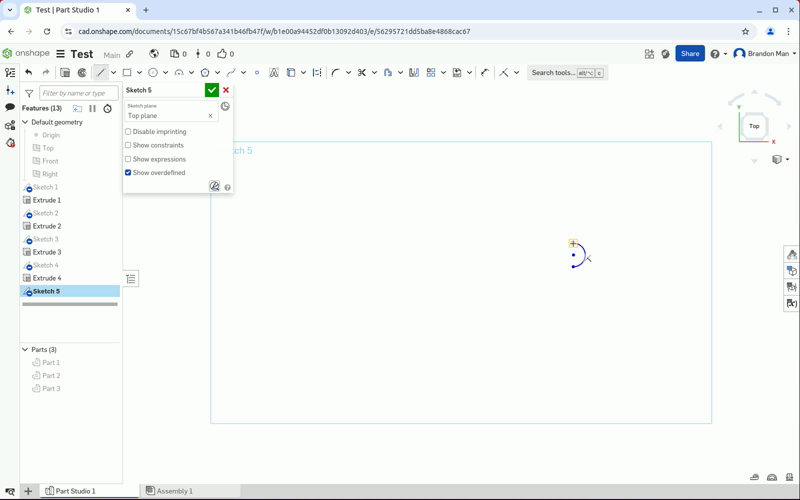
click(573, 243)
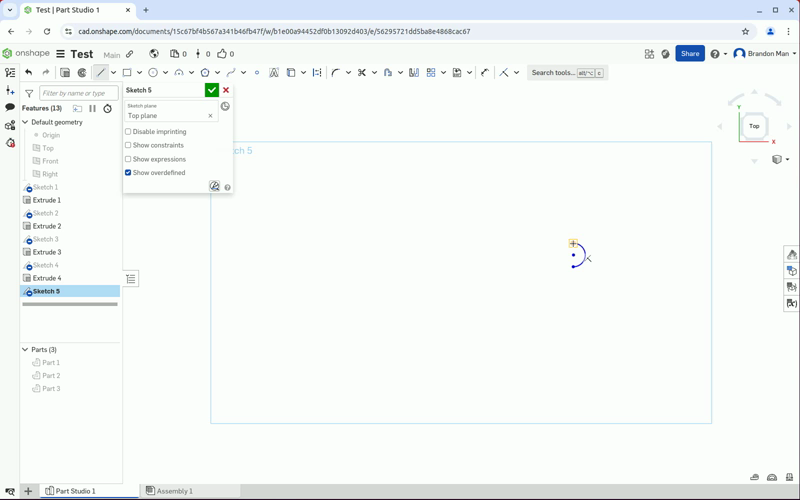
mouse_move(589, 243)
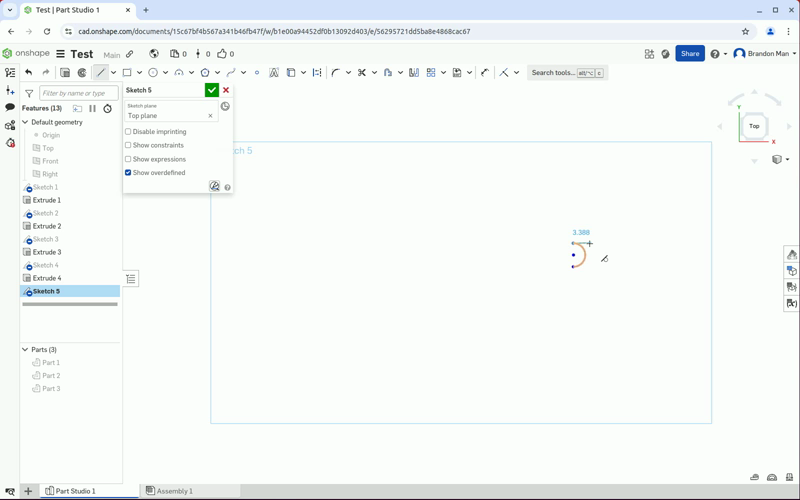
key_down(shift)
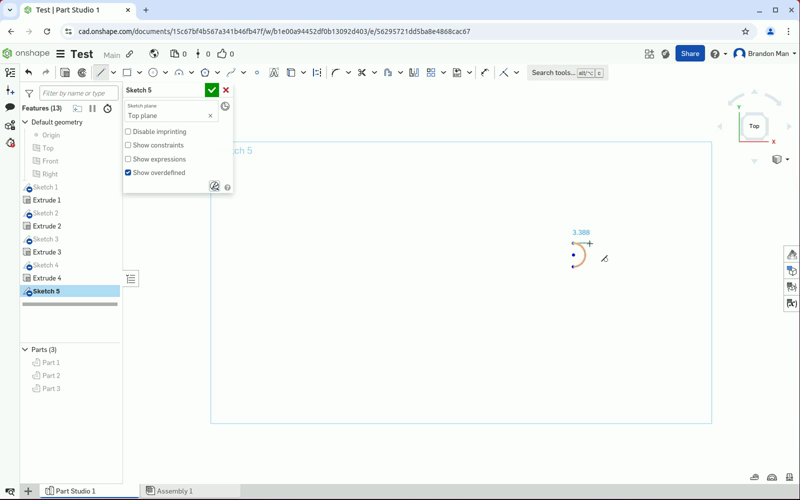
mouse_move(573, 266)
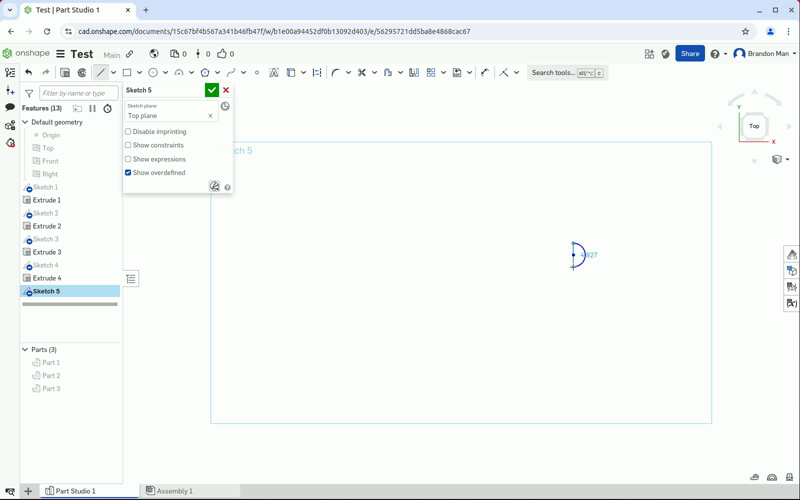
key_up(shift)
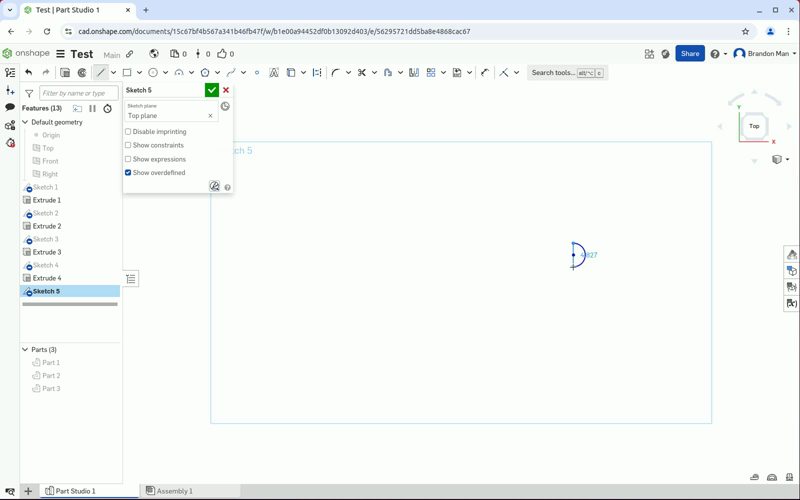
click(573, 266)
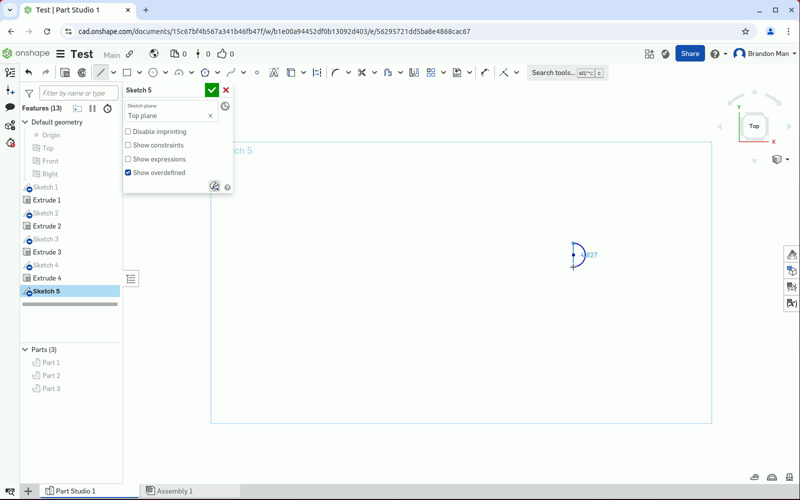
key(esc)
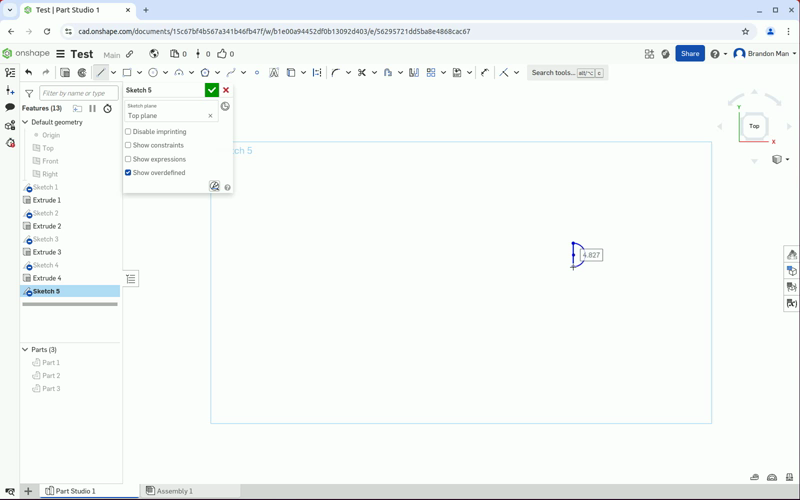
mouse_move(580, 257)
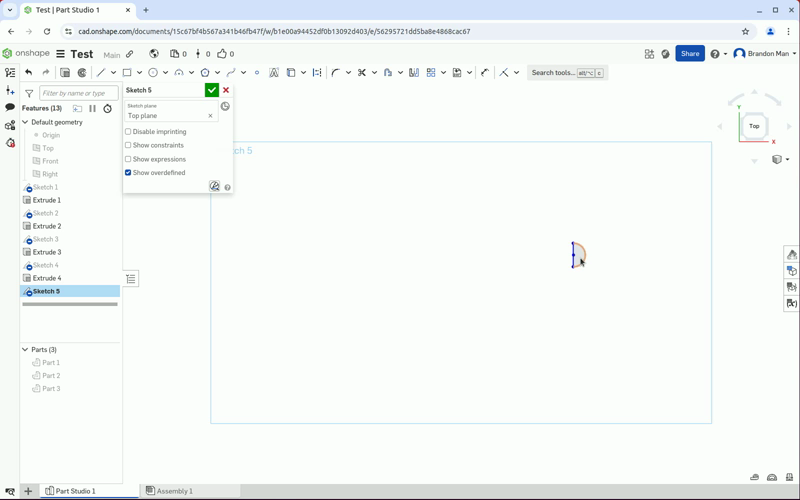
scroll(6)
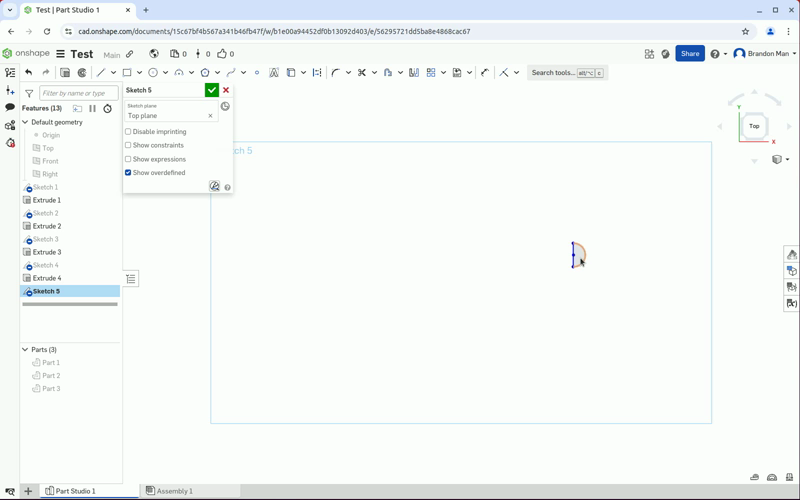
scroll(6)
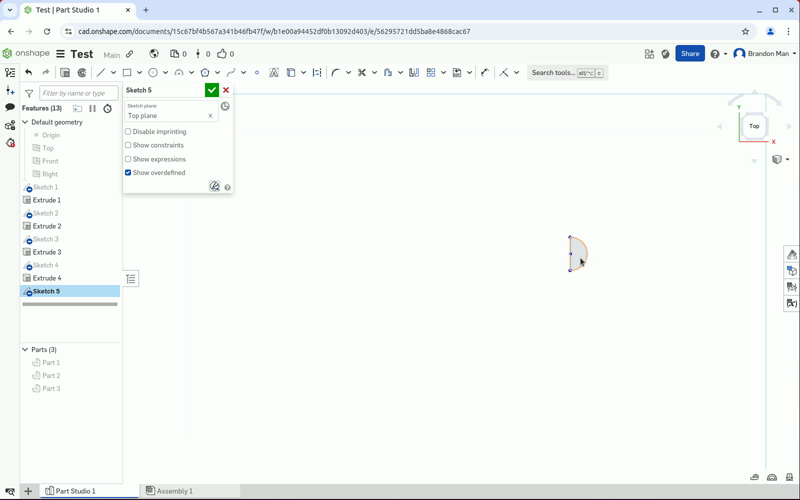
scroll(6)
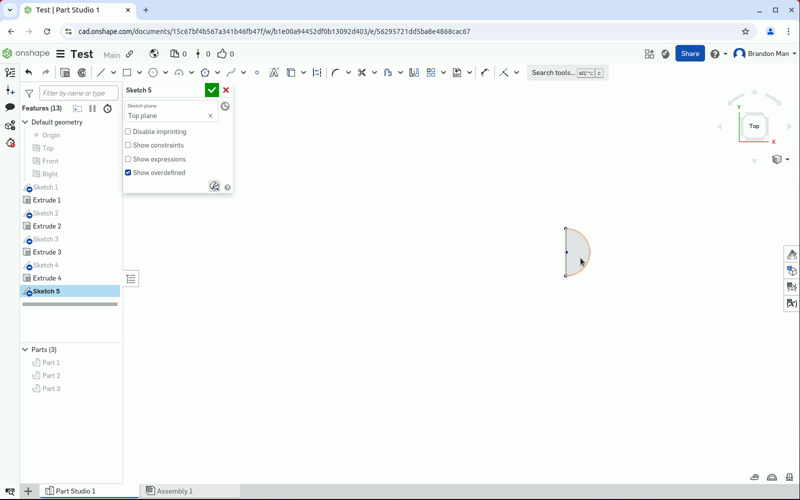
scroll(6)
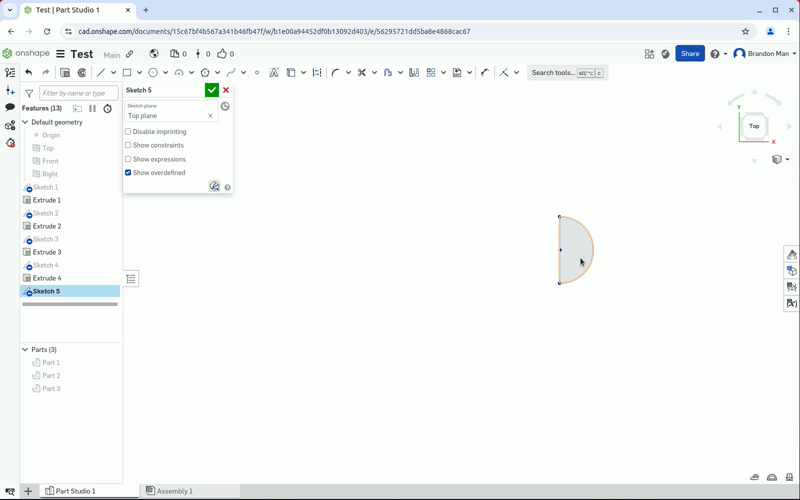
scroll(6)
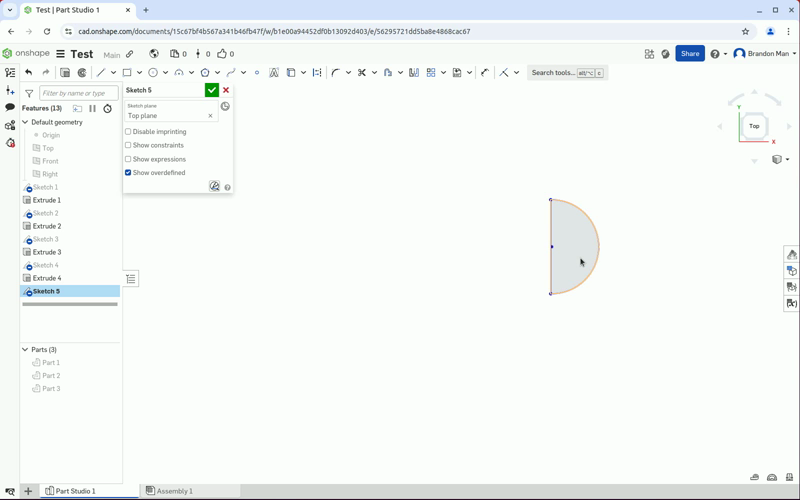
scroll(6)
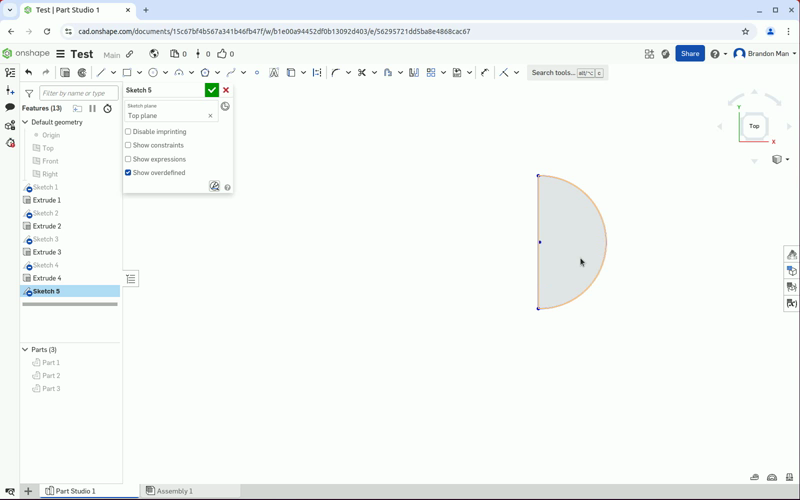
scroll(6)
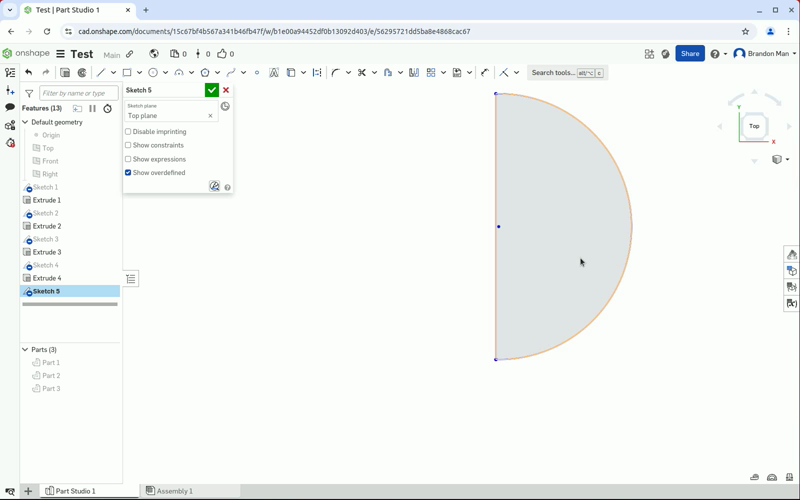
click(580, 257)
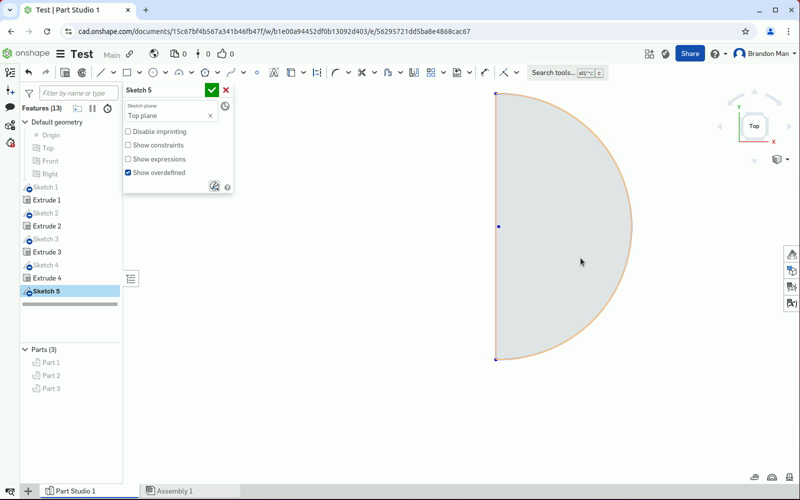
scroll(-6)
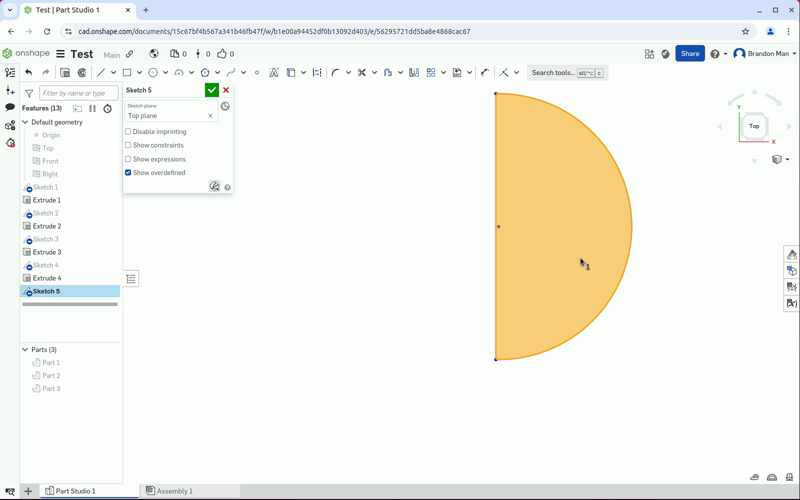
scroll(-6)
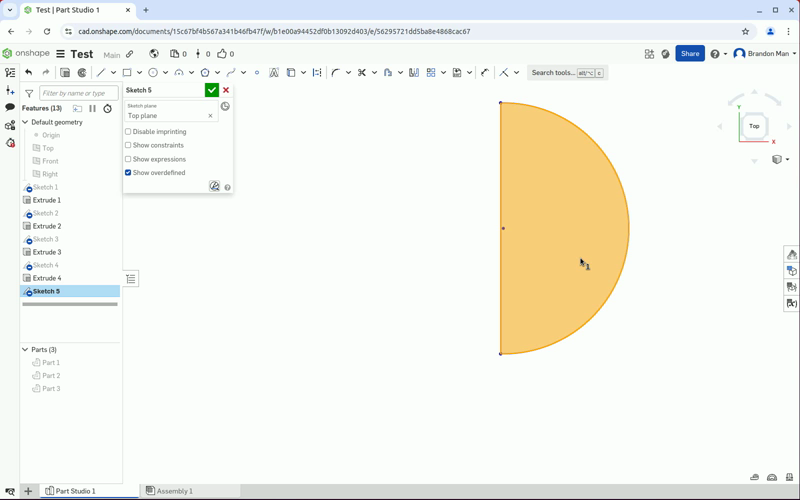
scroll(-6)
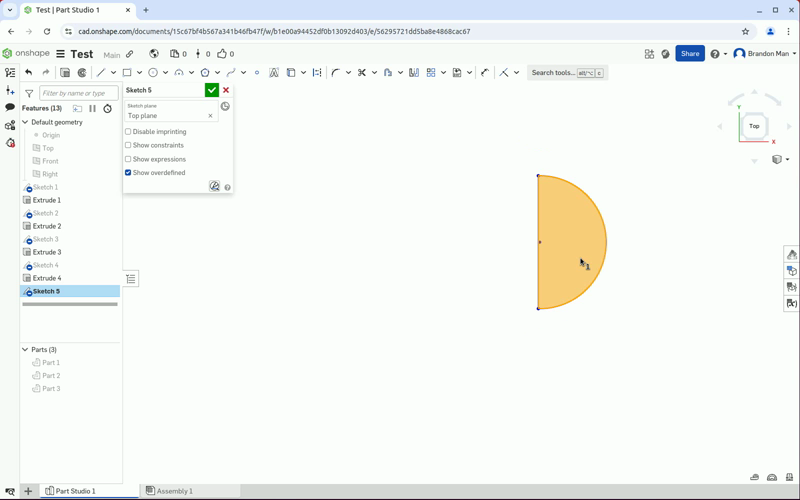
scroll(-6)
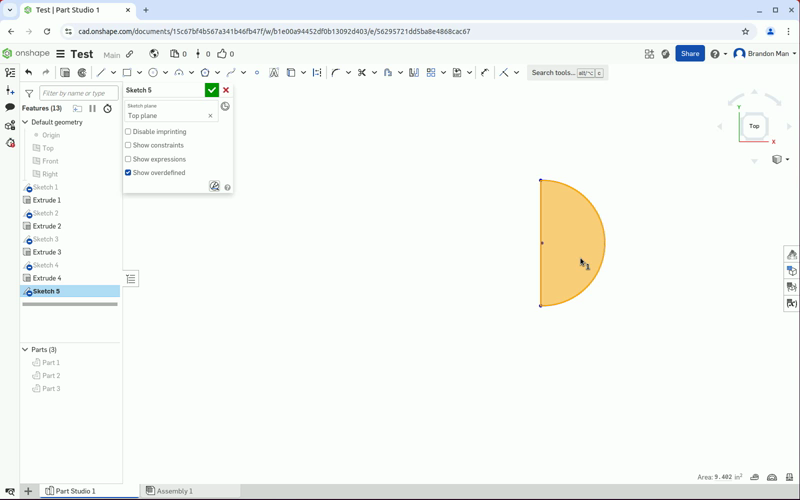
scroll(-6)
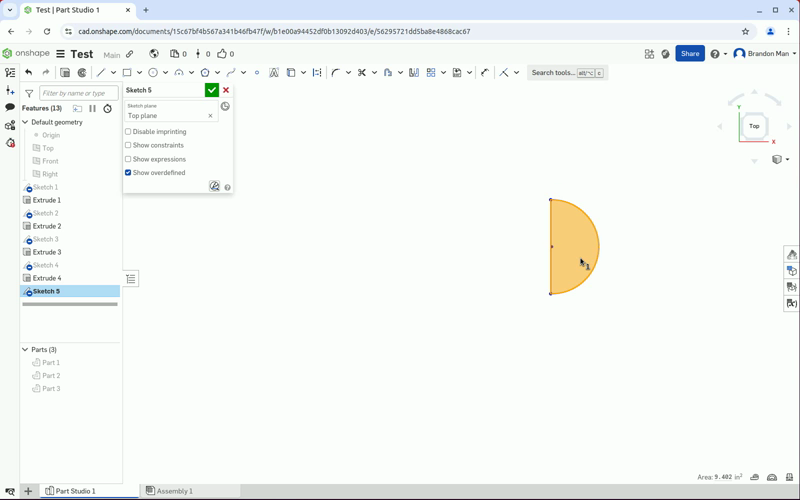
scroll(-6)
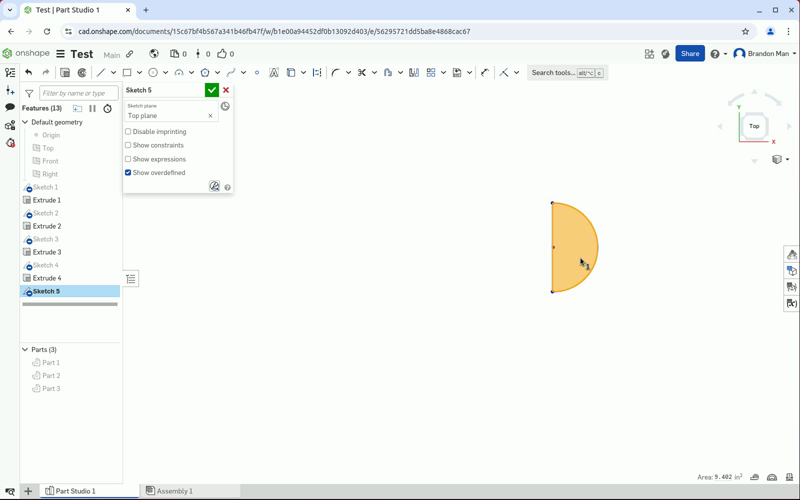
scroll(-6)
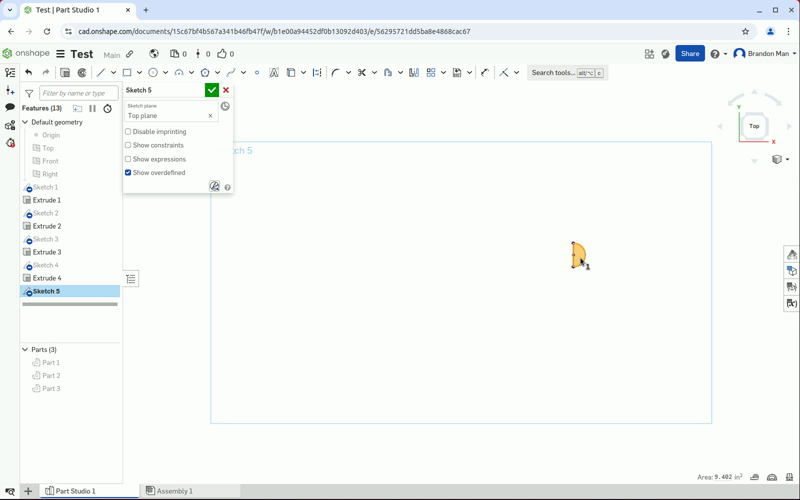
mouse_move(73, 352)
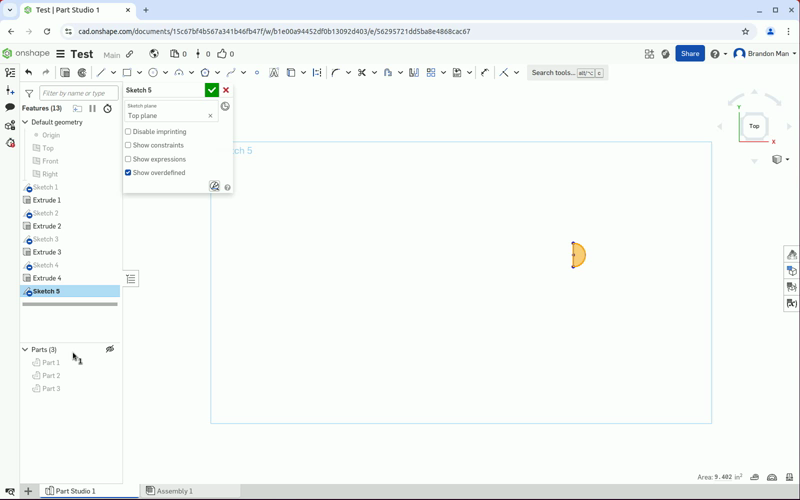
key(shift+y)
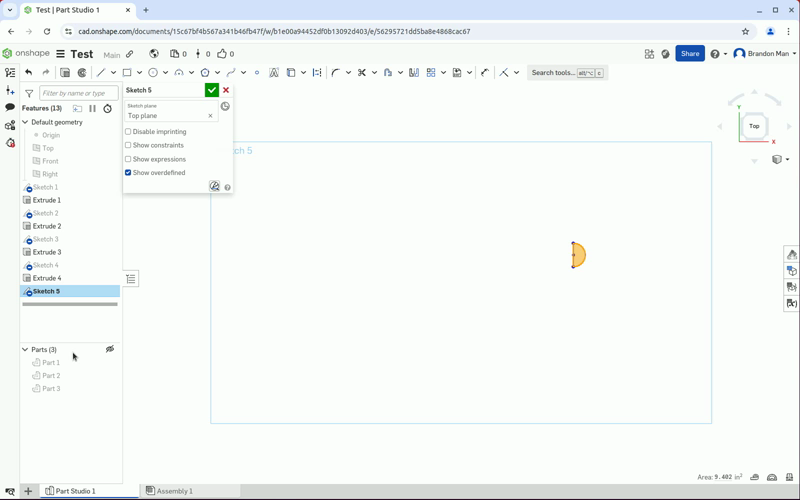
key(shift+e)
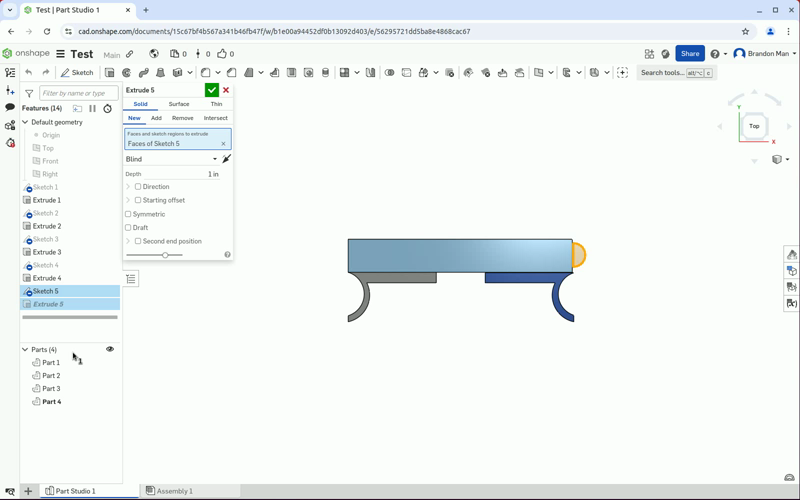
mouse_move(143, 106)
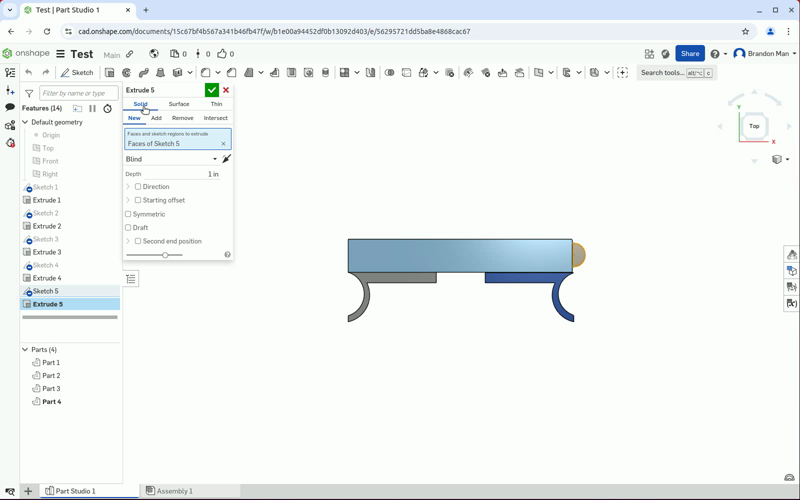
click(143, 106)
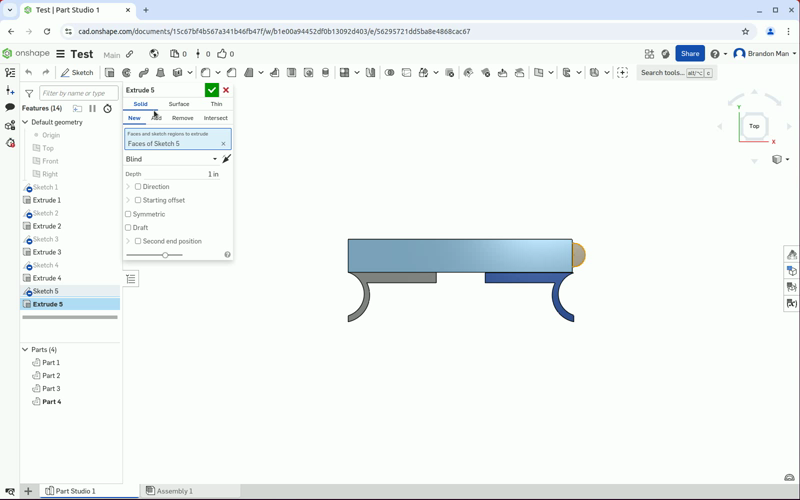
mouse_move(186, 120)
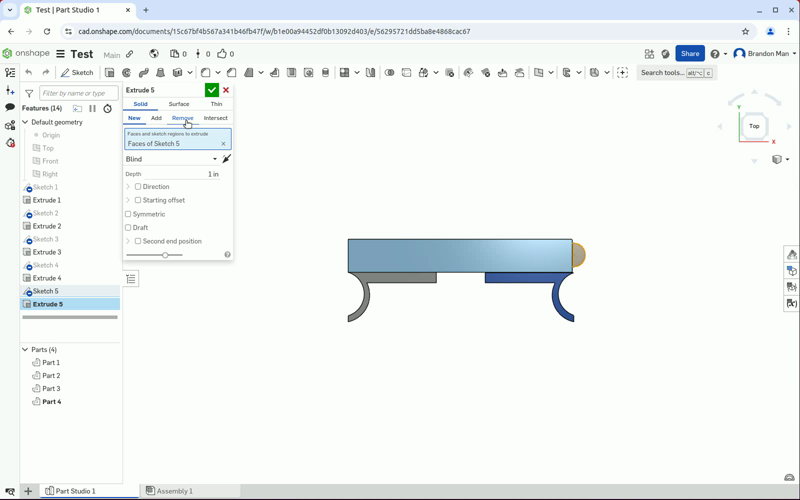
click(186, 120)
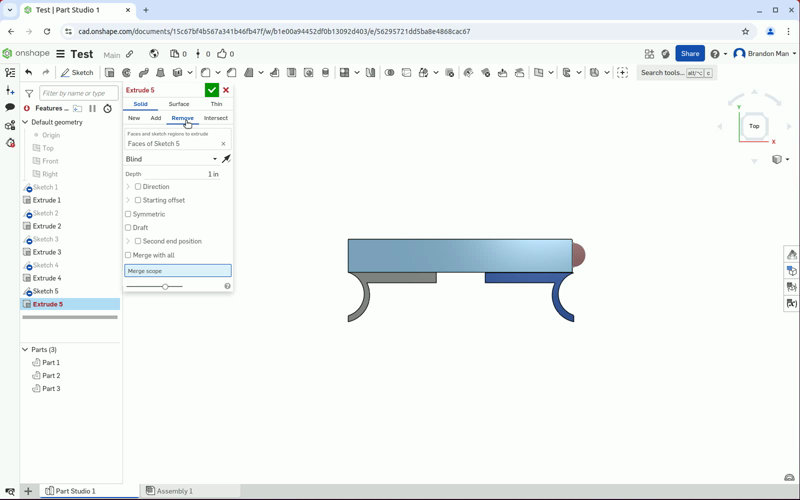
key(tab, 4)
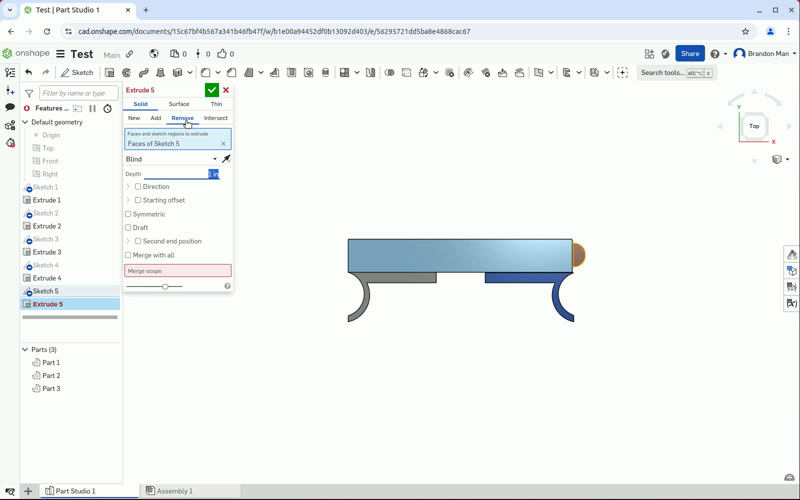
text(-1.204)
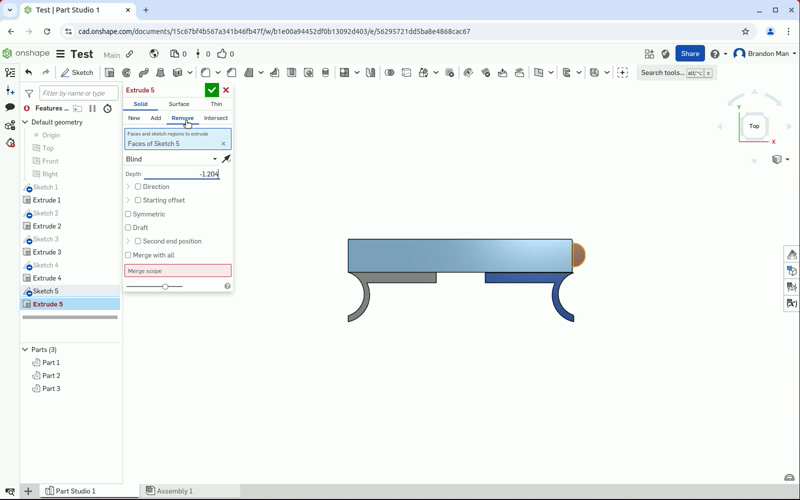
key(tab, 6)
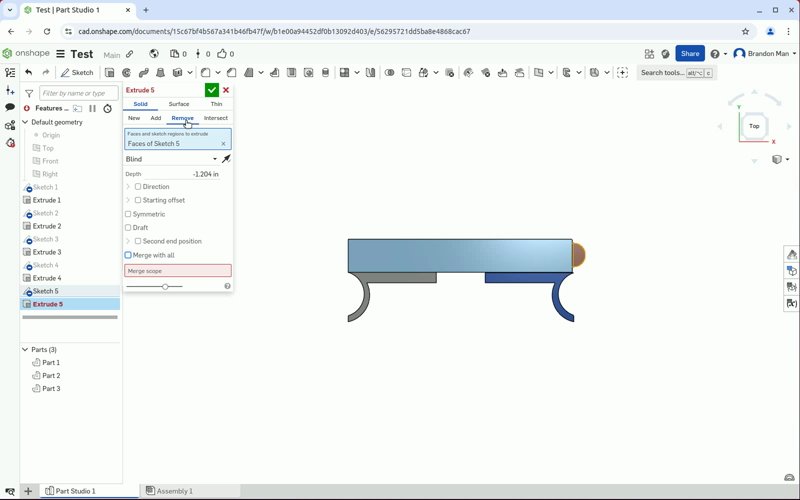
key(space)
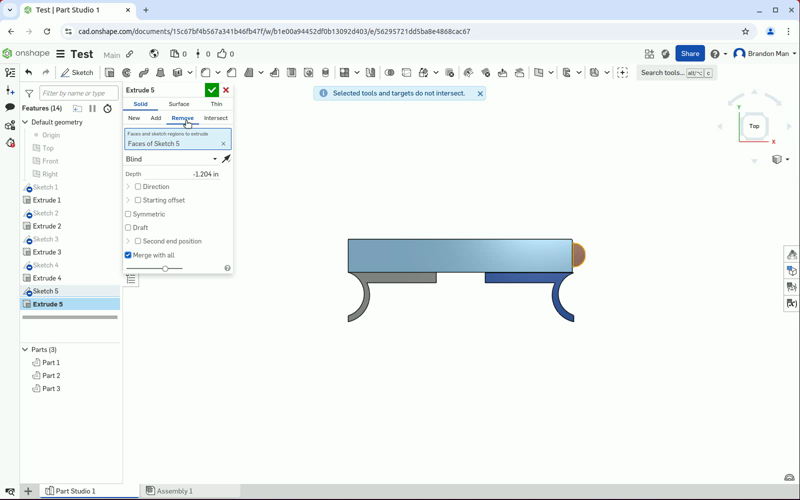
key(enter)
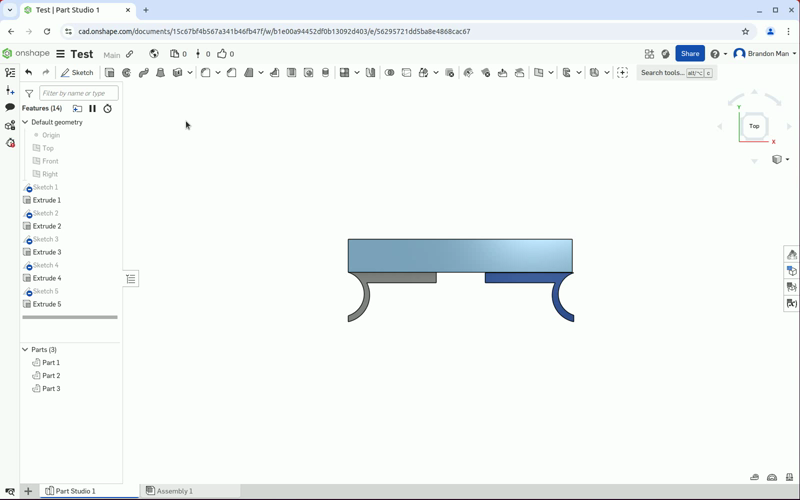
key(shift+h)
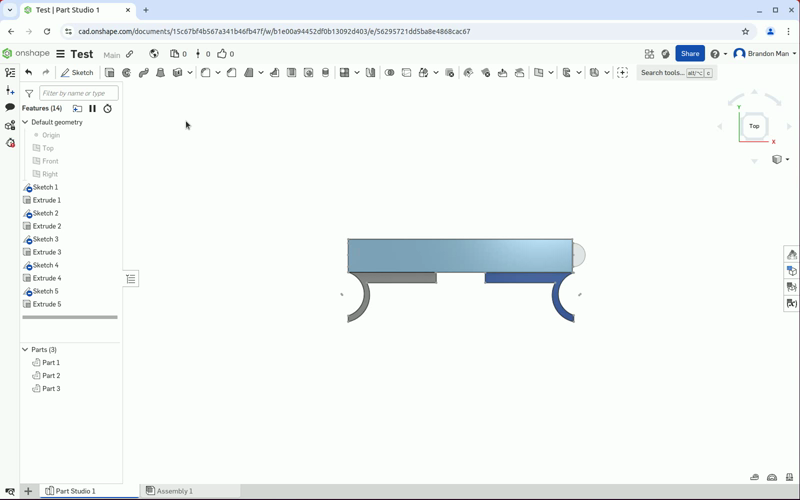
key(shift+h)
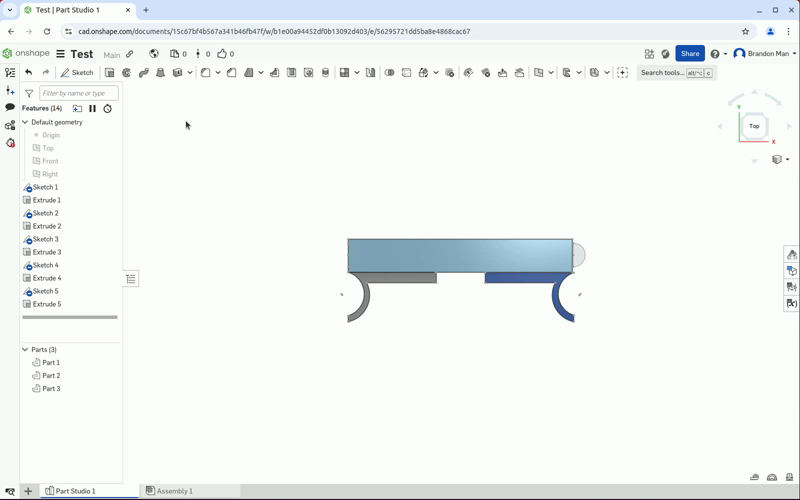
key(shift+7)
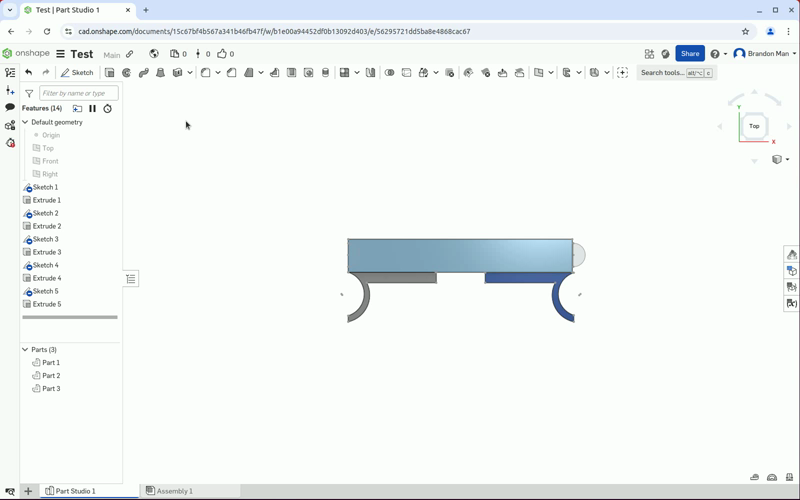
key(up, 3)
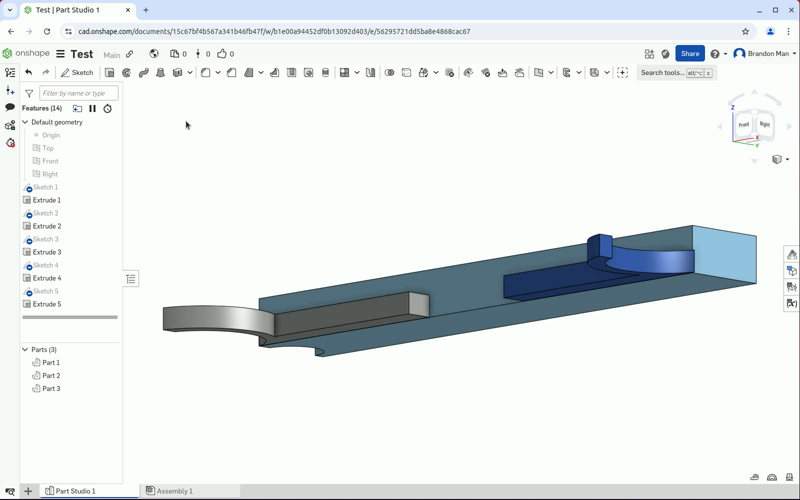
key(left, 3)
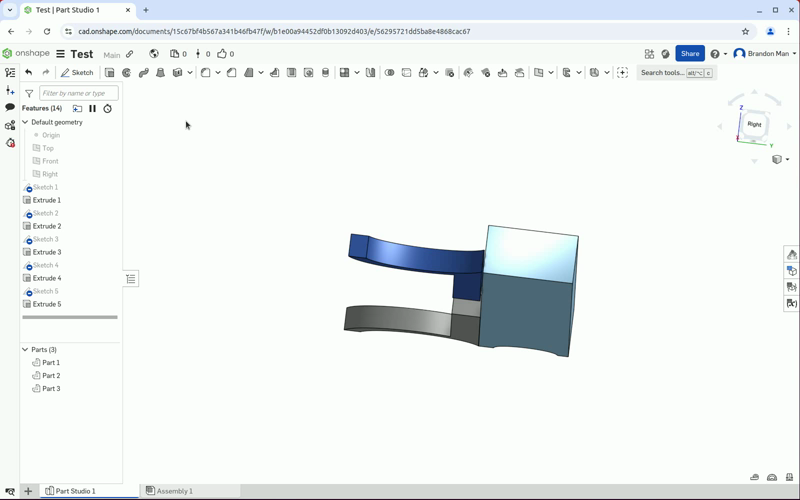
key(right, 3)
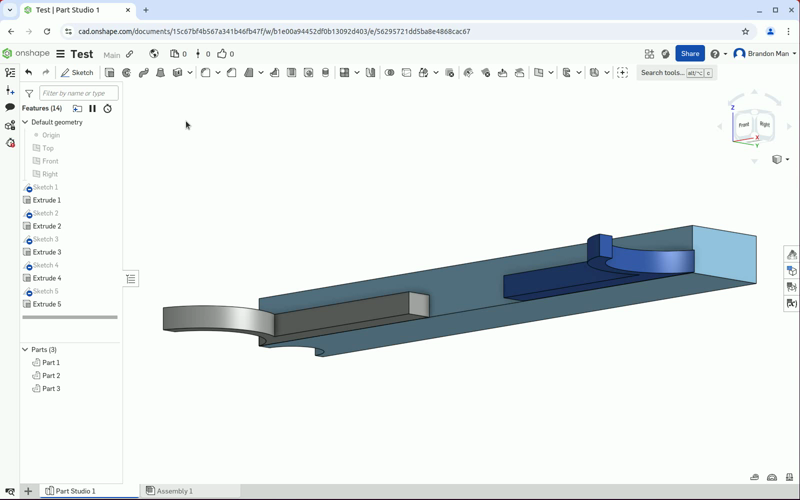
key(down, 3)
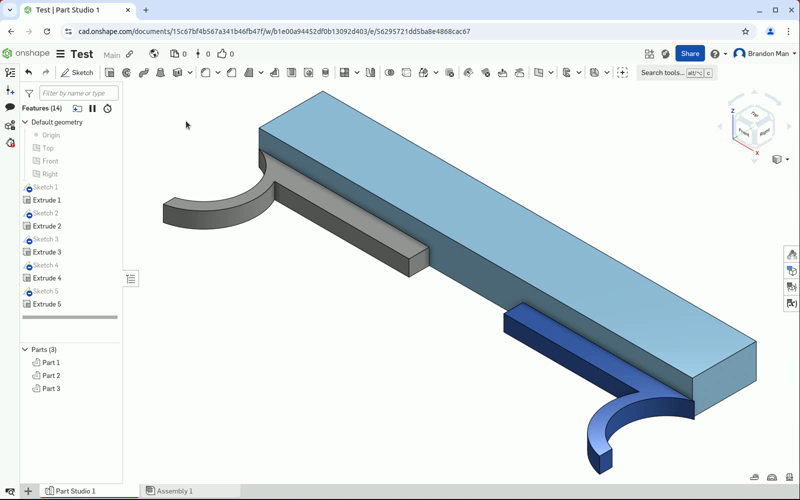
mouse_move(73, 189)
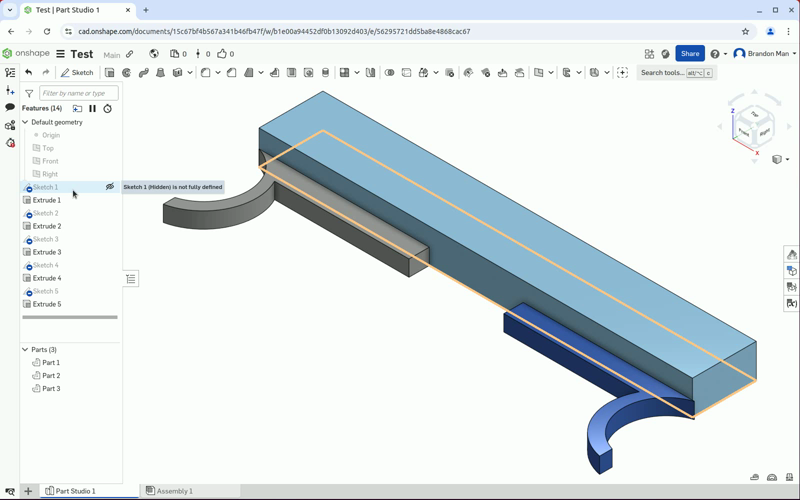
click(73, 189)